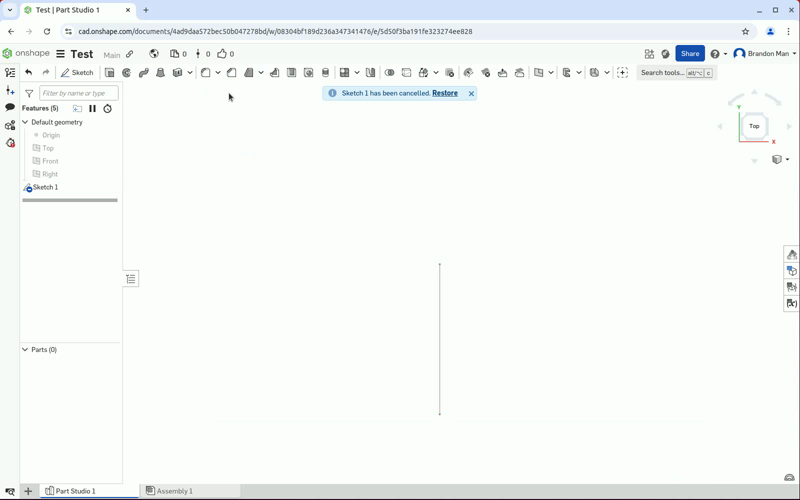
key(shift+h)
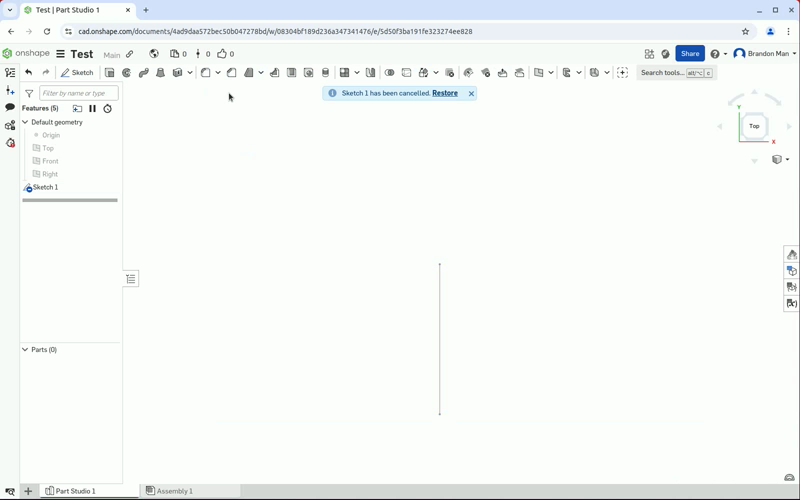
key(shift+s)
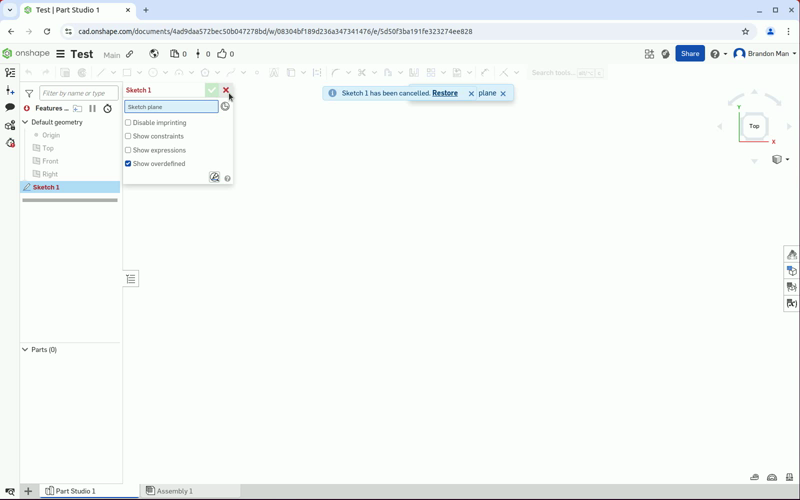
mouse_move(73, 150)
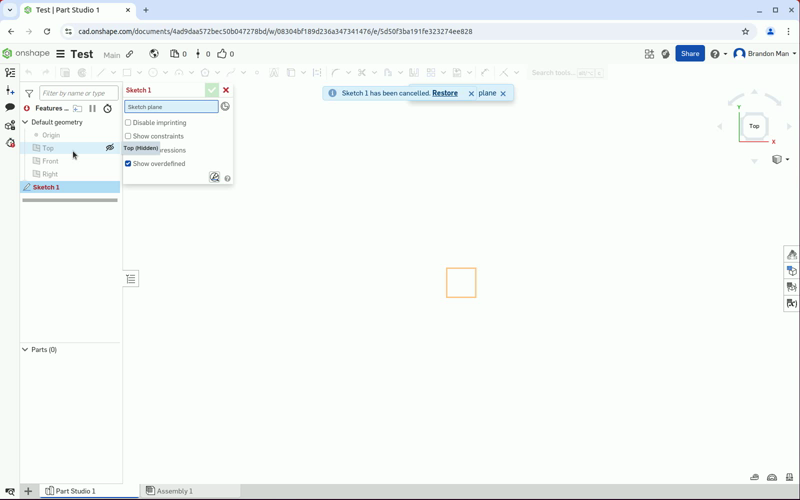
click(73, 150)
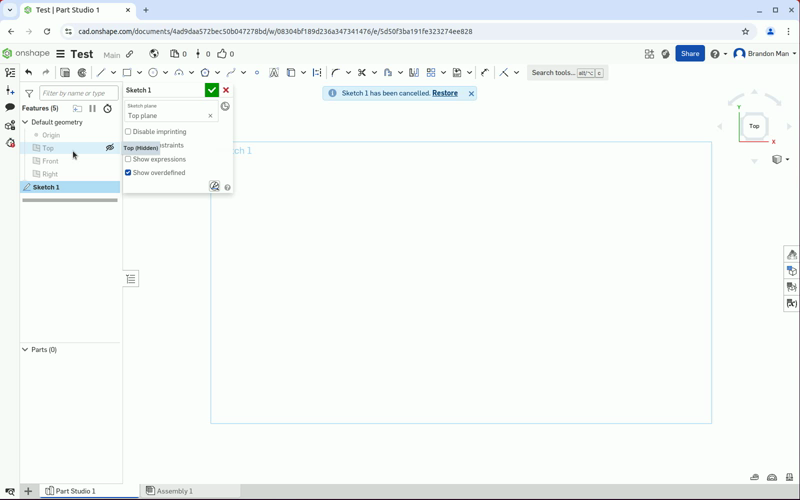
mouse_move(73, 352)
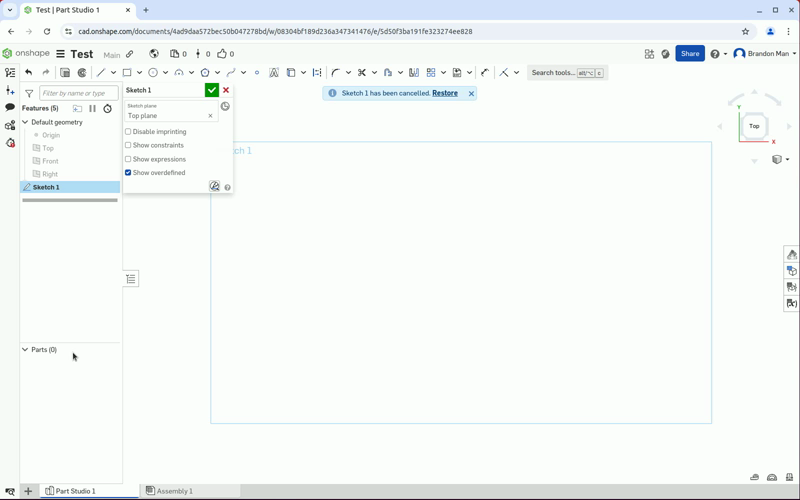
key(y)
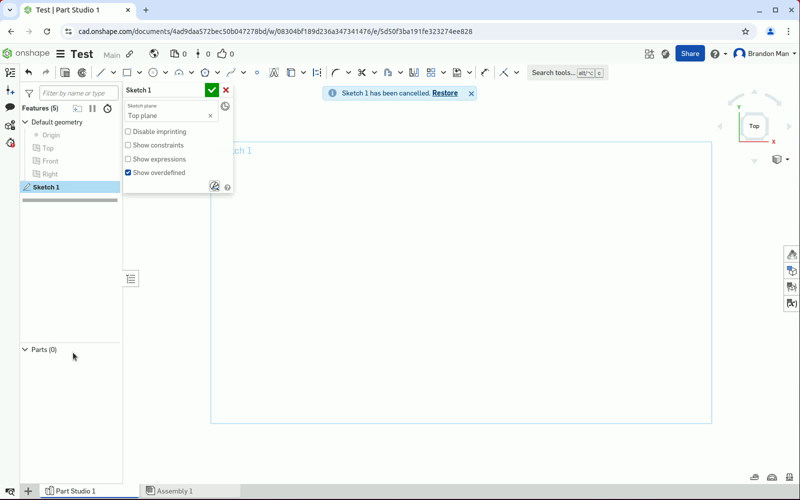
key(l)
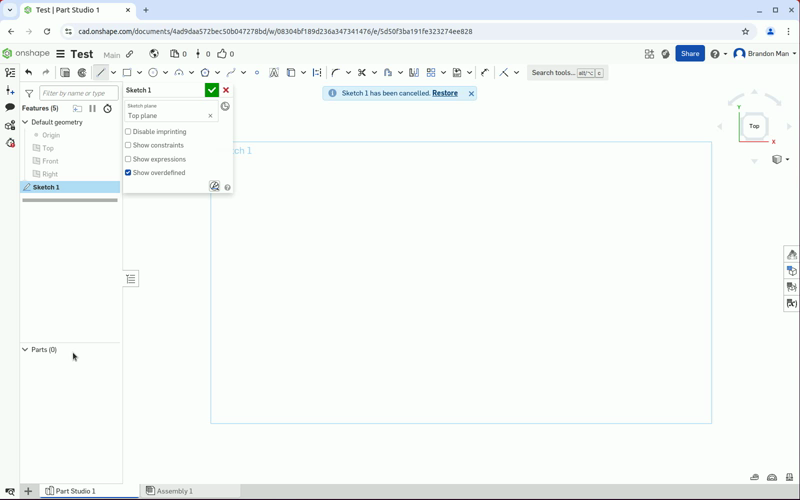
key_down(shift)
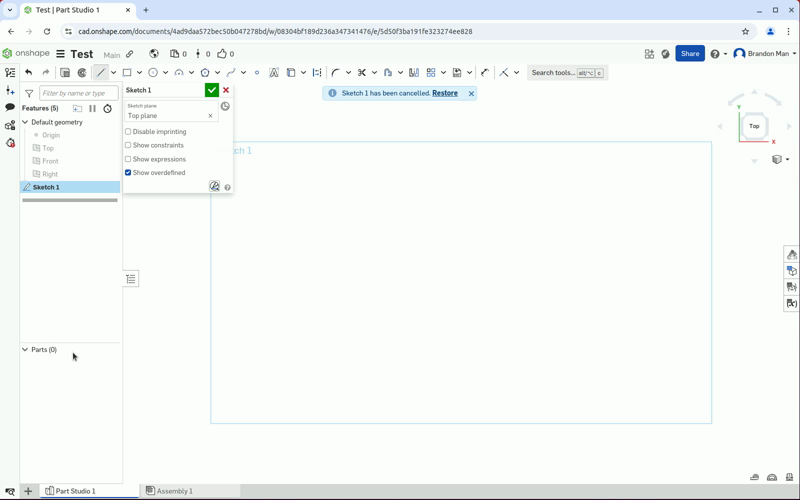
mouse_move(452, 286)
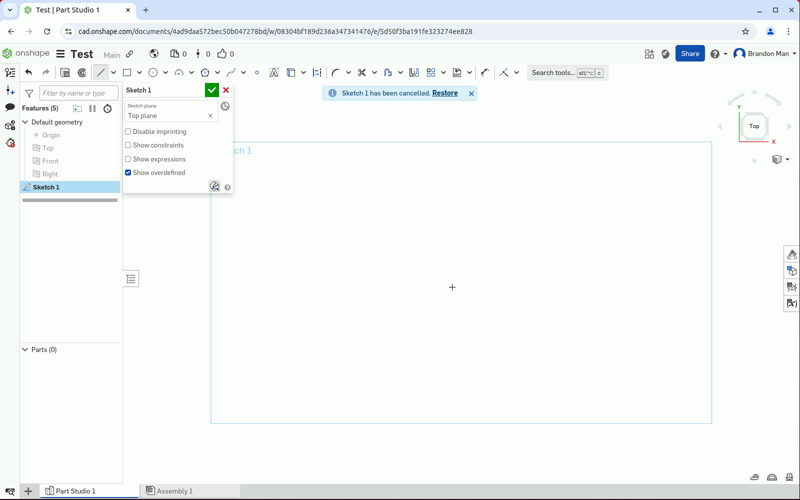
click(452, 286)
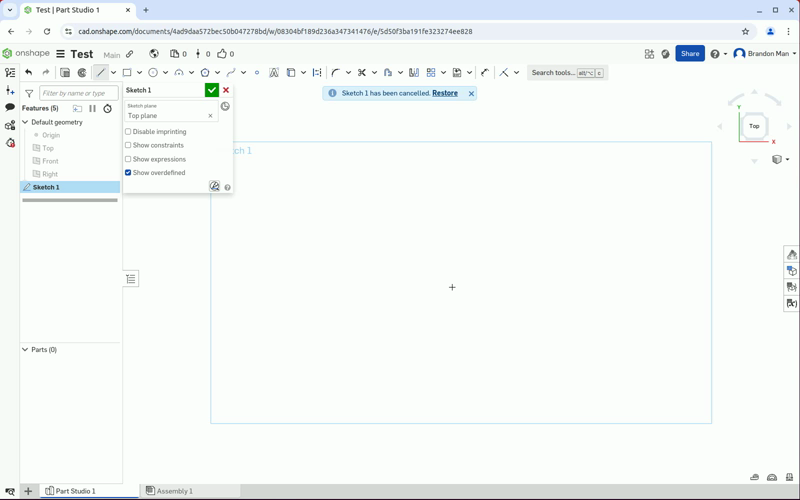
key_up(shift)
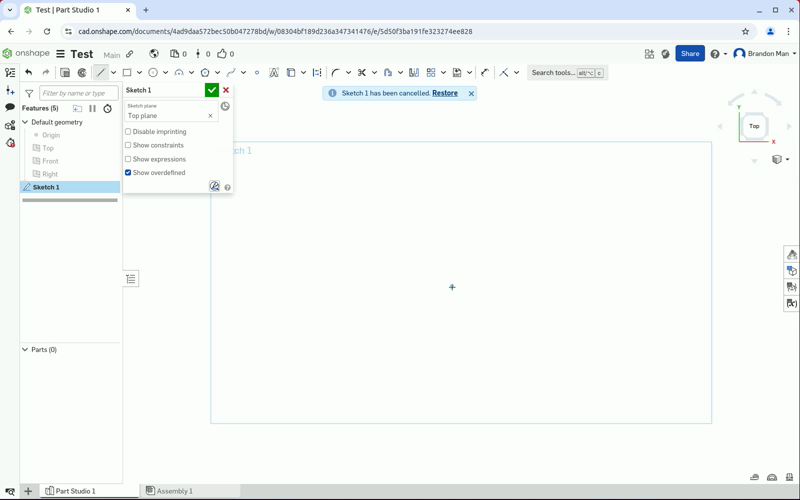
key_down(shift)
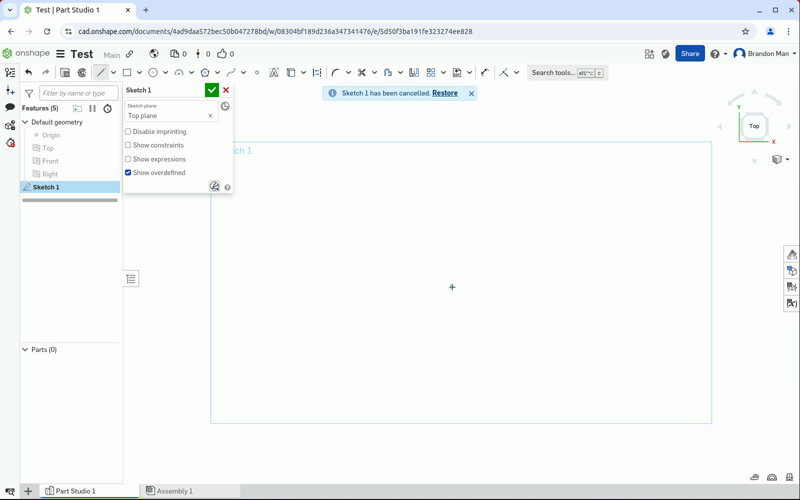
mouse_move(482, 286)
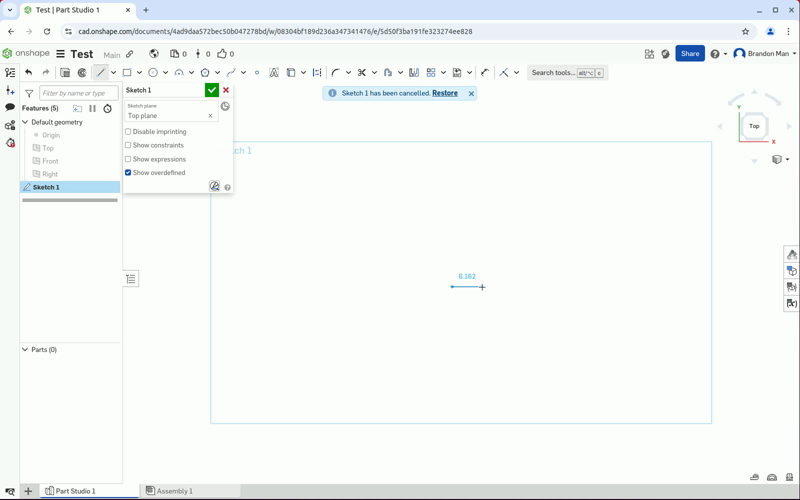
mouse_move(462, 286)
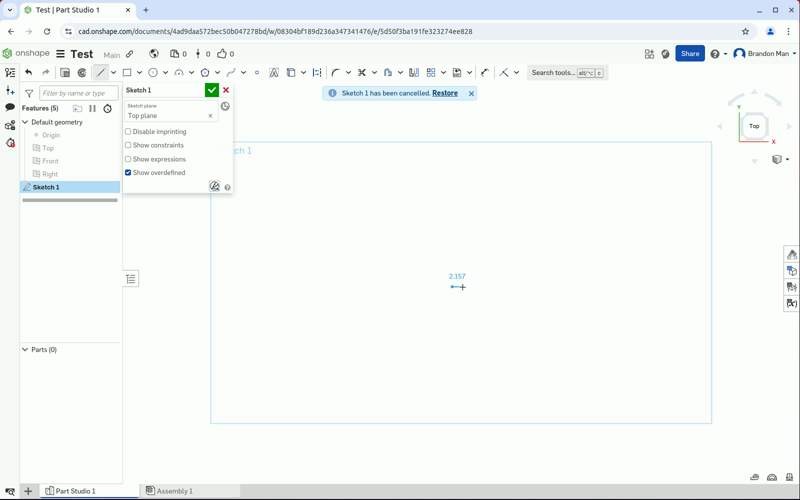
click(462, 286)
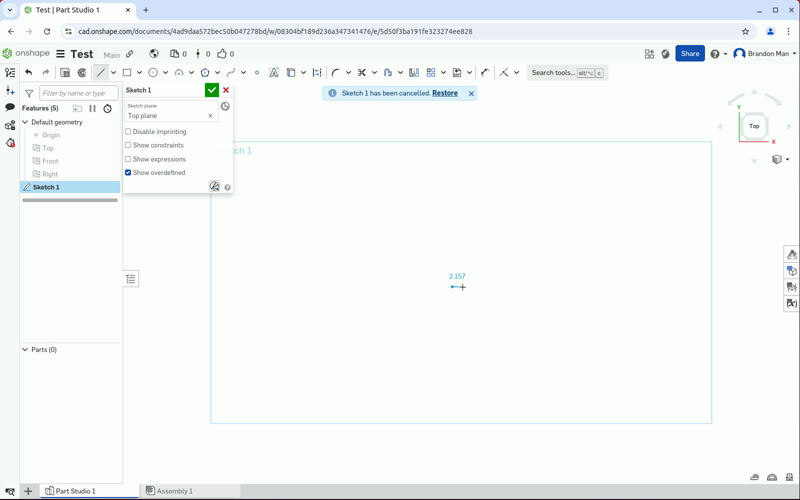
key_up(shift)
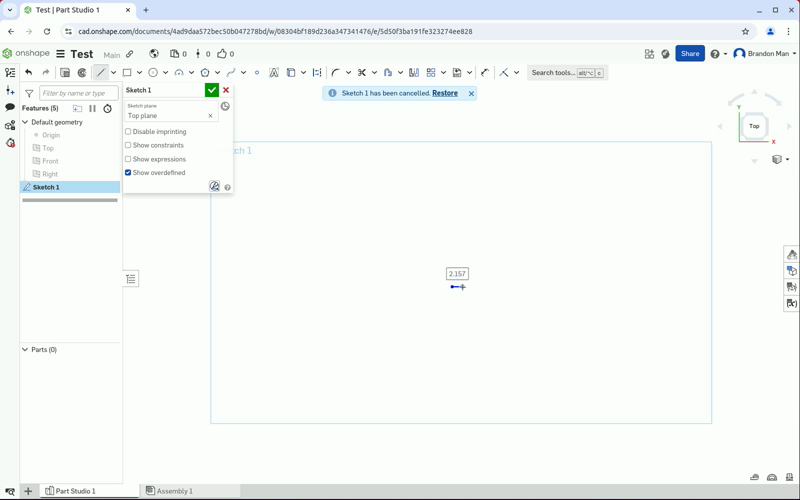
key_down(shift)
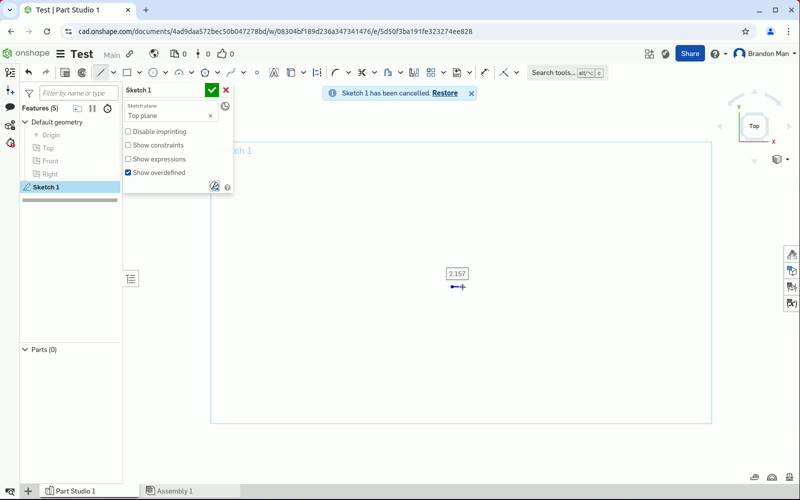
mouse_move(492, 286)
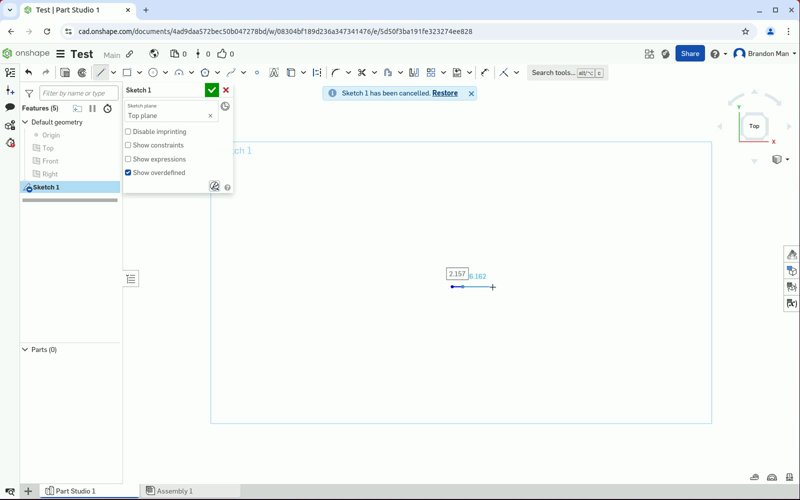
mouse_move(462, 273)
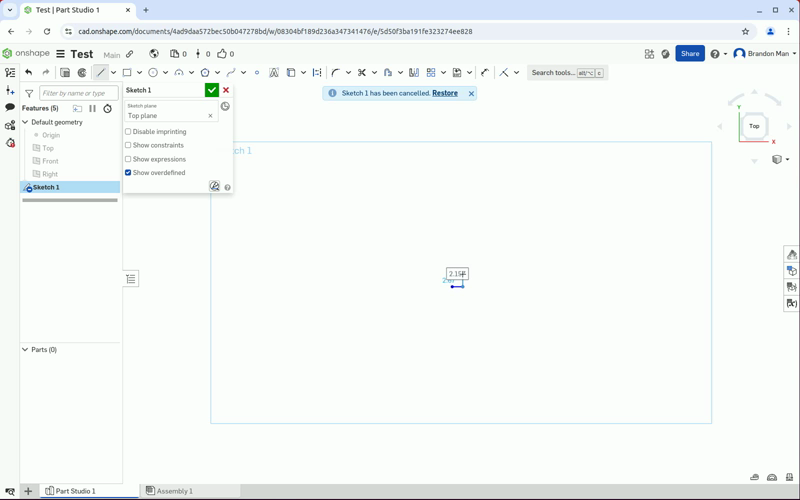
click(462, 273)
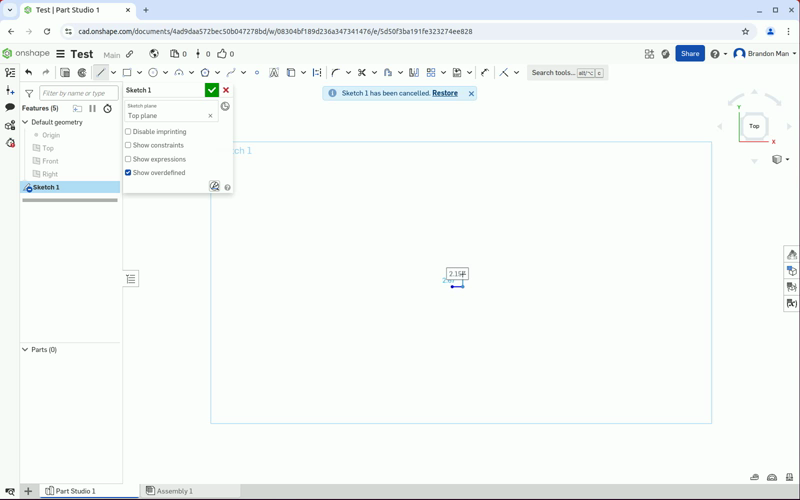
key_up(shift)
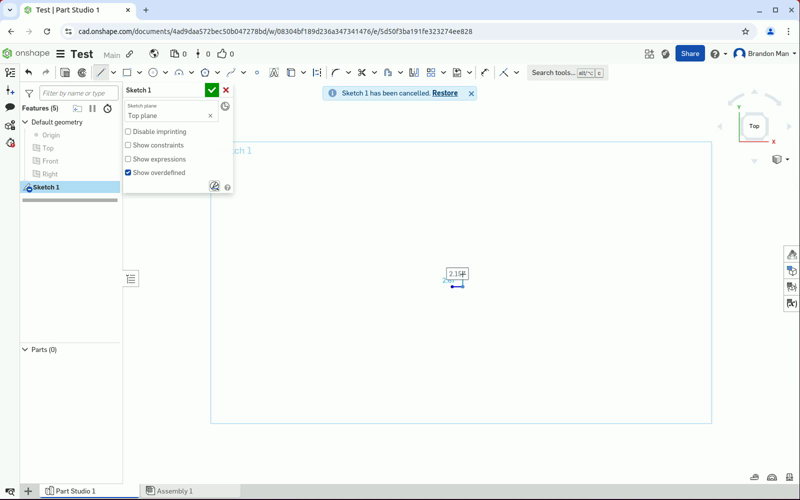
key_down(shift)
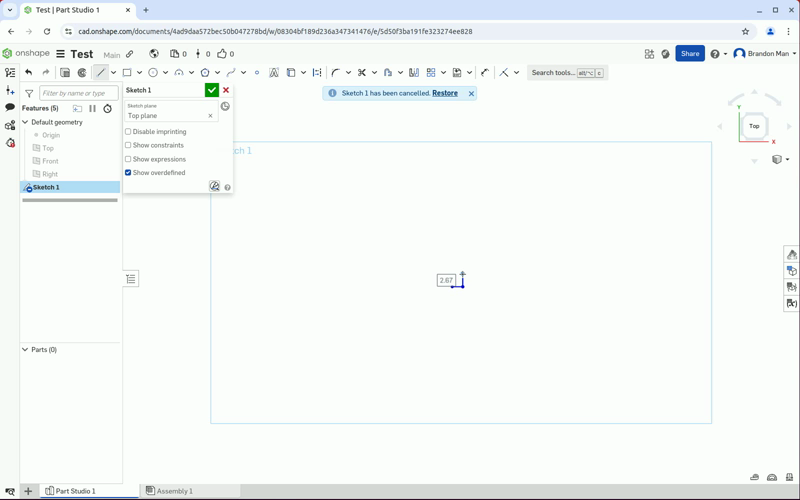
mouse_move(492, 273)
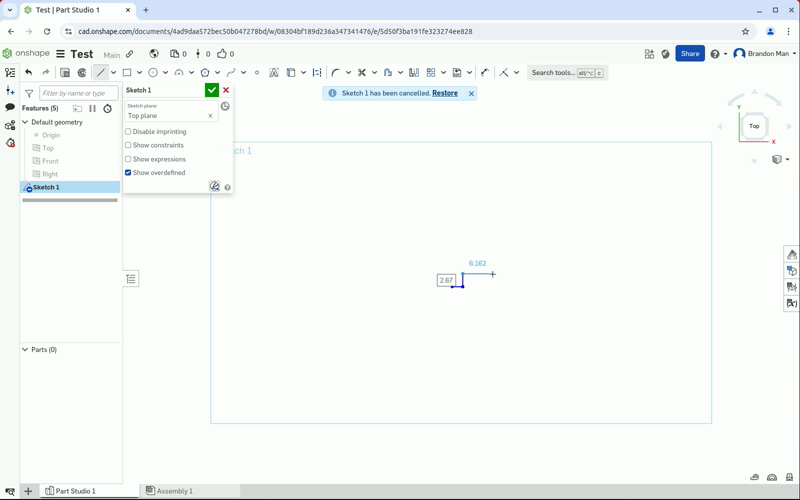
mouse_move(452, 273)
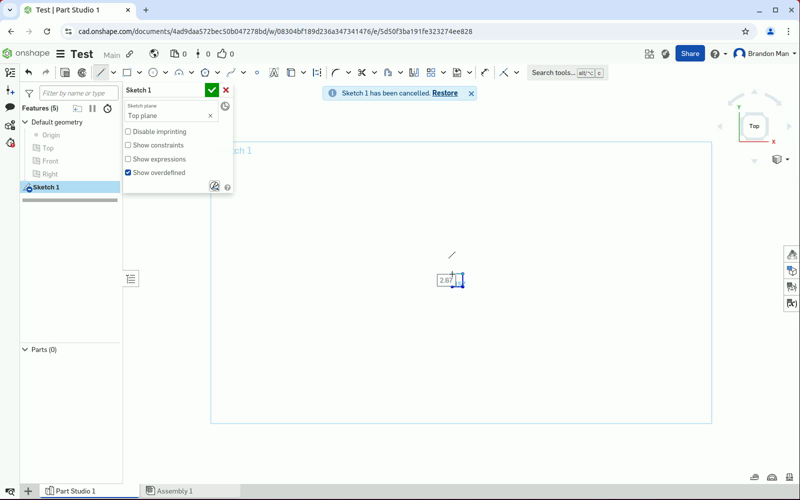
click(452, 273)
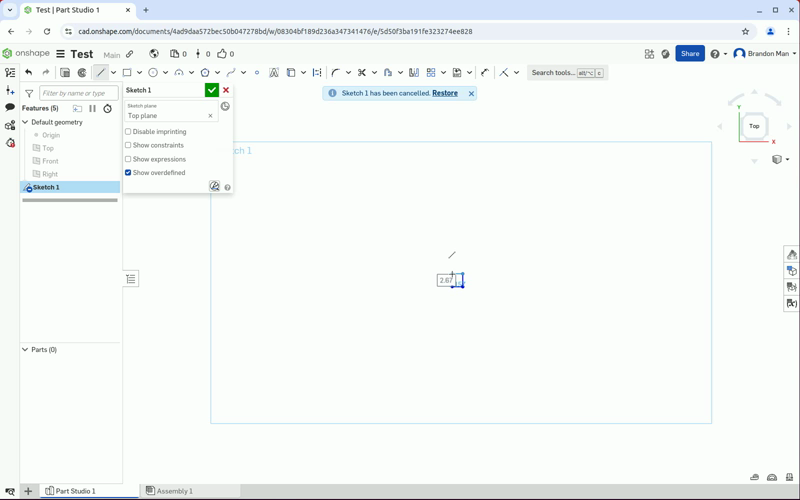
key_up(shift)
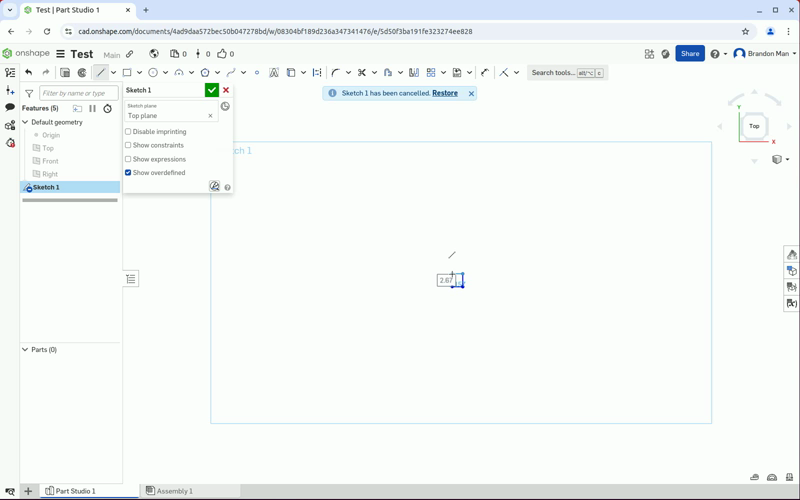
mouse_move(482, 273)
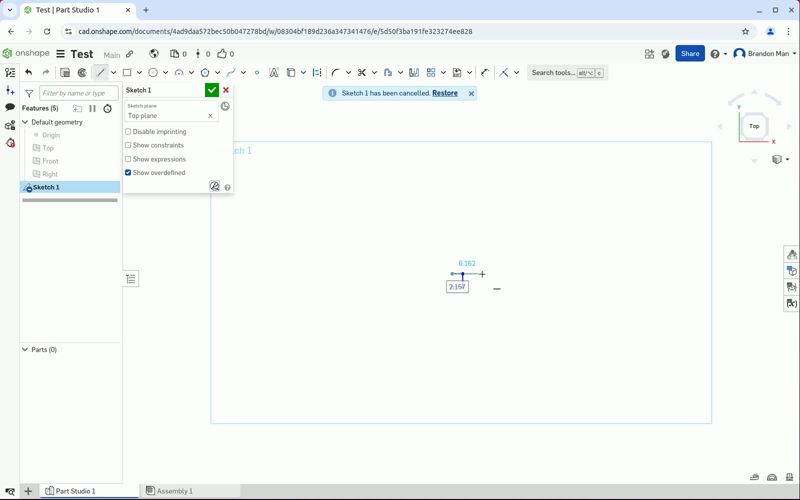
key_down(shift)
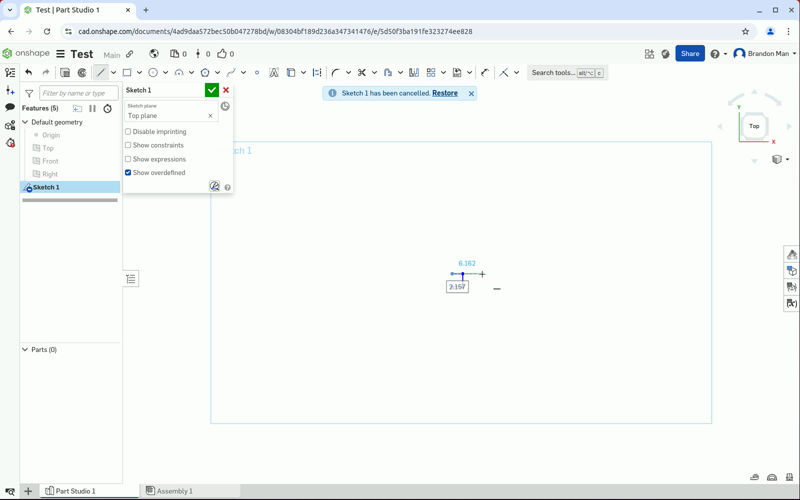
mouse_move(452, 286)
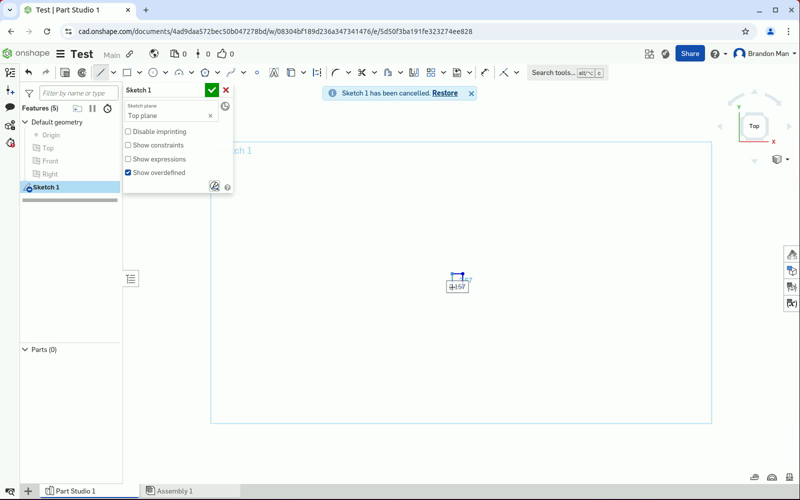
key_up(shift)
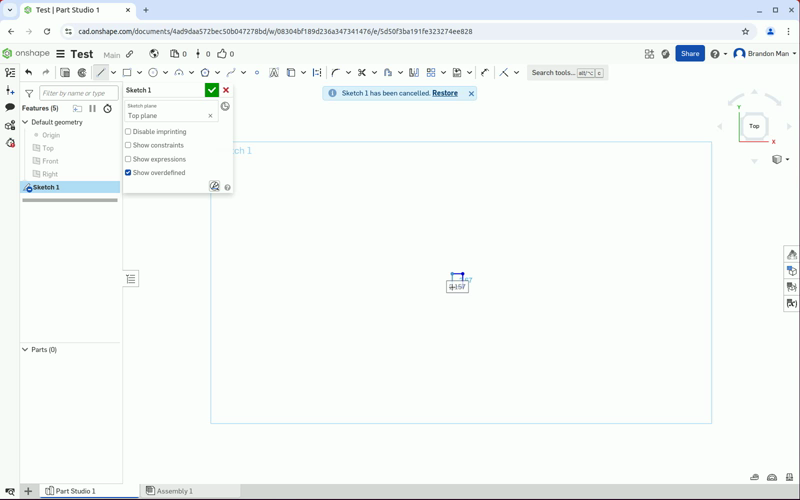
click(452, 286)
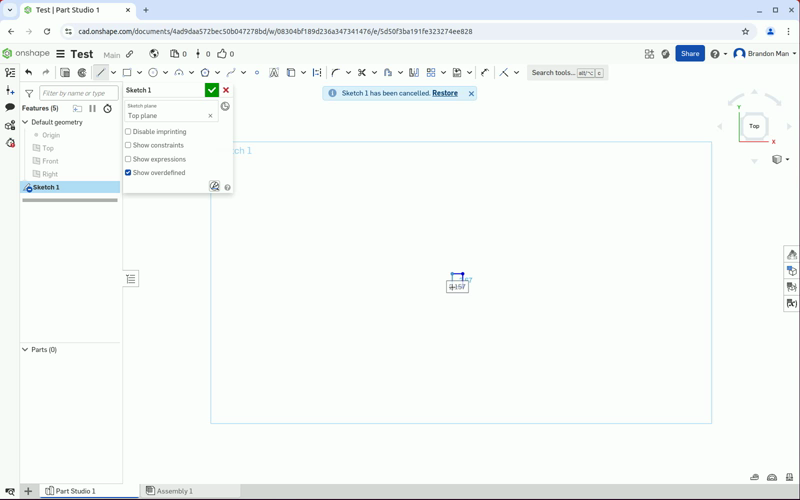
key(esc)
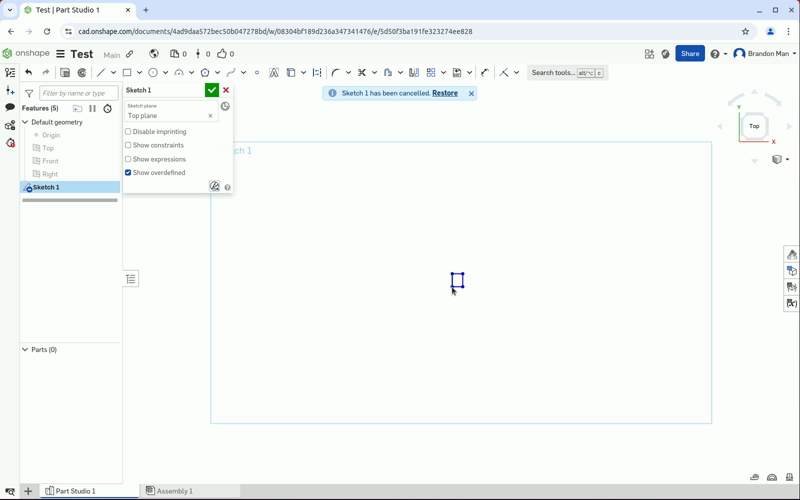
key(l)
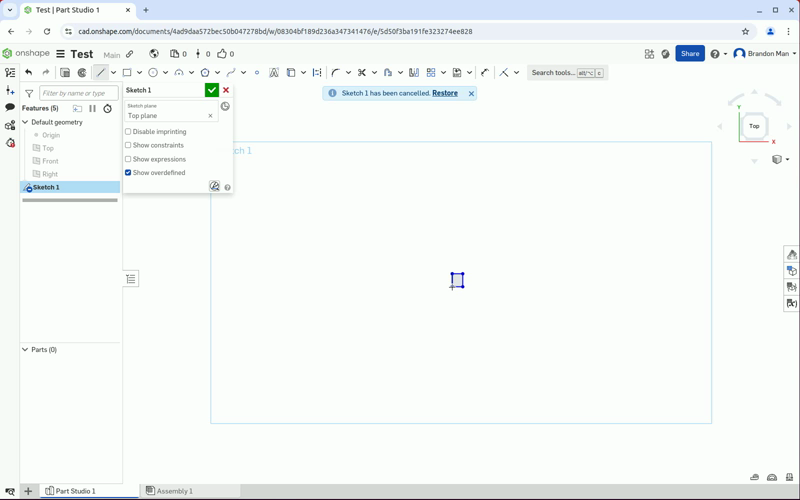
key_down(shift)
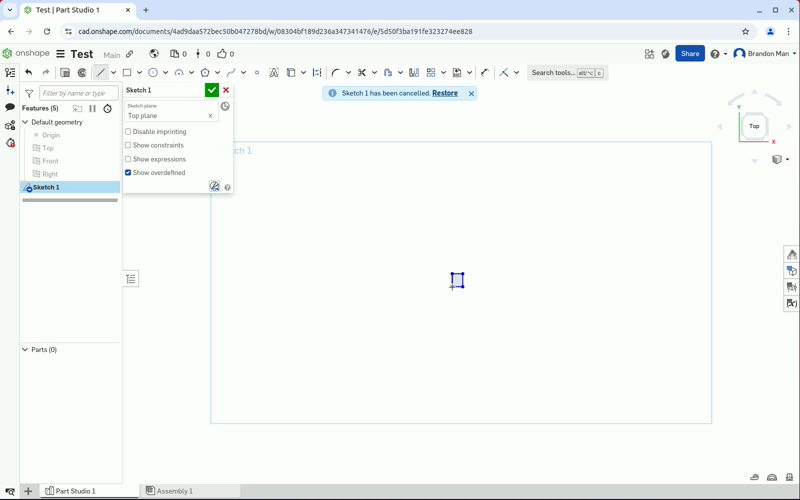
mouse_move(454, 284)
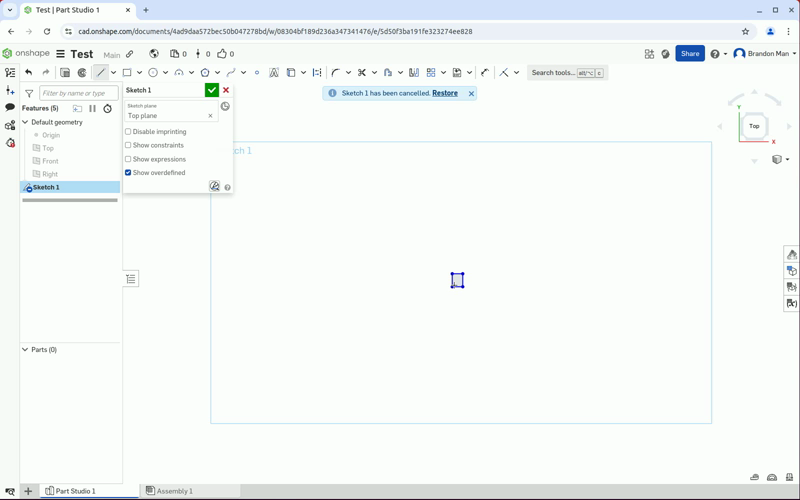
scroll(6)
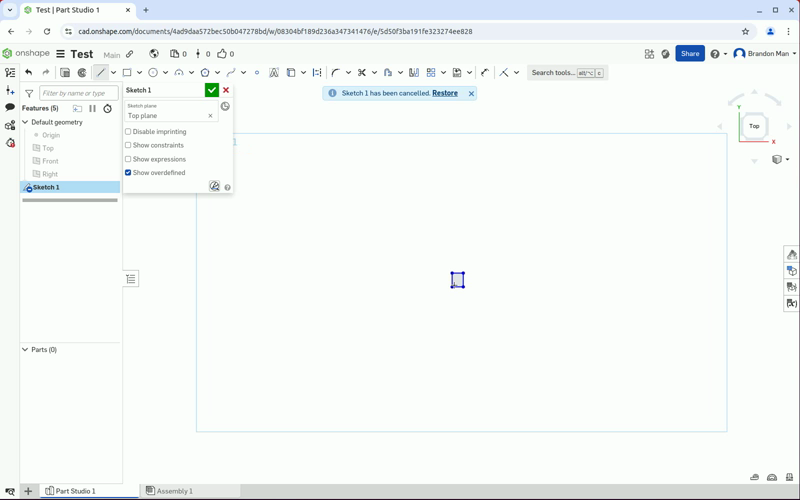
scroll(6)
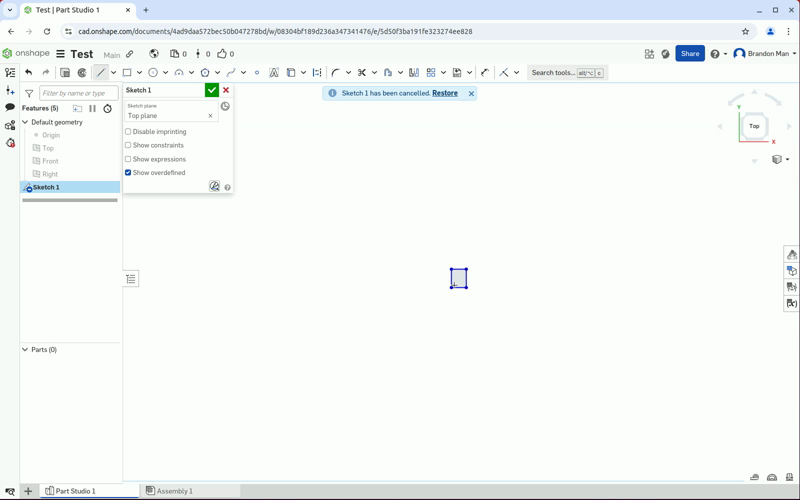
scroll(6)
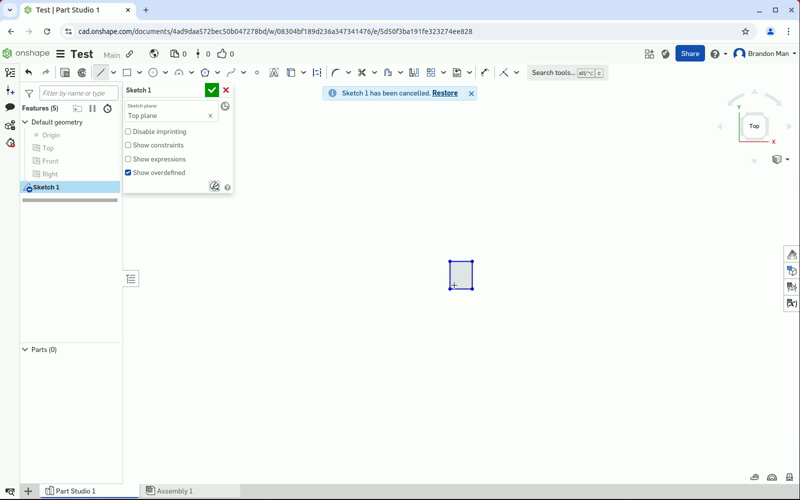
scroll(6)
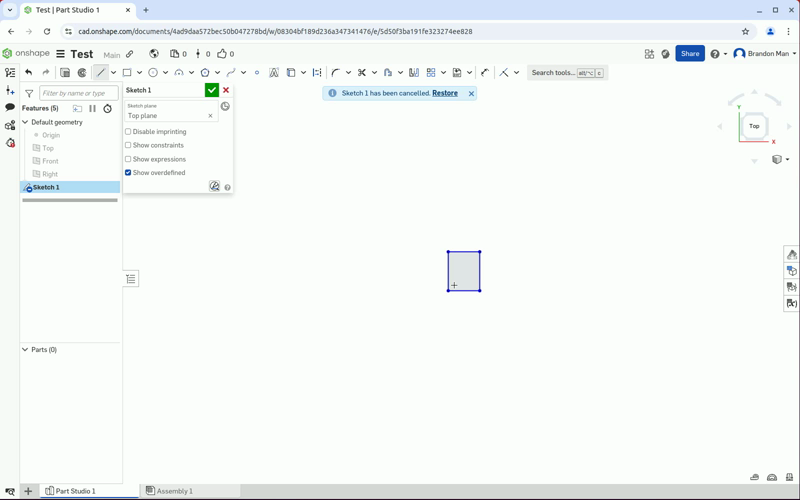
scroll(6)
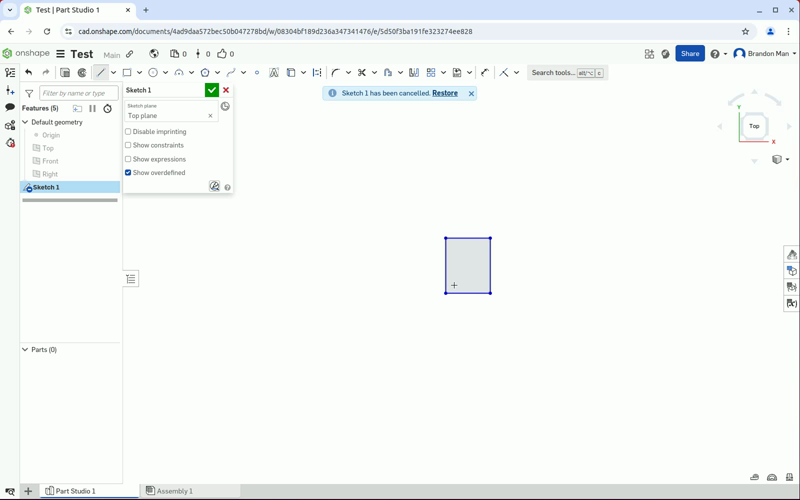
scroll(6)
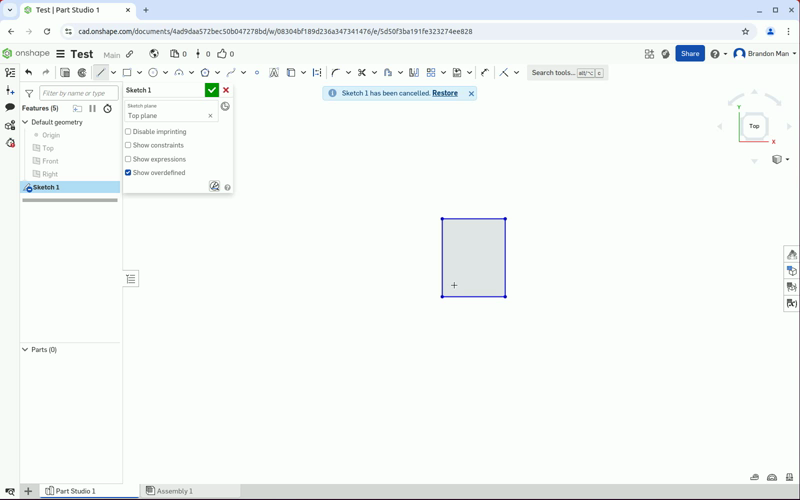
scroll(6)
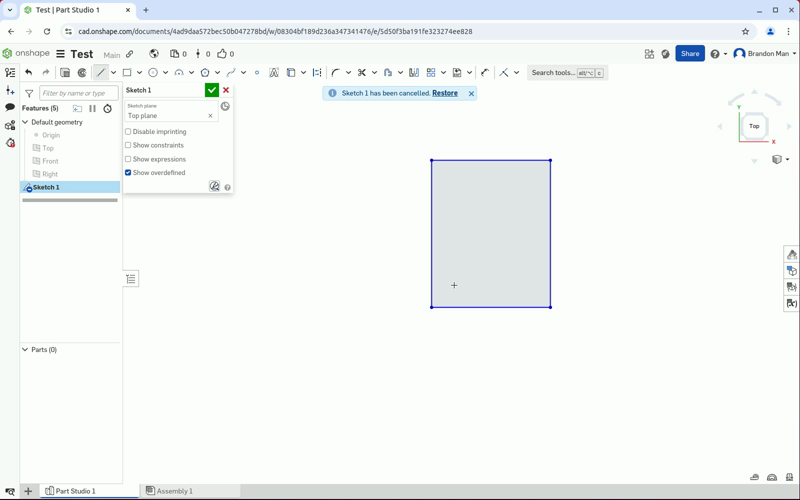
click(454, 284)
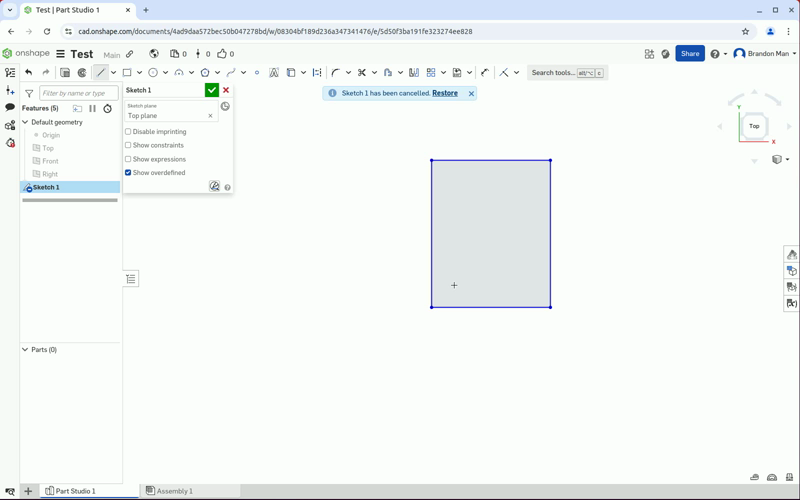
scroll(-6)
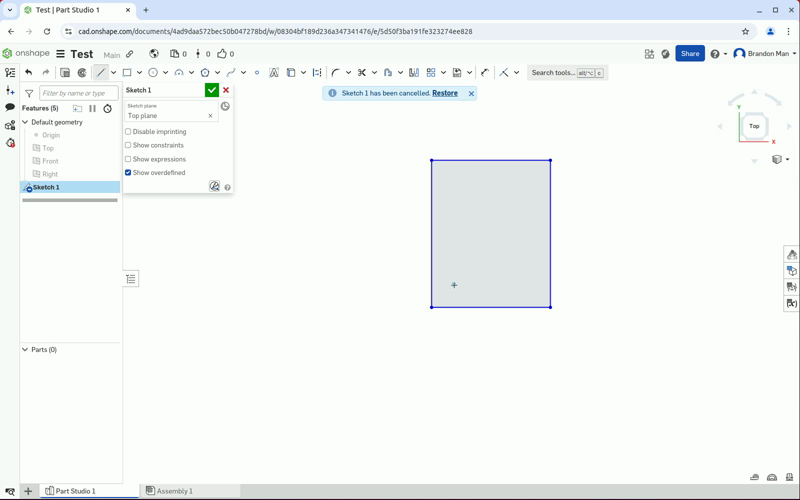
scroll(-6)
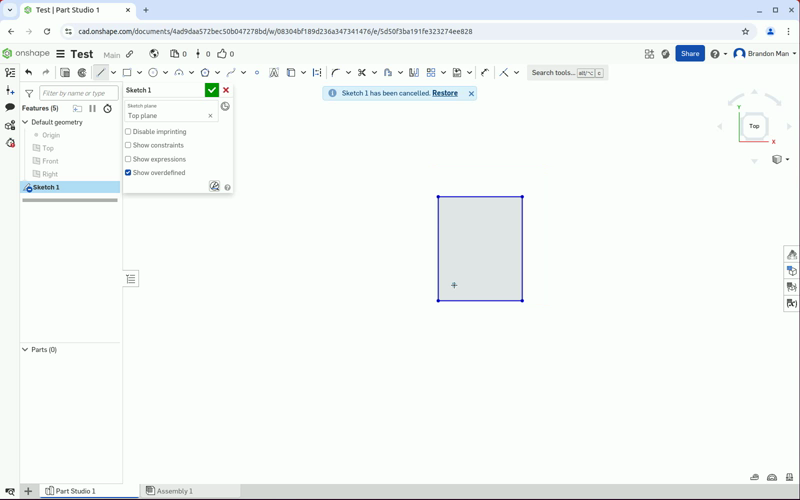
scroll(-6)
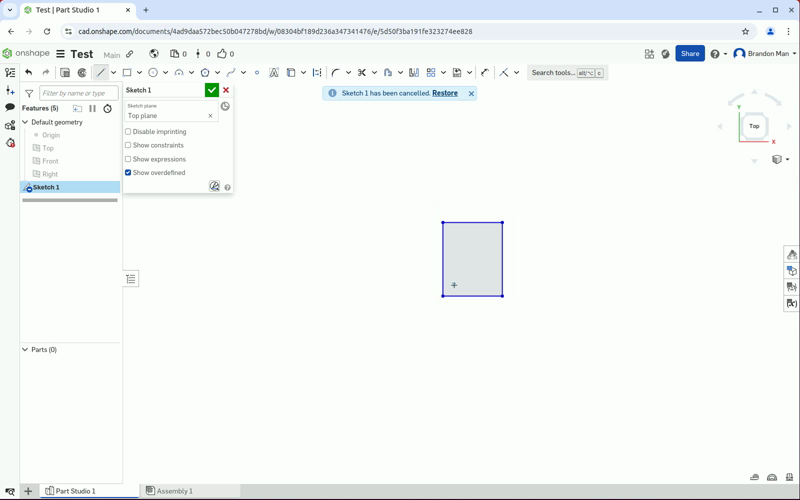
scroll(-6)
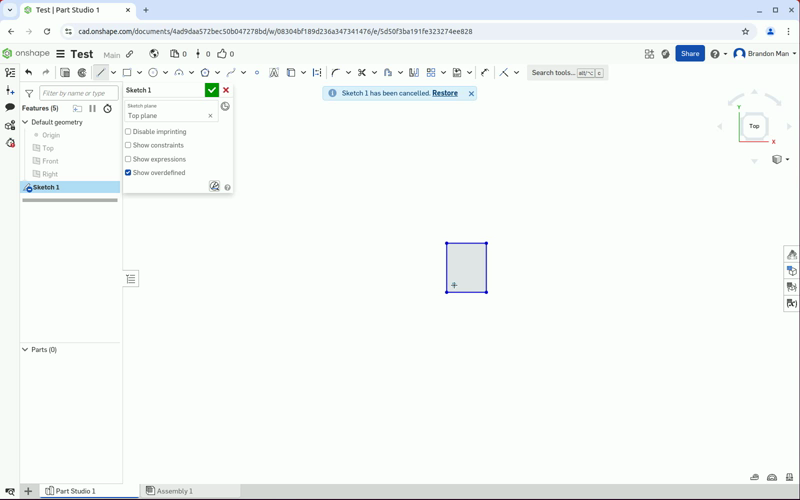
scroll(-6)
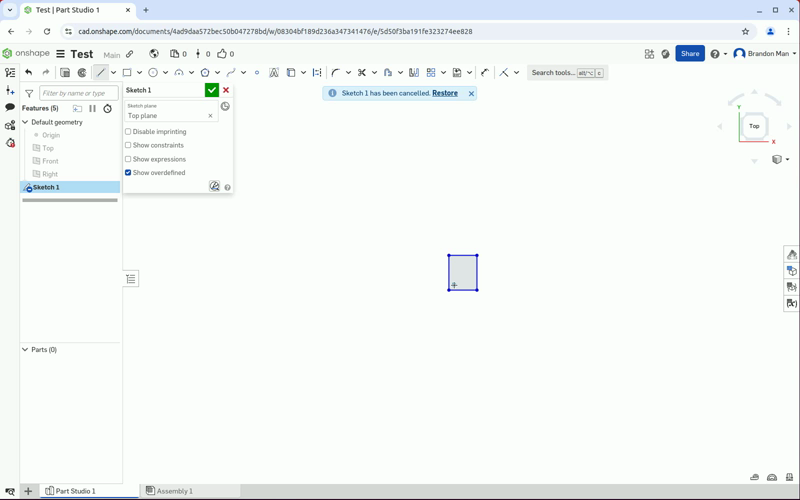
scroll(-6)
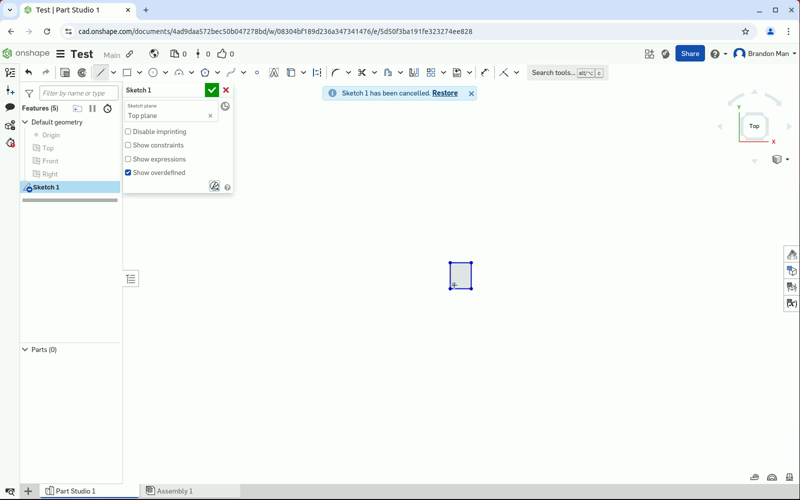
scroll(-6)
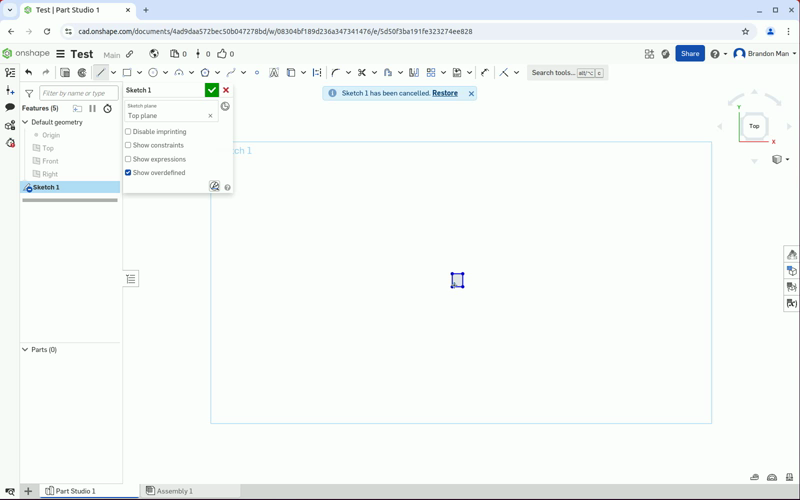
key_up(shift)
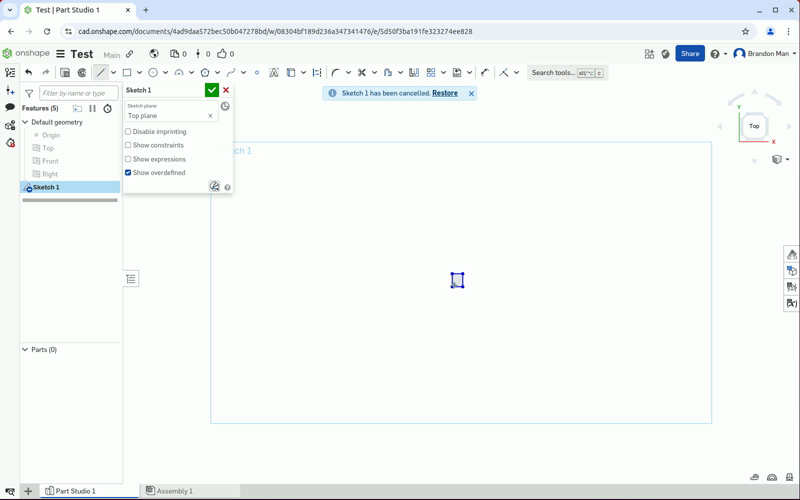
key_down(shift)
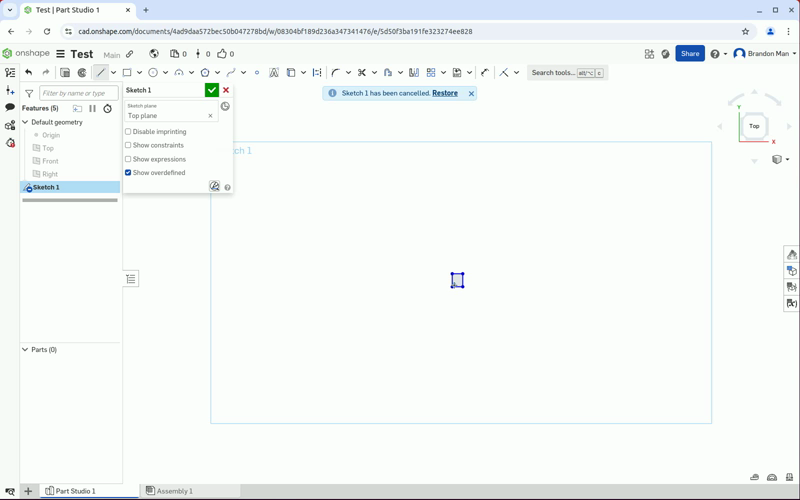
mouse_move(484, 284)
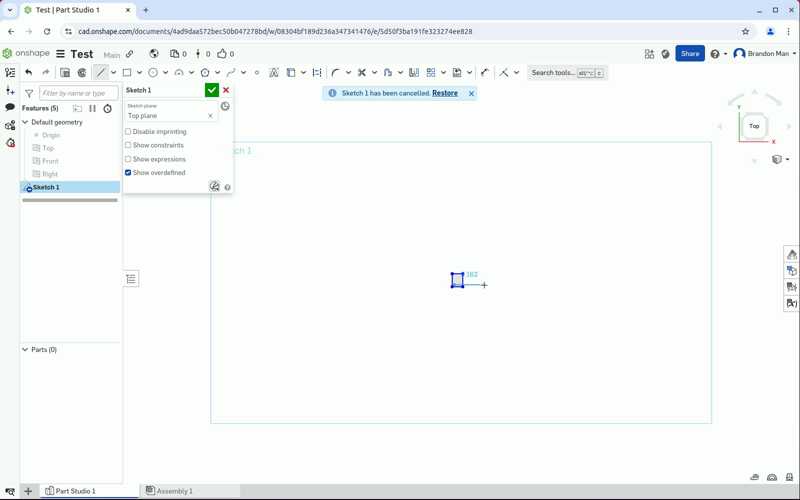
mouse_move(461, 284)
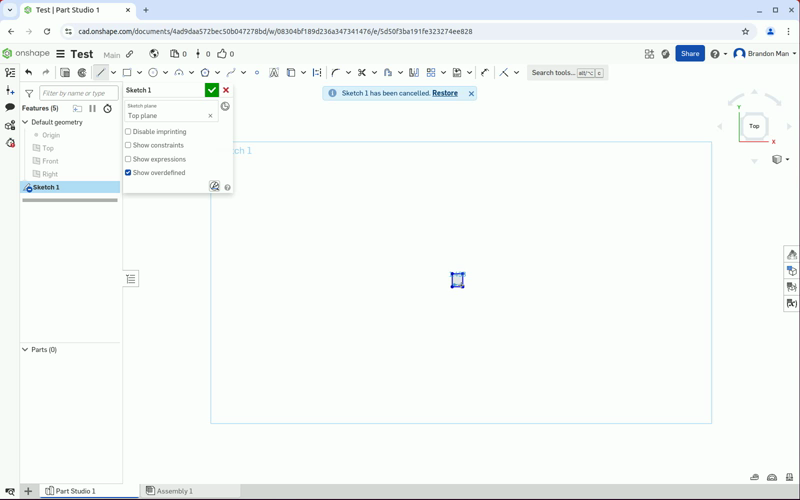
scroll(6)
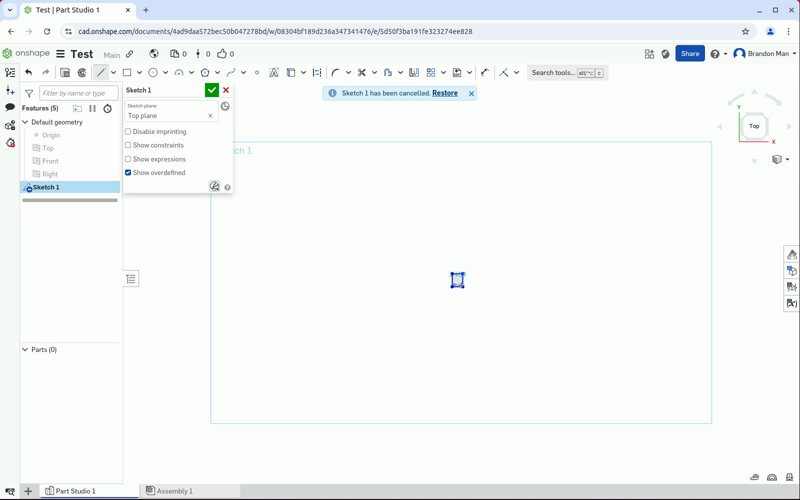
scroll(6)
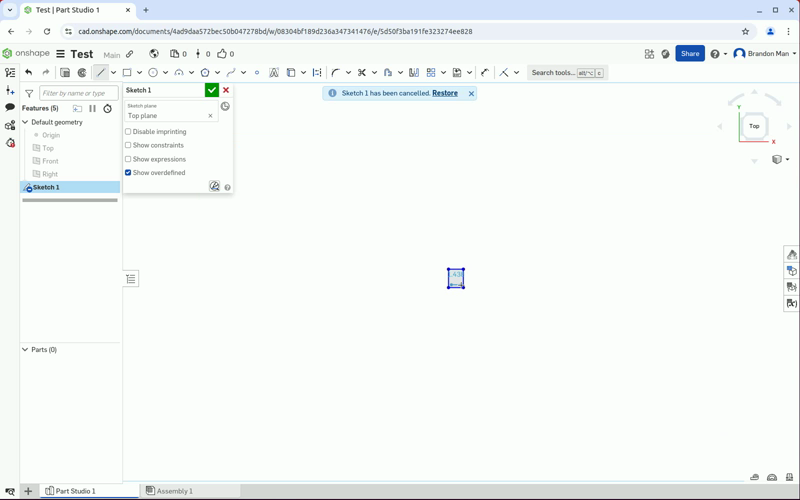
scroll(6)
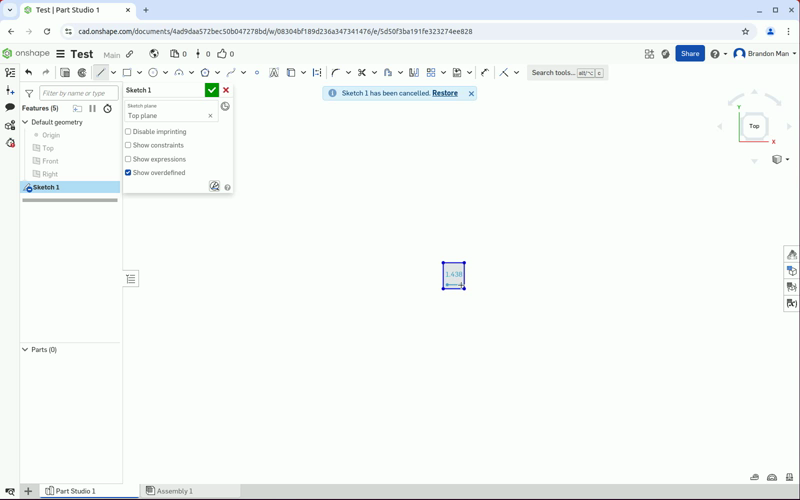
scroll(6)
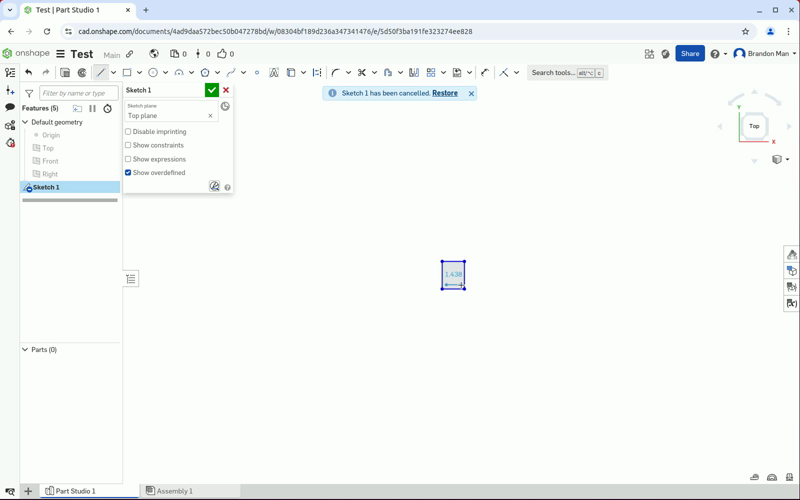
scroll(6)
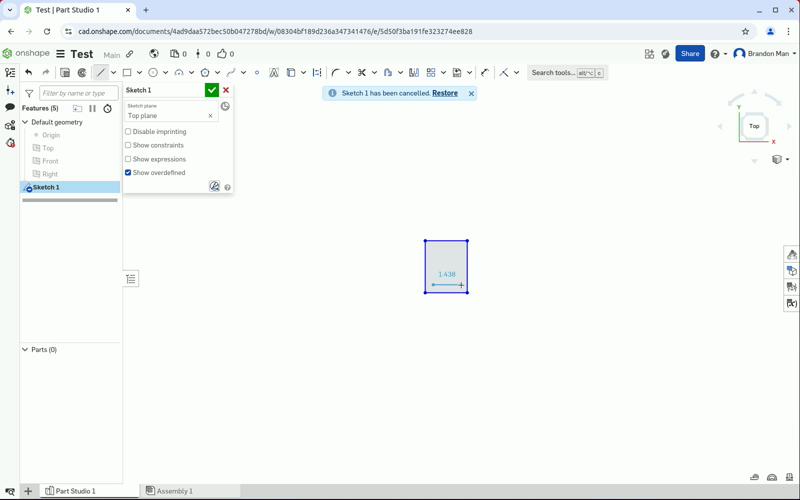
scroll(6)
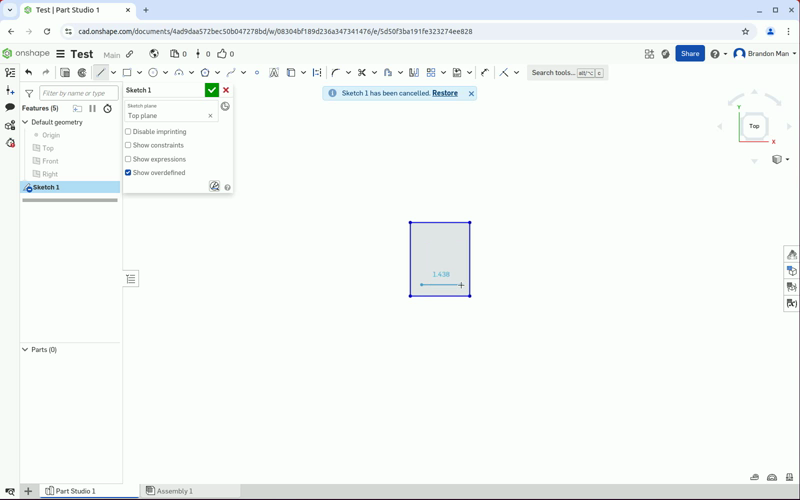
scroll(6)
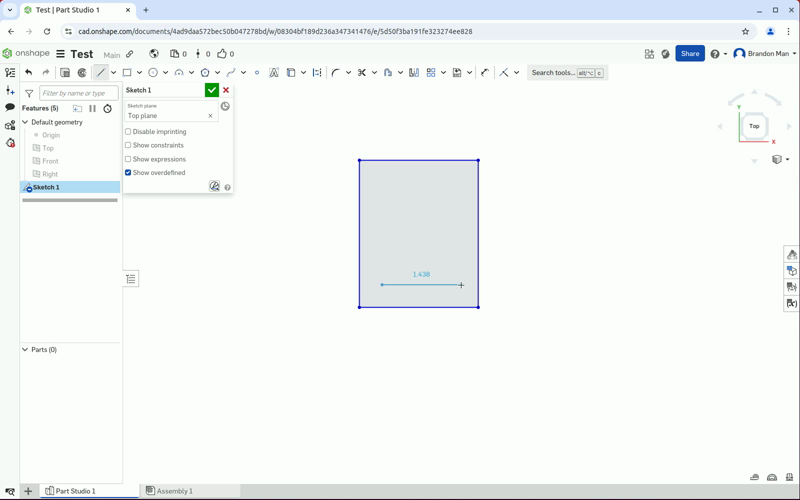
click(461, 284)
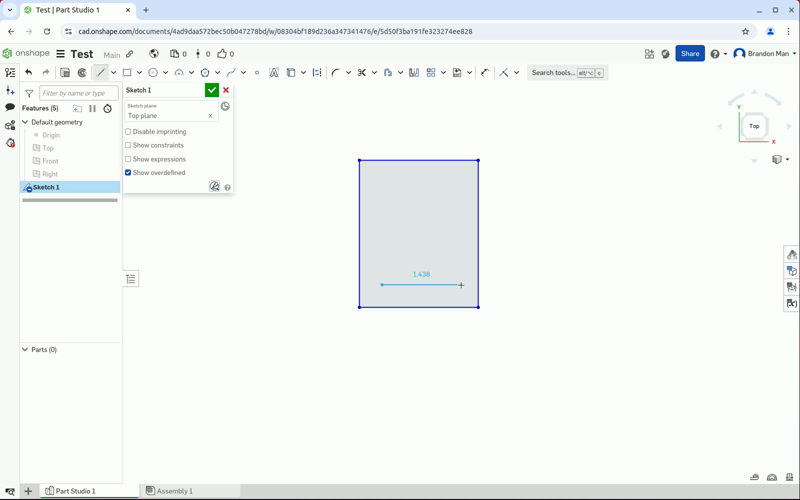
scroll(-6)
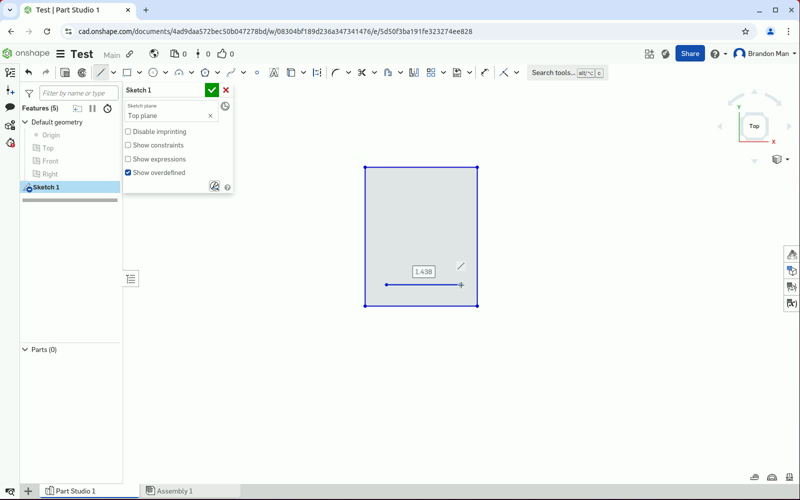
scroll(-6)
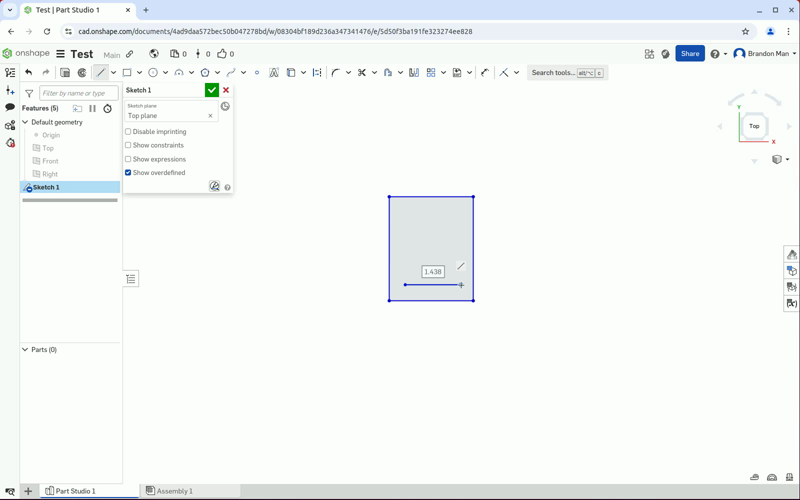
scroll(-6)
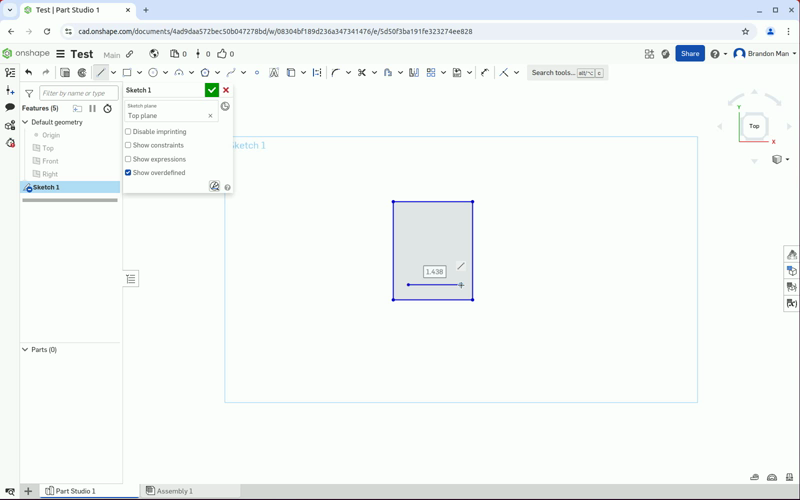
scroll(-6)
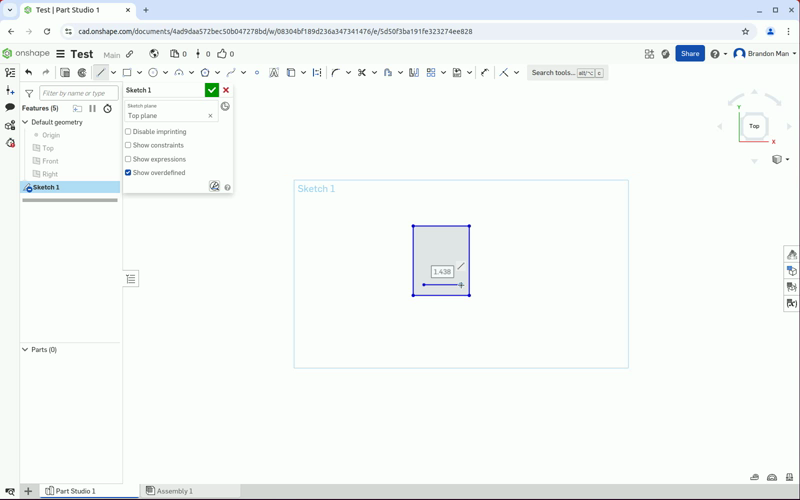
scroll(-6)
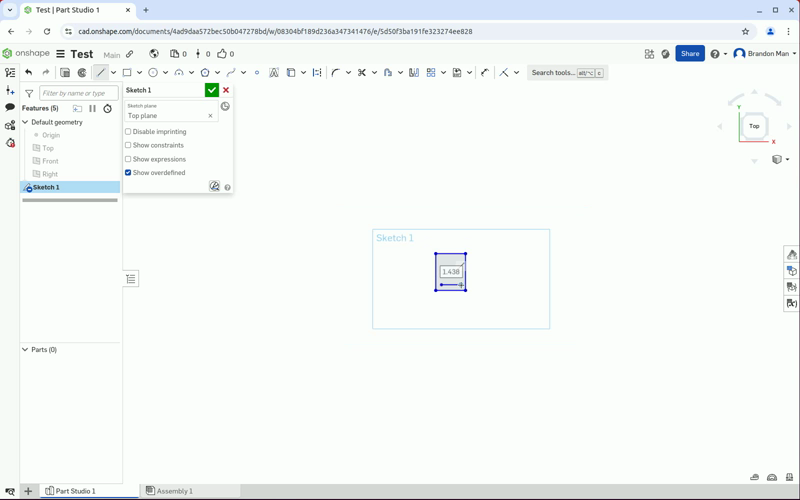
scroll(-6)
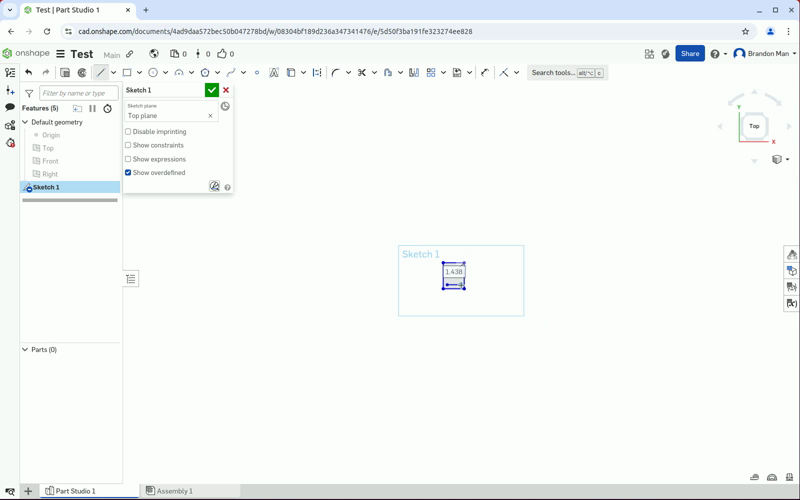
scroll(-6)
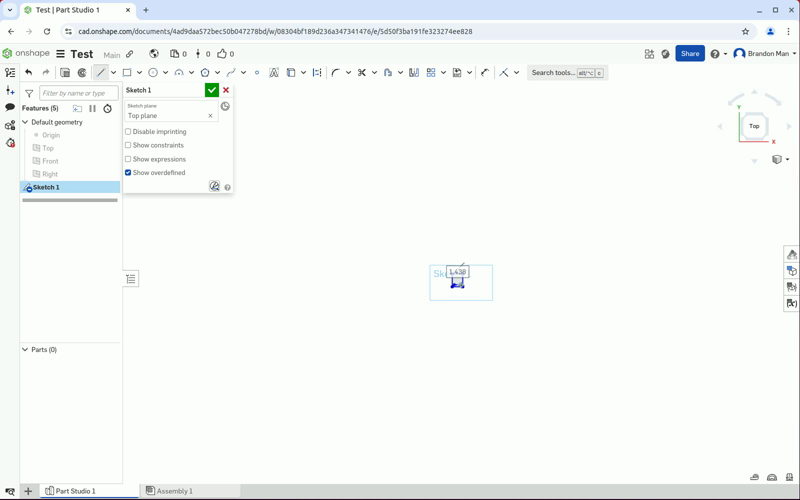
key_up(shift)
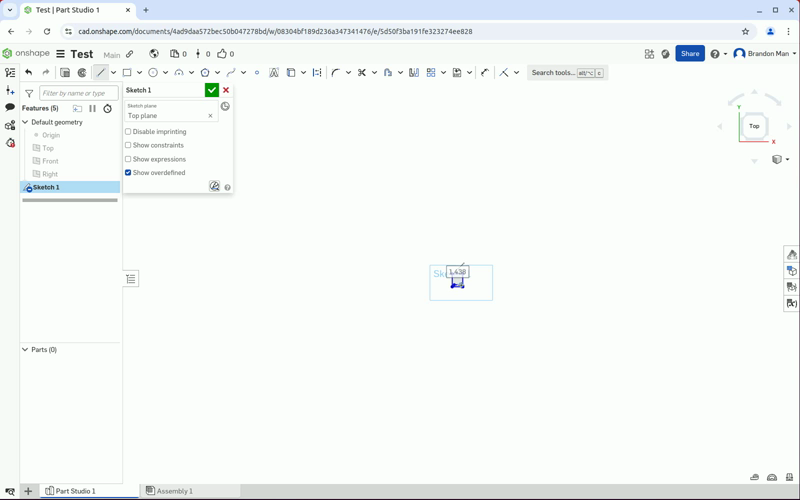
key_down(shift)
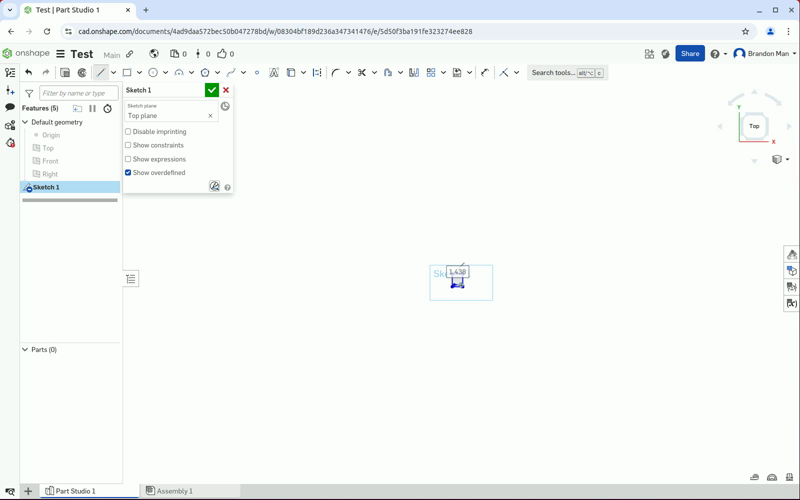
mouse_move(491, 284)
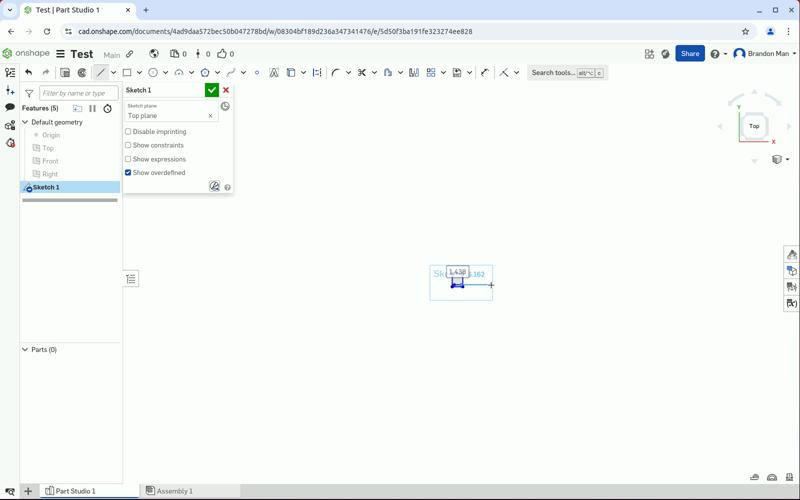
mouse_move(461, 275)
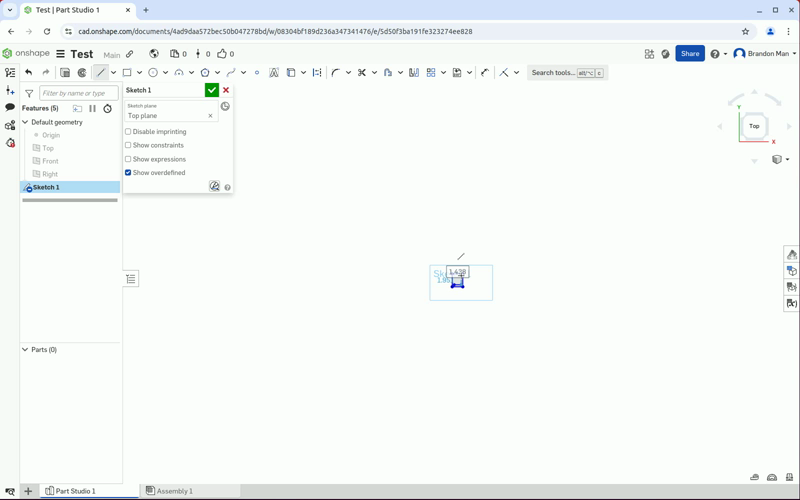
scroll(6)
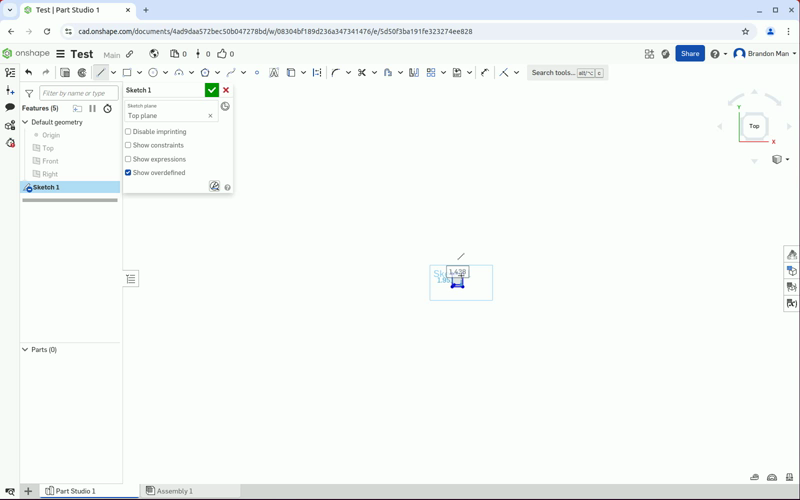
scroll(6)
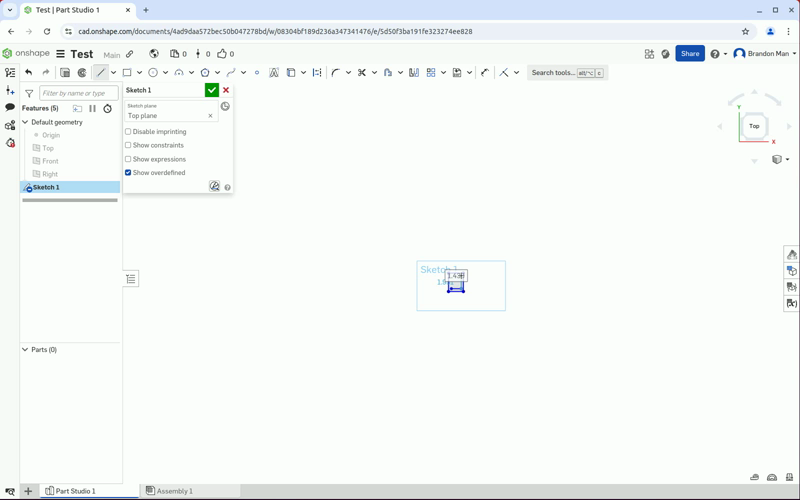
scroll(6)
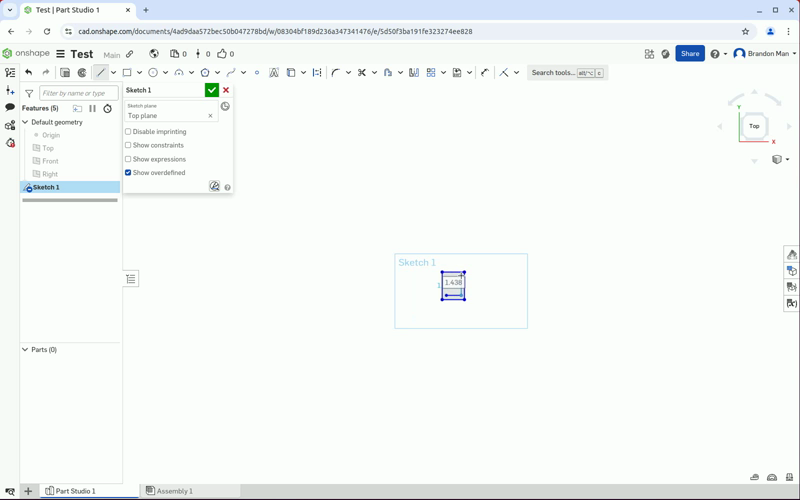
scroll(6)
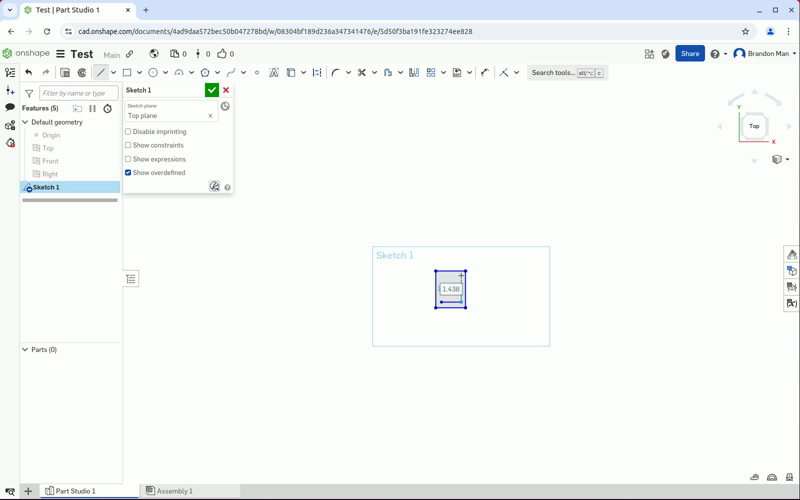
scroll(6)
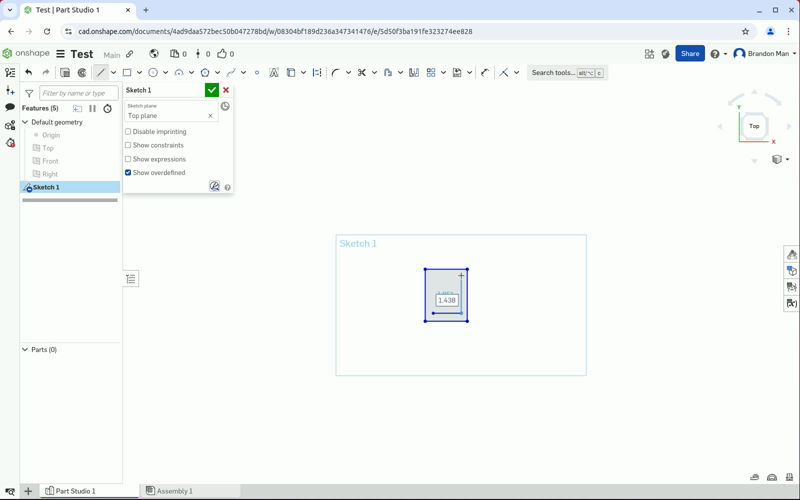
scroll(6)
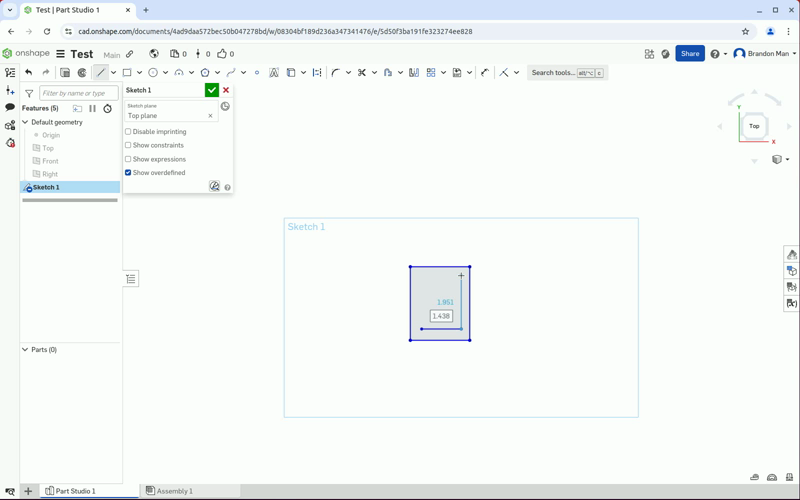
scroll(6)
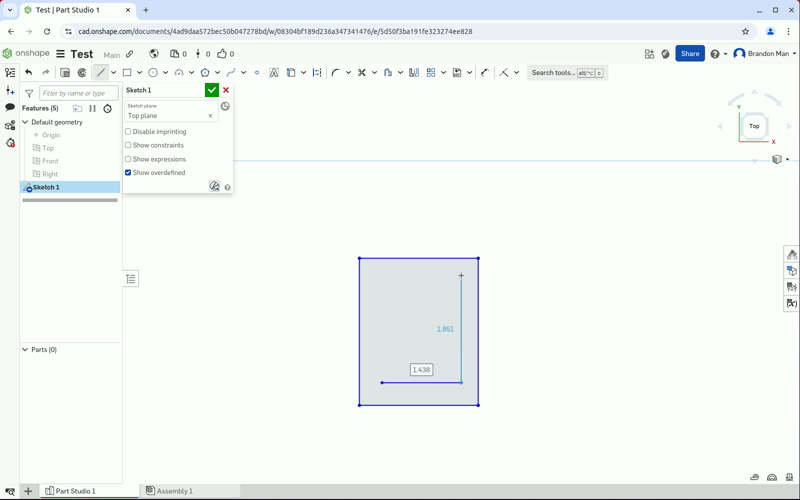
click(461, 275)
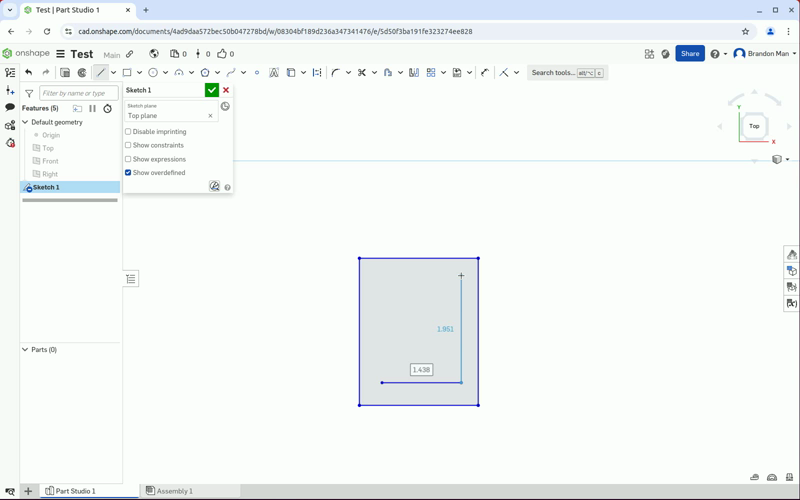
scroll(-6)
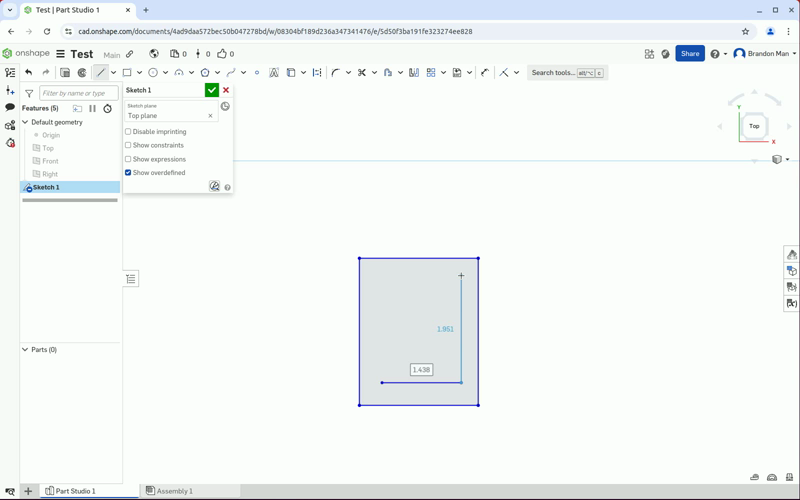
scroll(-6)
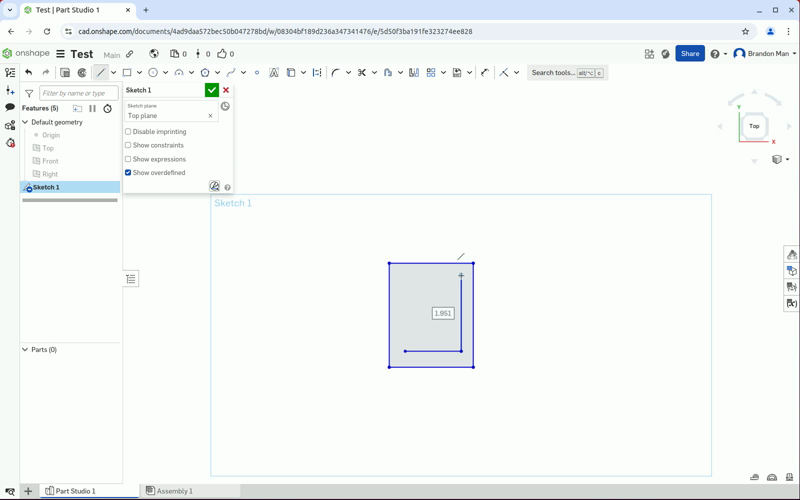
scroll(-6)
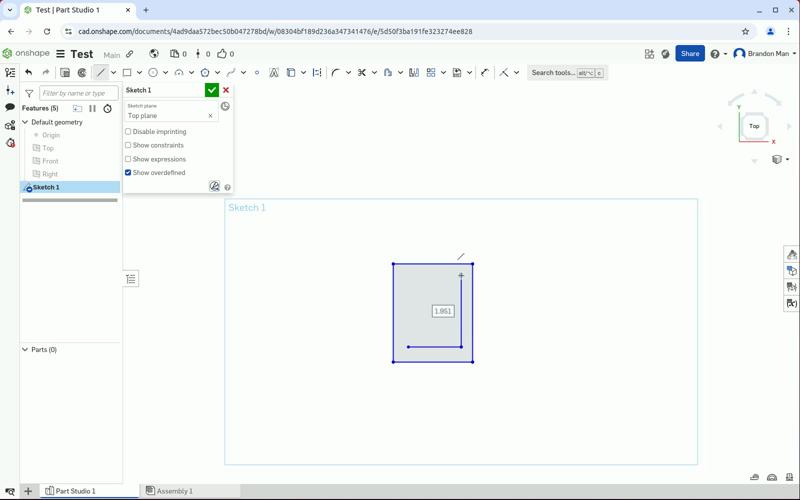
scroll(-6)
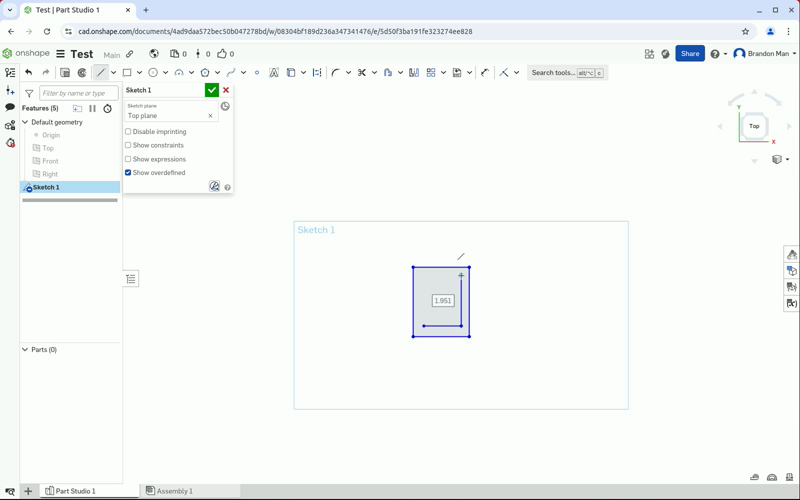
scroll(-6)
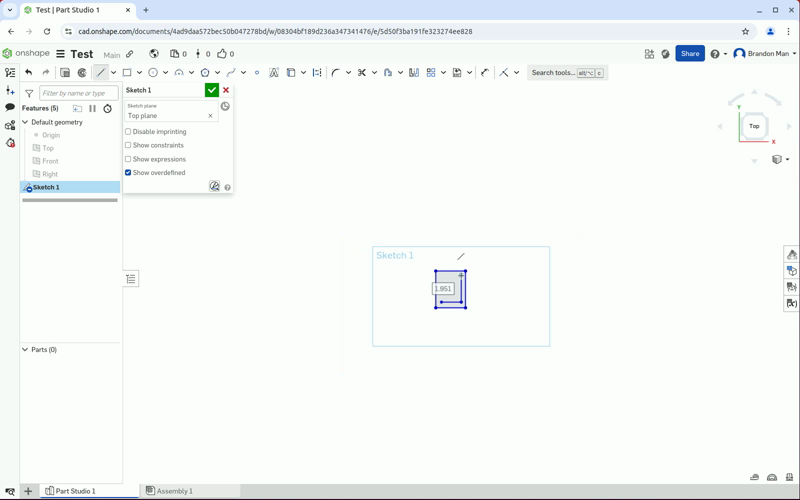
scroll(-6)
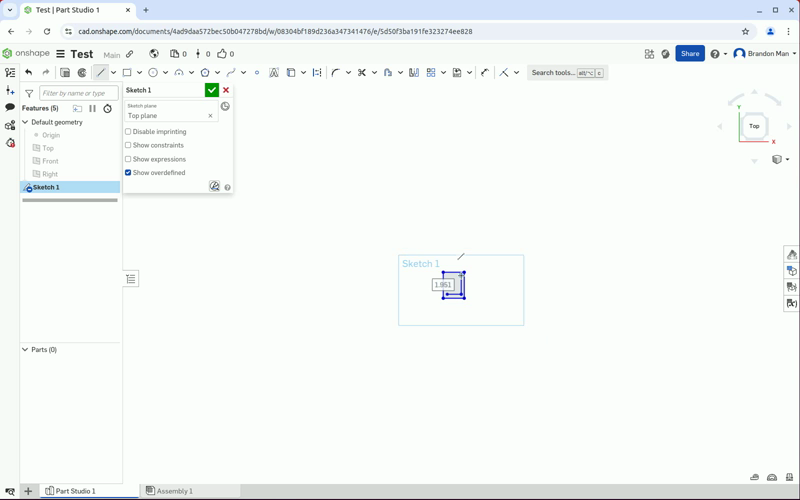
scroll(-6)
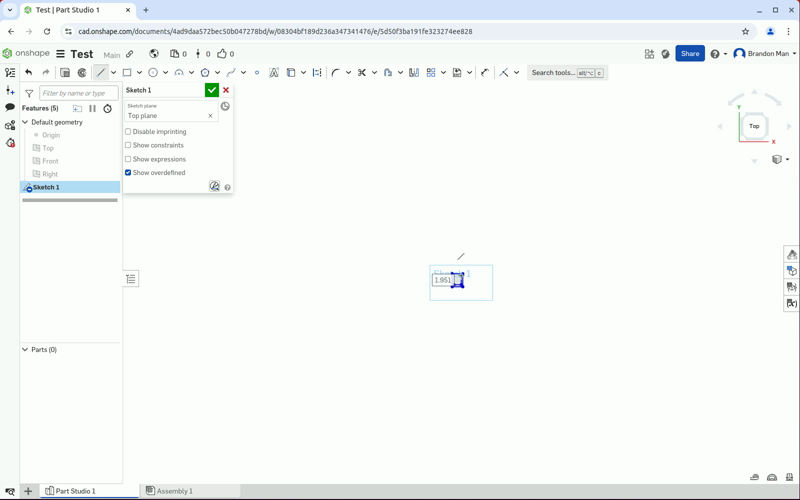
key_up(shift)
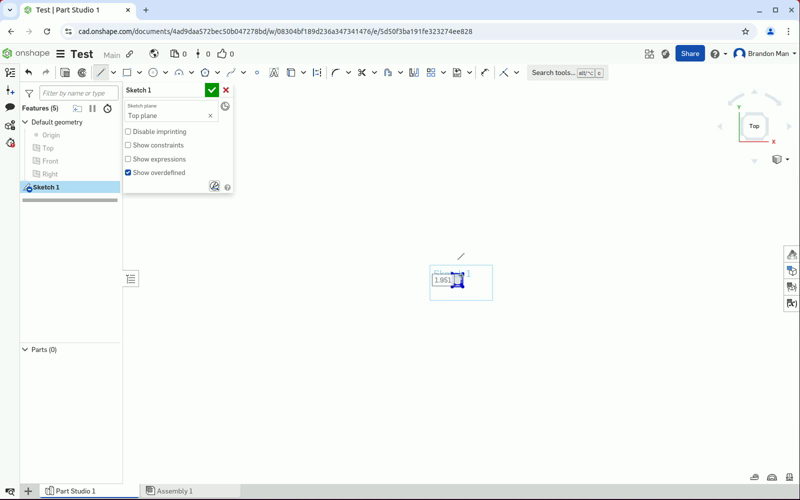
key_down(shift)
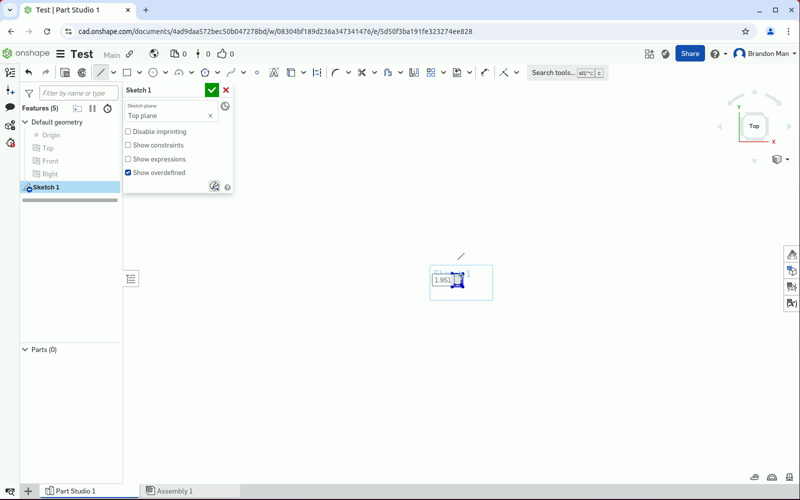
mouse_move(491, 275)
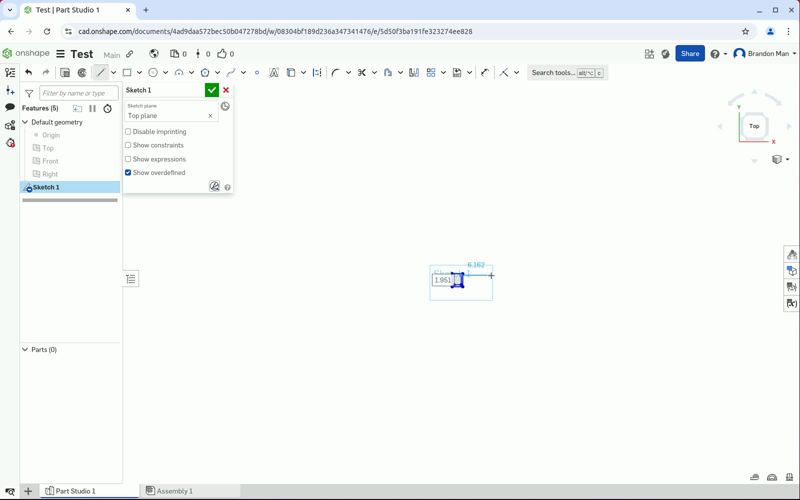
mouse_move(454, 275)
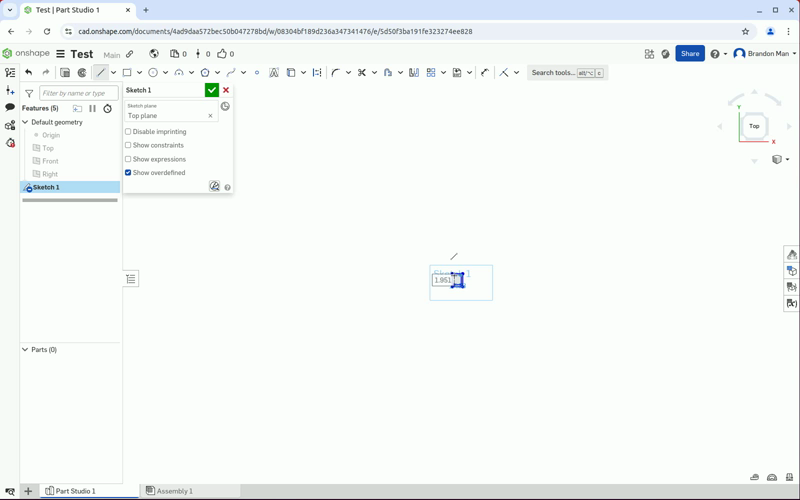
scroll(6)
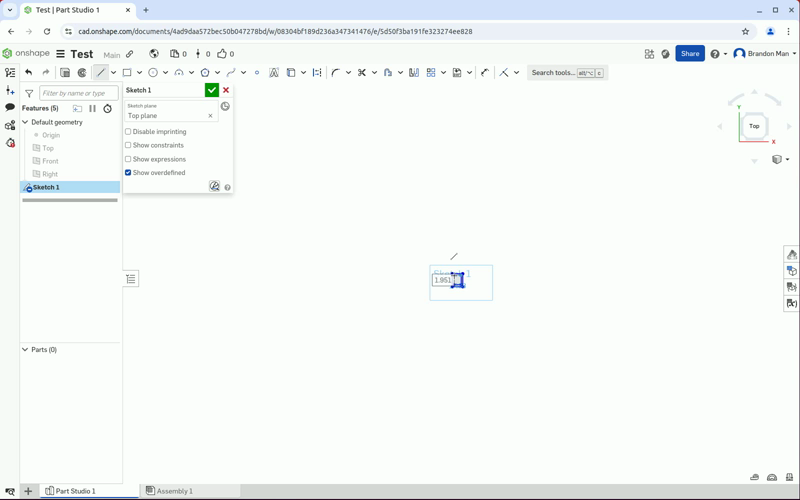
scroll(6)
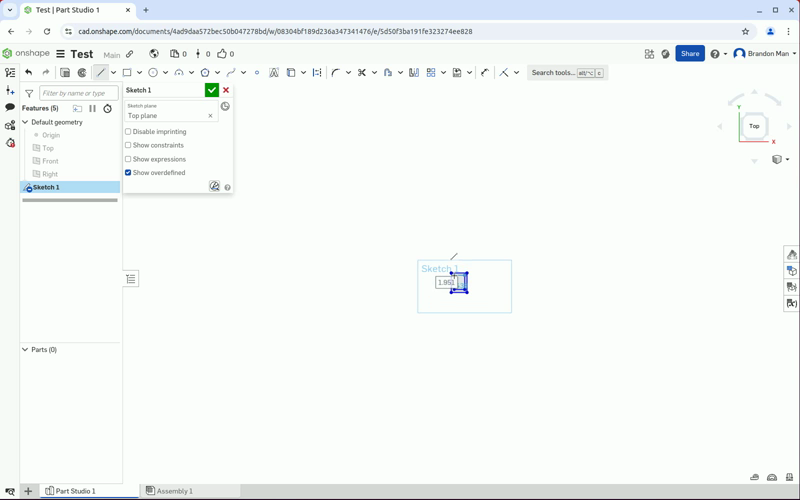
scroll(6)
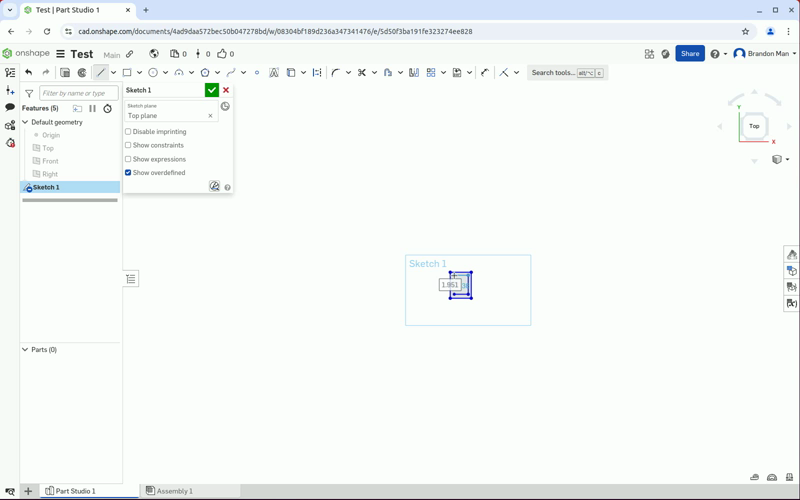
scroll(6)
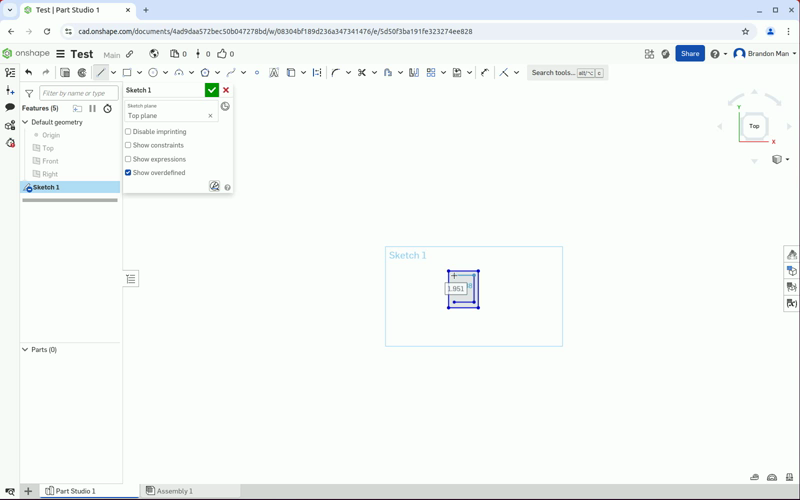
scroll(6)
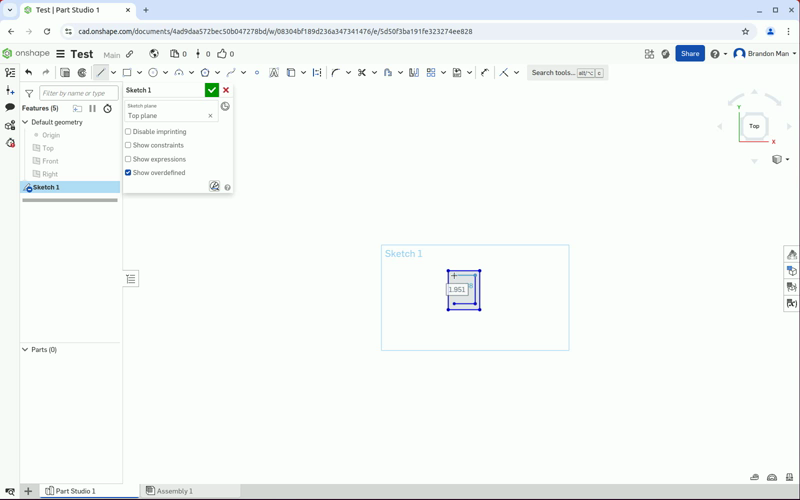
scroll(6)
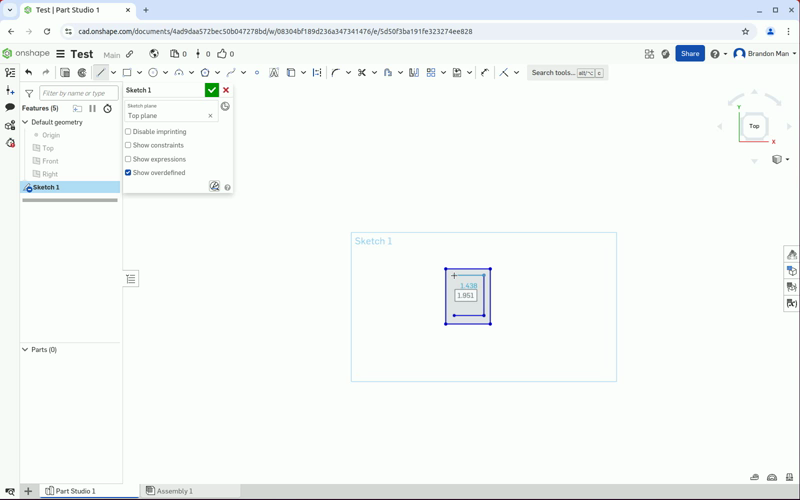
scroll(6)
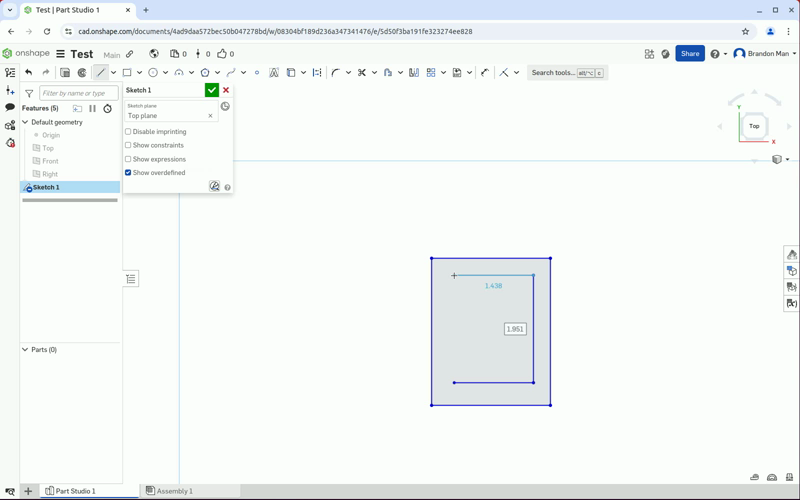
click(454, 275)
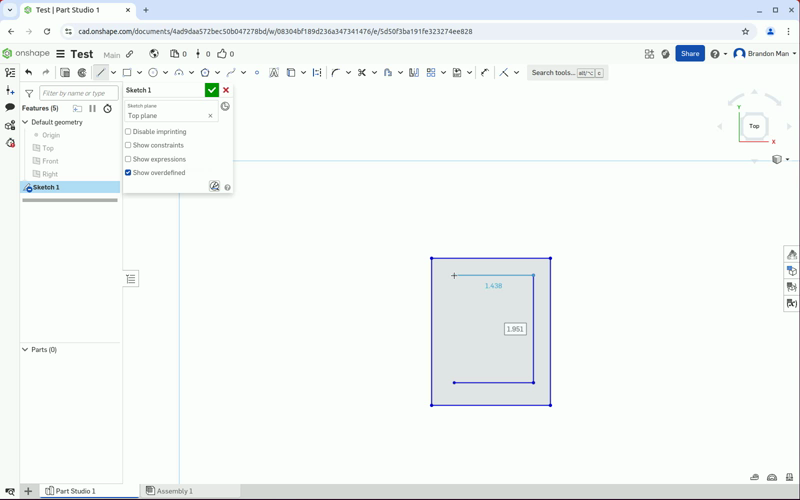
scroll(-6)
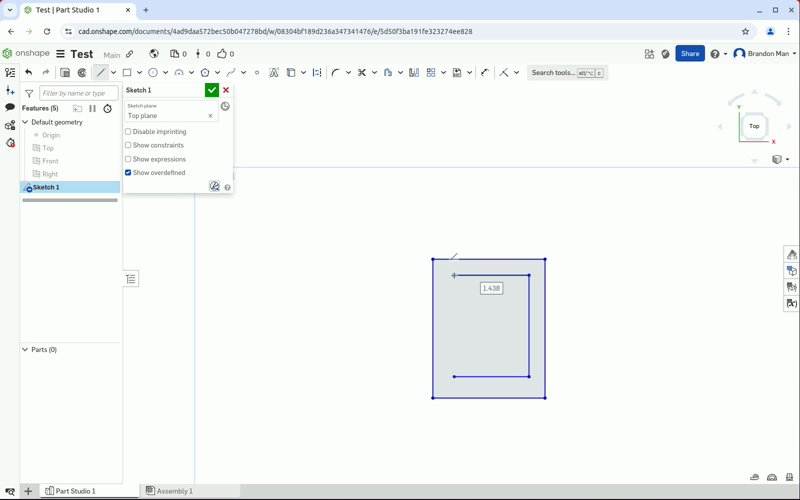
scroll(-6)
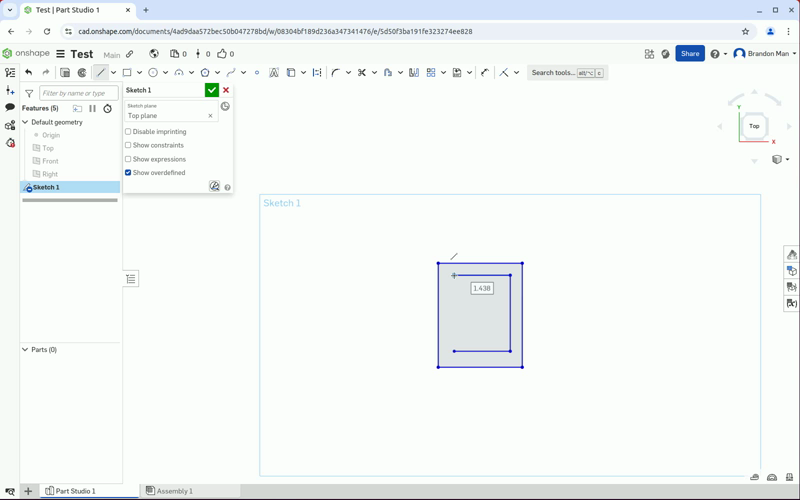
scroll(-6)
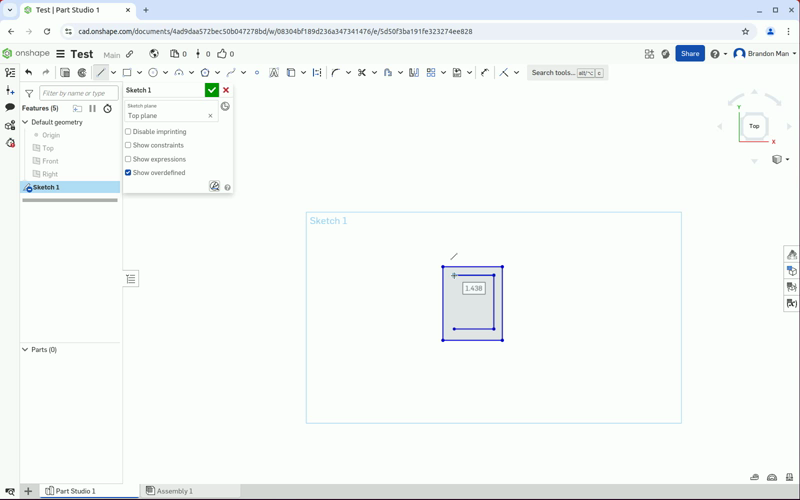
scroll(-6)
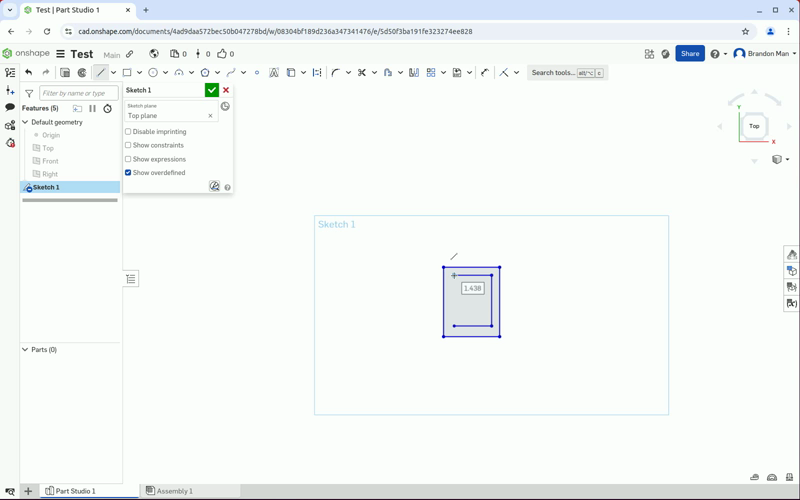
scroll(-6)
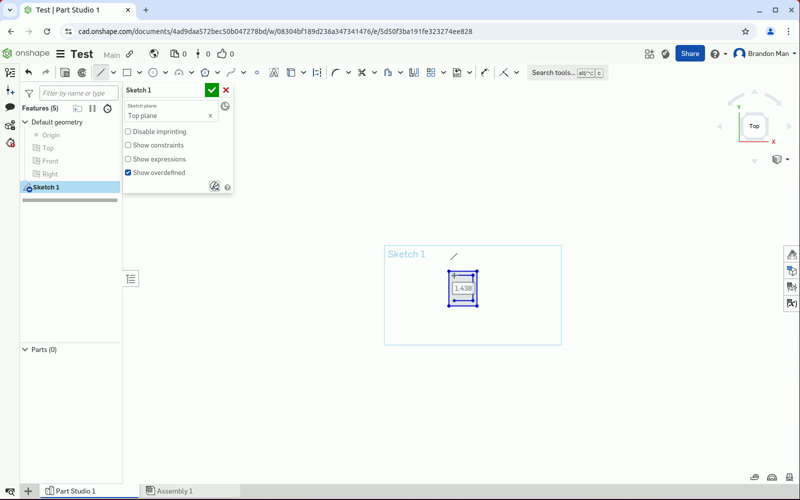
scroll(-6)
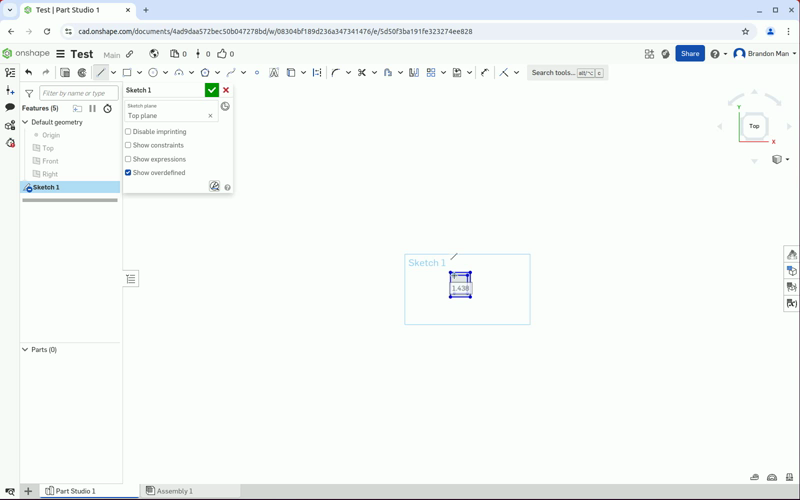
scroll(-6)
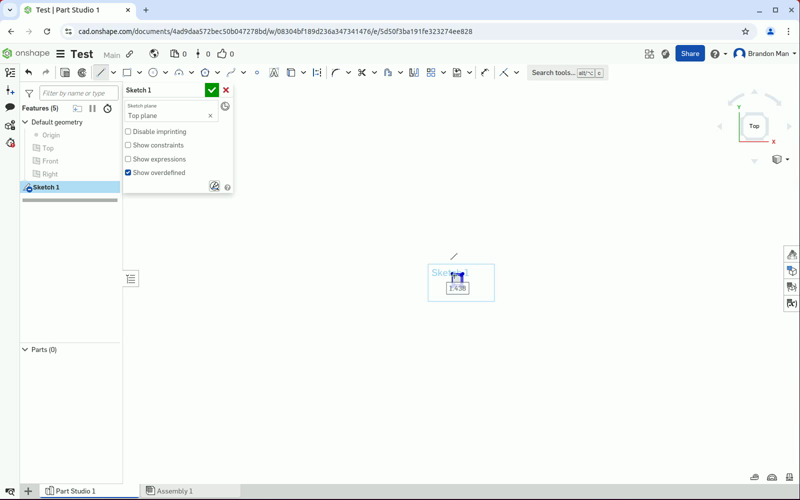
key_up(shift)
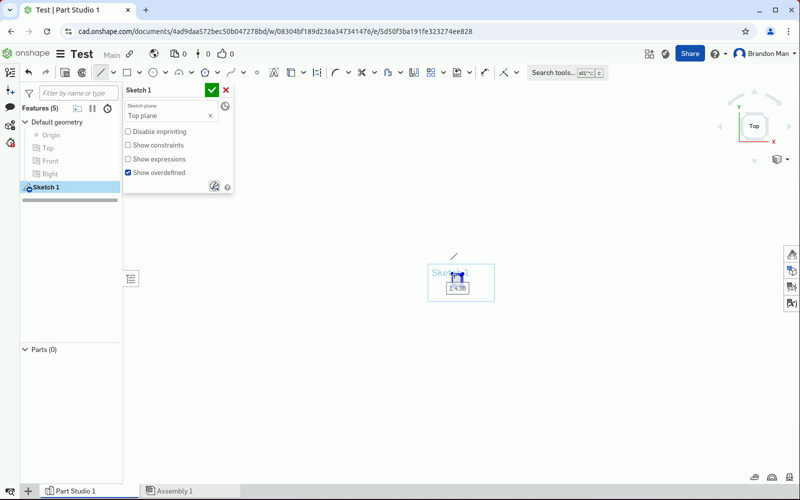
mouse_move(484, 275)
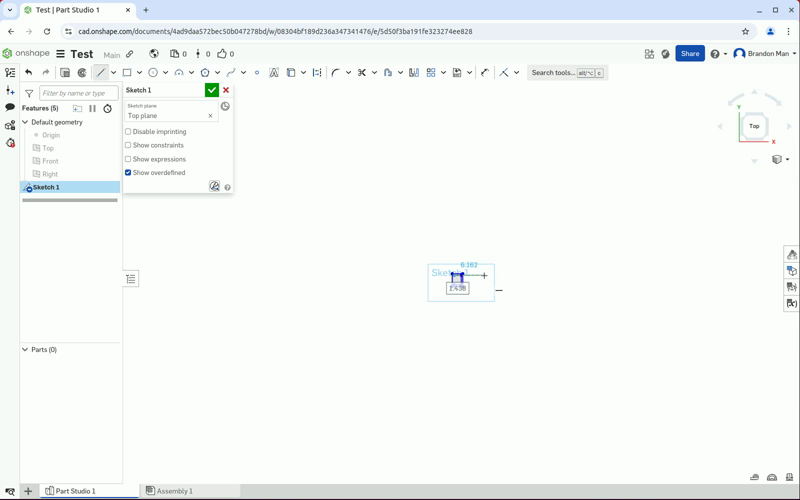
key_down(shift)
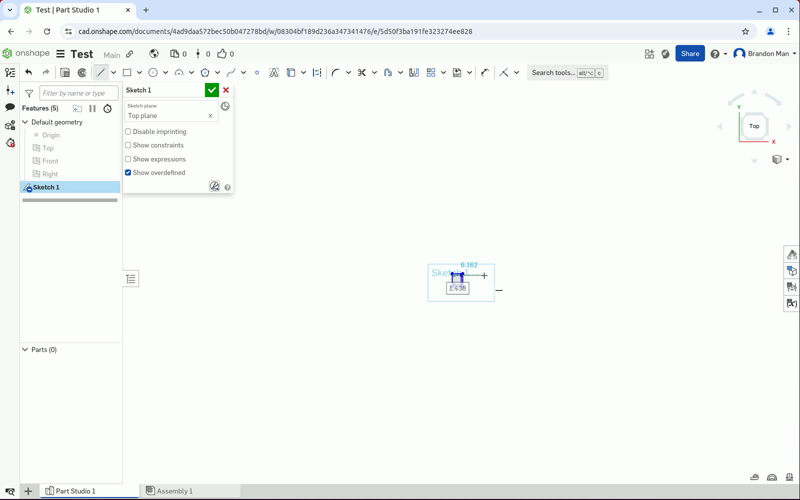
mouse_move(454, 284)
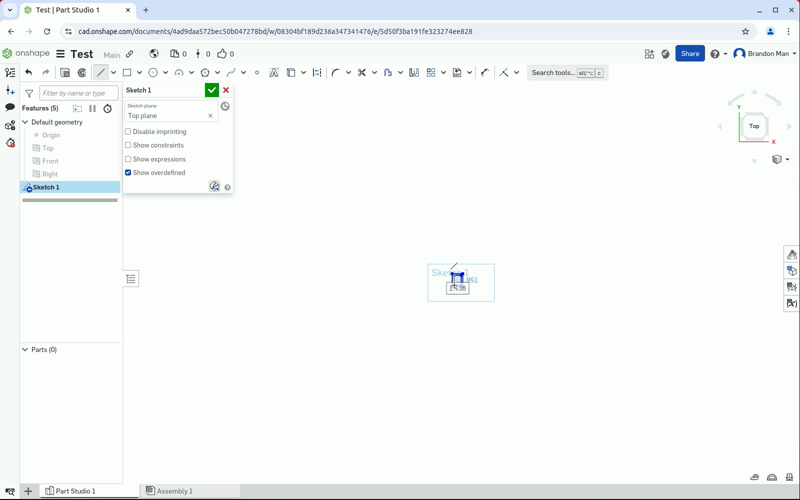
scroll(6)
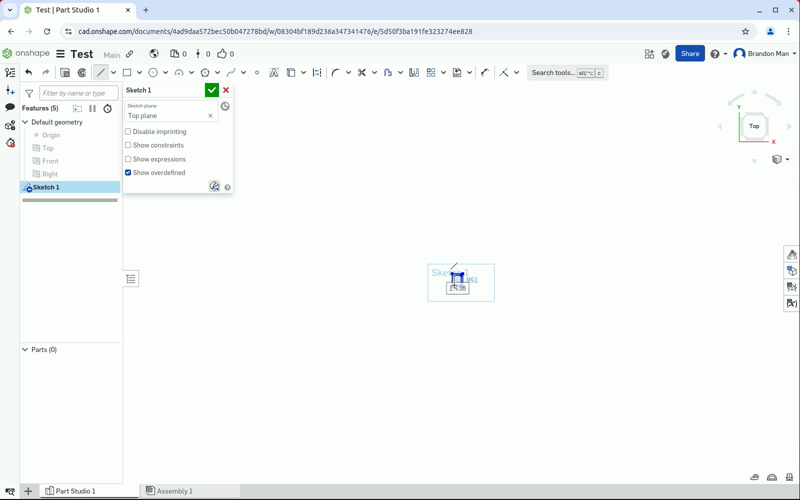
scroll(6)
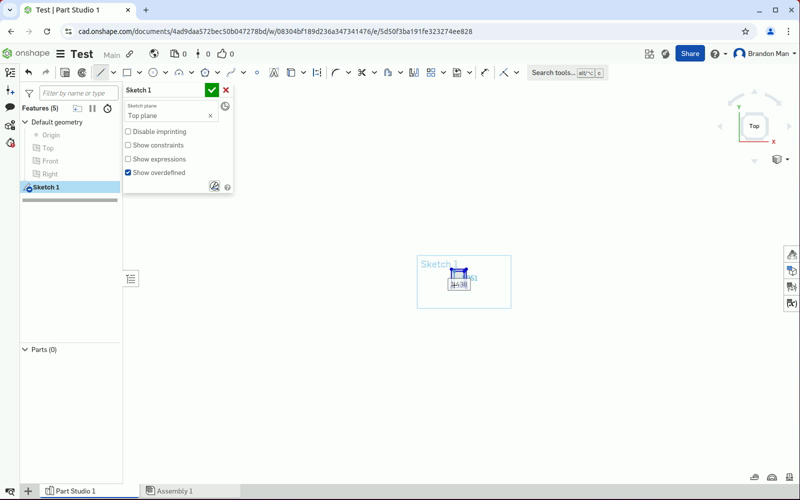
scroll(6)
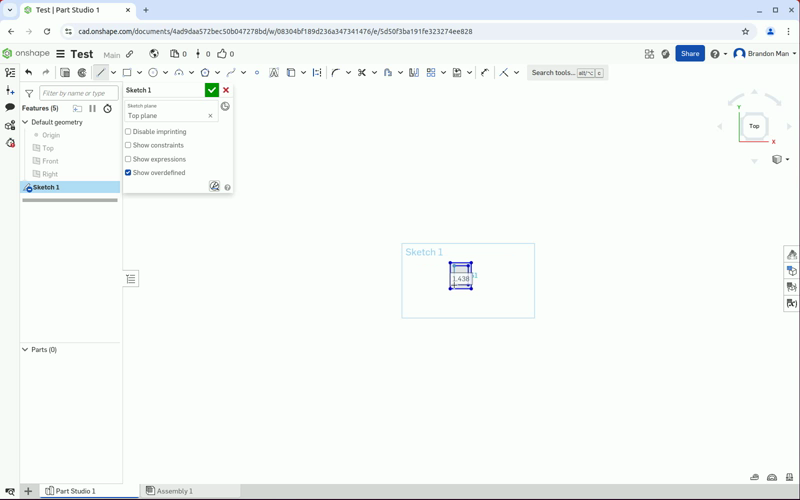
scroll(6)
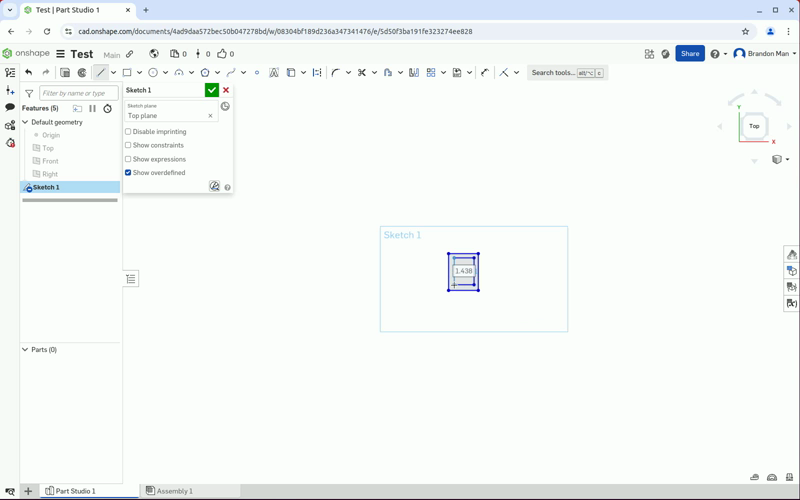
scroll(6)
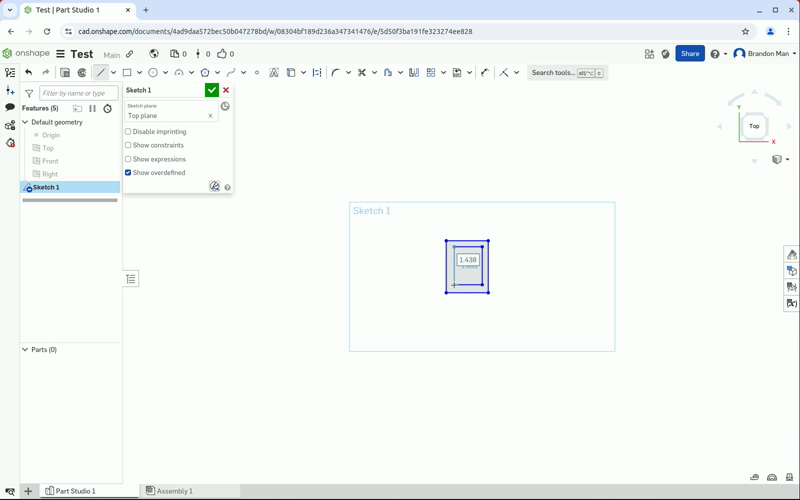
scroll(6)
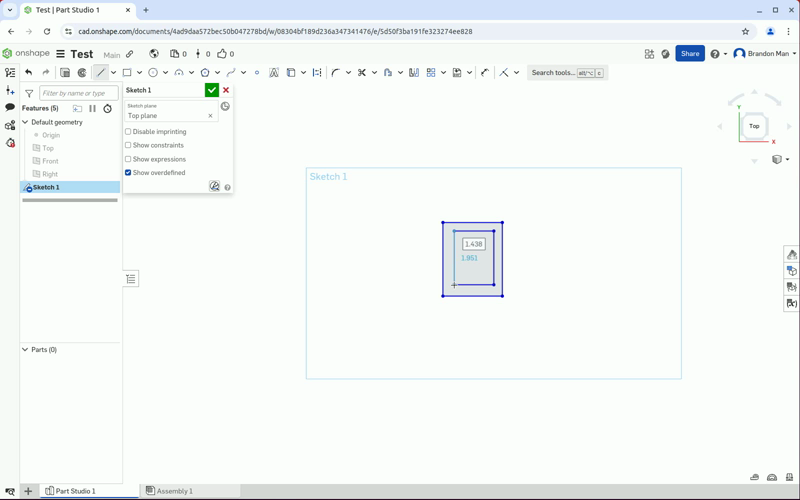
scroll(6)
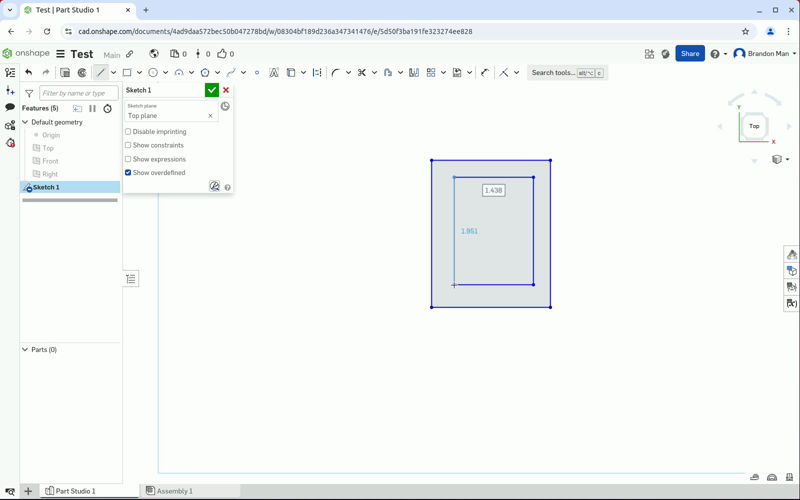
key_up(shift)
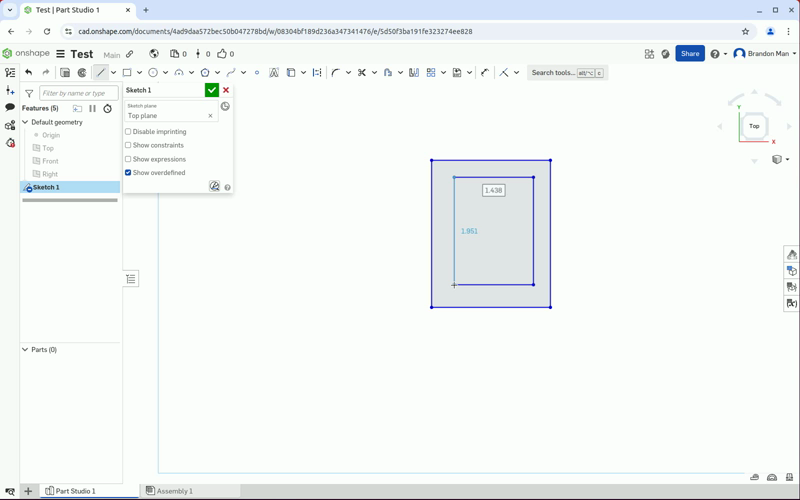
click(454, 284)
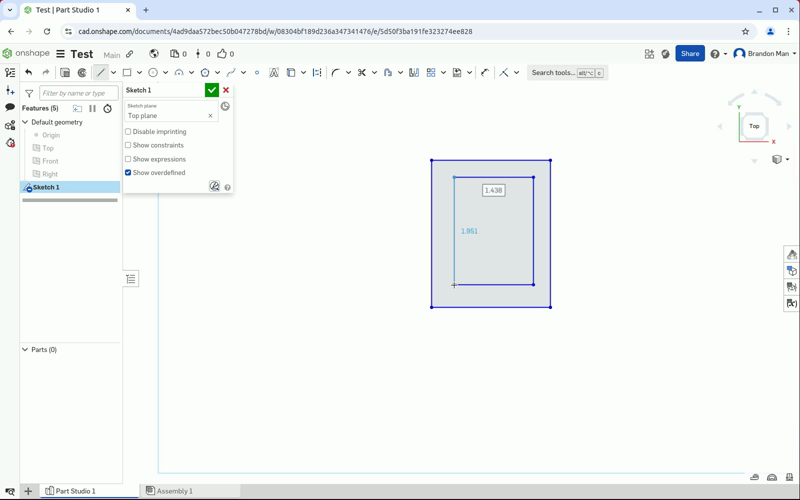
scroll(-6)
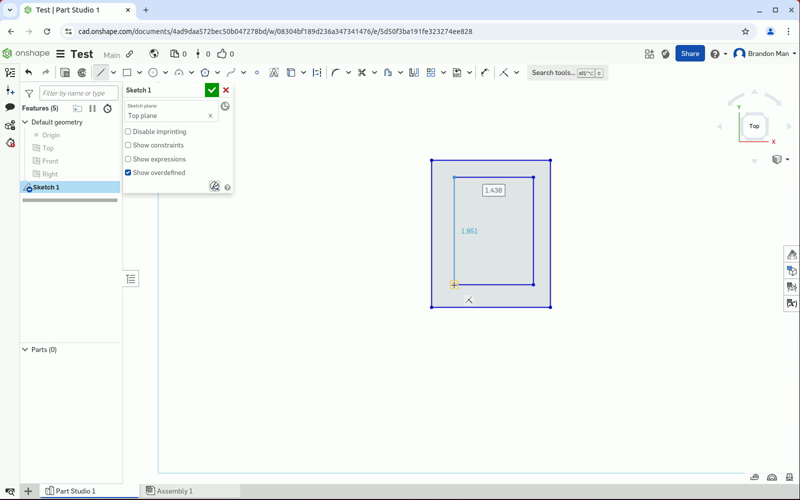
scroll(-6)
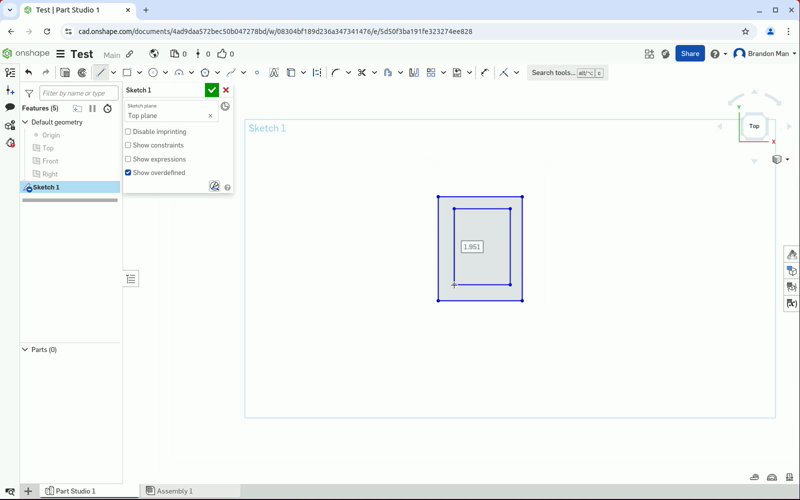
scroll(-6)
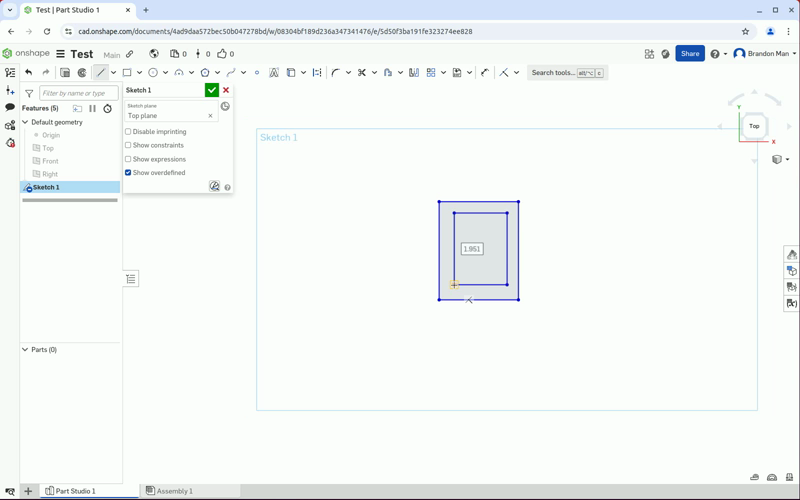
scroll(-6)
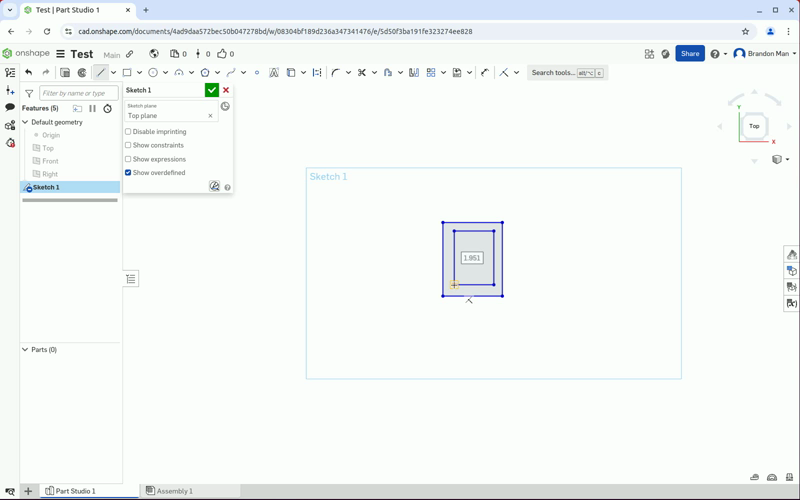
scroll(-6)
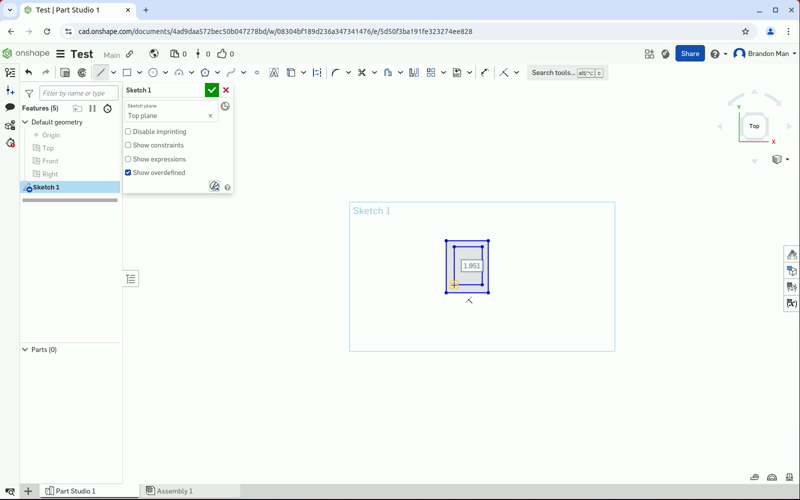
scroll(-6)
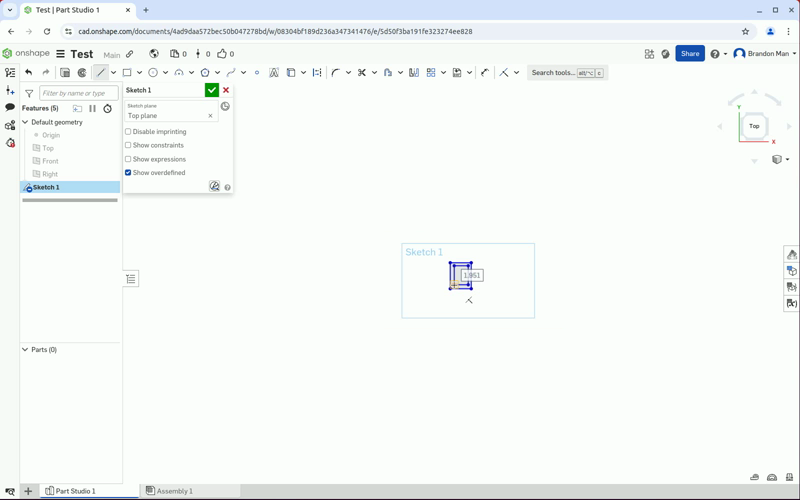
scroll(-6)
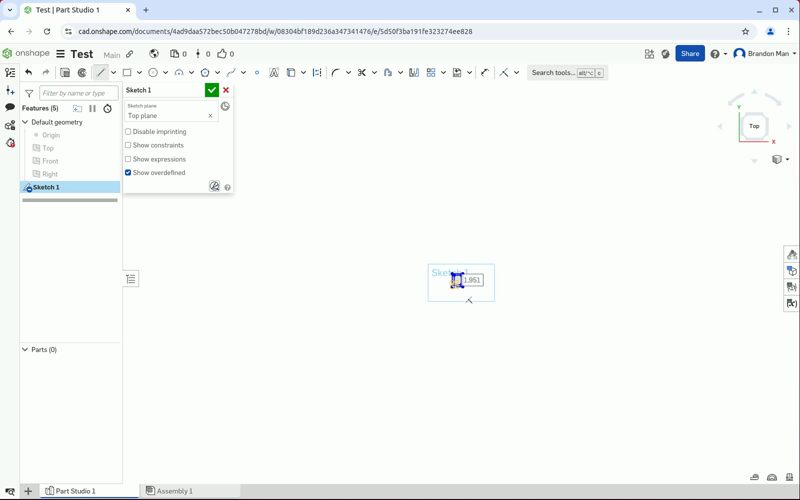
key(esc)
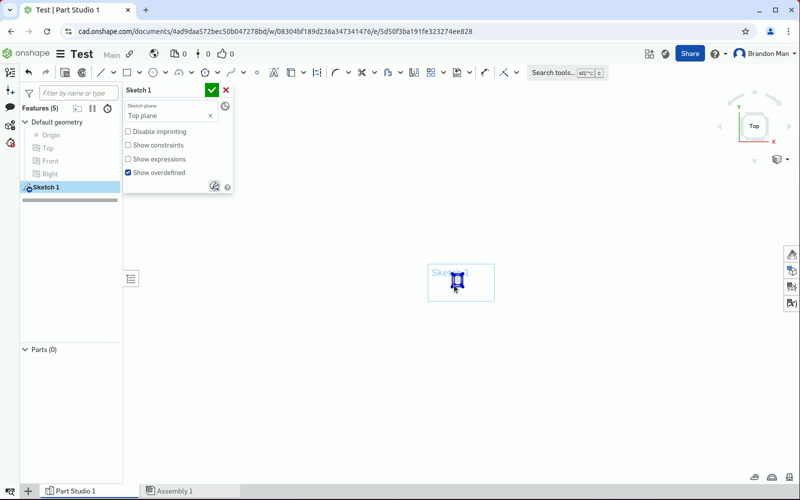
mouse_move(453, 277)
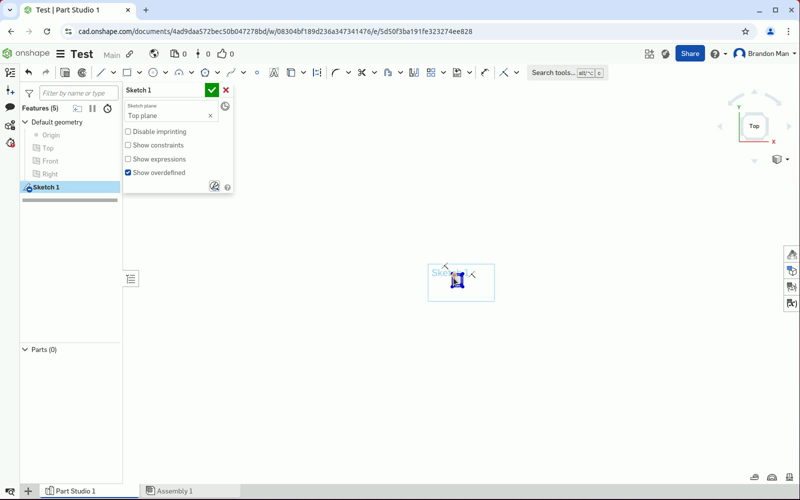
scroll(6)
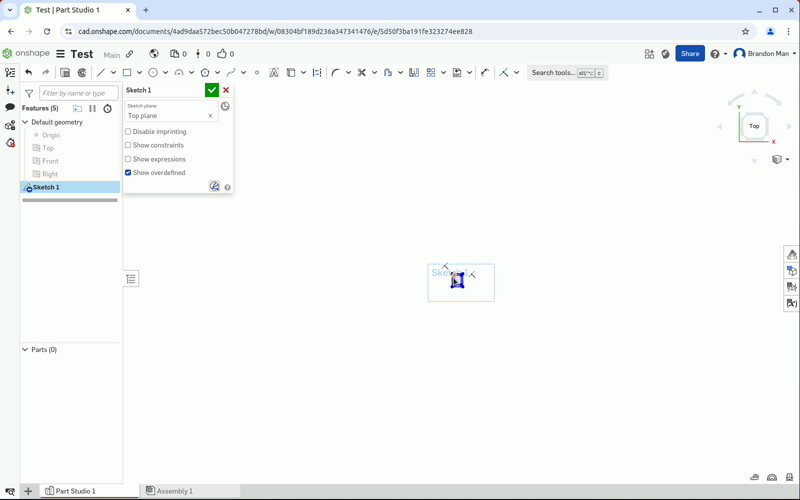
scroll(6)
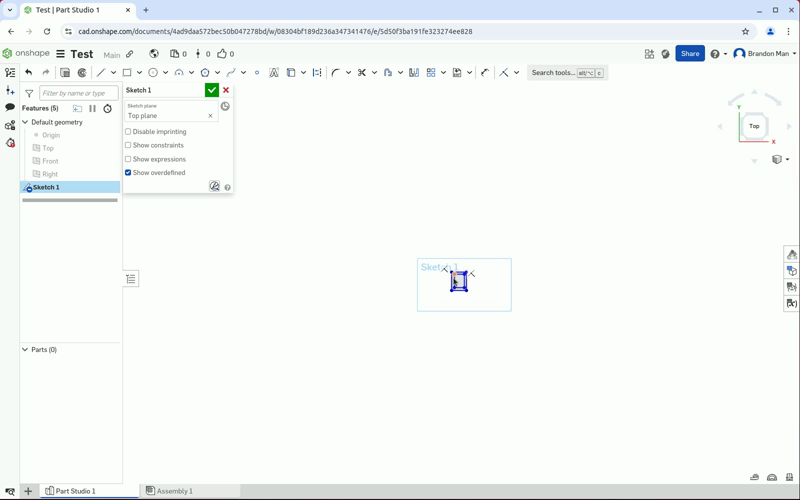
scroll(6)
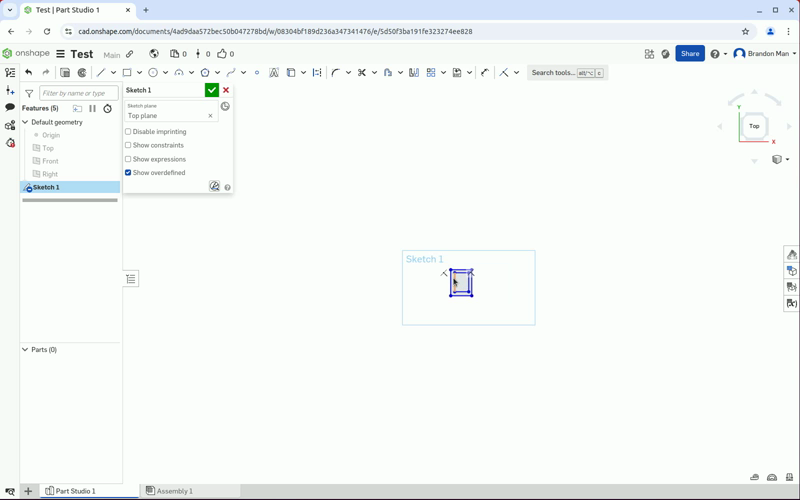
scroll(6)
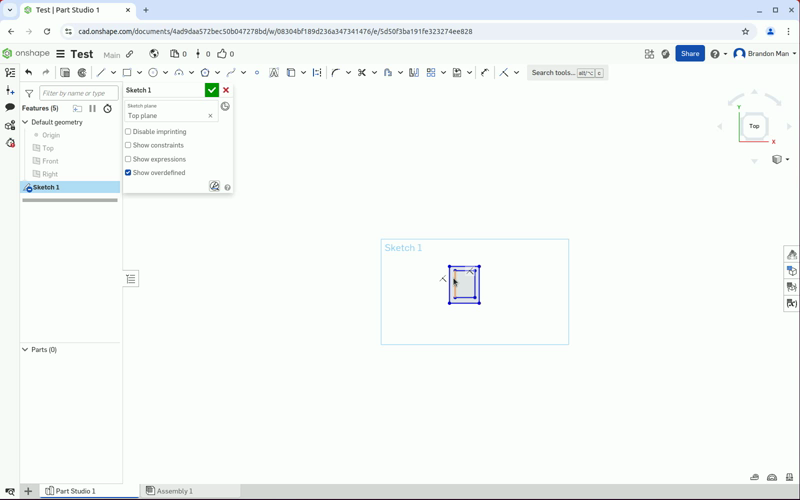
scroll(6)
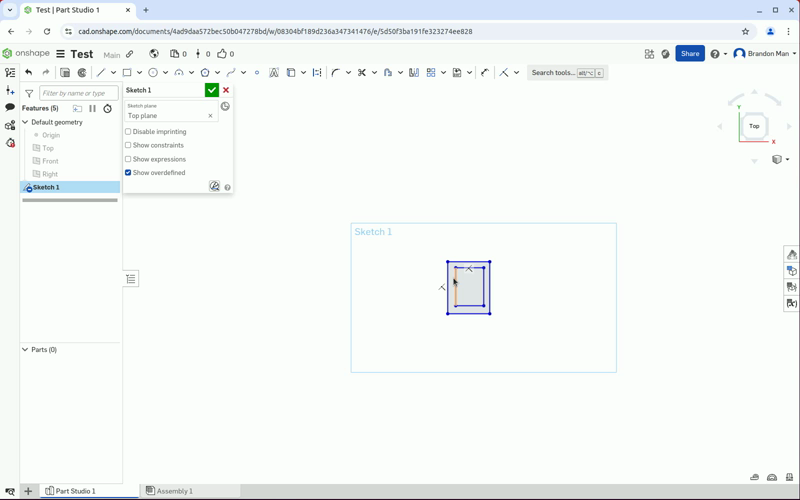
scroll(6)
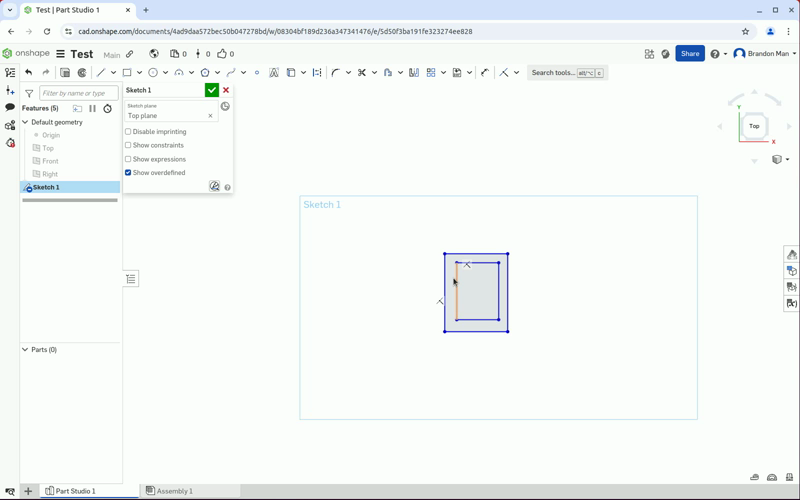
scroll(6)
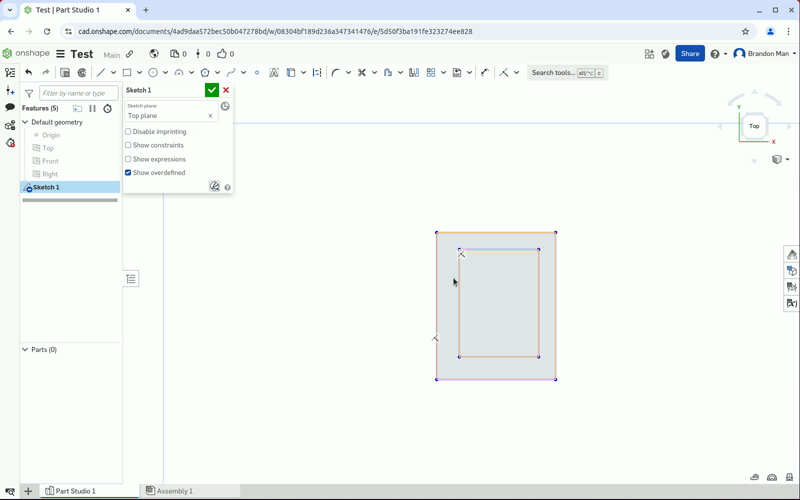
click(453, 277)
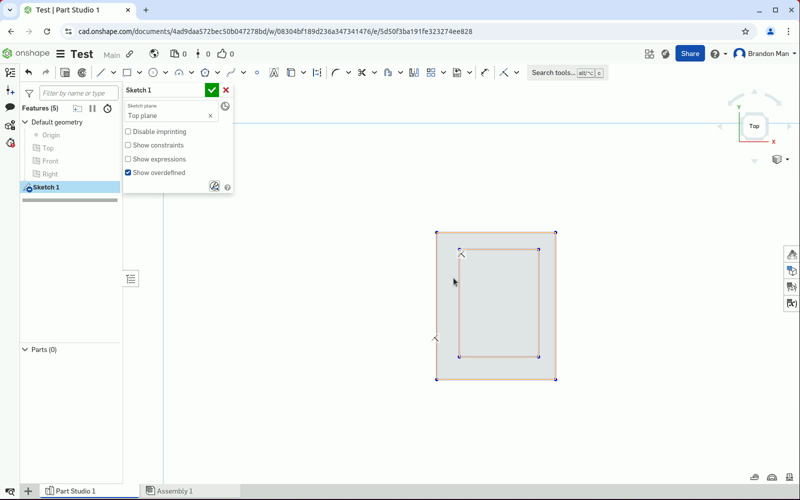
scroll(-6)
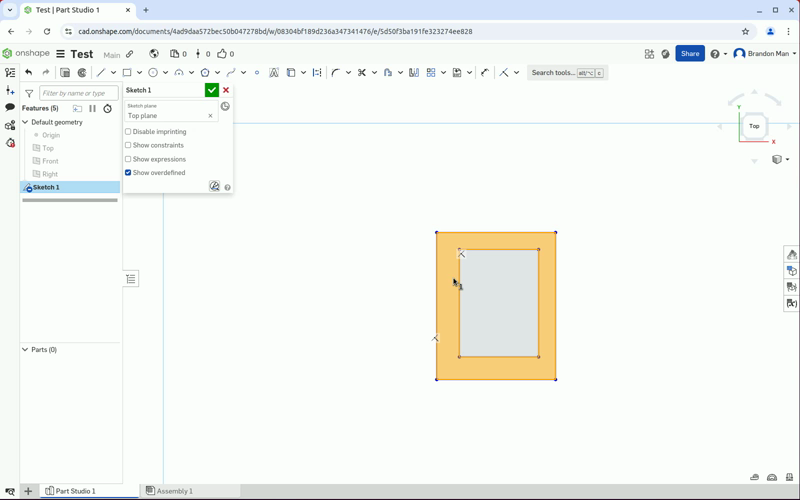
scroll(-6)
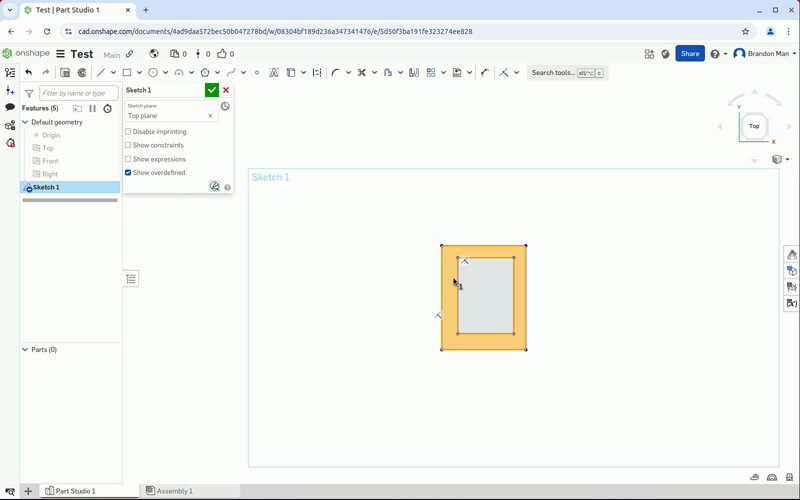
scroll(-6)
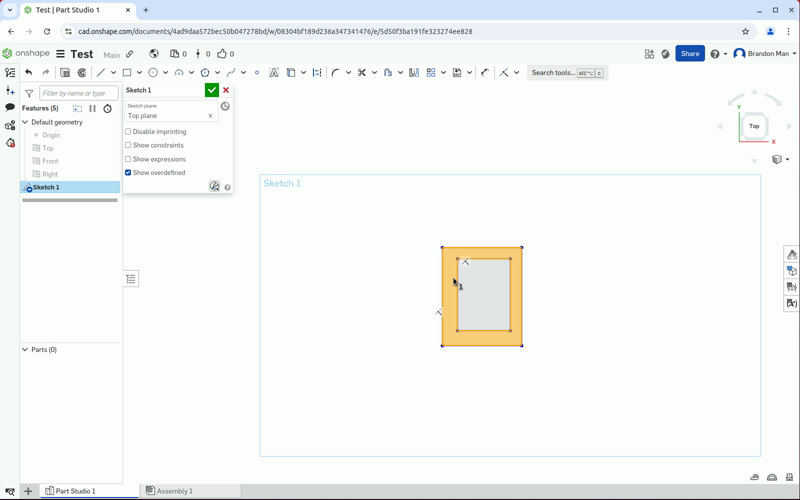
scroll(-6)
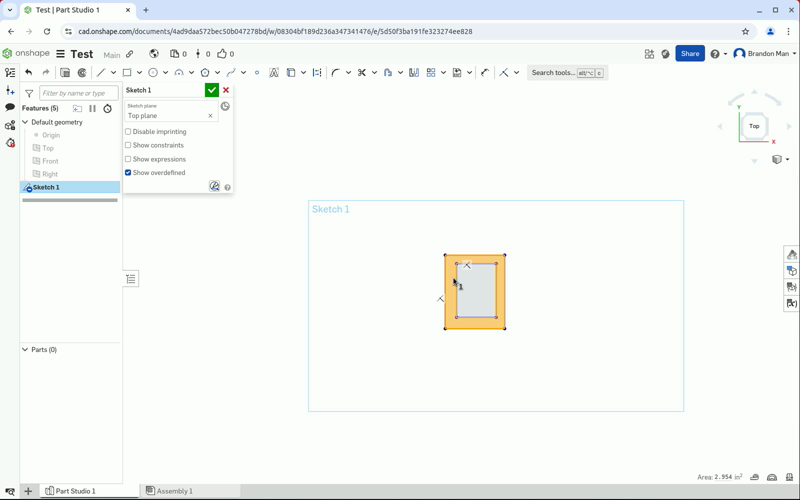
scroll(-6)
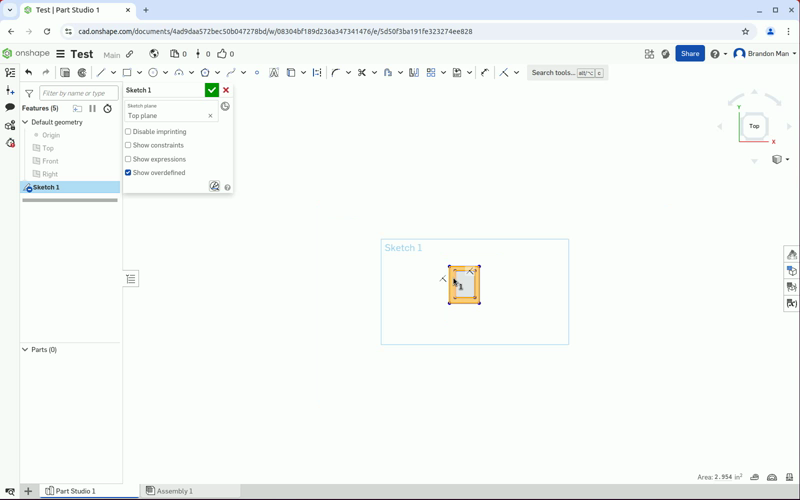
scroll(-6)
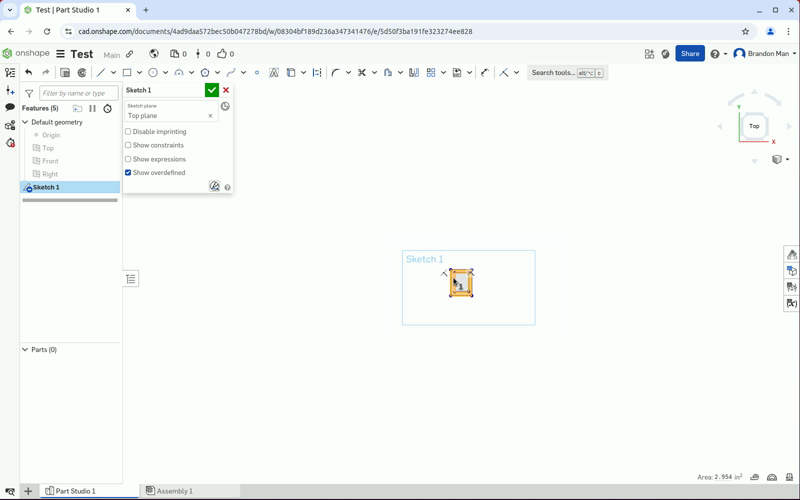
scroll(-6)
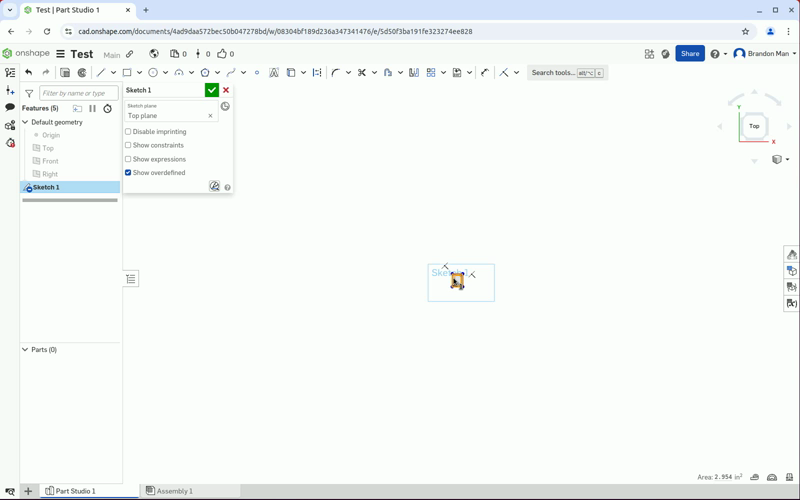
mouse_move(73, 352)
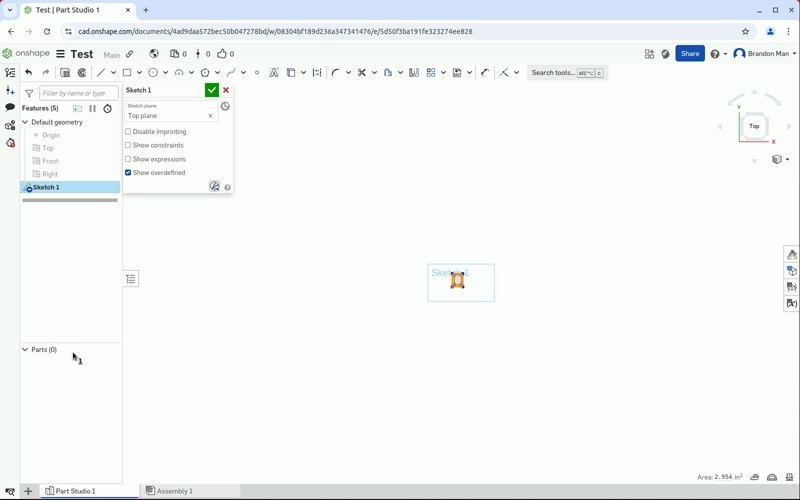
key(shift+y)
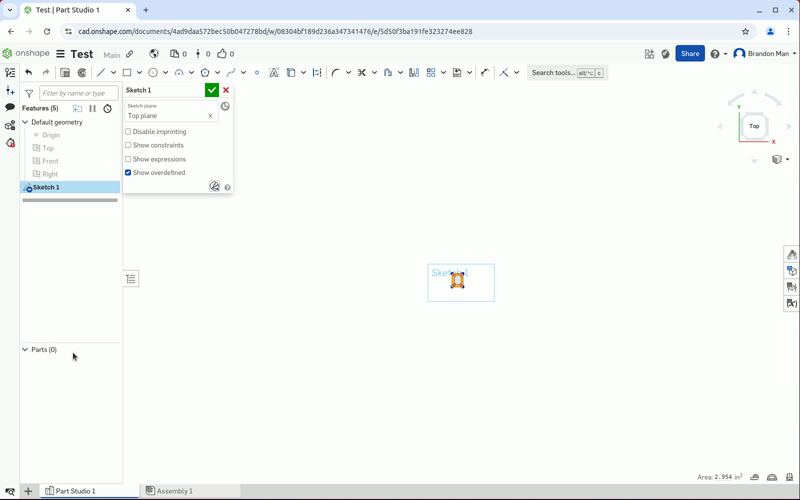
key(shift+e)
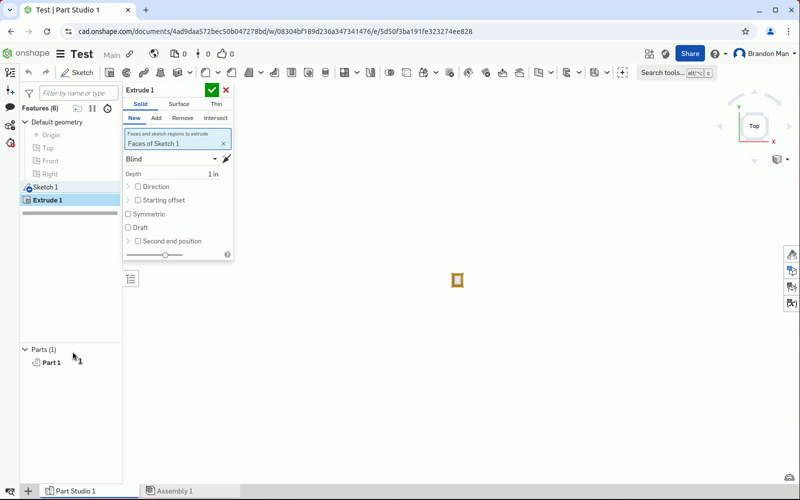
mouse_move(143, 106)
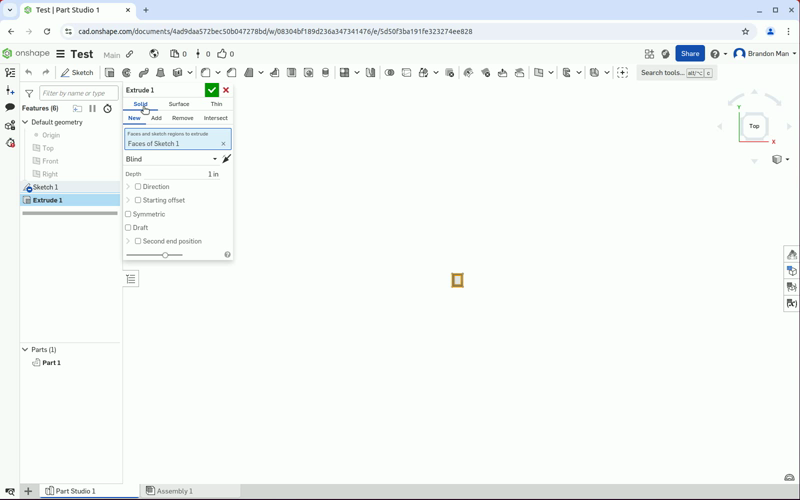
click(143, 106)
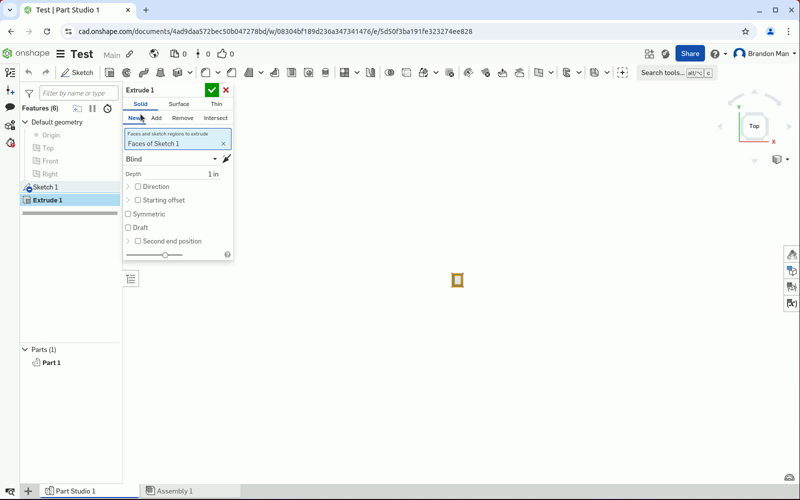
mouse_move(137, 120)
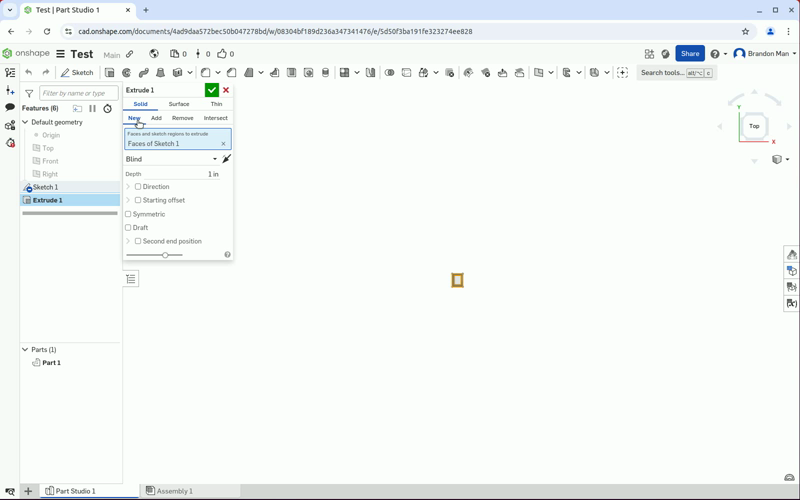
click(137, 120)
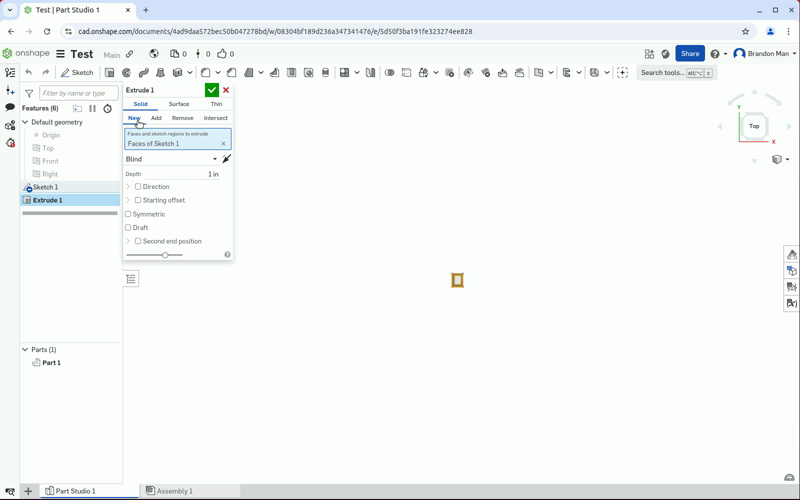
key(tab, 4)
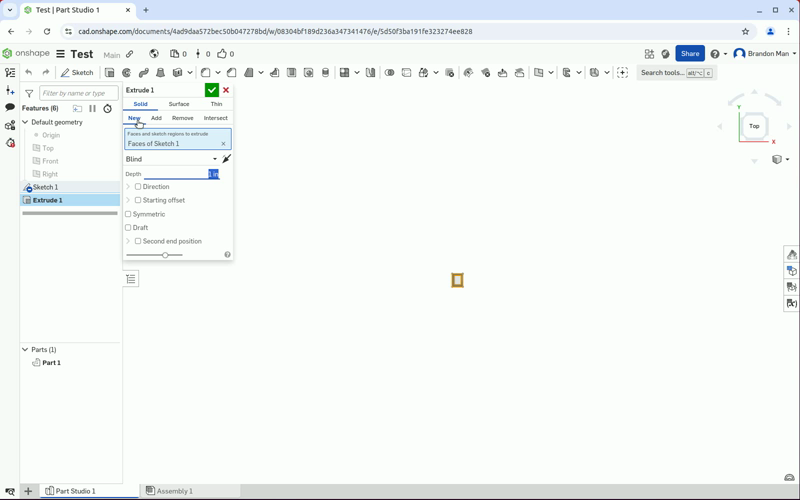
text(23.108)
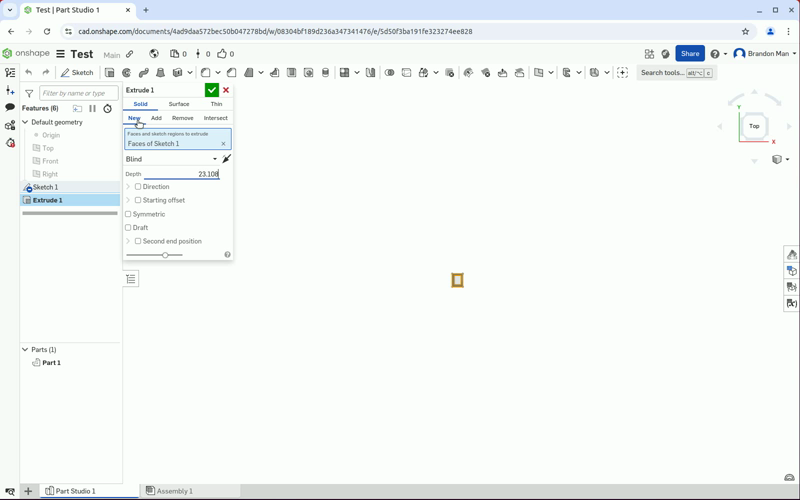
key(enter)
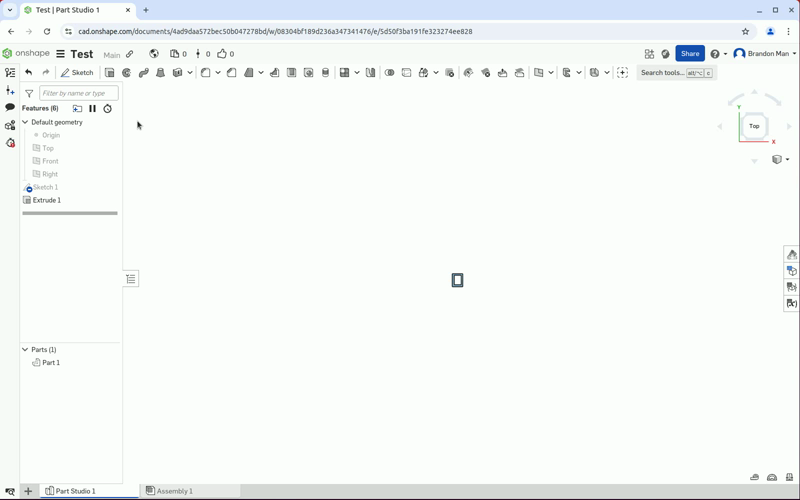
key(shift+h)
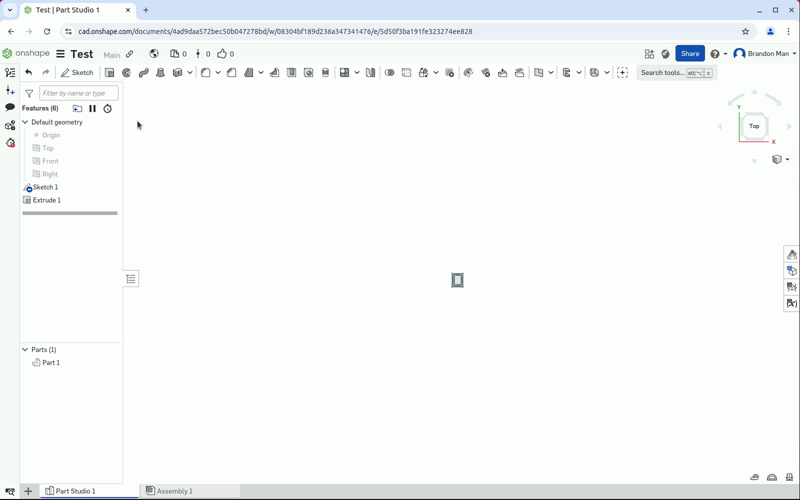
key(shift+h)
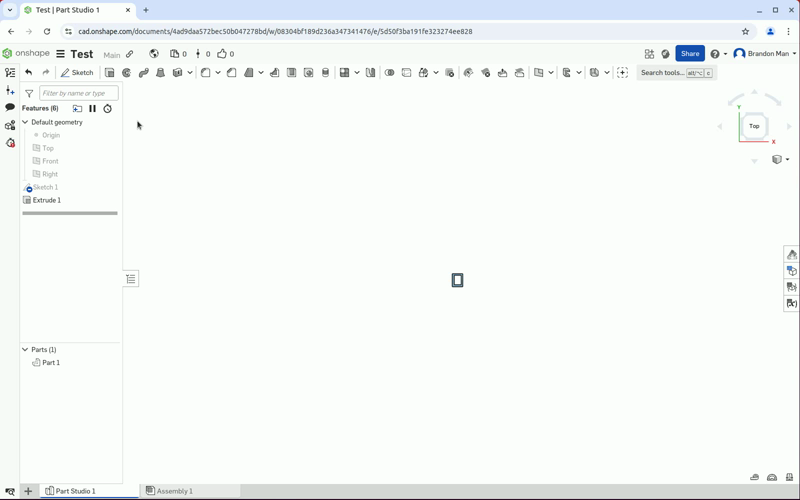
mouse_move(73, 189)
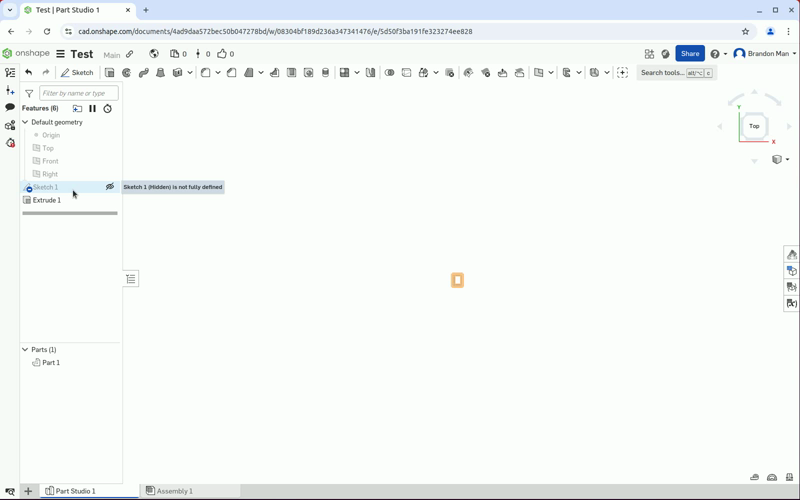
click(73, 189)
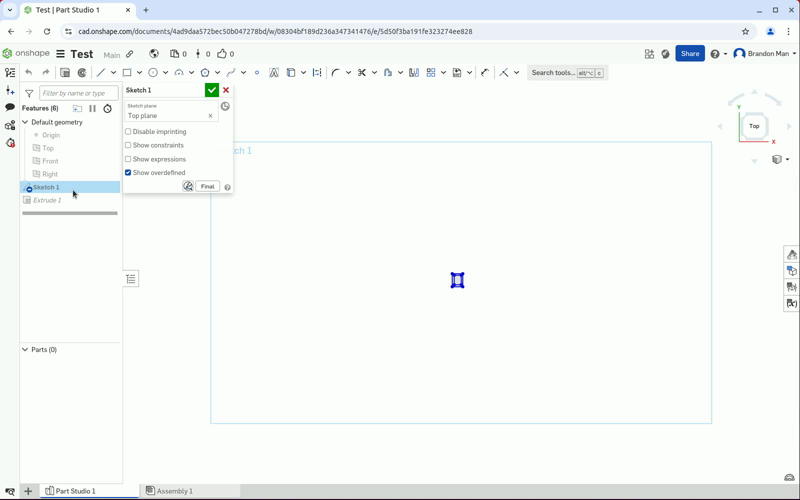
mouse_move(229, 92)
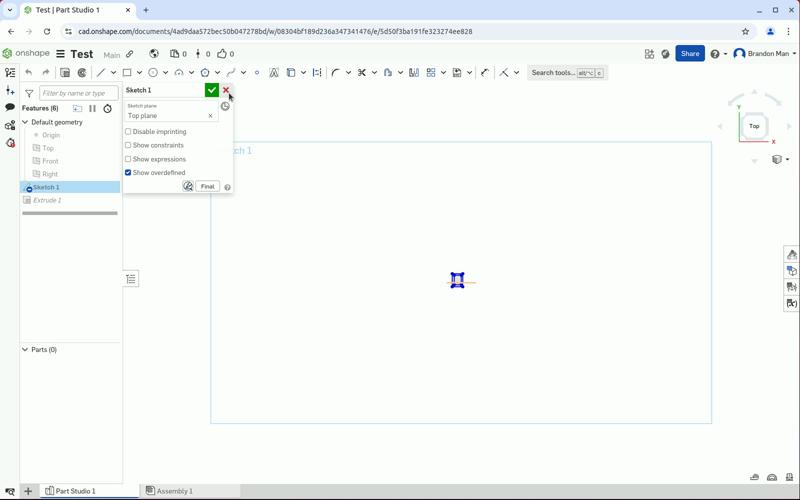
click(229, 92)
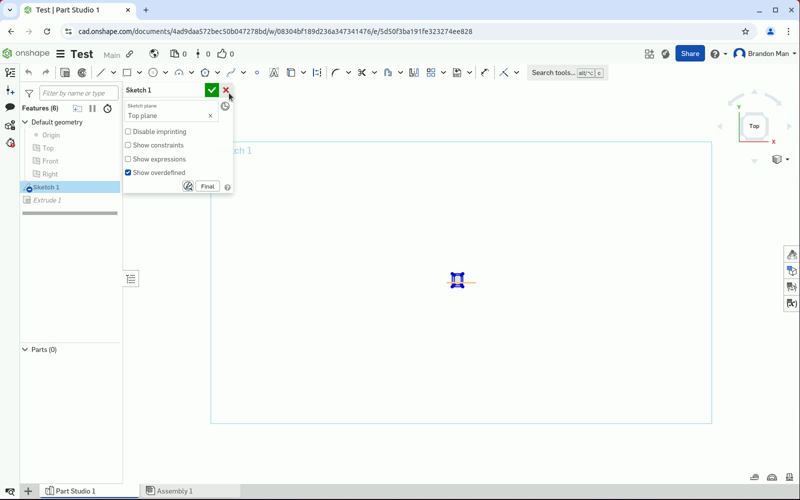
key(shift+s)
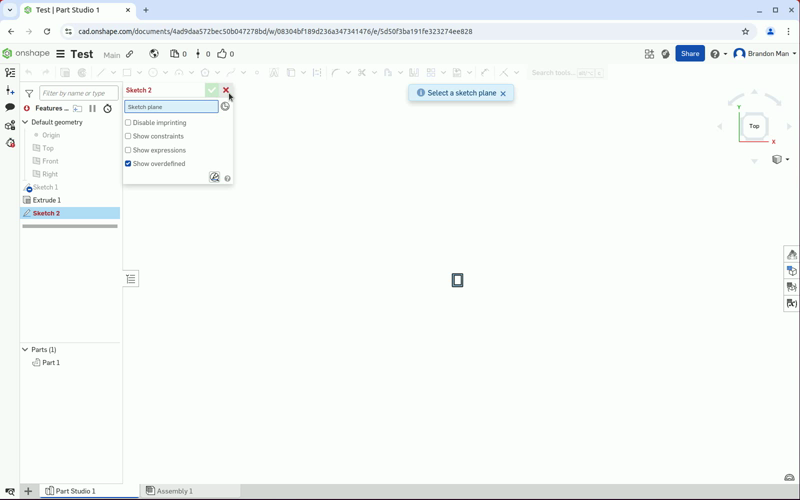
mouse_move(73, 150)
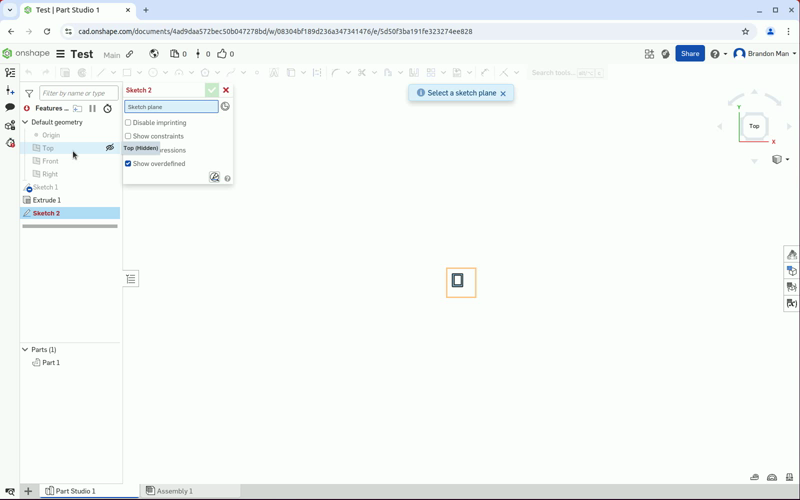
click(73, 150)
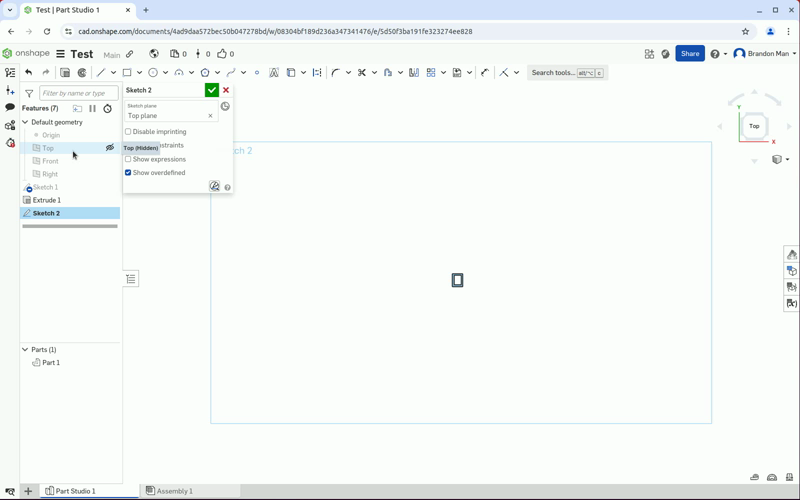
mouse_move(73, 352)
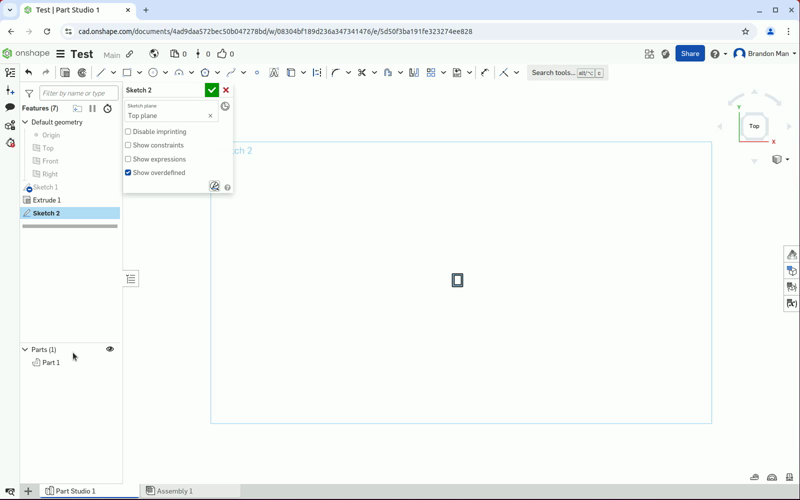
key(y)
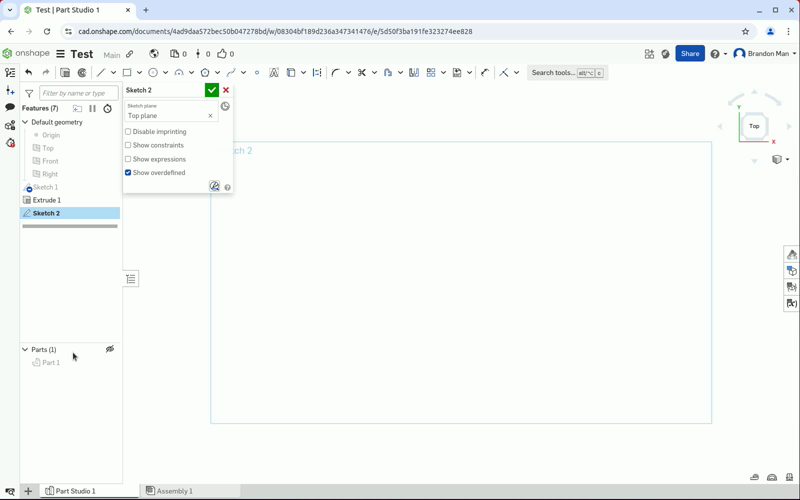
key(l)
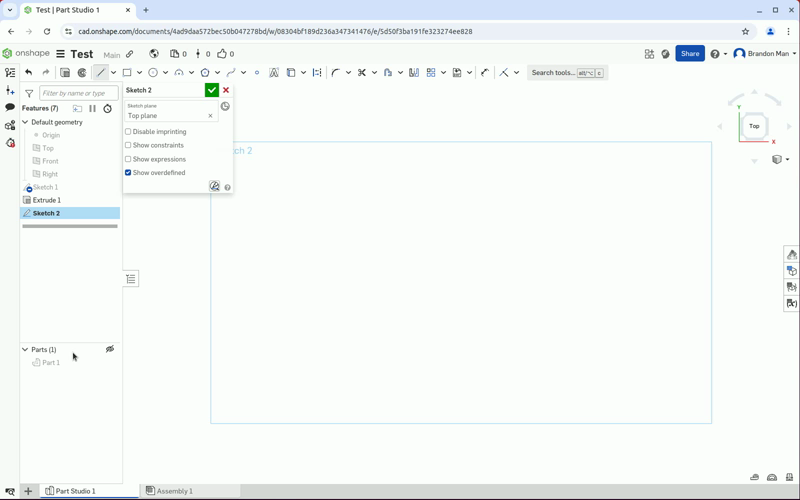
key_down(shift)
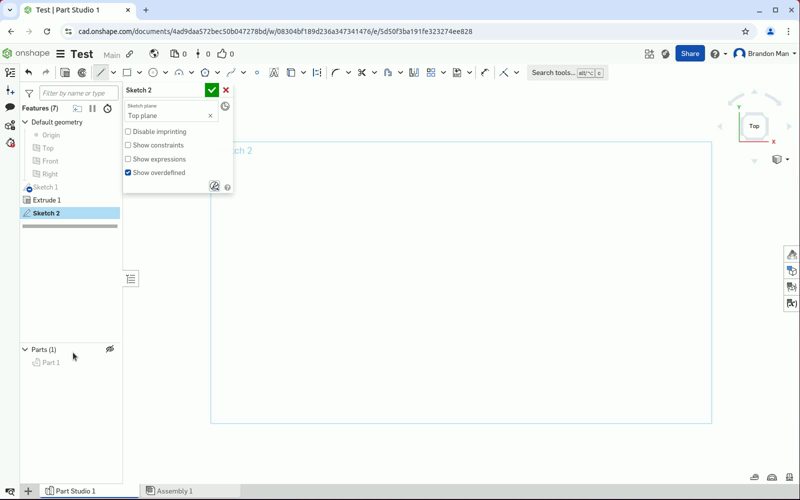
mouse_move(452, 286)
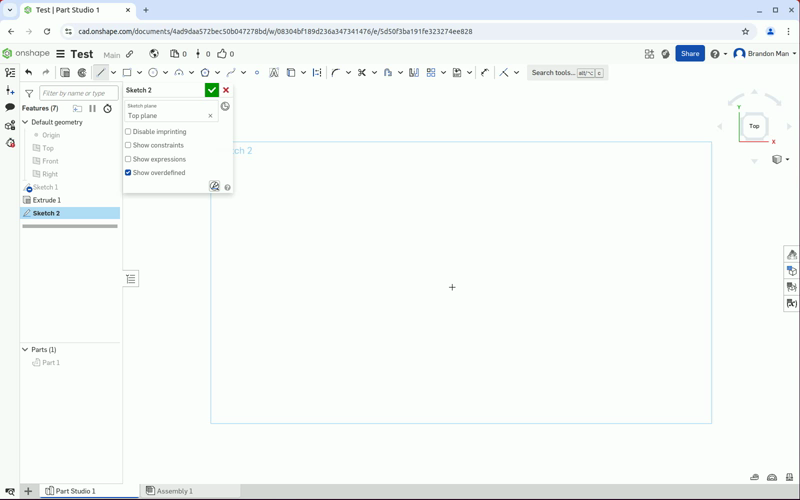
click(452, 286)
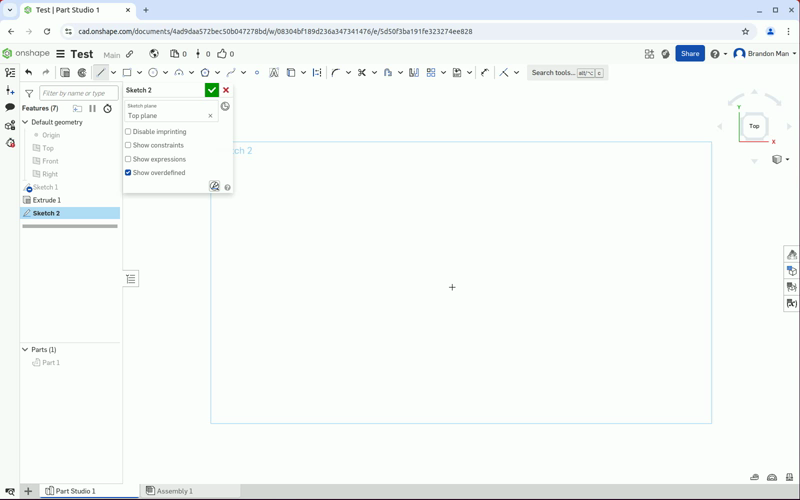
key_up(shift)
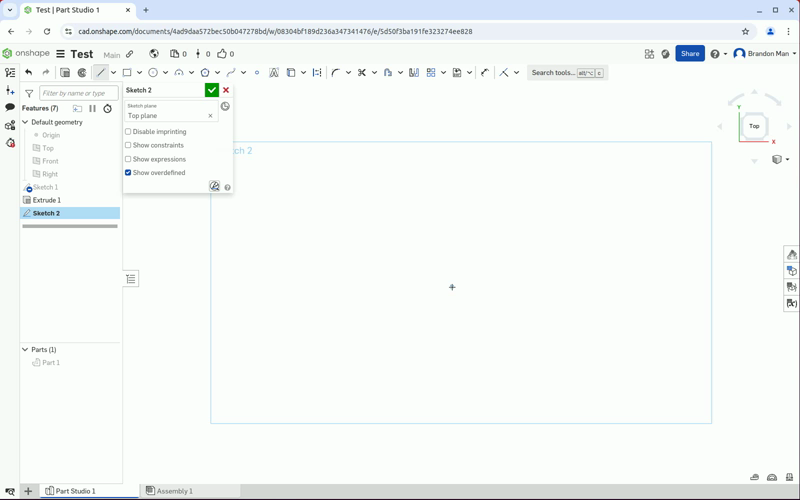
key_down(shift)
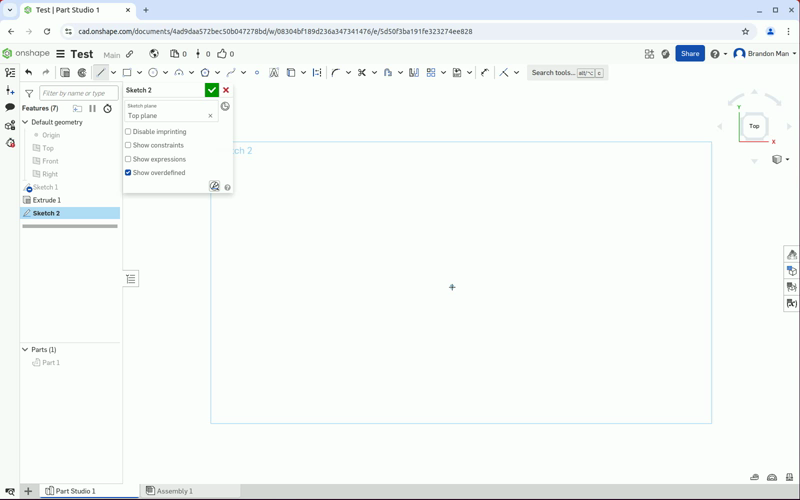
mouse_move(482, 286)
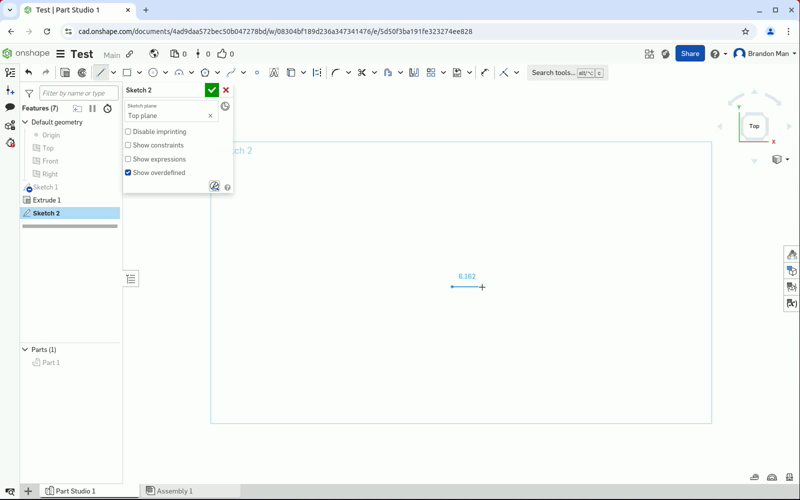
mouse_move(462, 286)
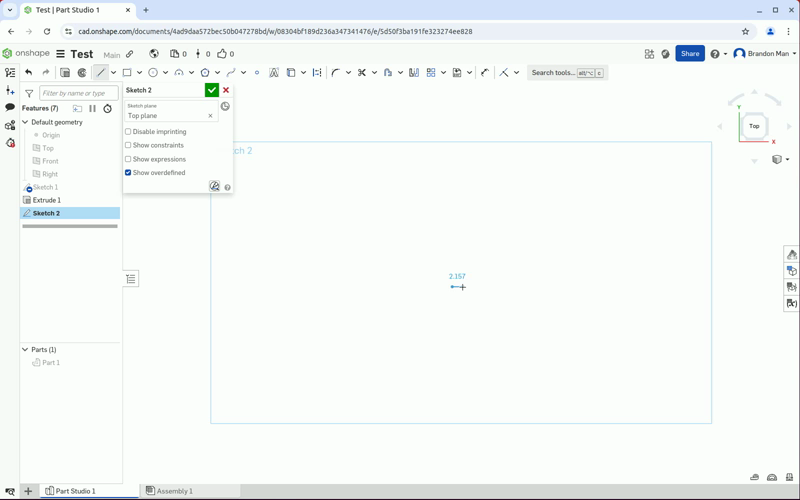
click(462, 286)
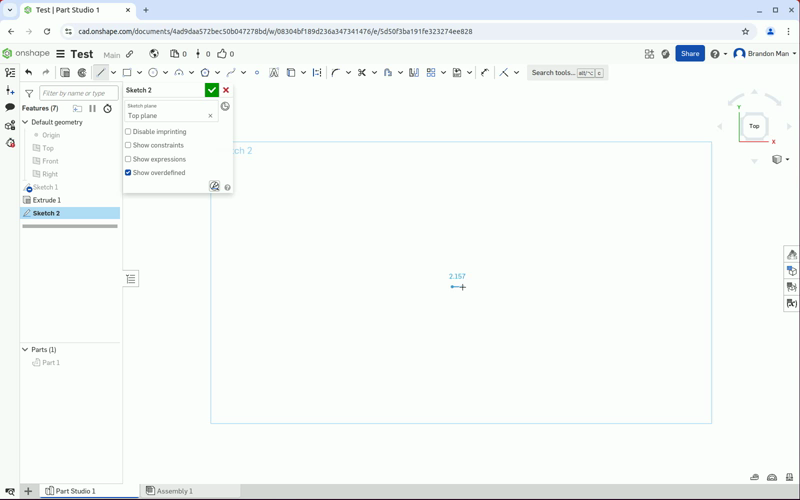
key_up(shift)
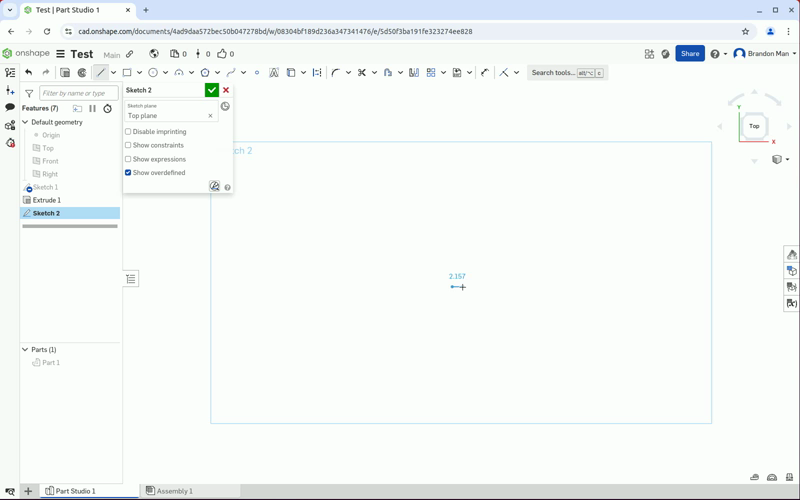
key_down(shift)
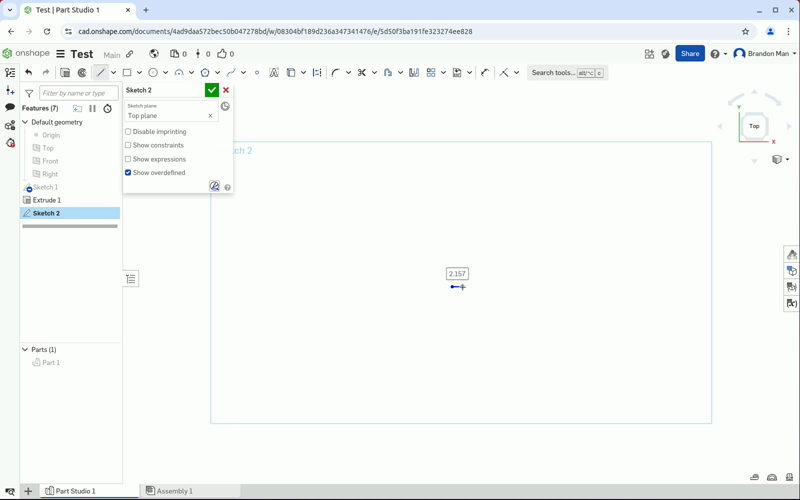
mouse_move(492, 286)
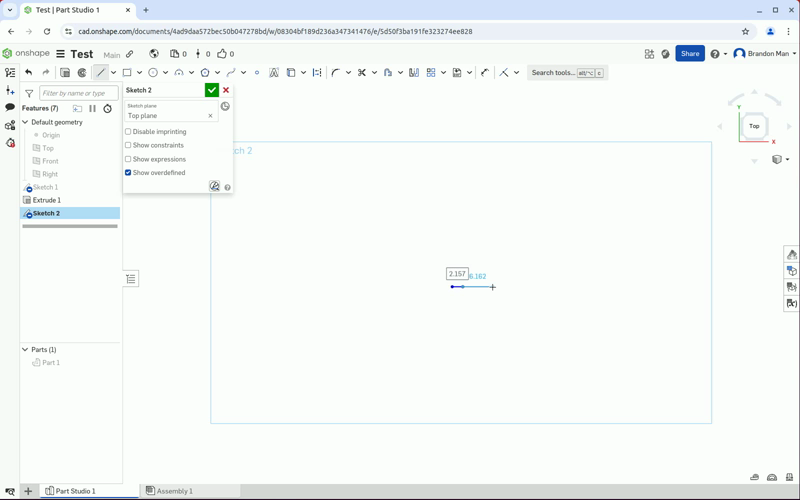
mouse_move(462, 273)
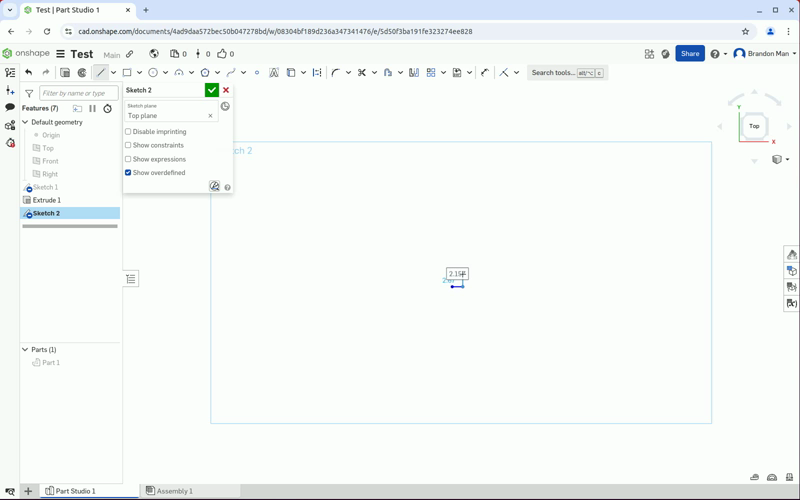
click(462, 273)
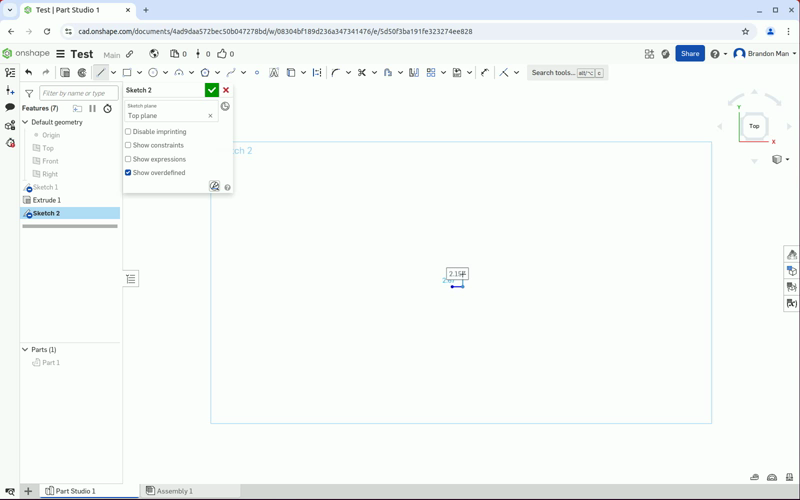
key_up(shift)
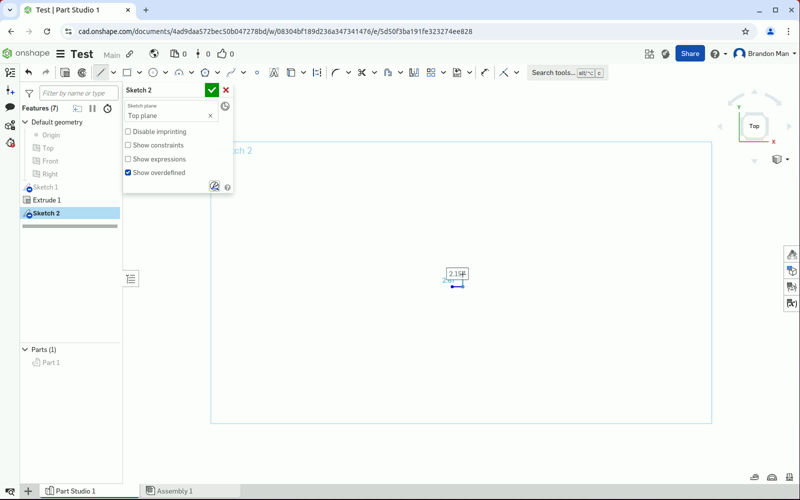
key_down(shift)
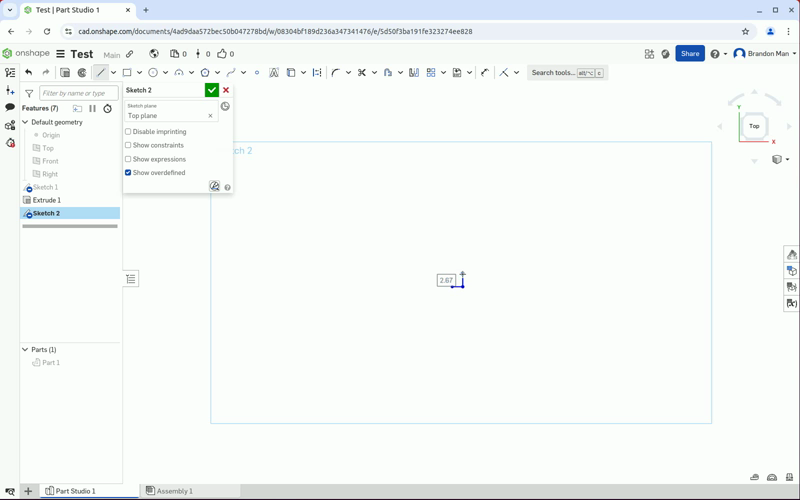
mouse_move(492, 273)
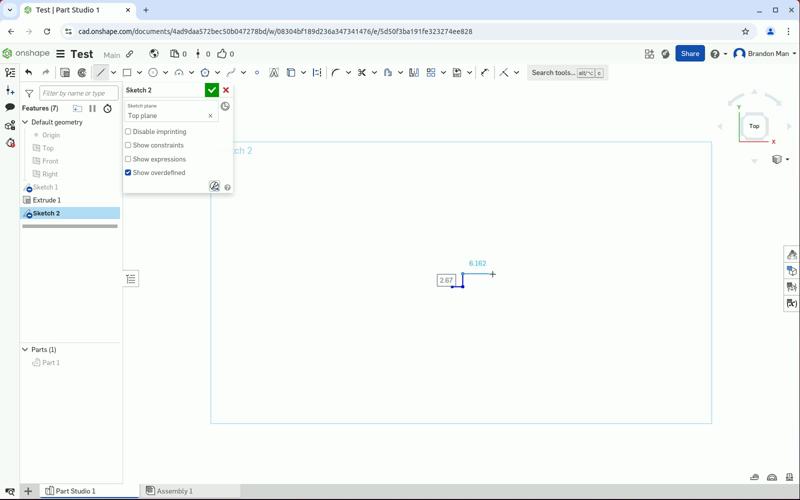
mouse_move(452, 273)
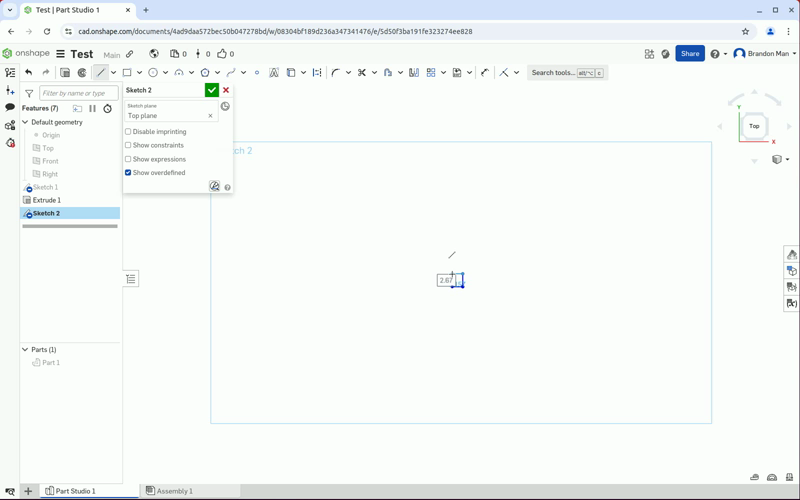
click(452, 273)
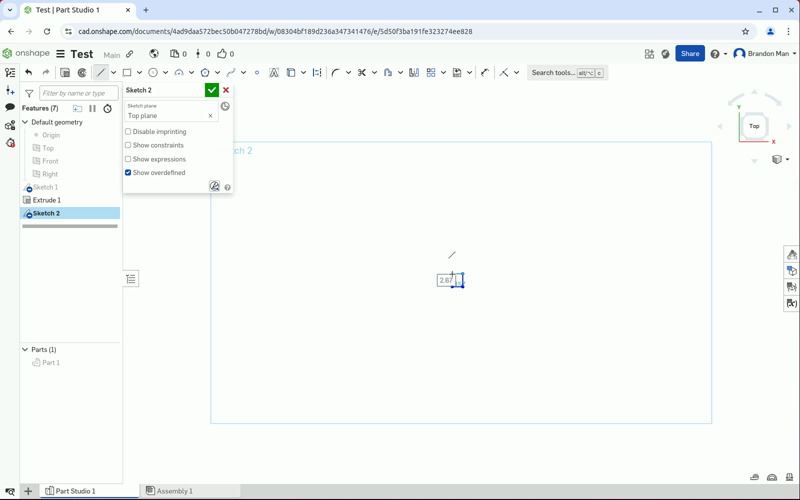
key_up(shift)
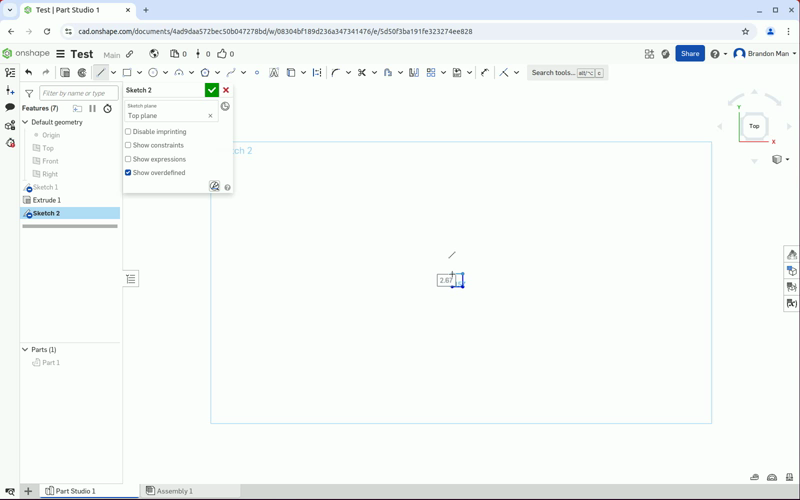
mouse_move(482, 273)
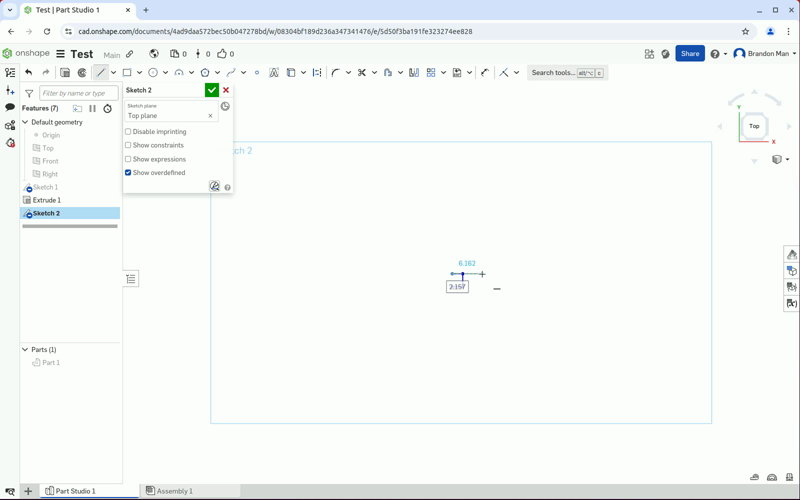
key_down(shift)
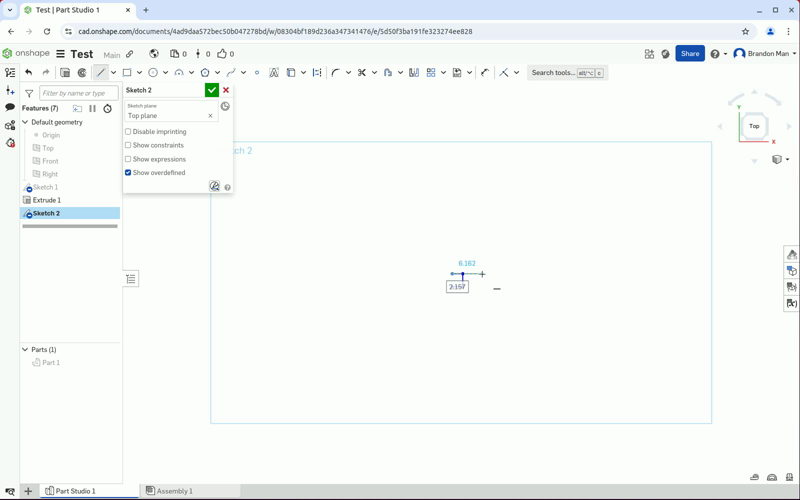
mouse_move(452, 286)
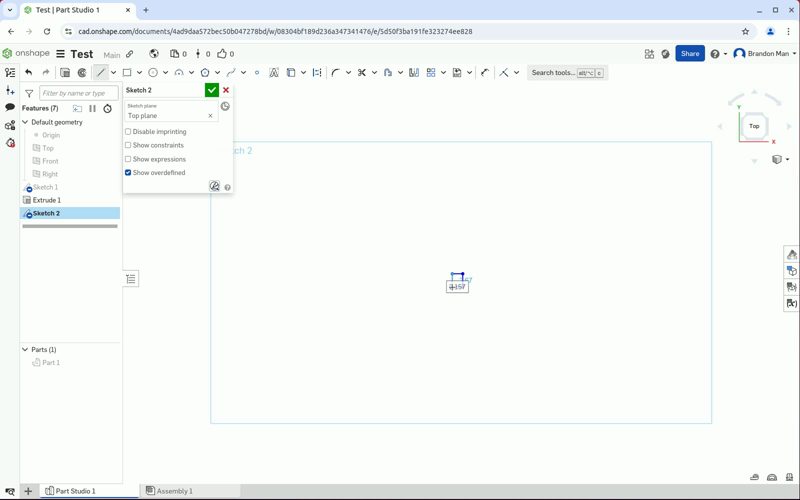
key_up(shift)
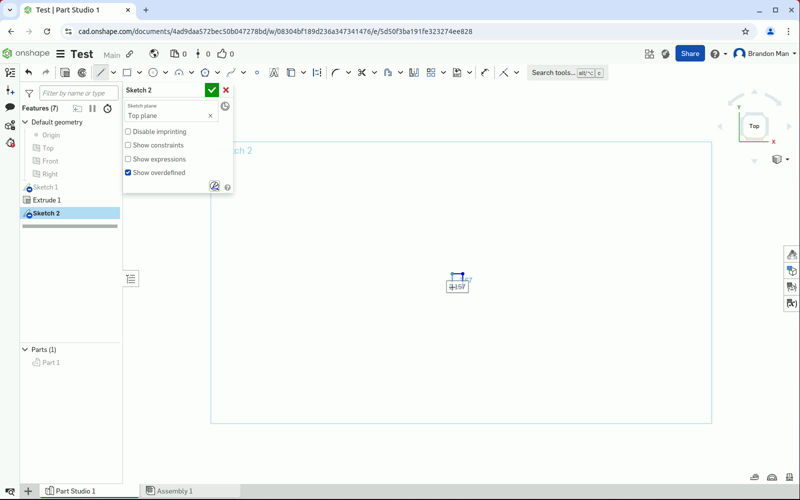
click(452, 286)
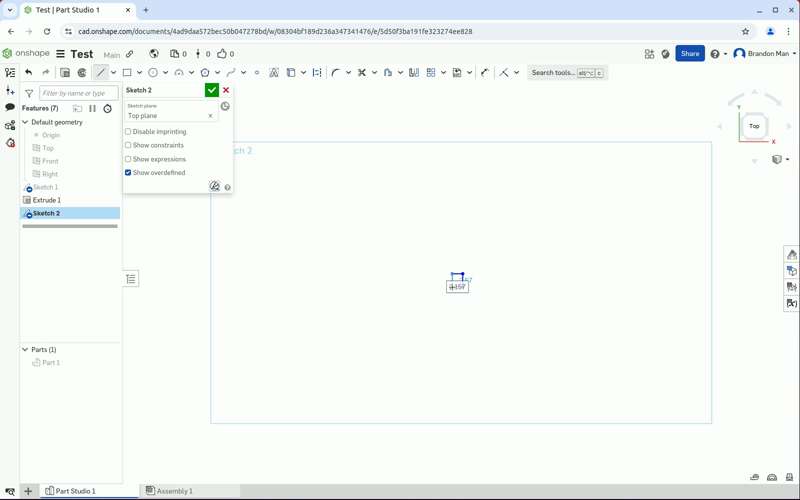
key(esc)
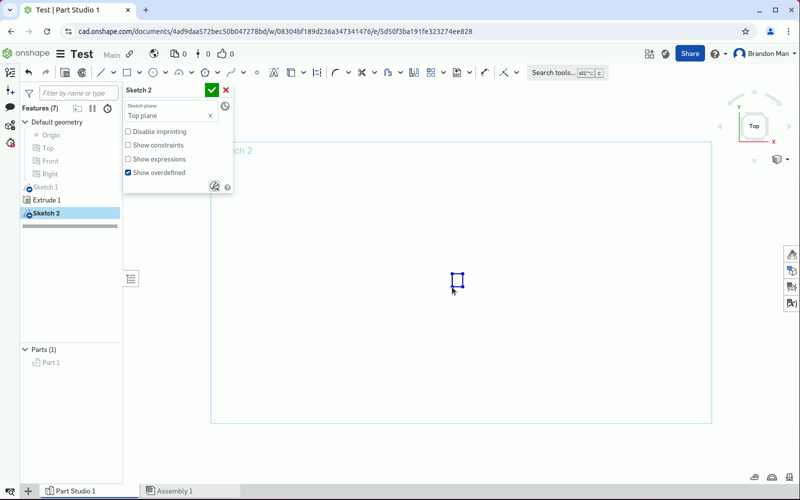
key(l)
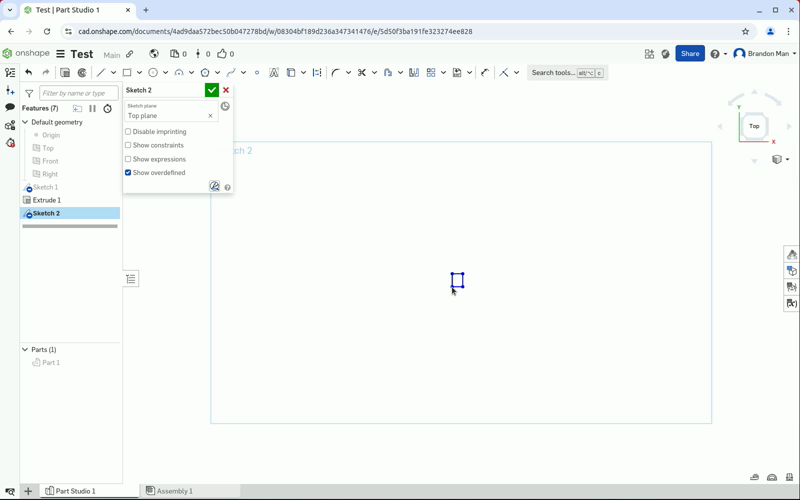
key_down(shift)
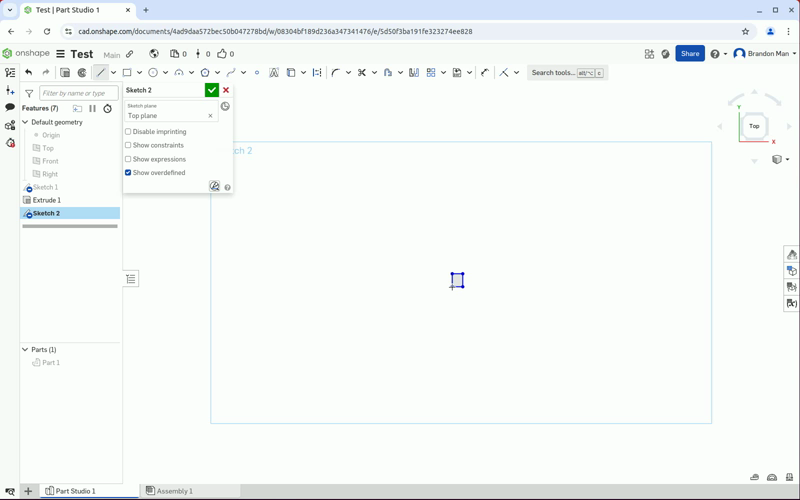
mouse_move(454, 284)
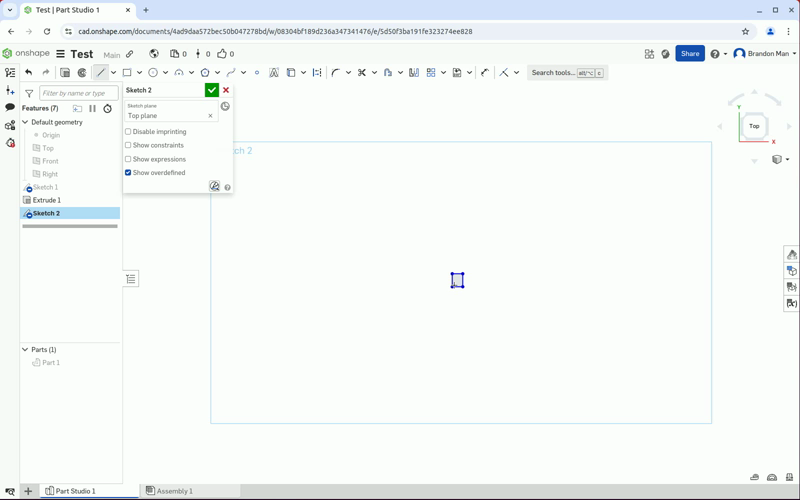
scroll(6)
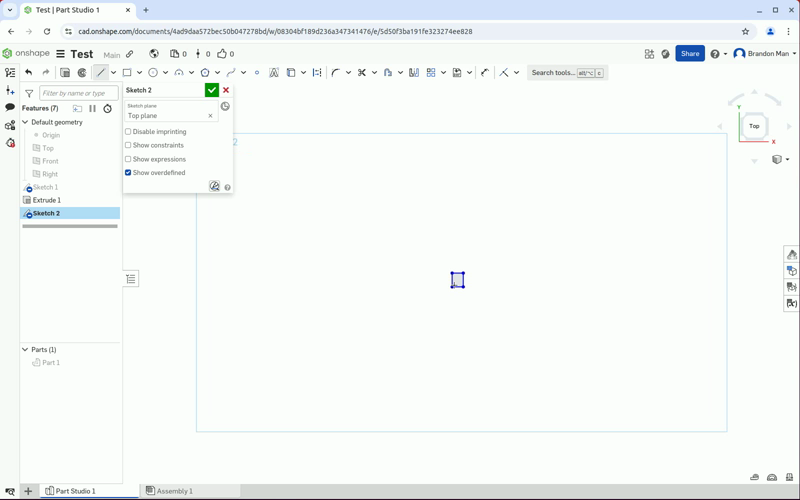
scroll(6)
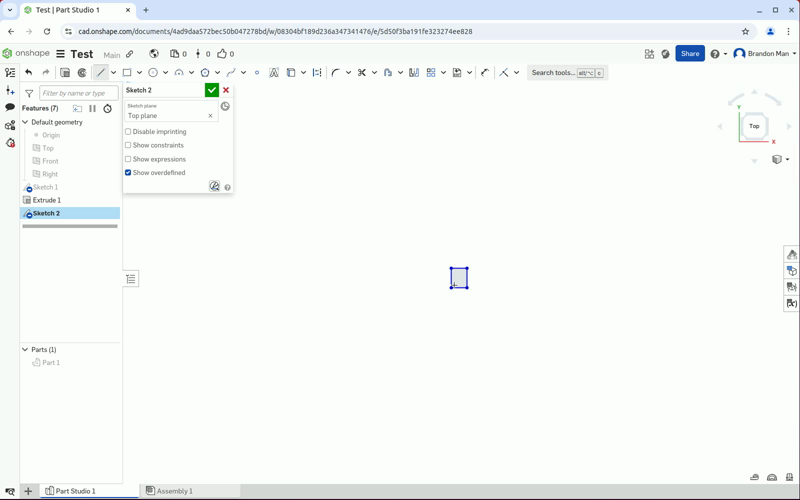
scroll(6)
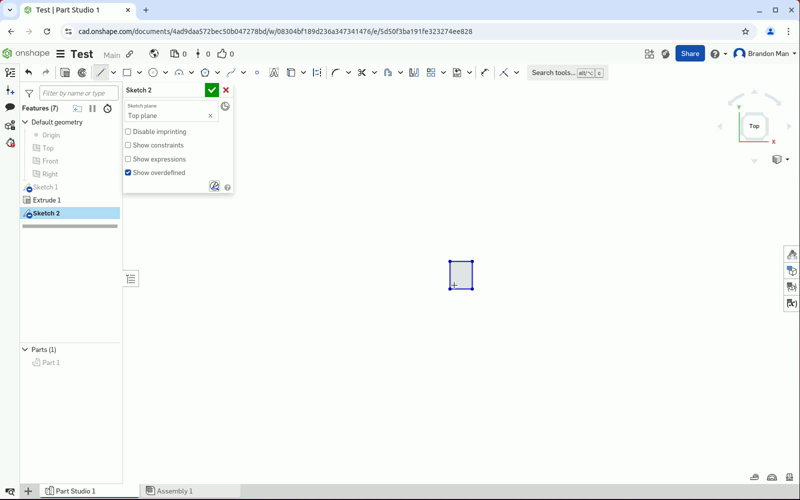
scroll(6)
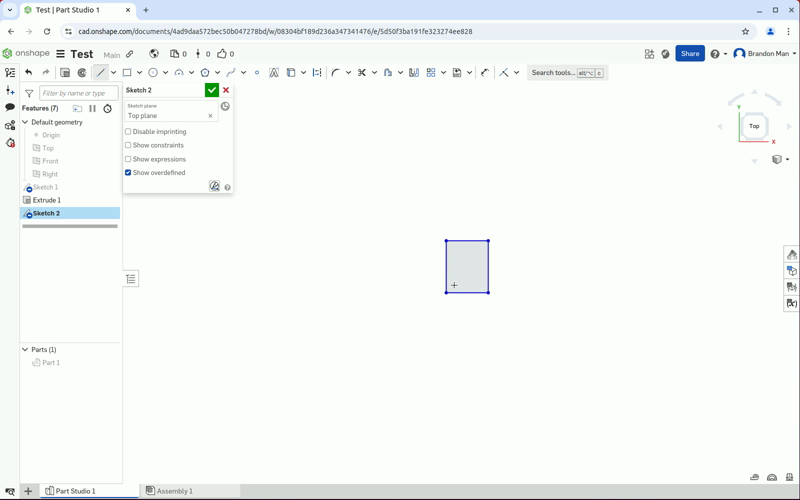
scroll(6)
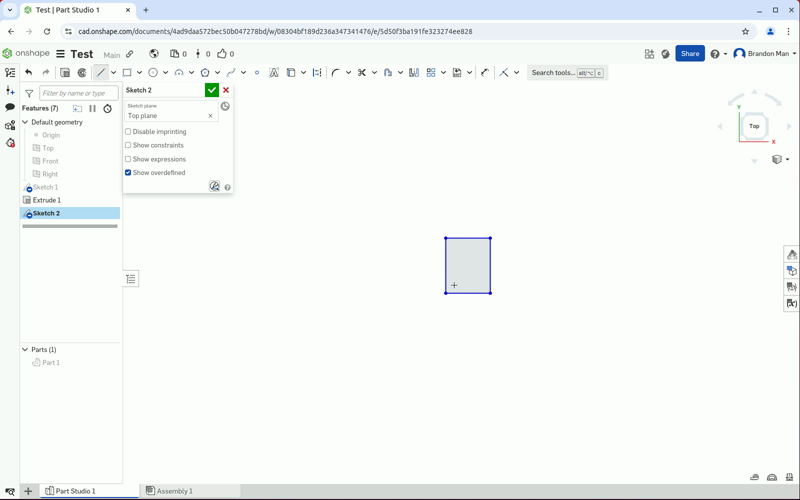
scroll(6)
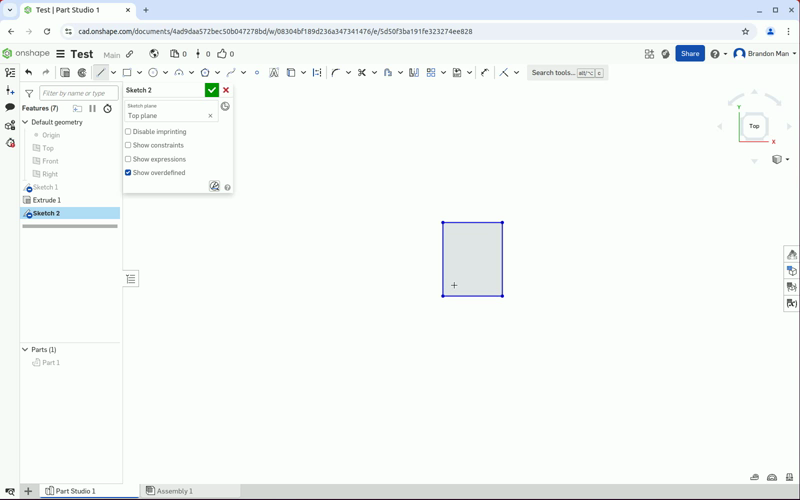
scroll(6)
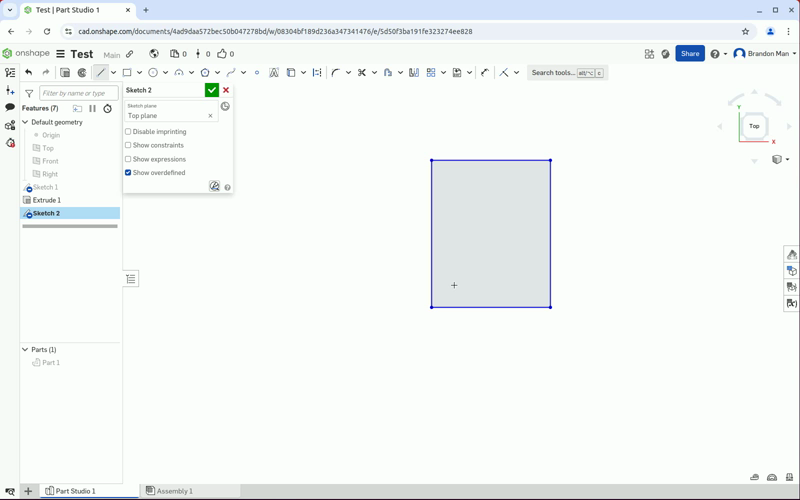
click(454, 284)
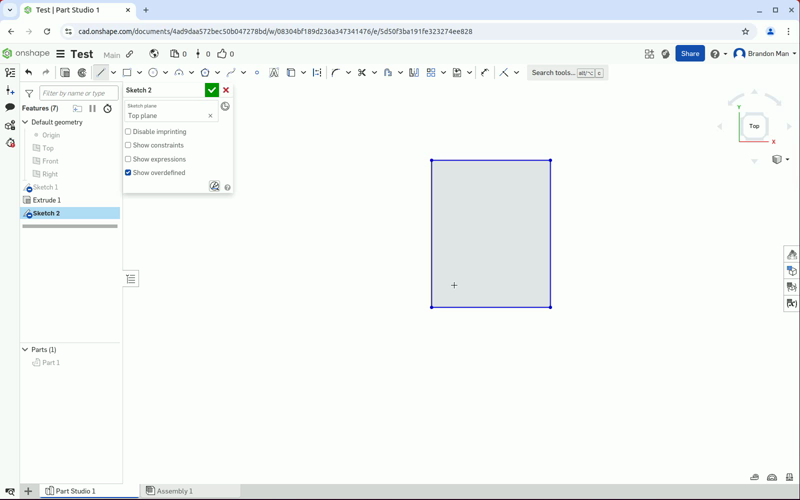
scroll(-6)
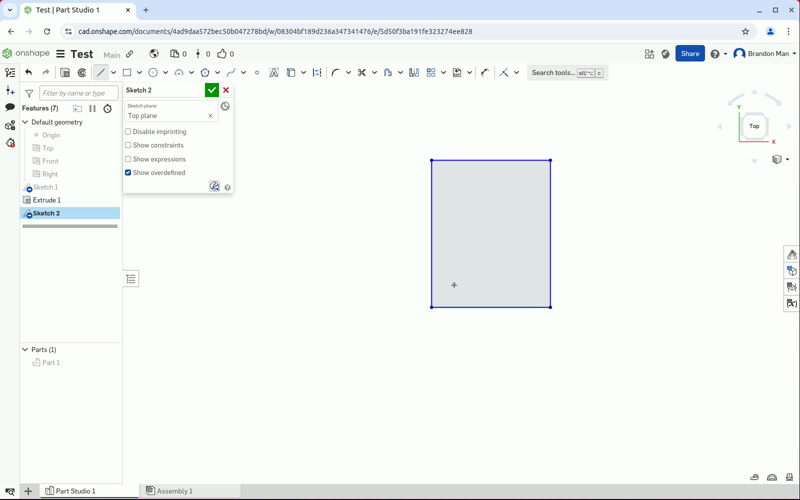
scroll(-6)
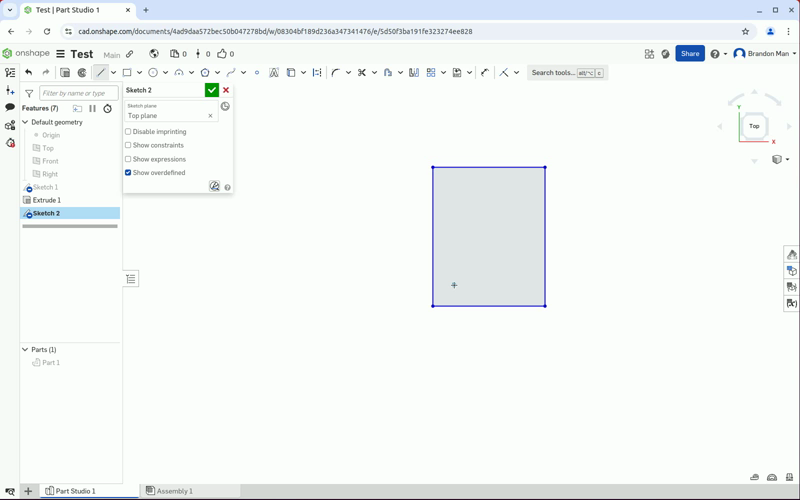
scroll(-6)
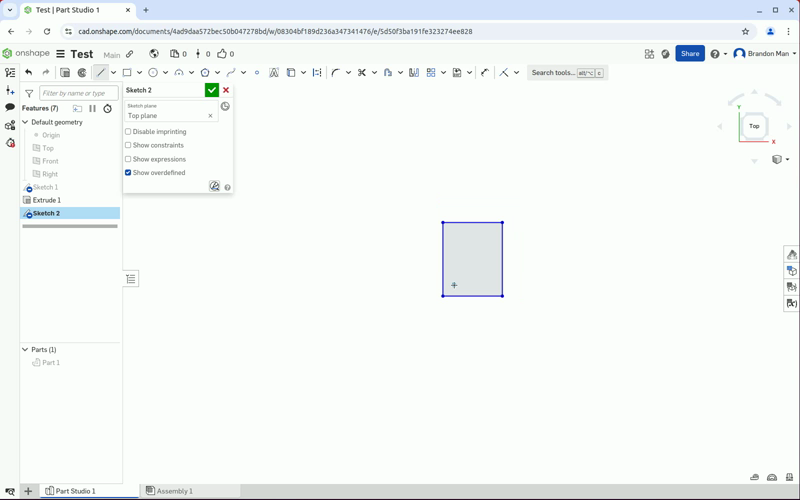
scroll(-6)
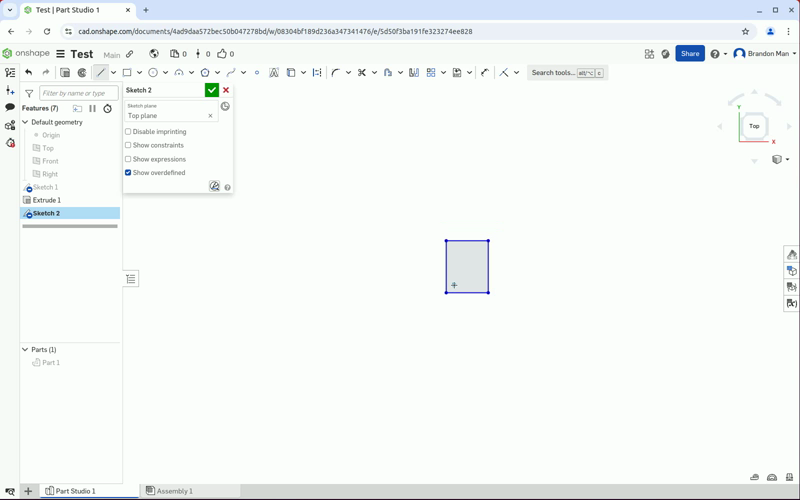
scroll(-6)
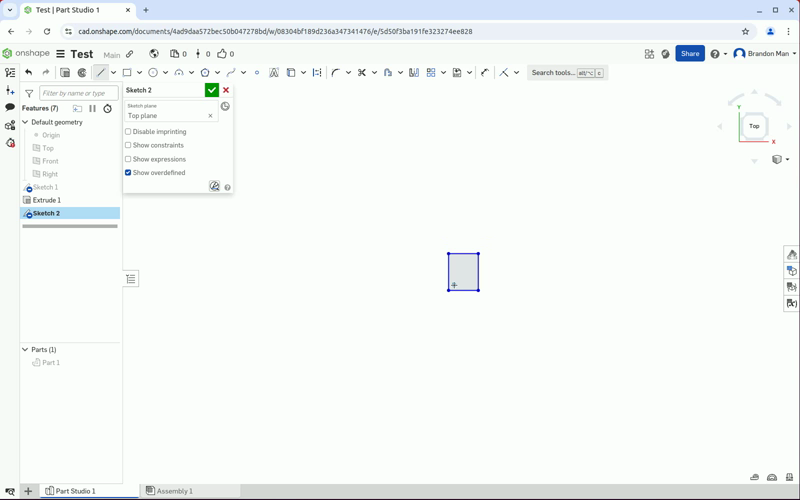
scroll(-6)
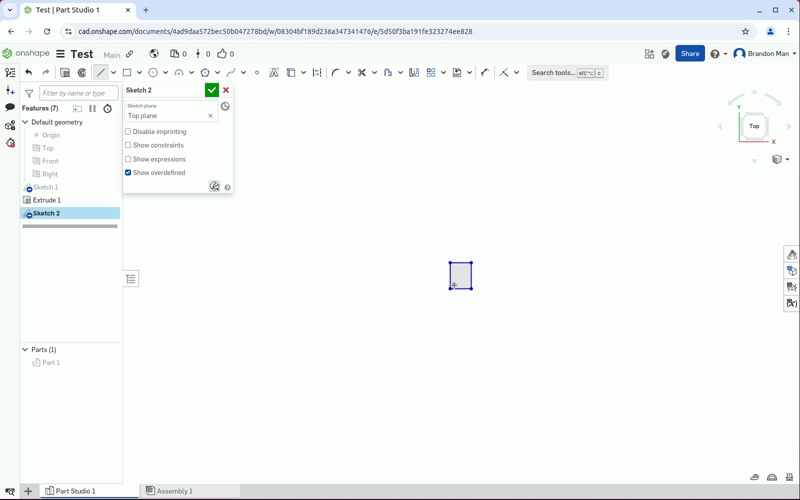
scroll(-6)
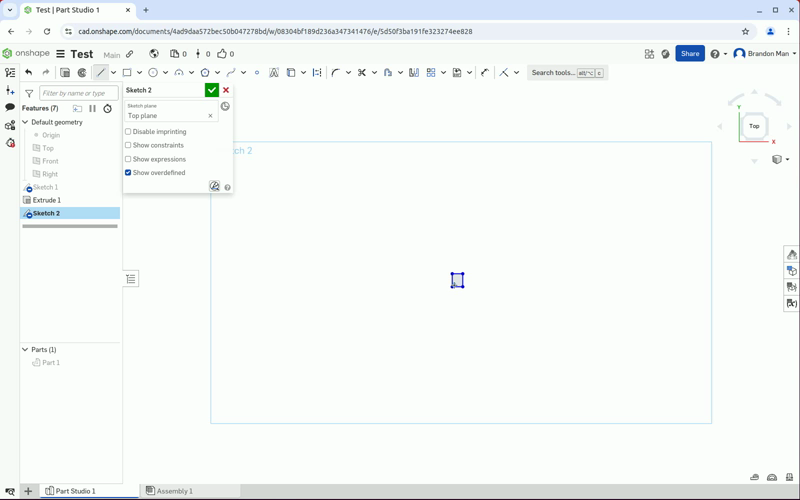
key_up(shift)
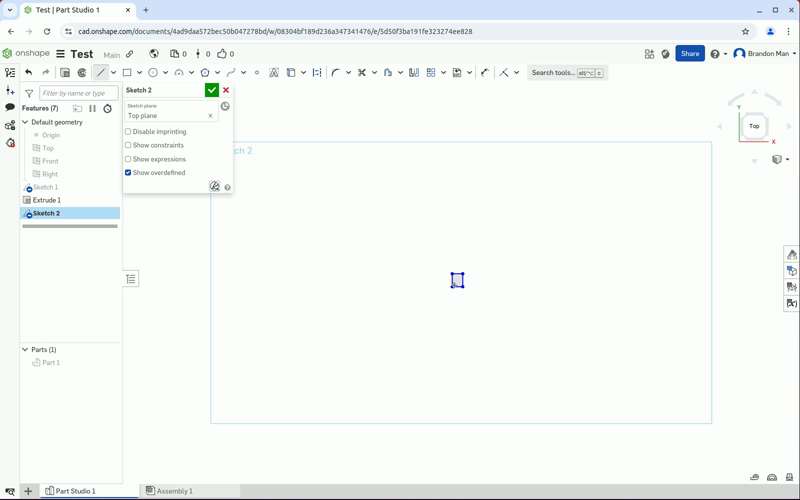
key_down(shift)
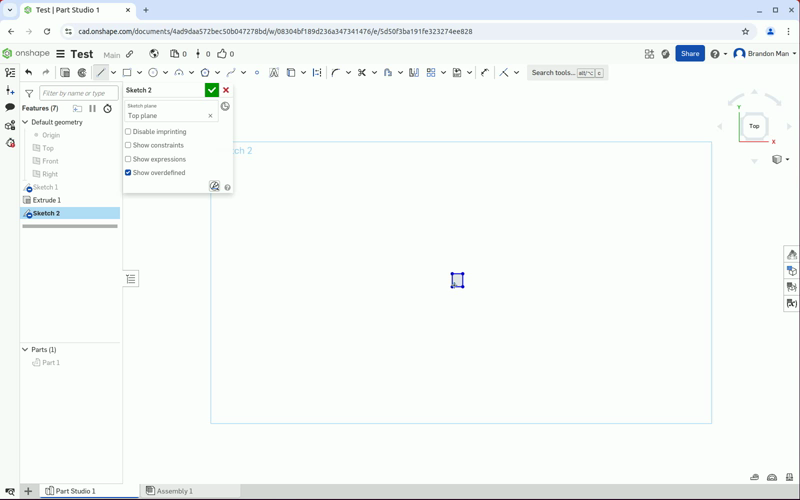
mouse_move(484, 284)
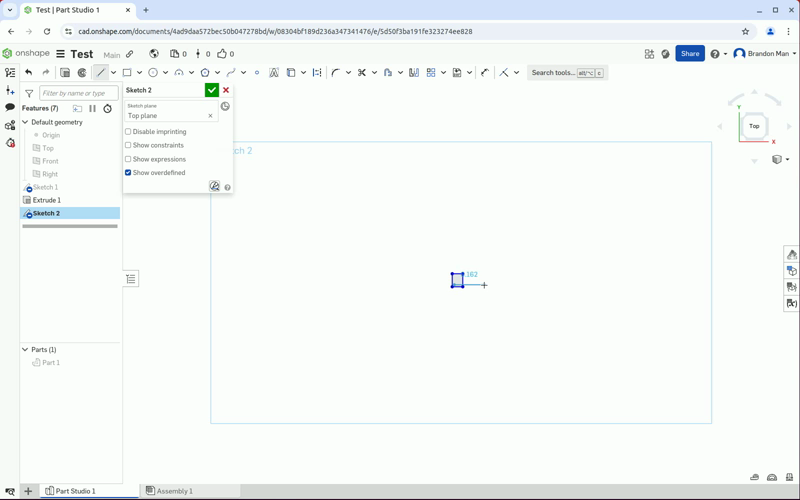
mouse_move(461, 284)
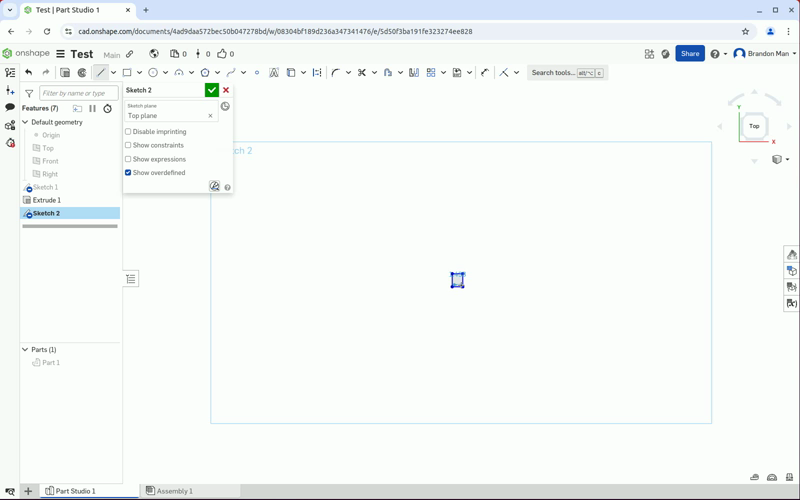
scroll(6)
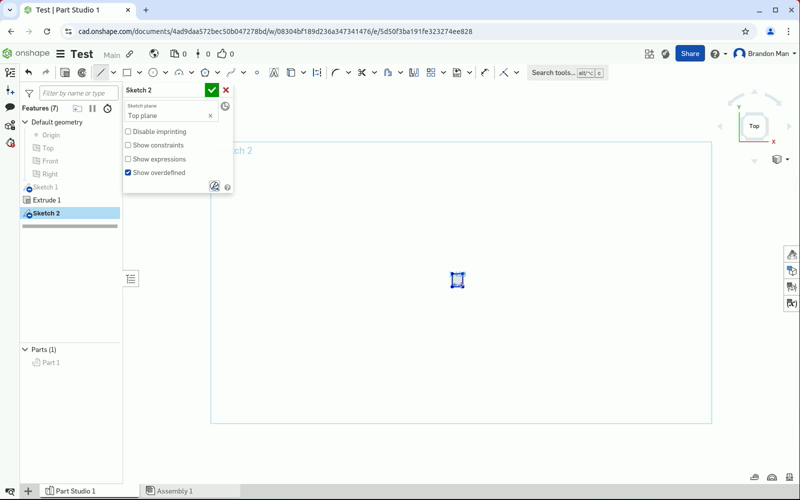
scroll(6)
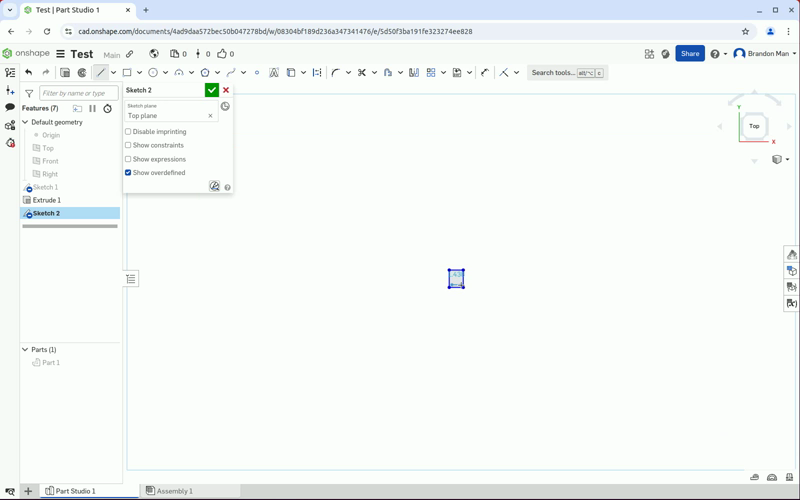
scroll(6)
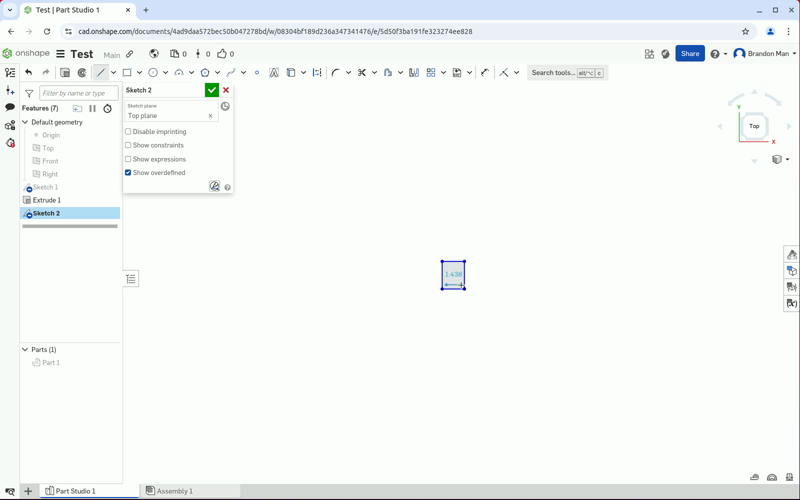
scroll(6)
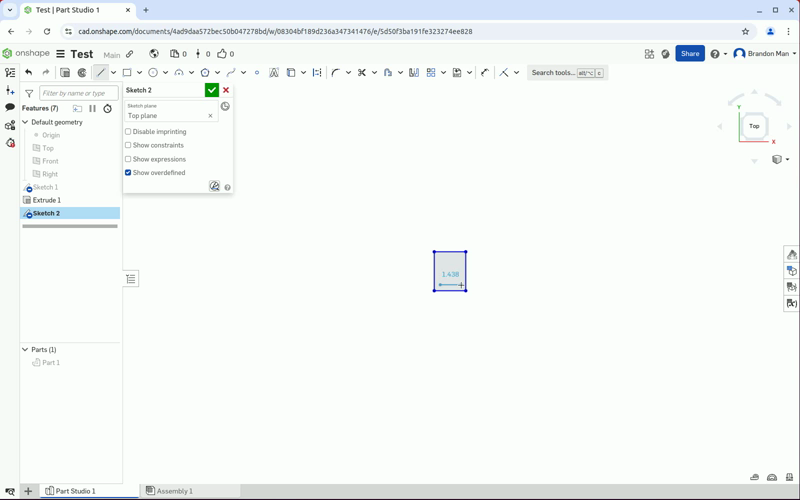
scroll(6)
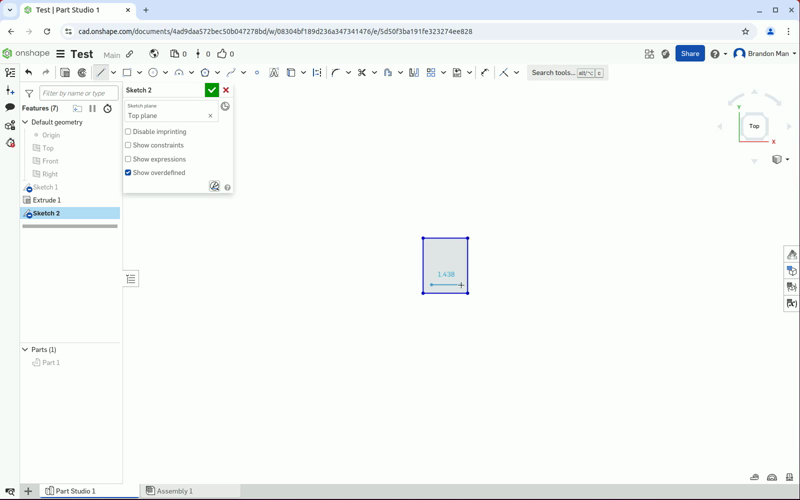
scroll(6)
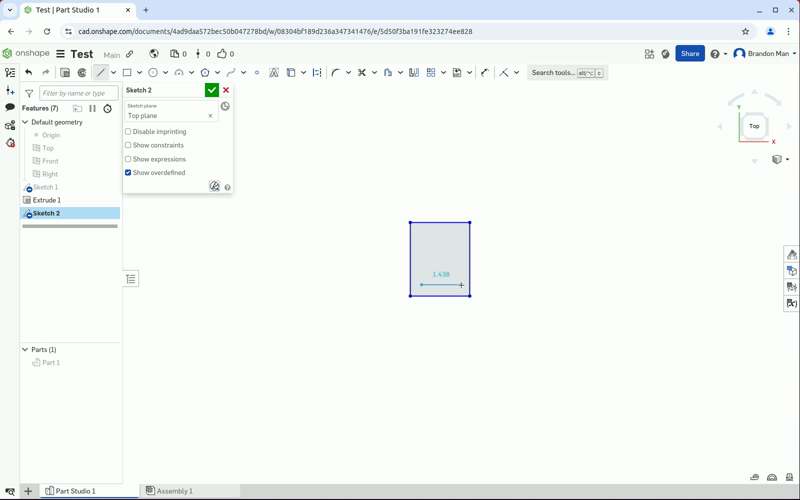
scroll(6)
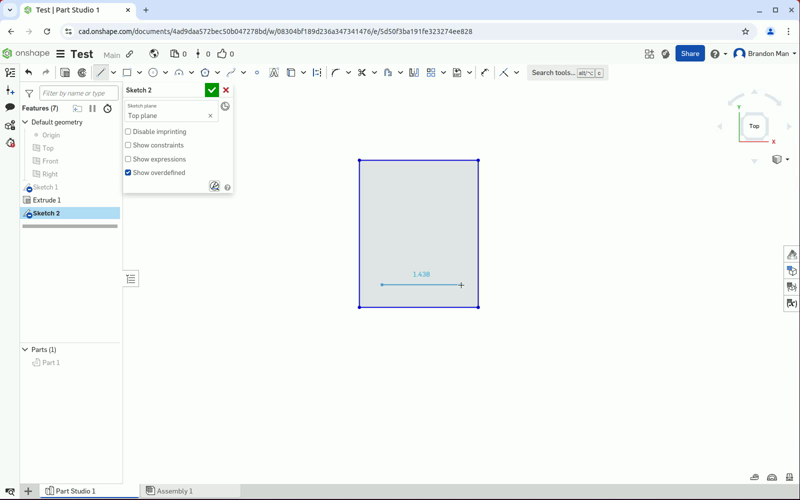
click(461, 284)
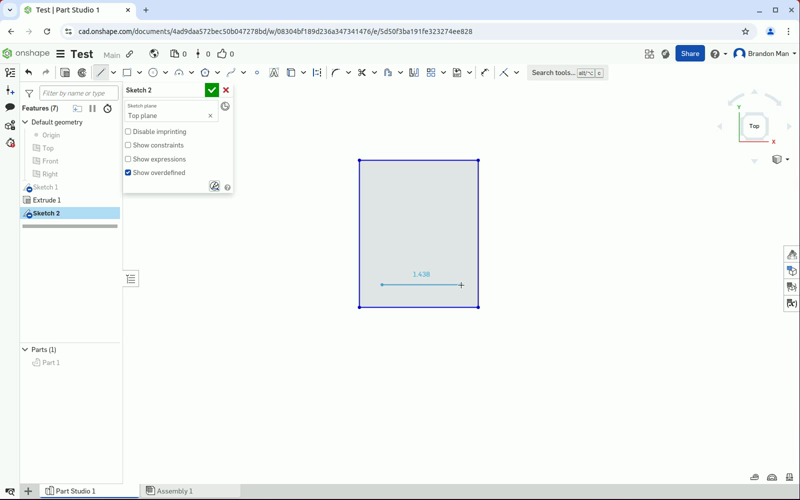
scroll(-6)
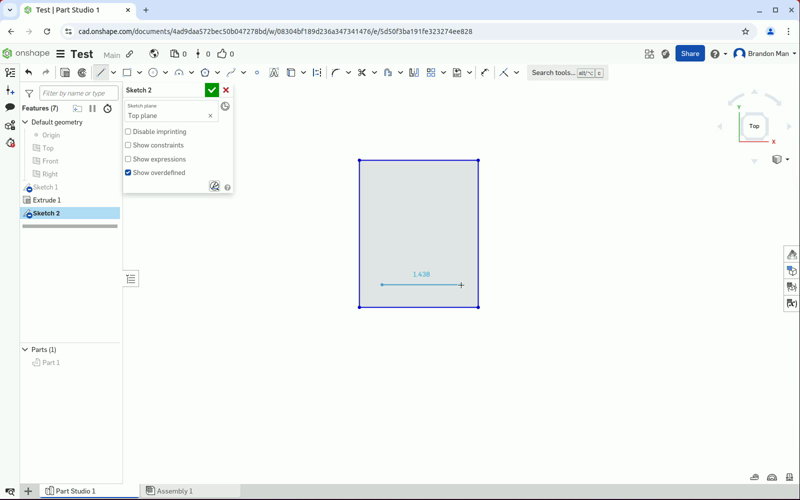
scroll(-6)
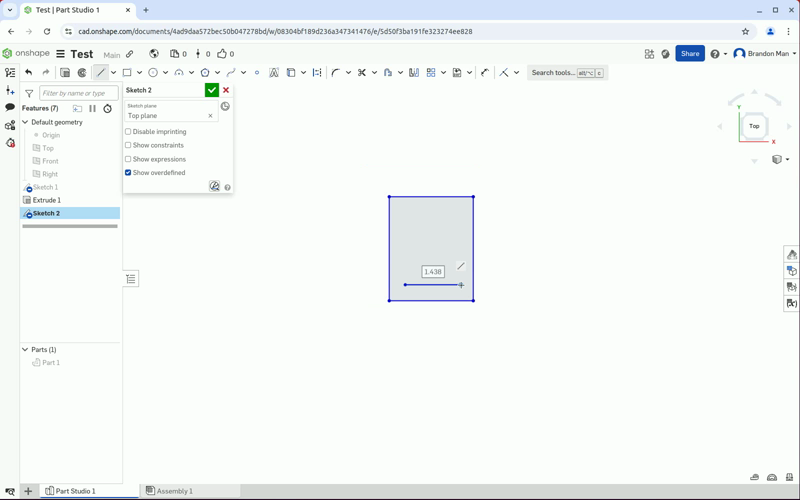
scroll(-6)
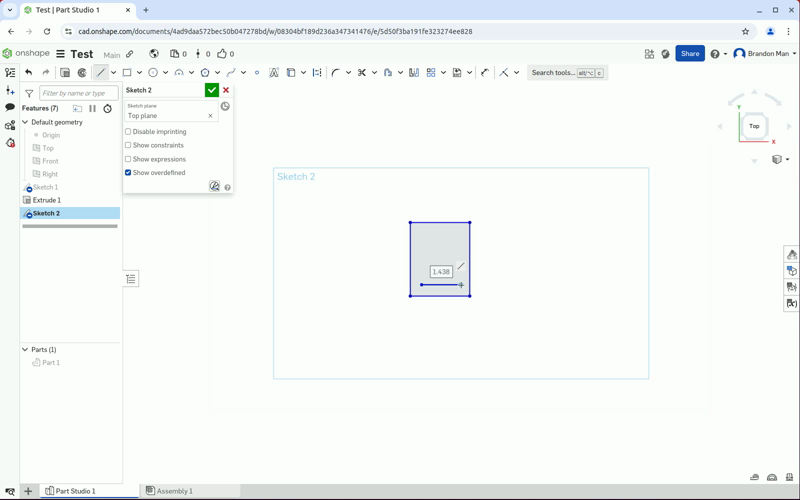
scroll(-6)
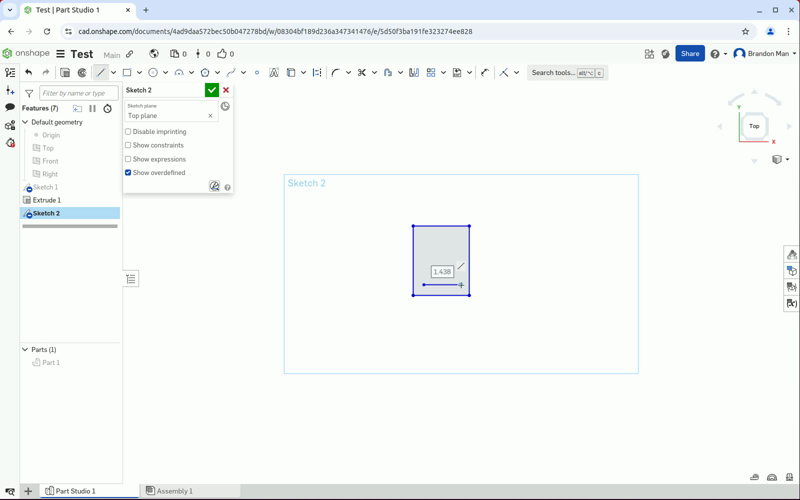
scroll(-6)
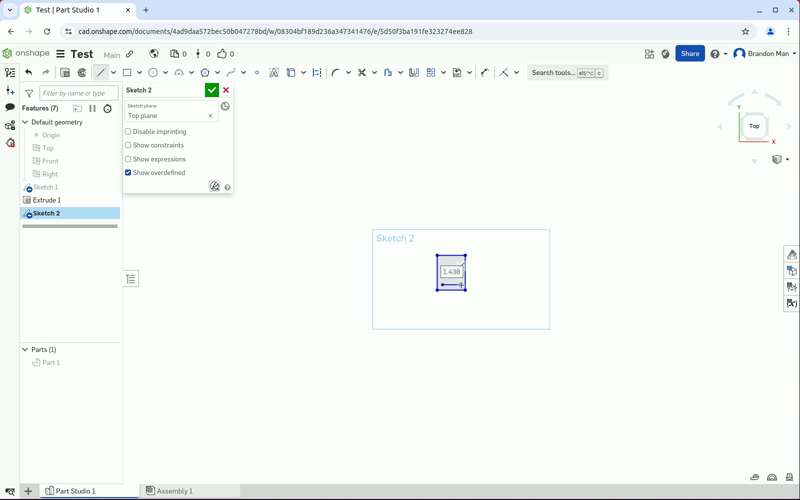
scroll(-6)
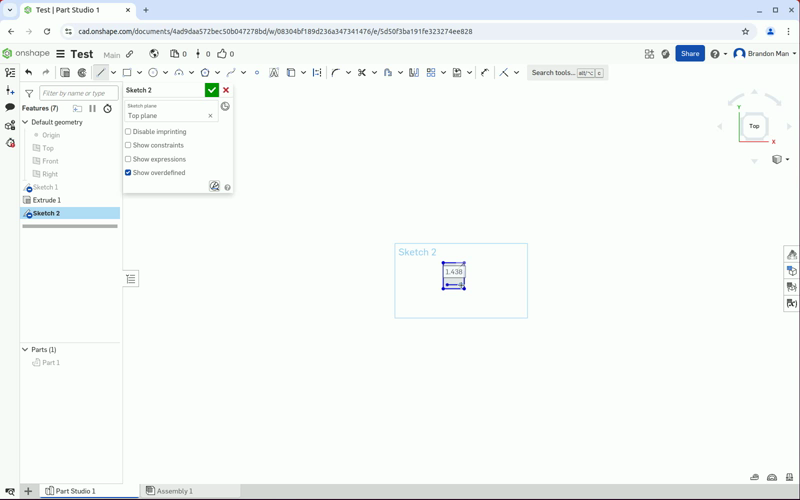
scroll(-6)
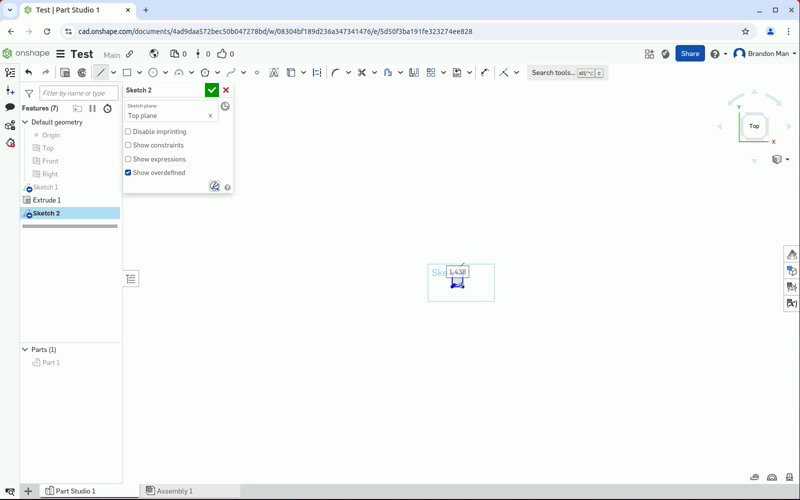
key_up(shift)
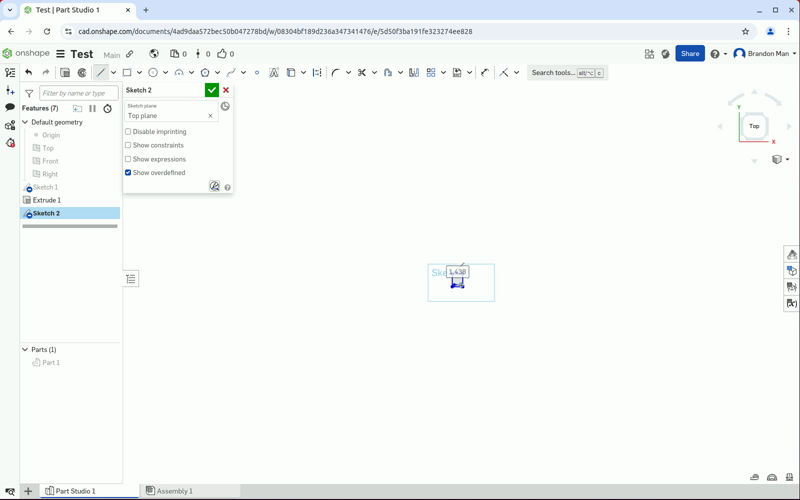
key_down(shift)
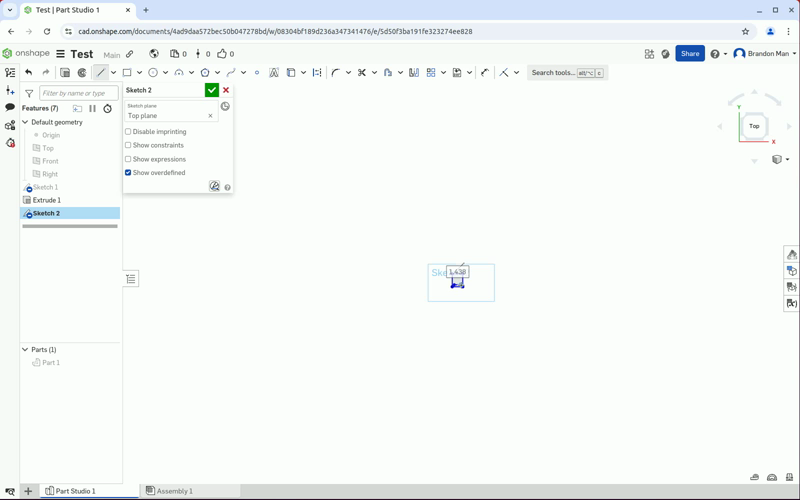
mouse_move(491, 284)
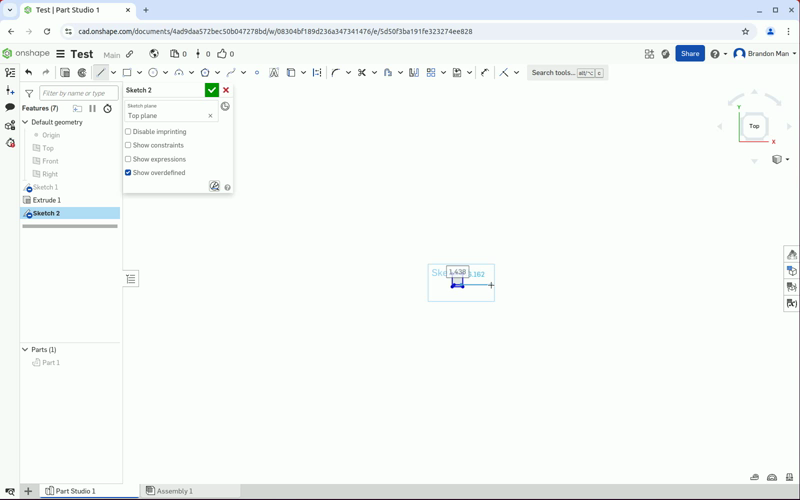
mouse_move(461, 275)
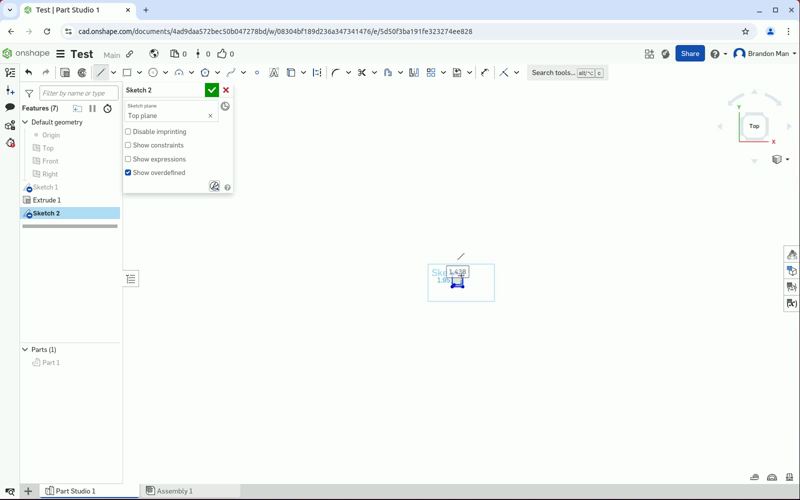
scroll(6)
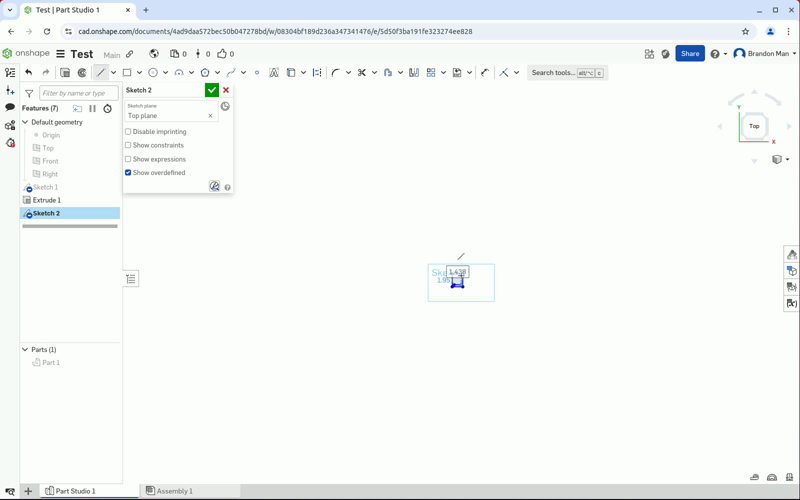
scroll(6)
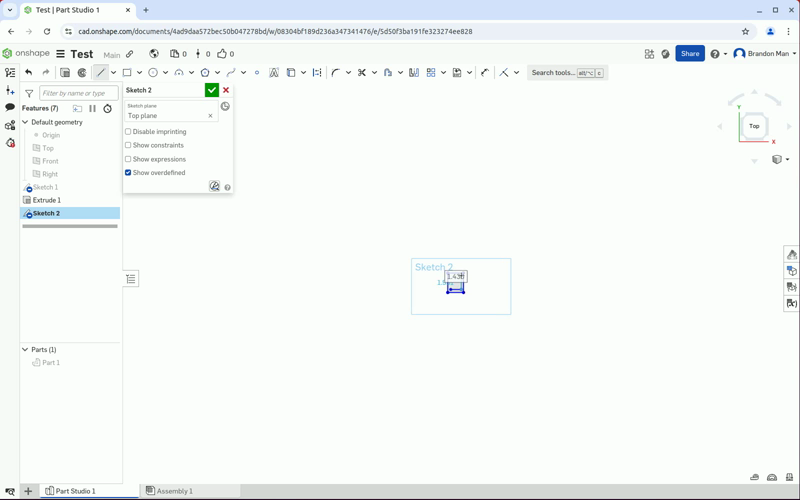
scroll(6)
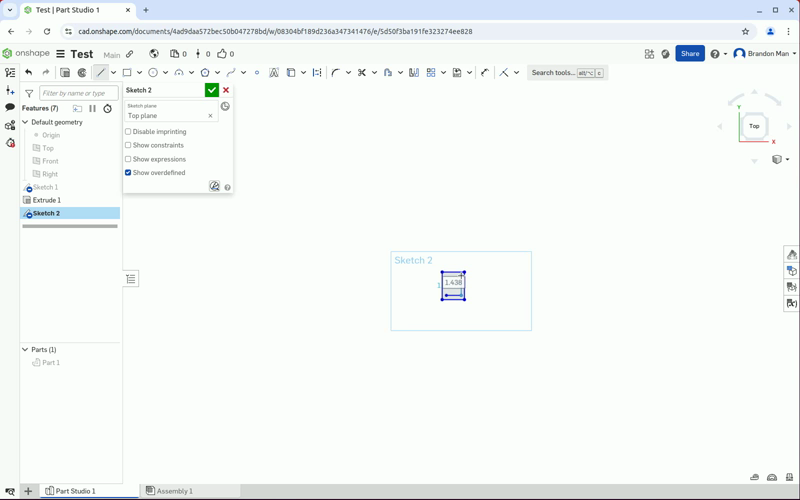
scroll(6)
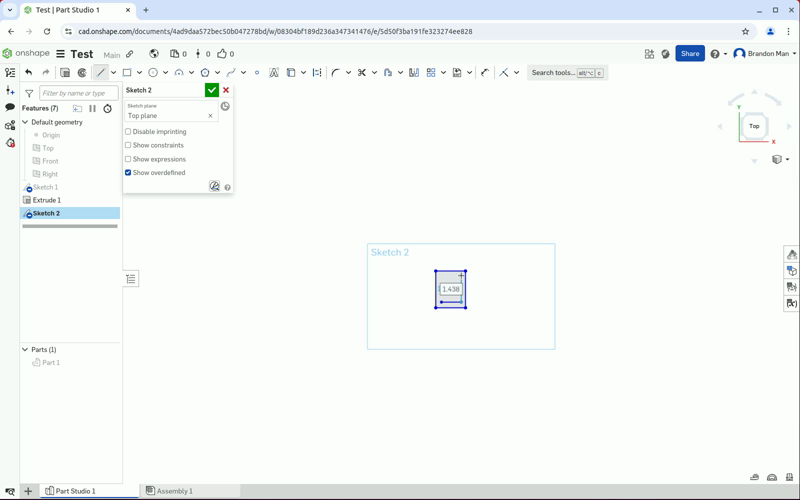
scroll(6)
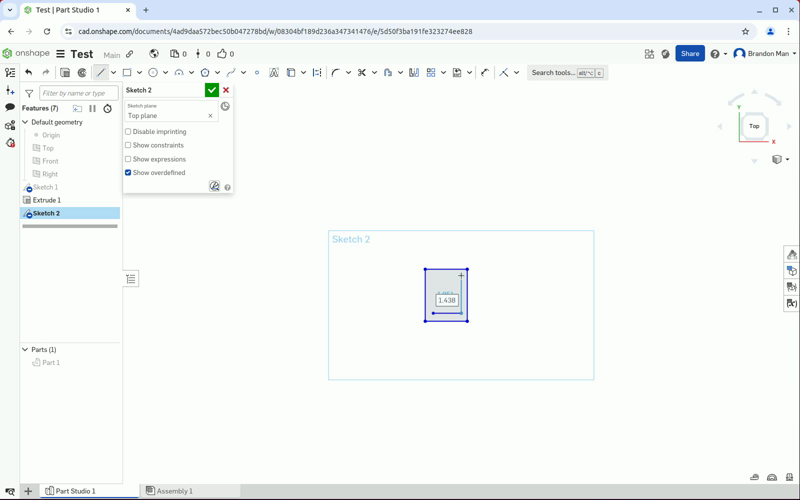
scroll(6)
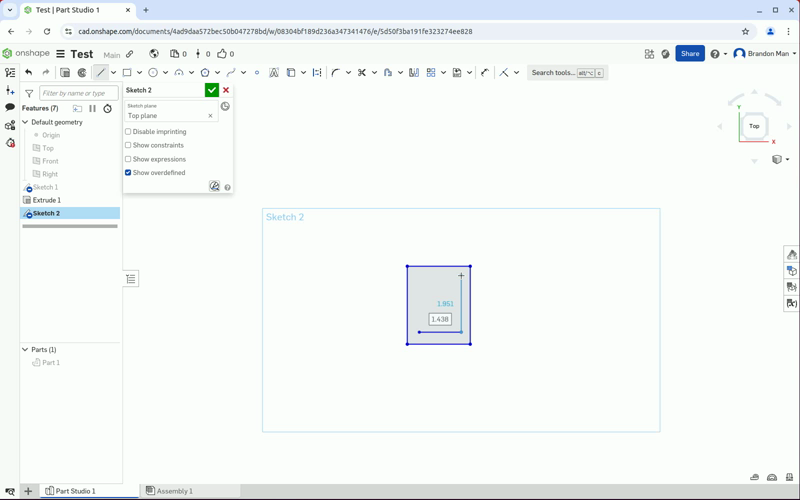
scroll(6)
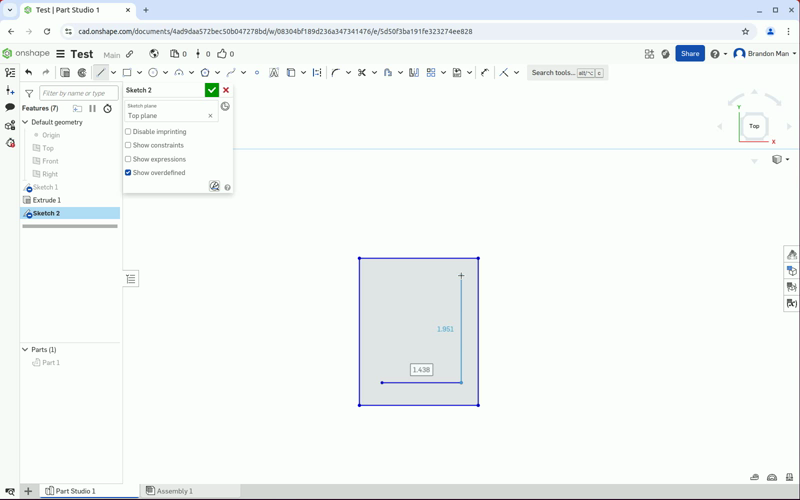
click(461, 275)
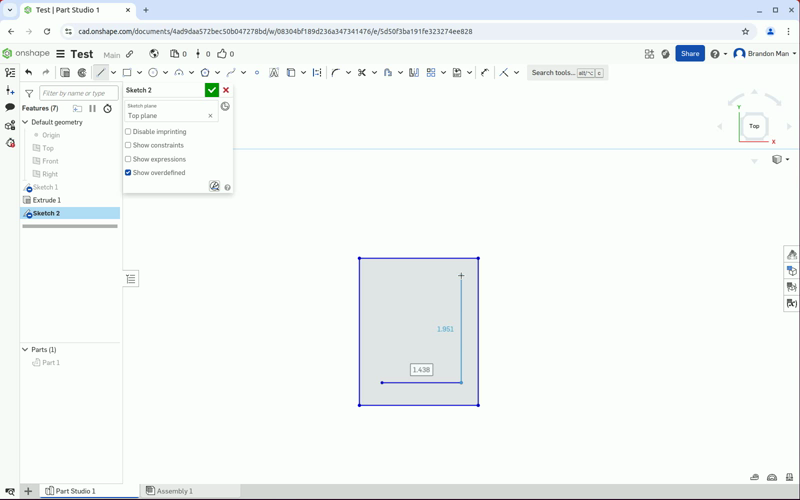
scroll(-6)
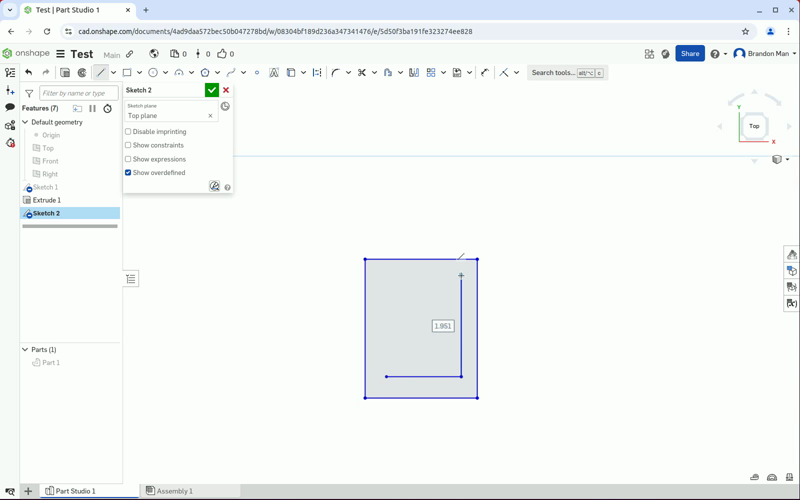
scroll(-6)
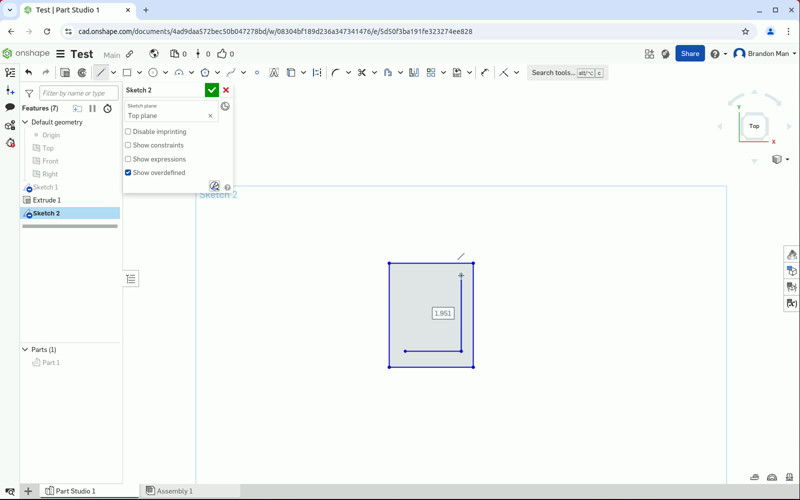
scroll(-6)
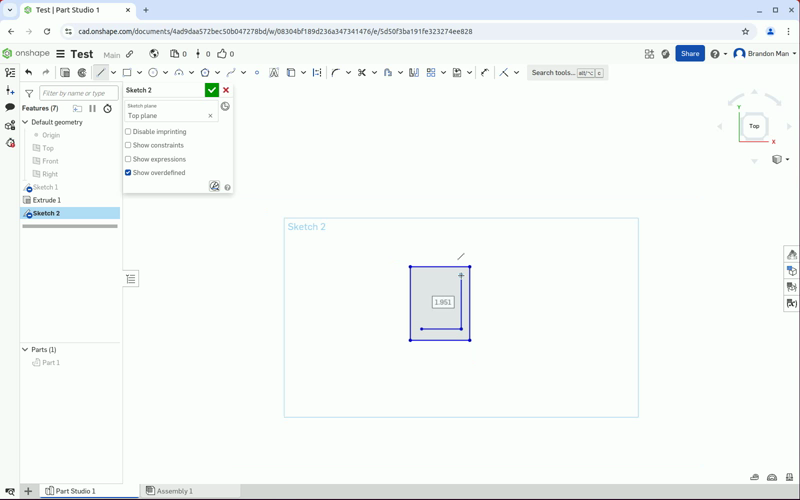
scroll(-6)
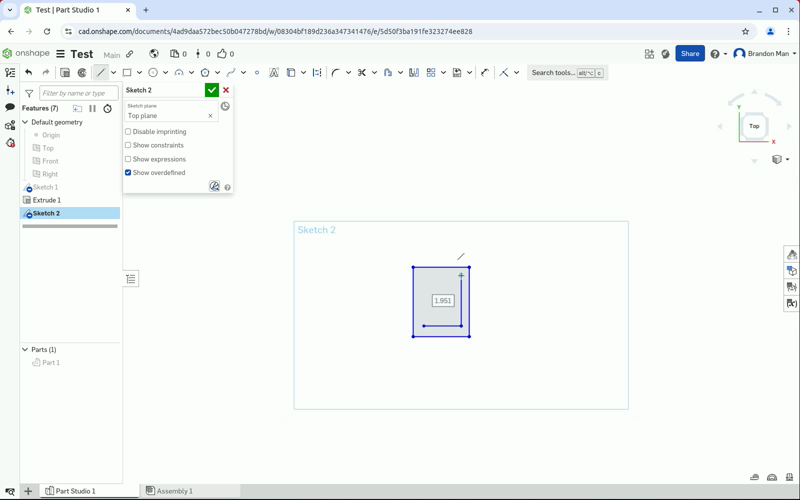
scroll(-6)
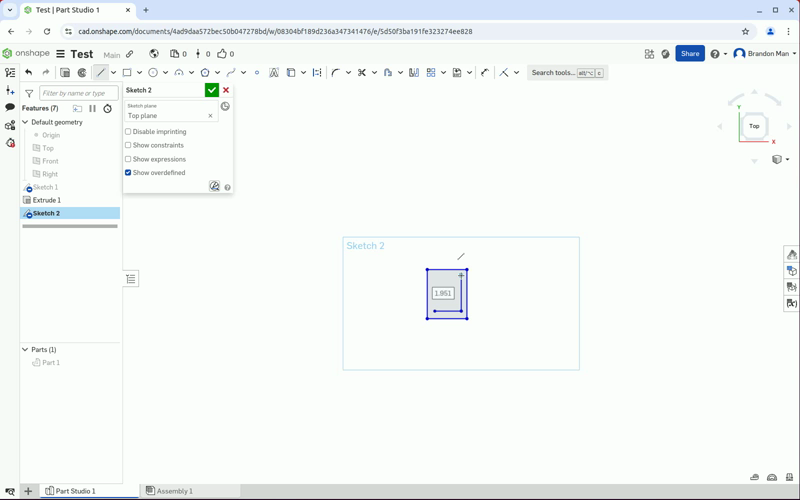
scroll(-6)
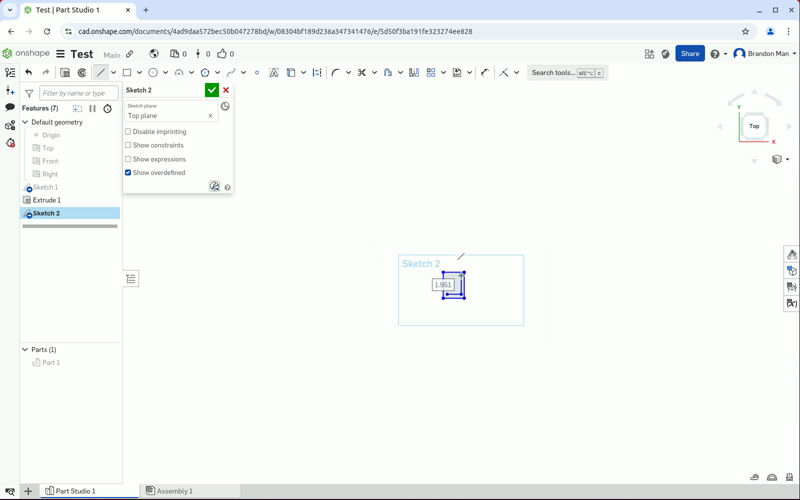
scroll(-6)
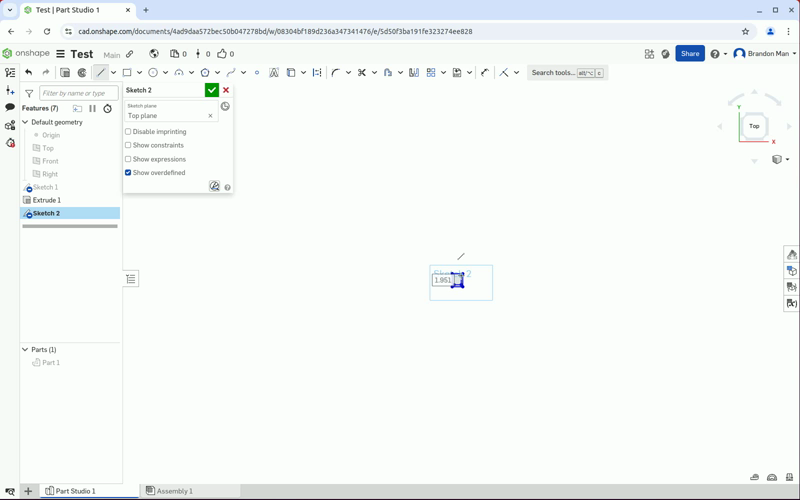
key_up(shift)
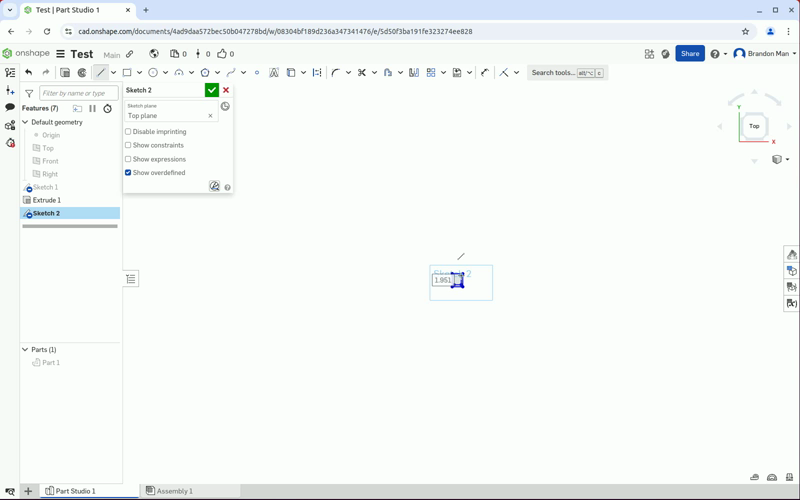
key_down(shift)
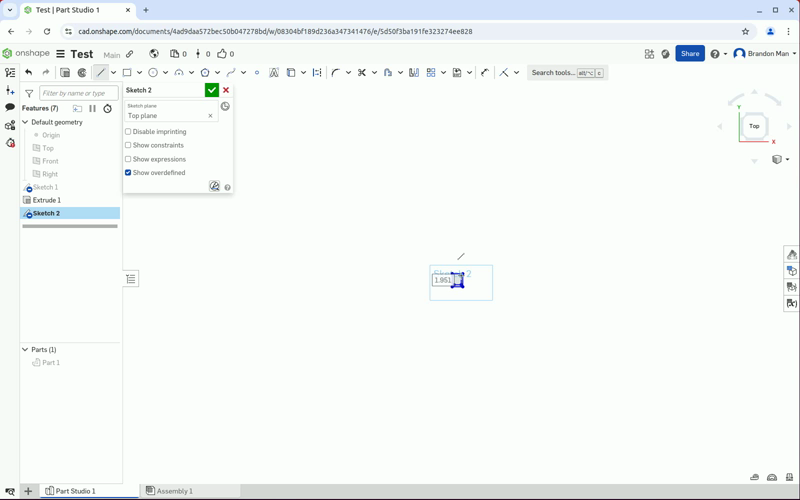
mouse_move(491, 275)
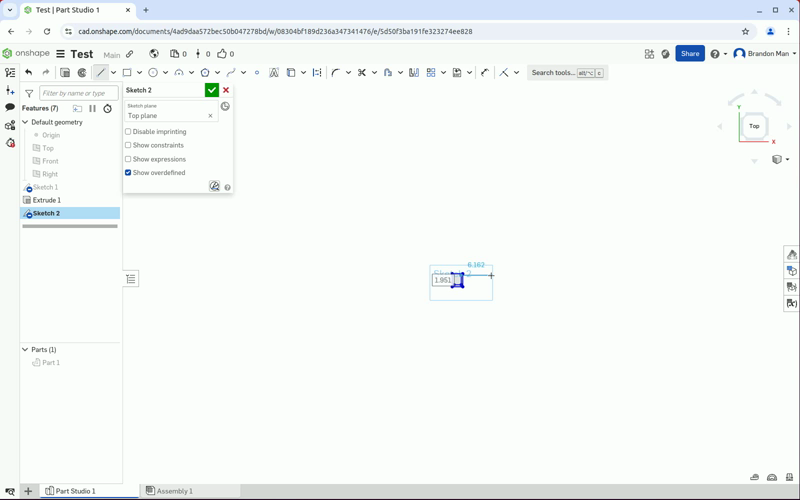
mouse_move(454, 275)
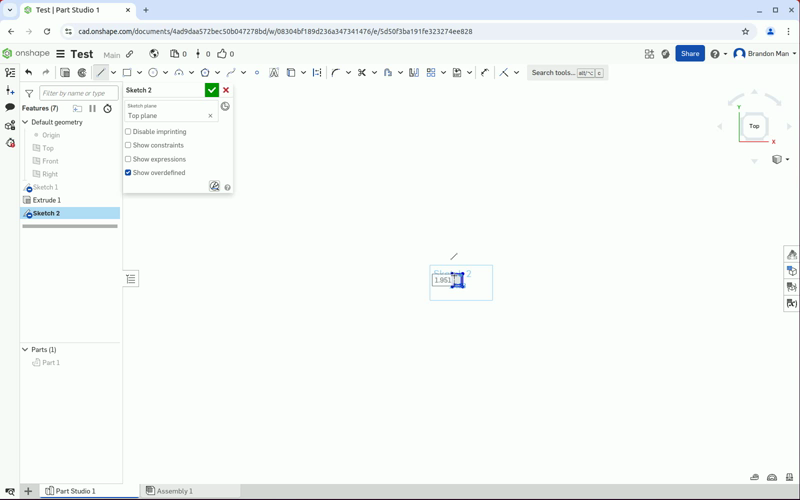
scroll(6)
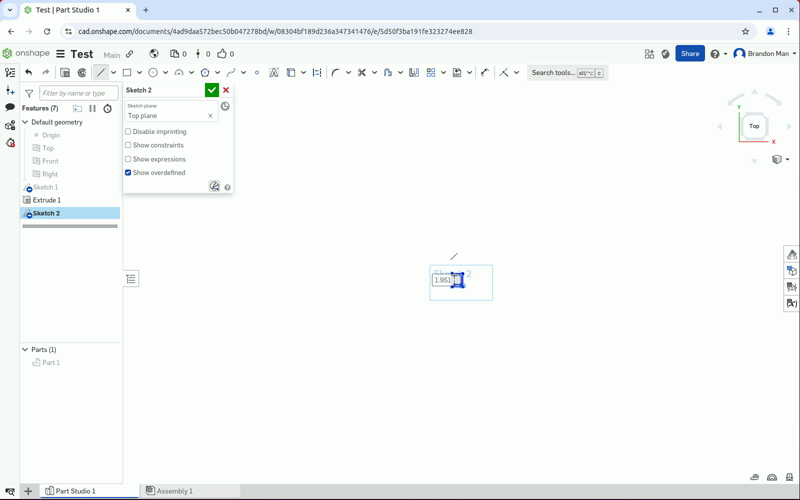
scroll(6)
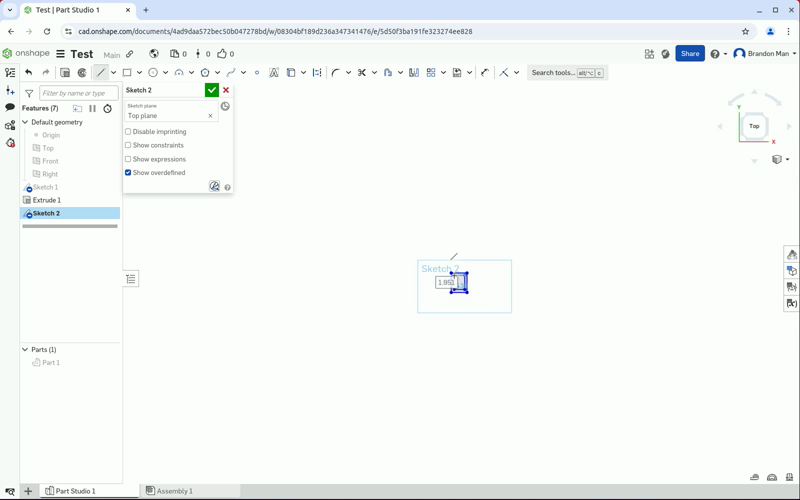
scroll(6)
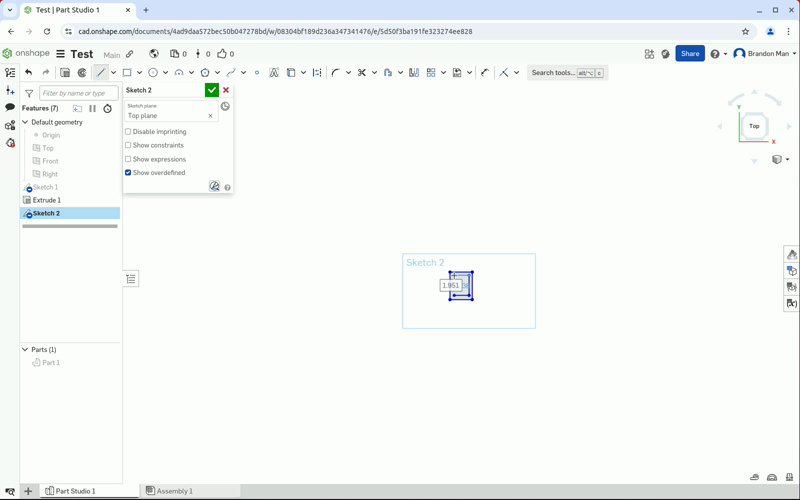
scroll(6)
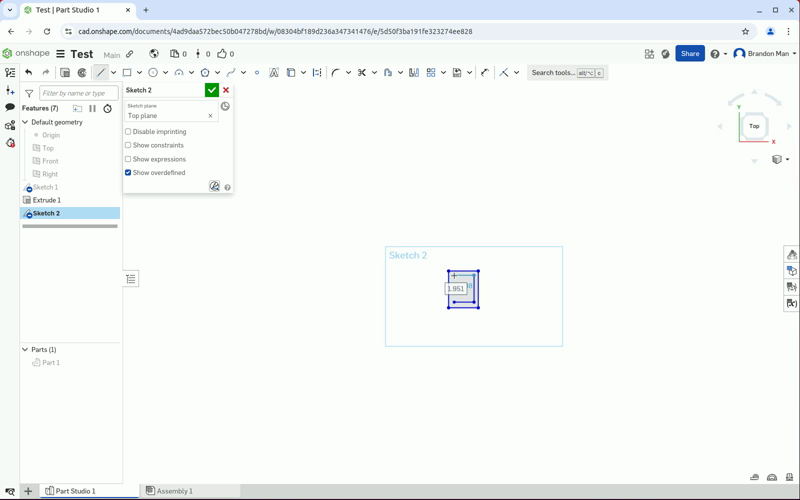
scroll(6)
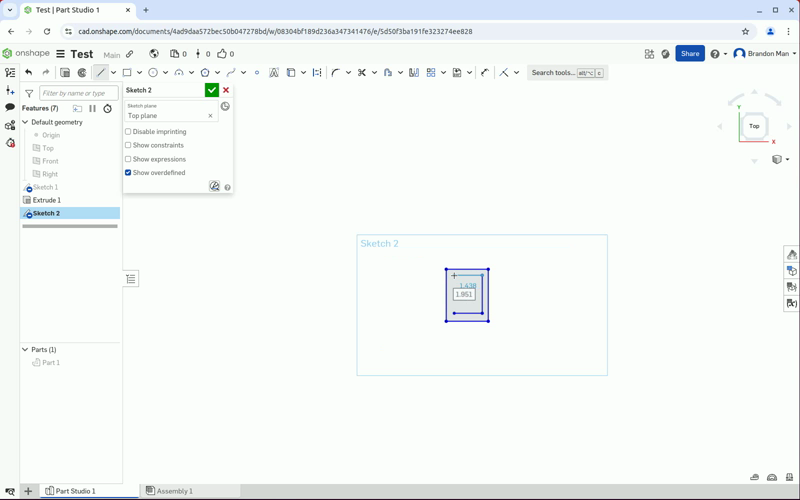
scroll(6)
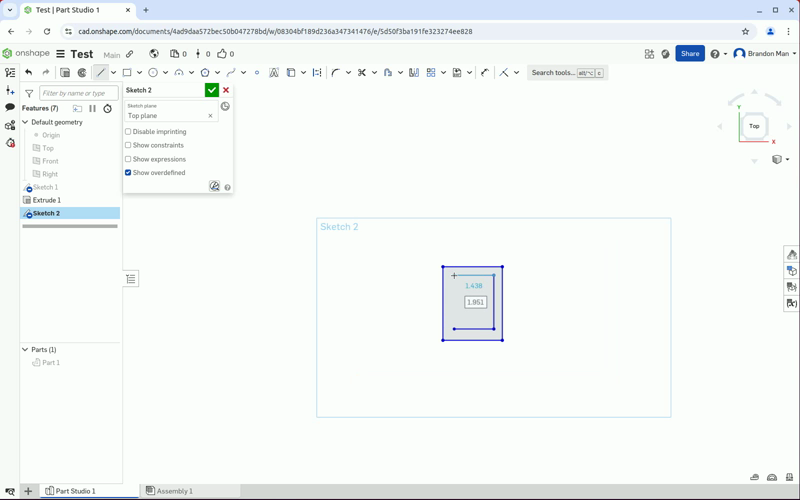
scroll(6)
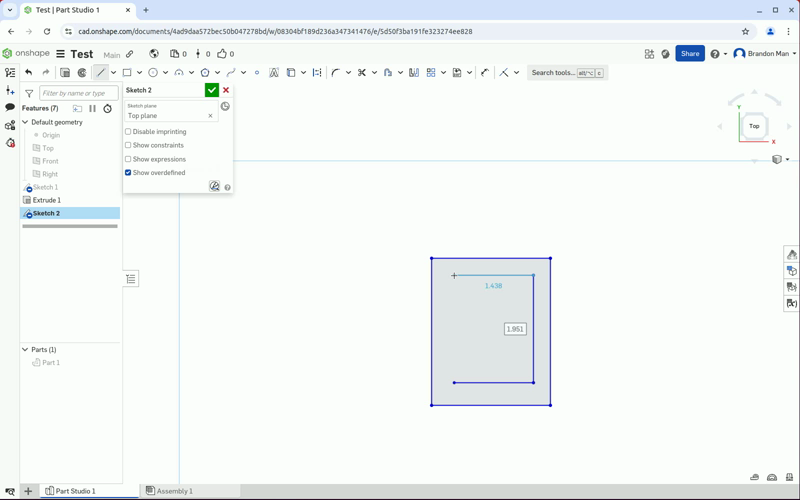
click(454, 275)
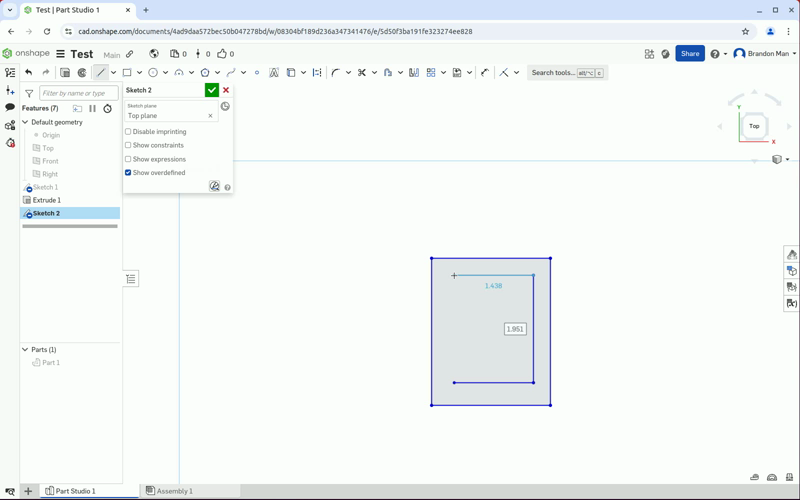
scroll(-6)
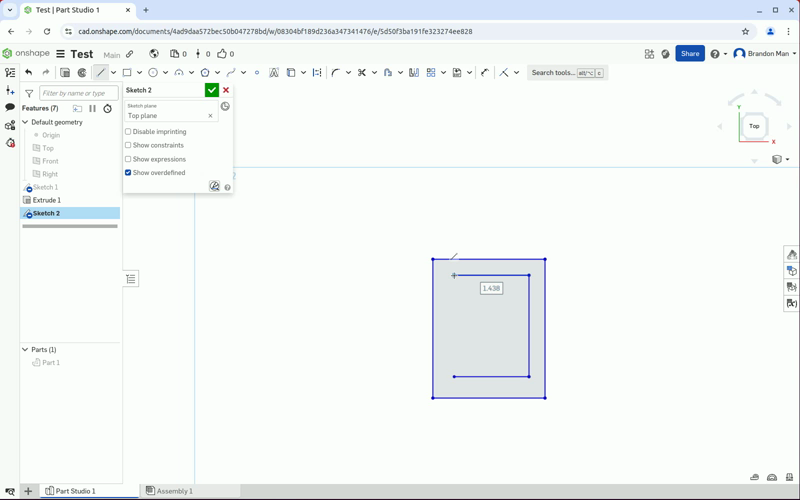
scroll(-6)
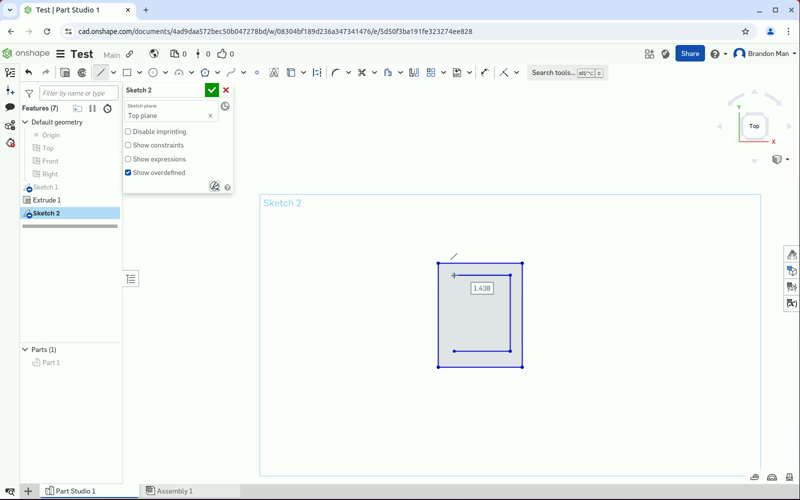
scroll(-6)
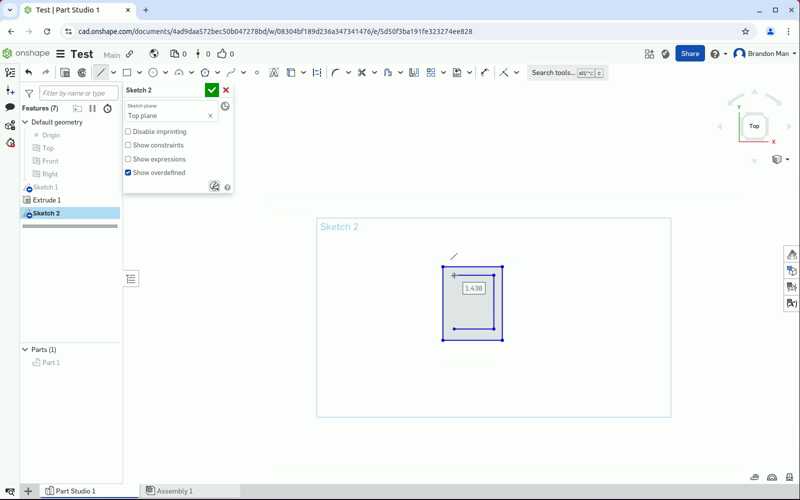
scroll(-6)
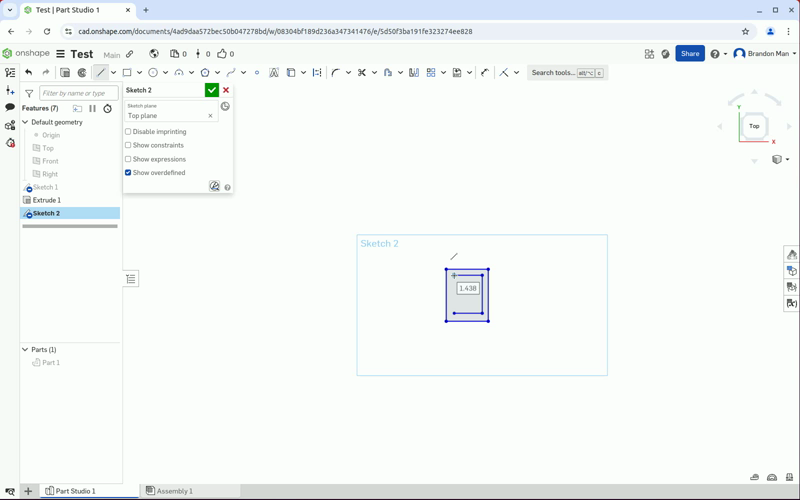
scroll(-6)
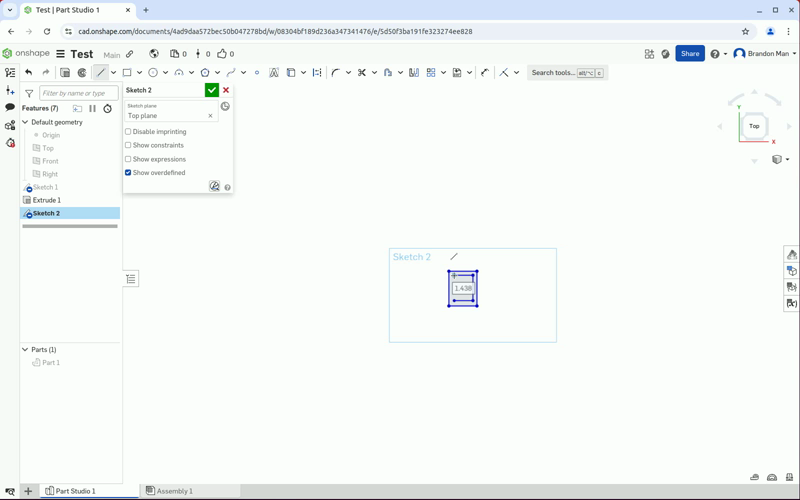
scroll(-6)
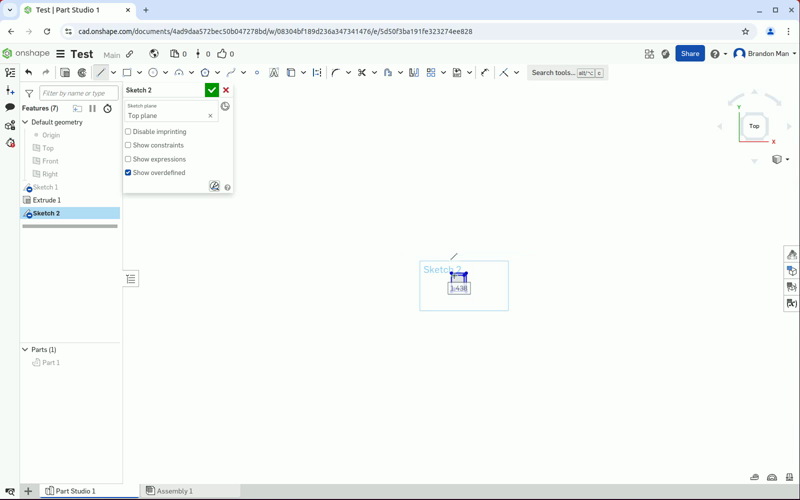
scroll(-6)
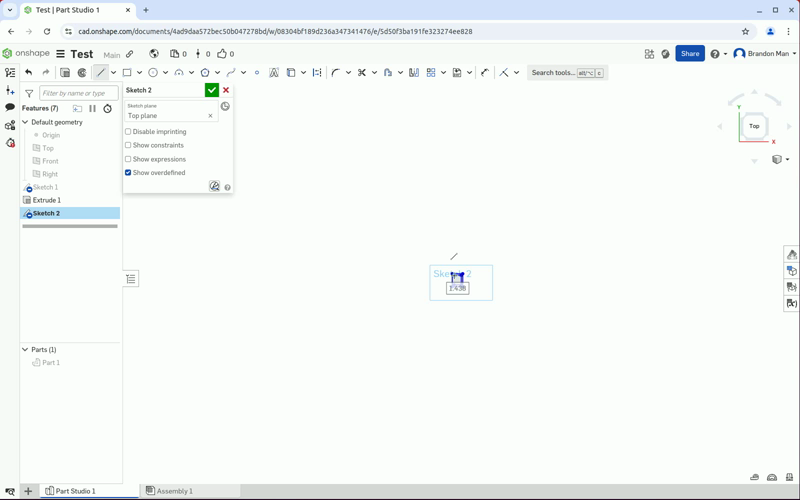
key_up(shift)
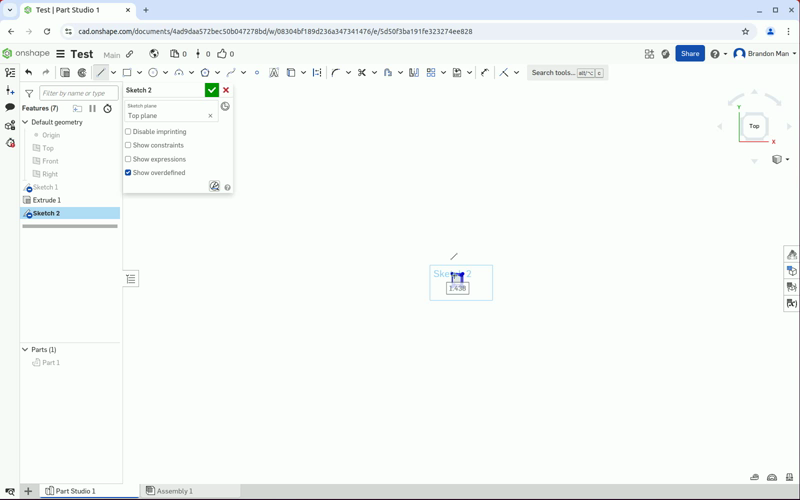
mouse_move(484, 275)
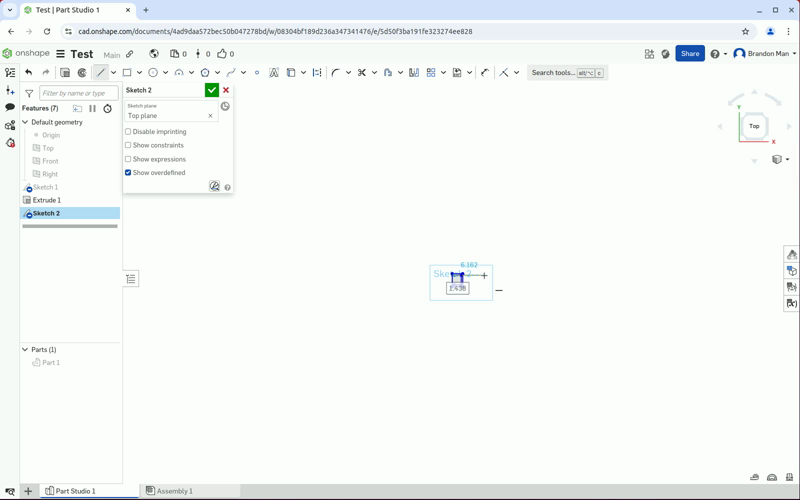
key_down(shift)
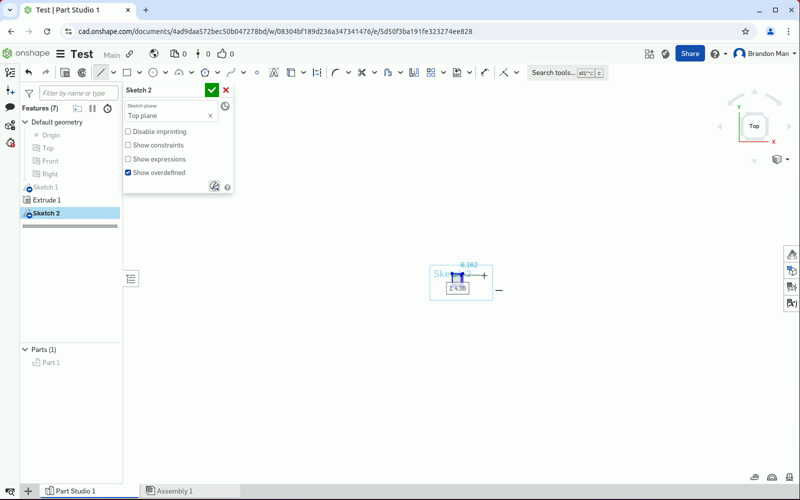
mouse_move(454, 284)
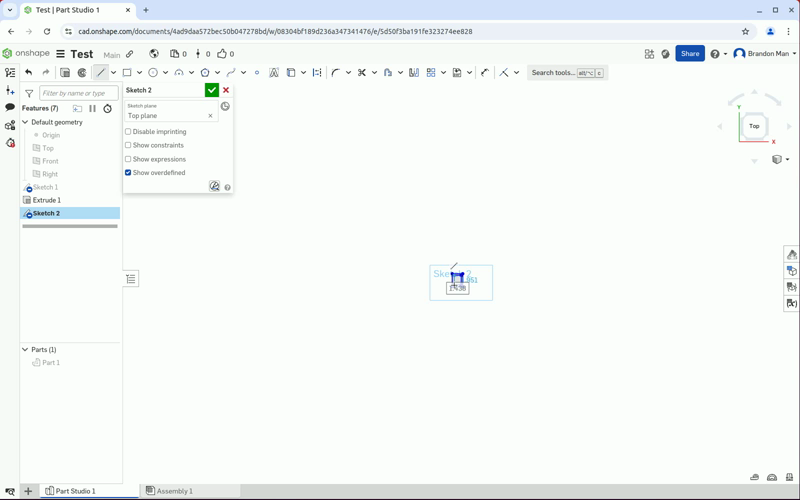
scroll(6)
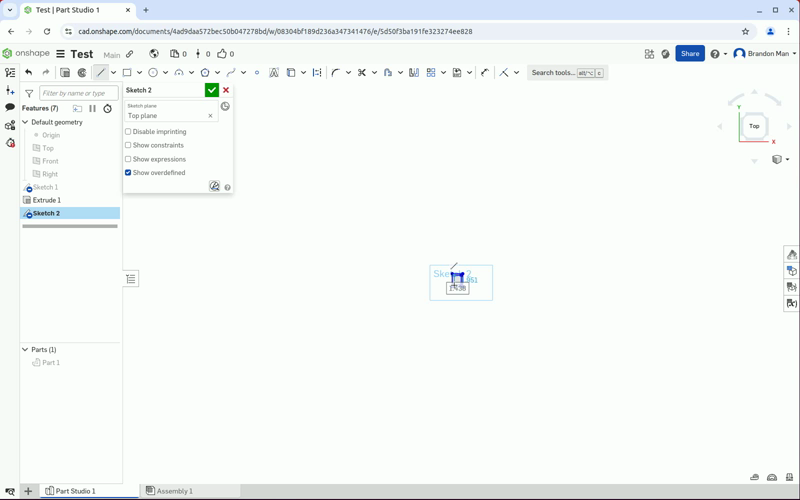
scroll(6)
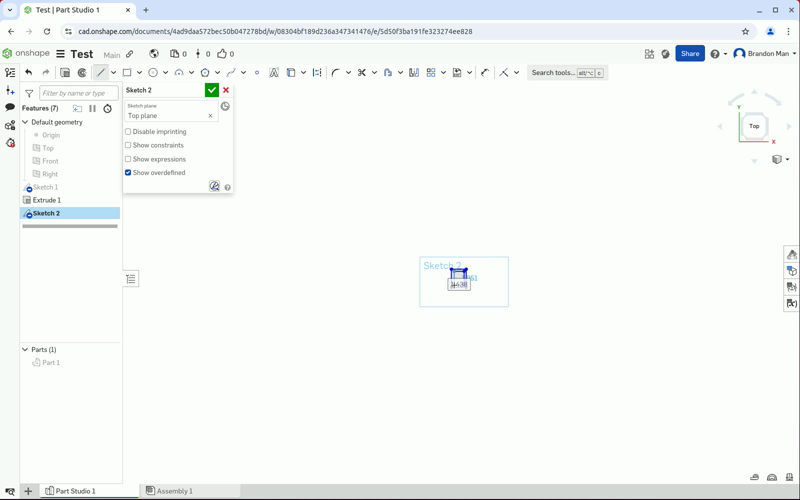
scroll(6)
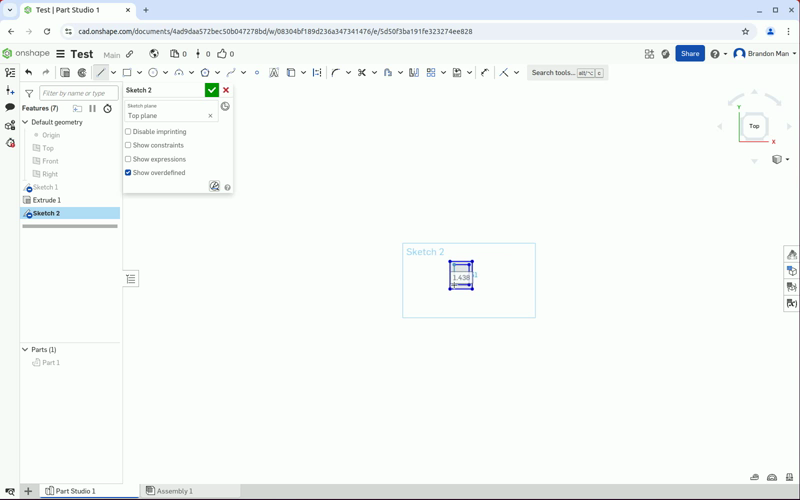
scroll(6)
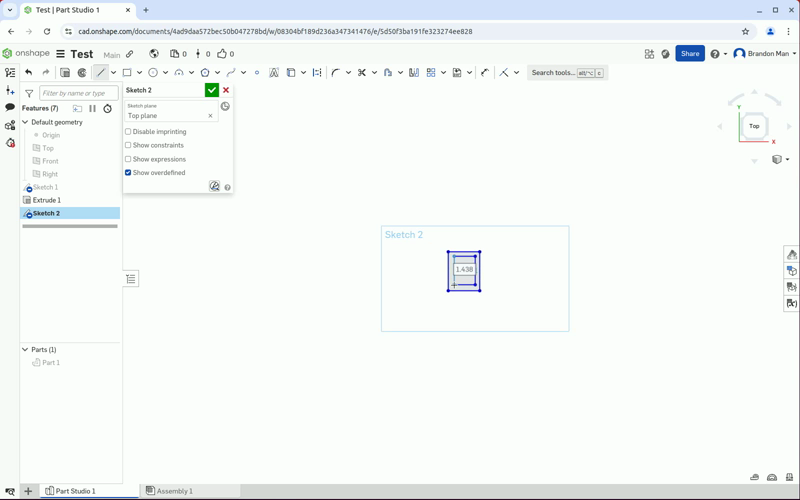
scroll(6)
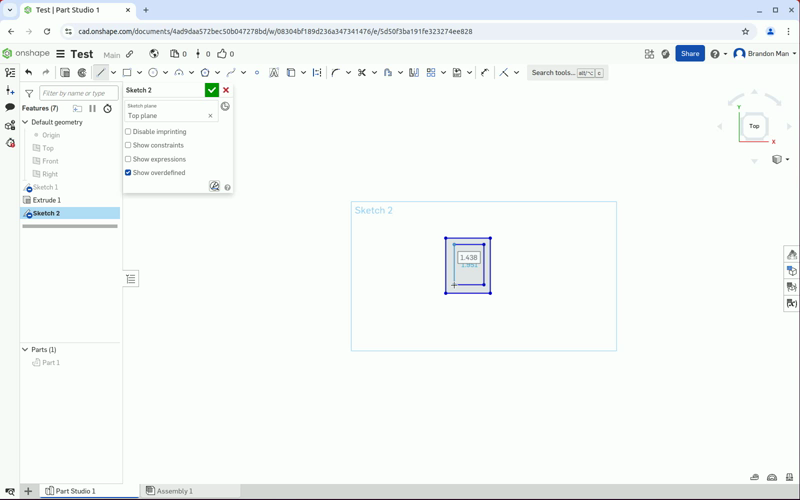
scroll(6)
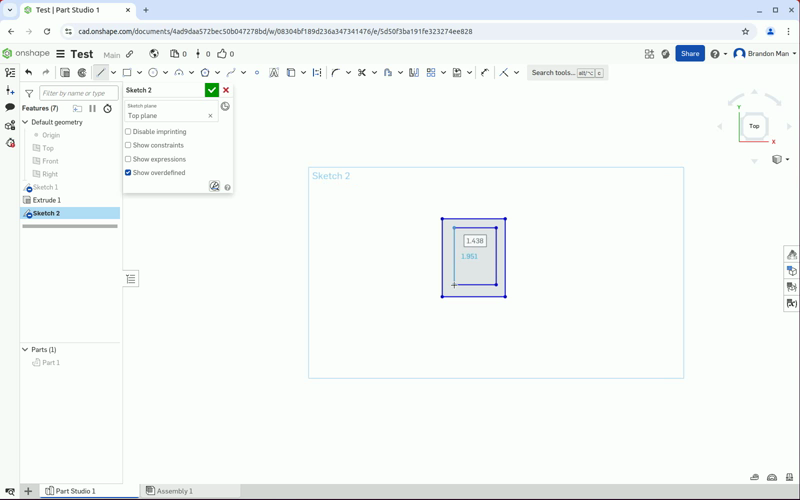
scroll(6)
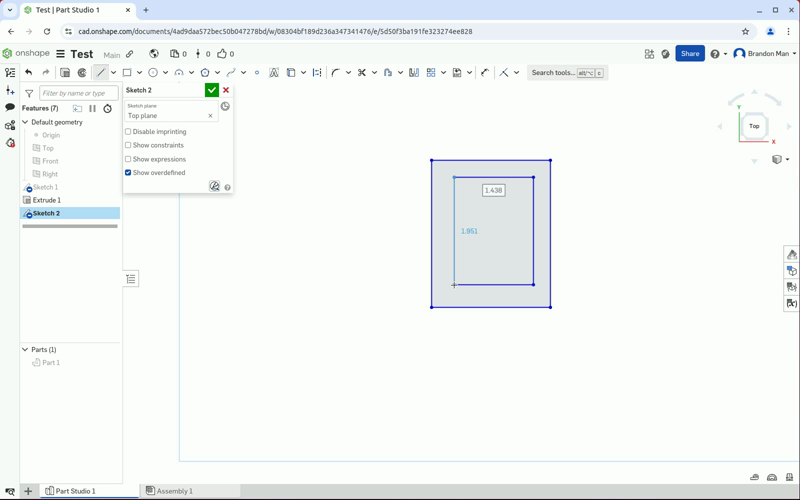
key_up(shift)
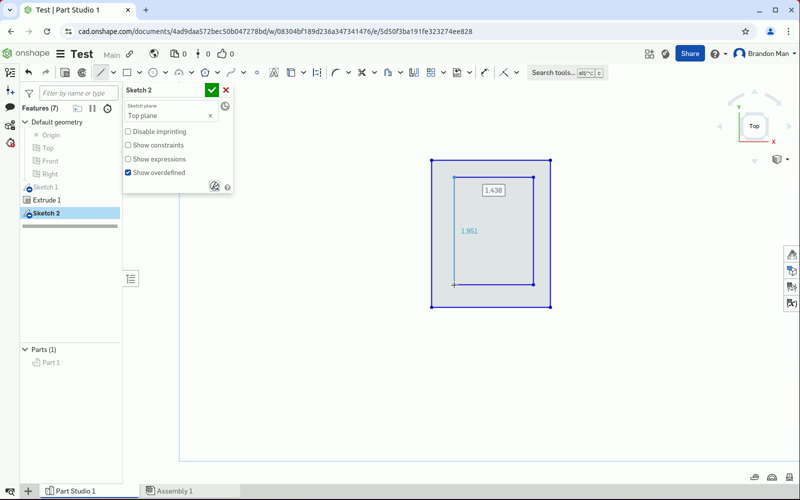
click(454, 284)
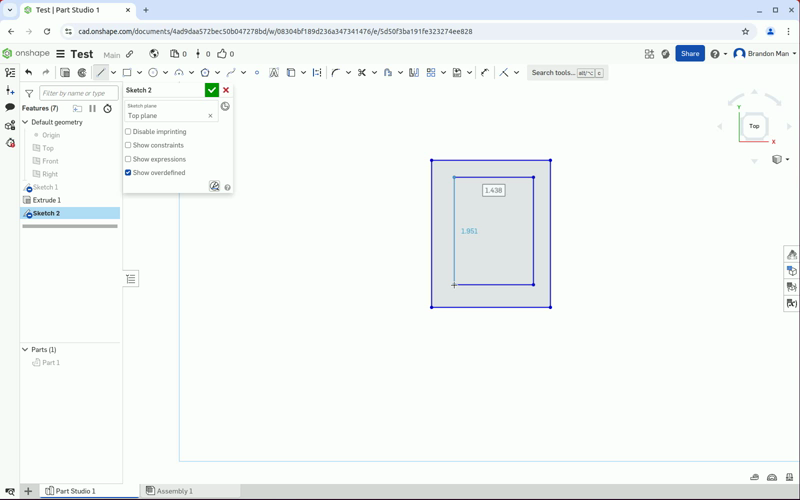
scroll(-6)
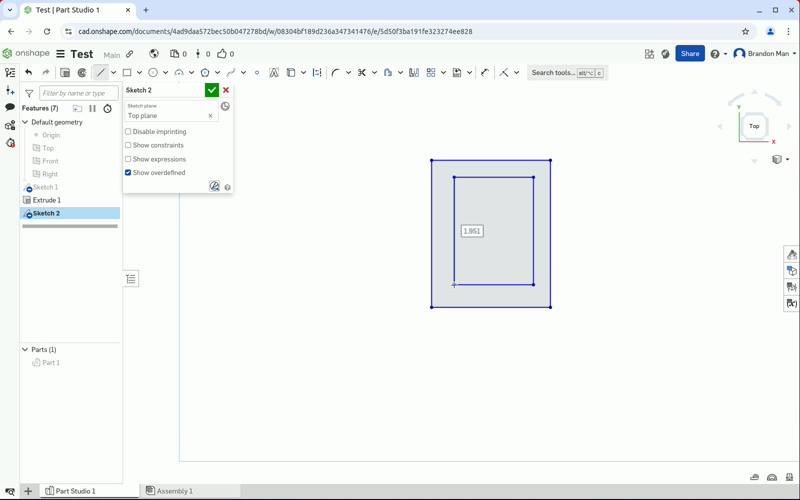
scroll(-6)
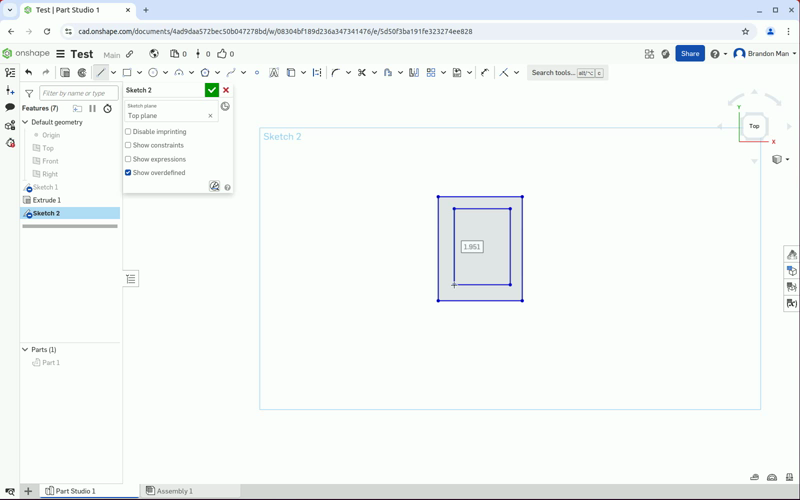
scroll(-6)
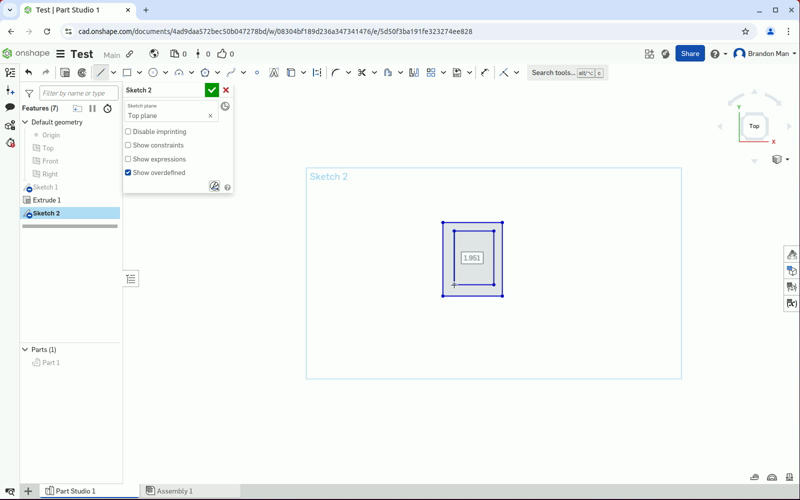
scroll(-6)
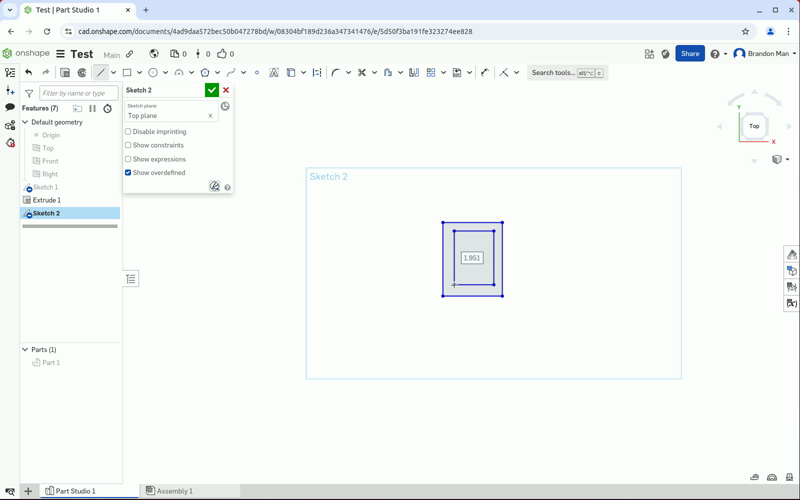
scroll(-6)
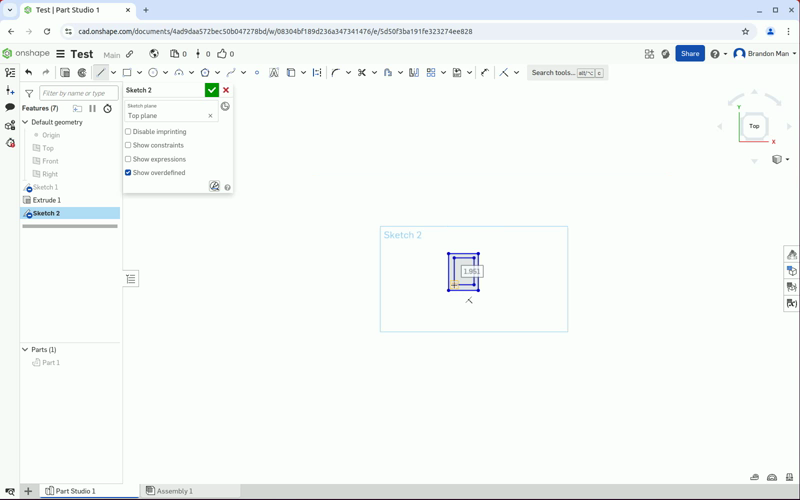
scroll(-6)
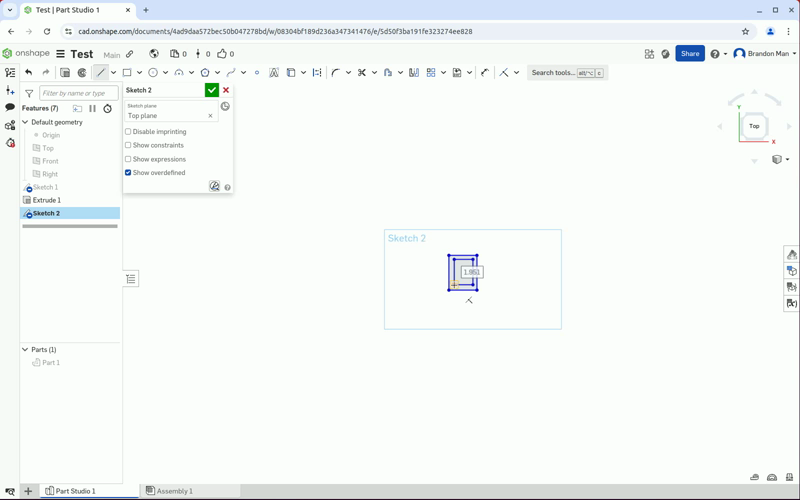
scroll(-6)
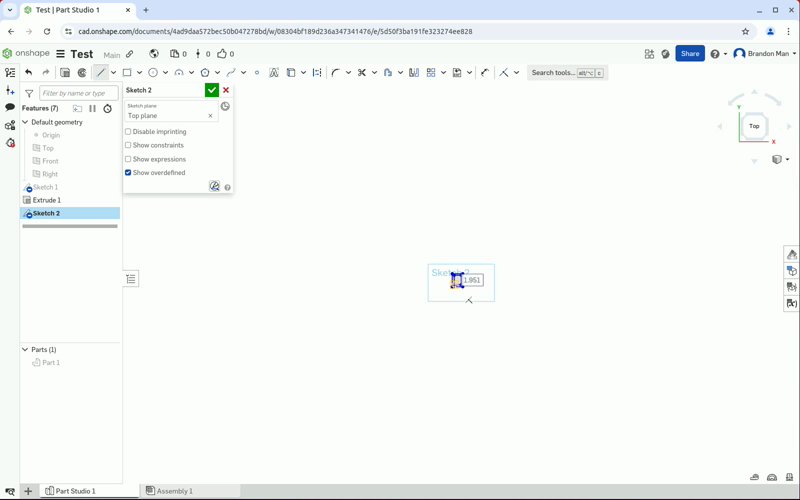
key(esc)
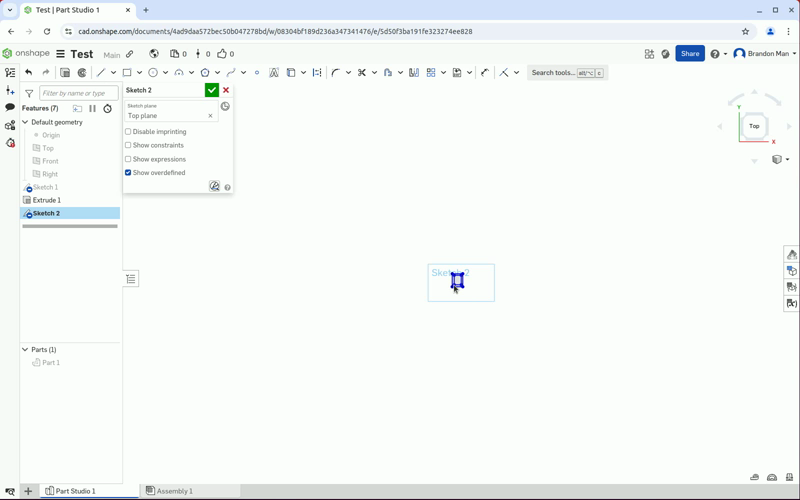
mouse_move(461, 280)
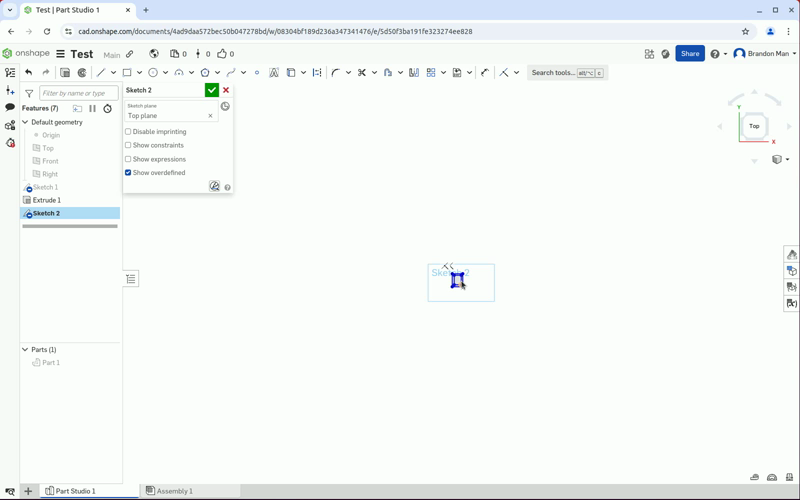
scroll(6)
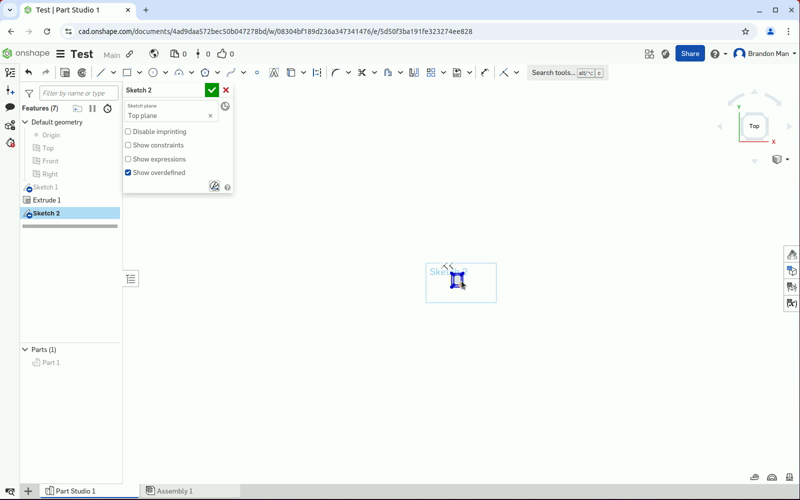
scroll(6)
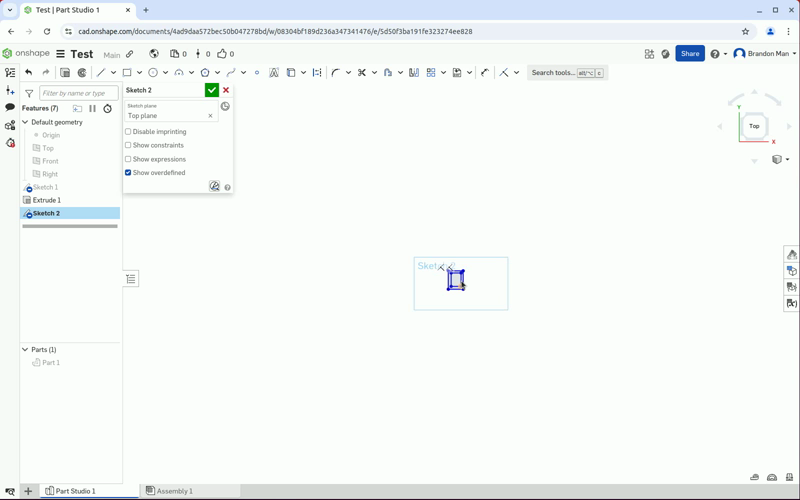
scroll(6)
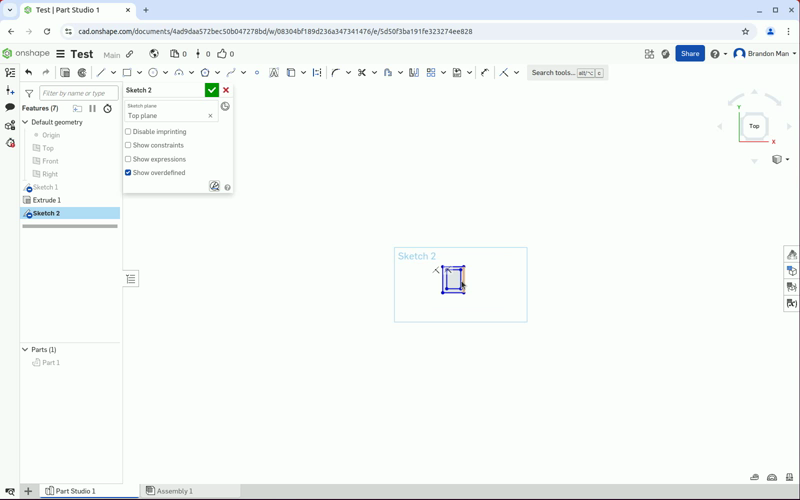
scroll(6)
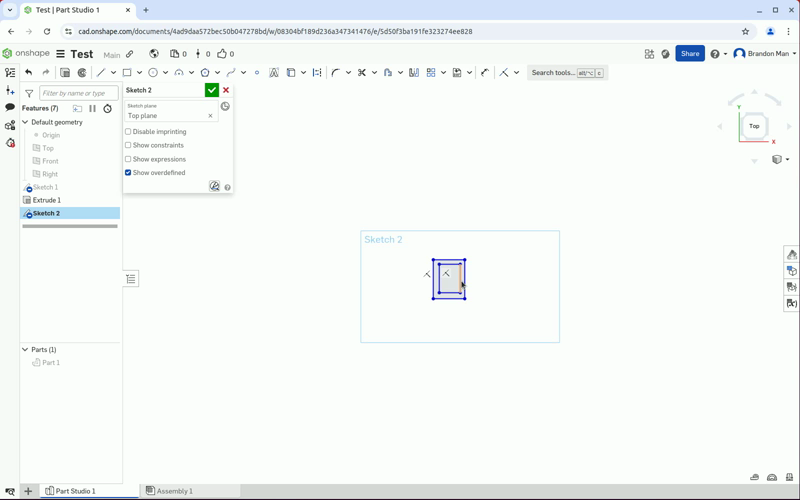
scroll(6)
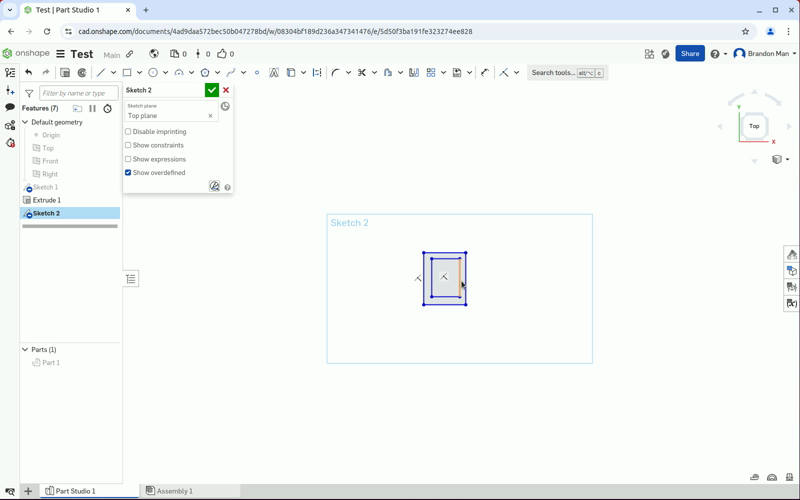
scroll(6)
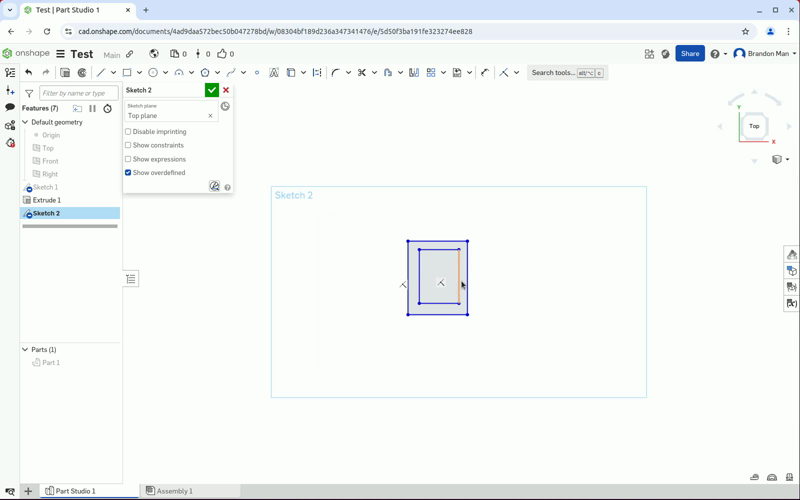
scroll(6)
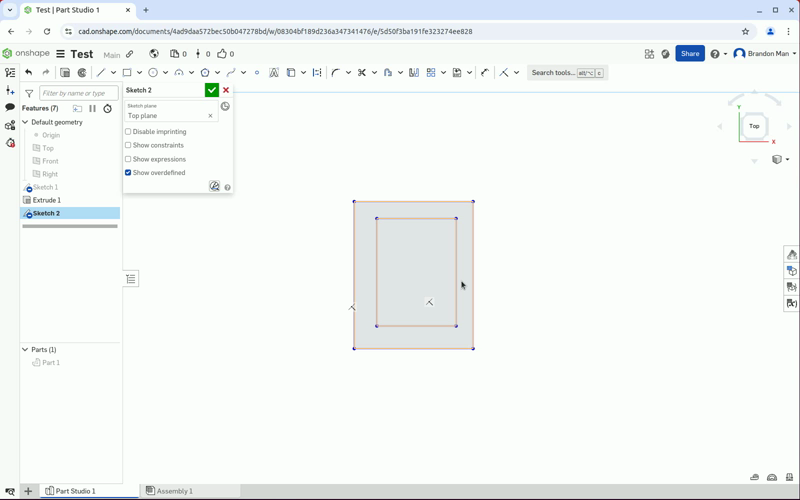
click(461, 280)
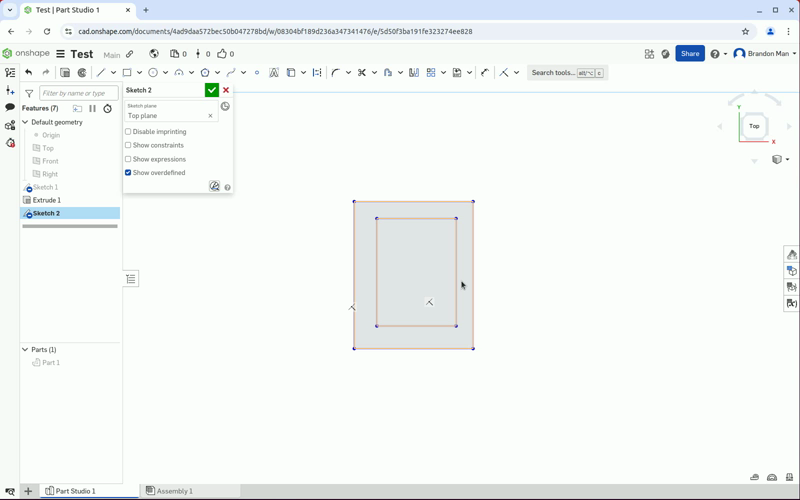
scroll(-6)
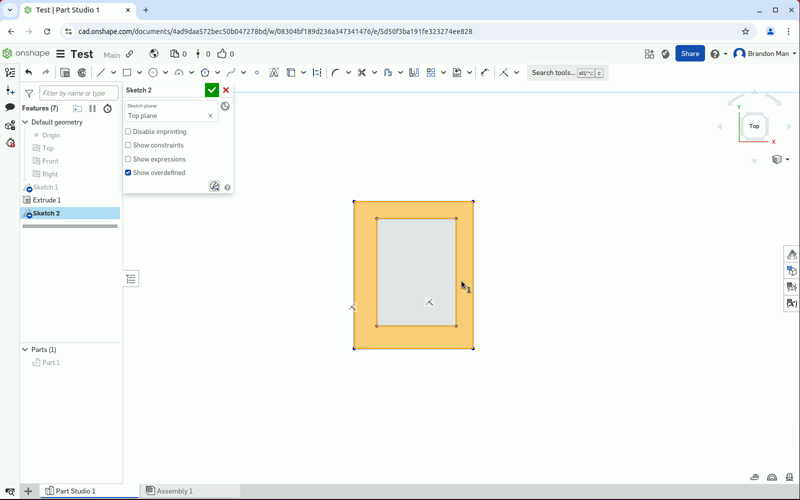
scroll(-6)
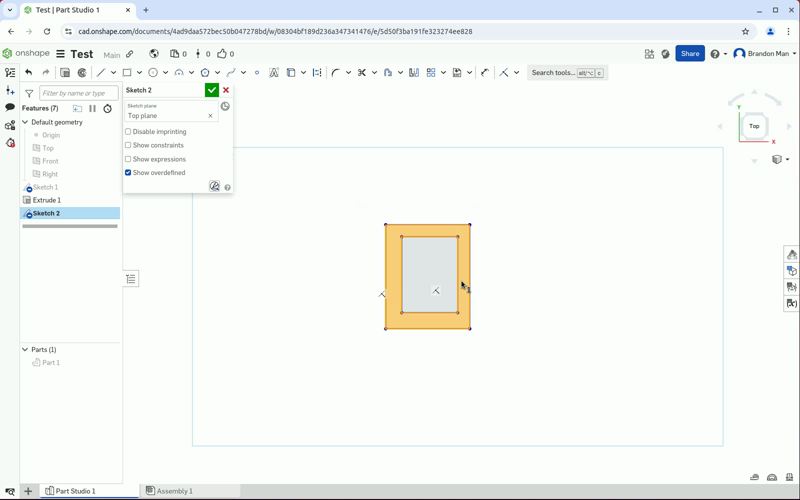
scroll(-6)
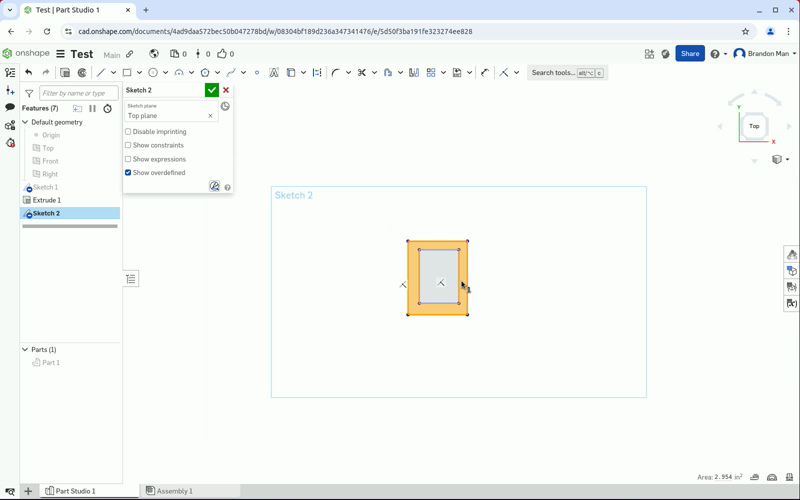
scroll(-6)
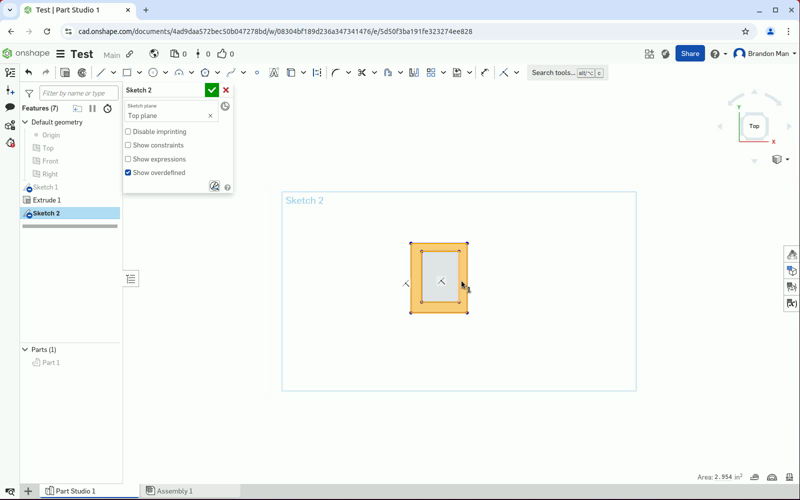
scroll(-6)
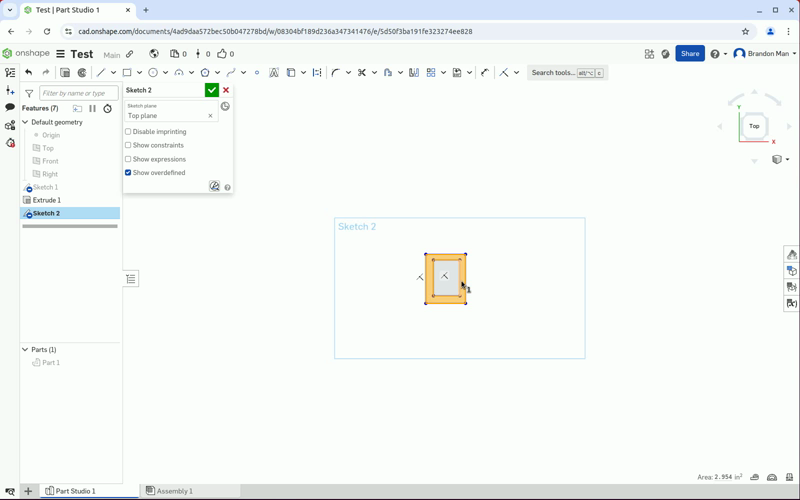
scroll(-6)
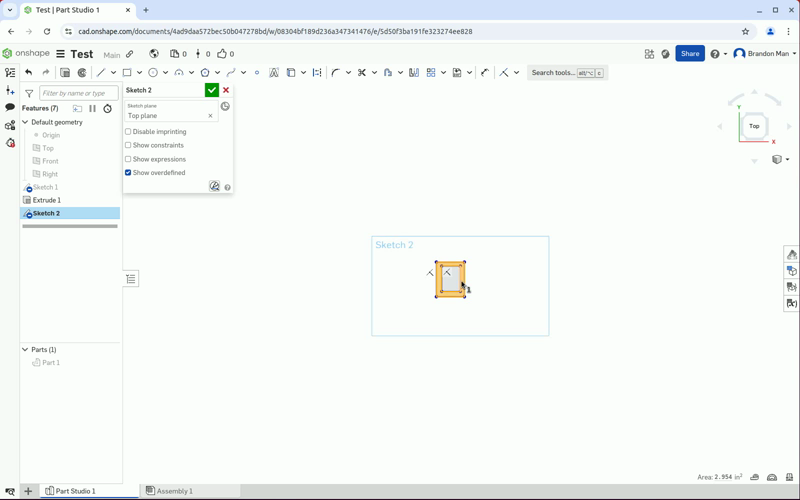
scroll(-6)
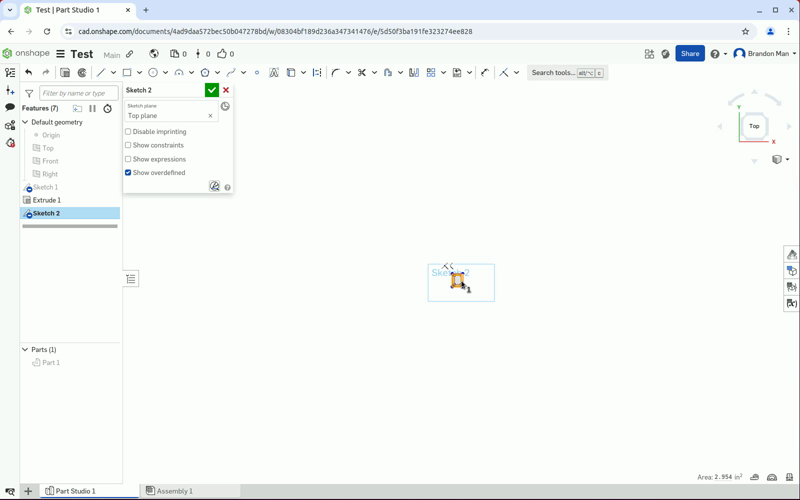
mouse_move(73, 352)
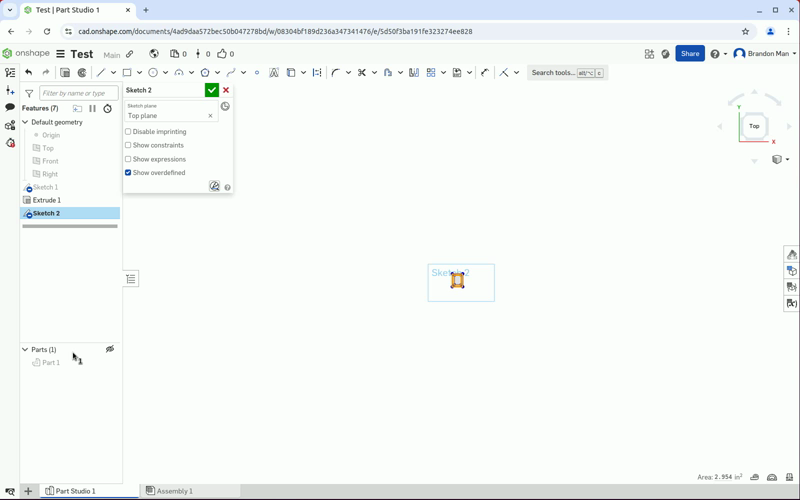
key(shift+y)
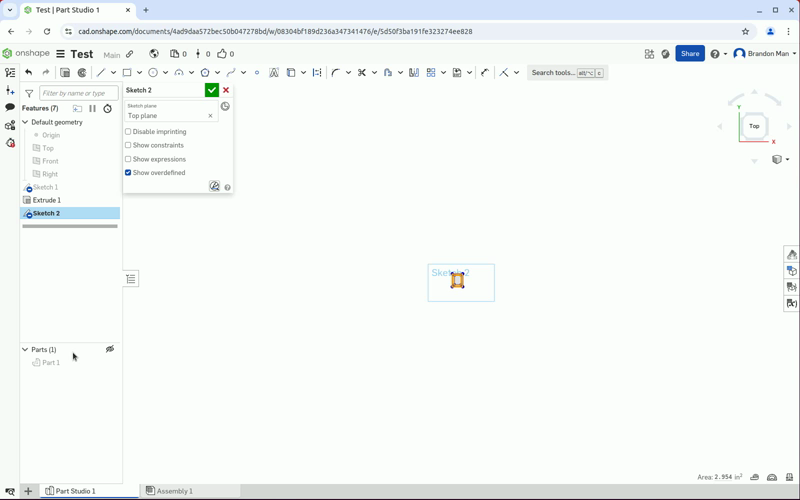
key(shift+e)
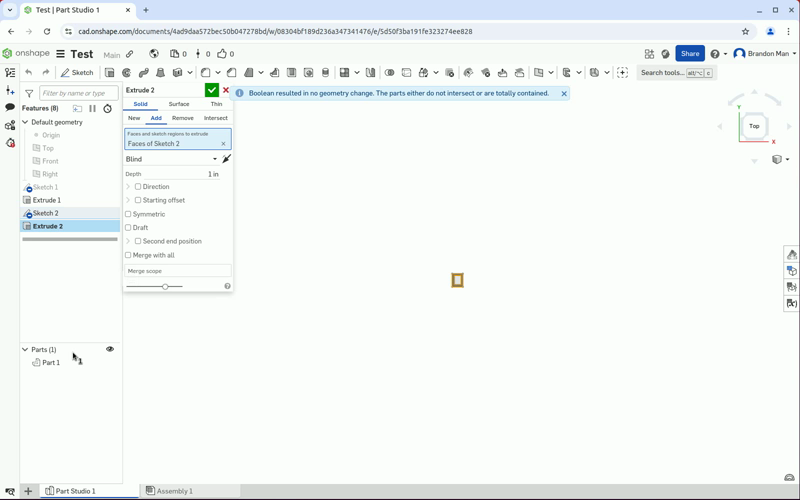
mouse_move(143, 106)
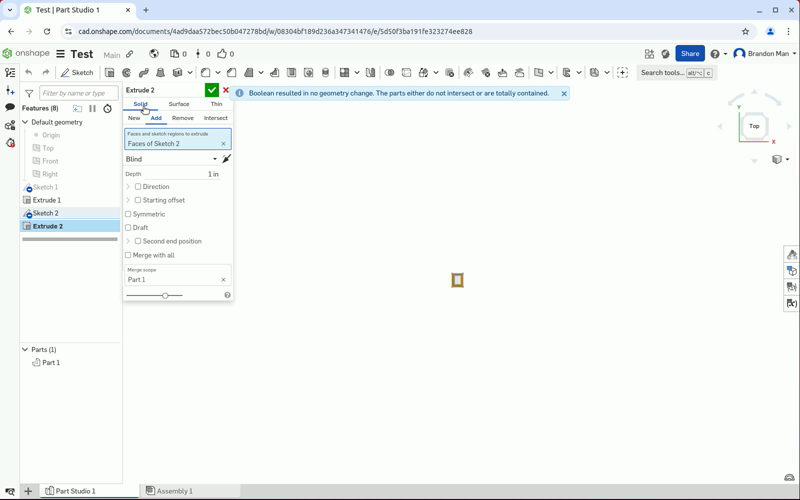
click(143, 106)
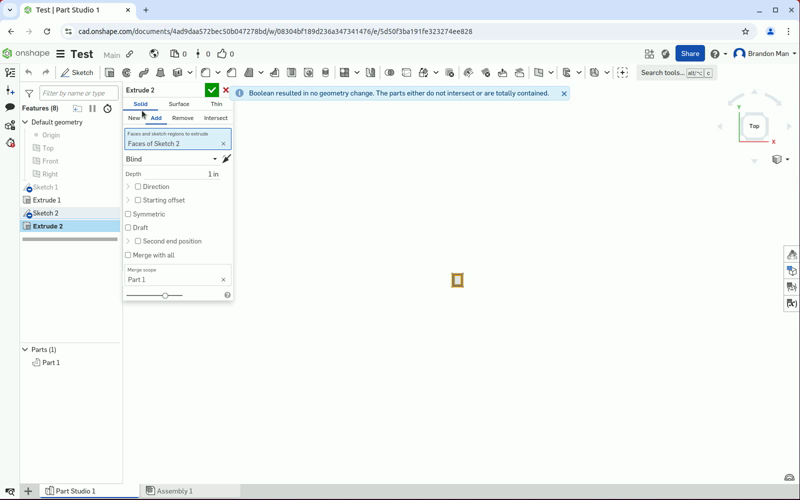
mouse_move(137, 120)
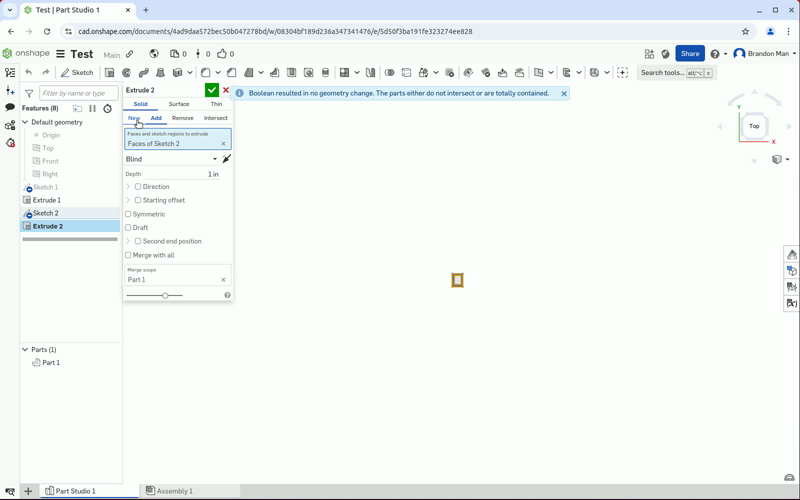
click(137, 120)
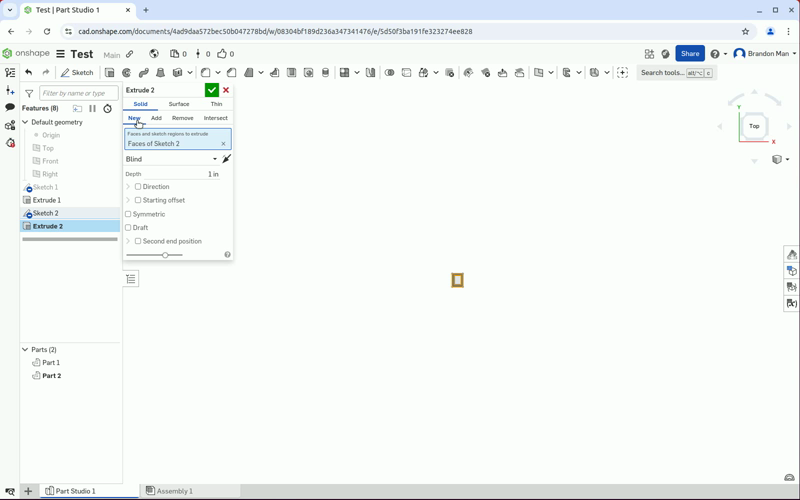
key(tab, 4)
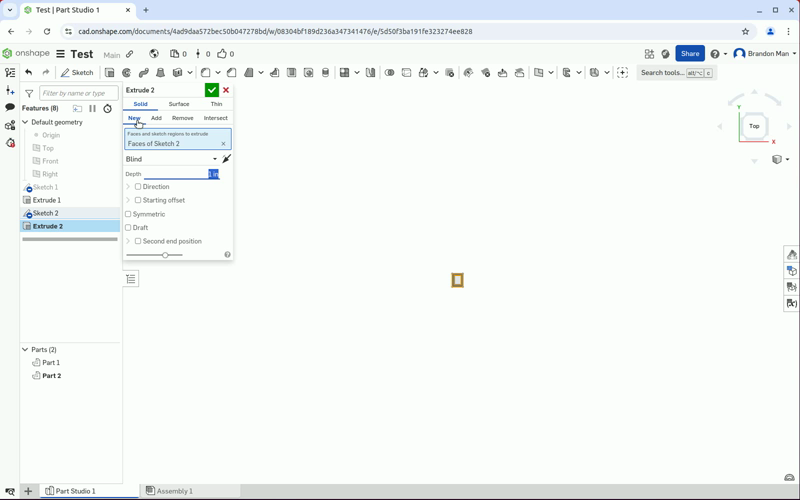
text(23.108)
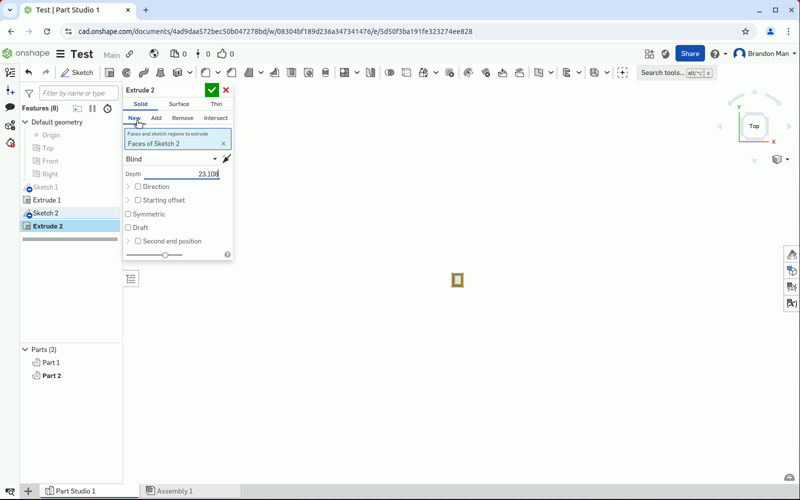
key(enter)
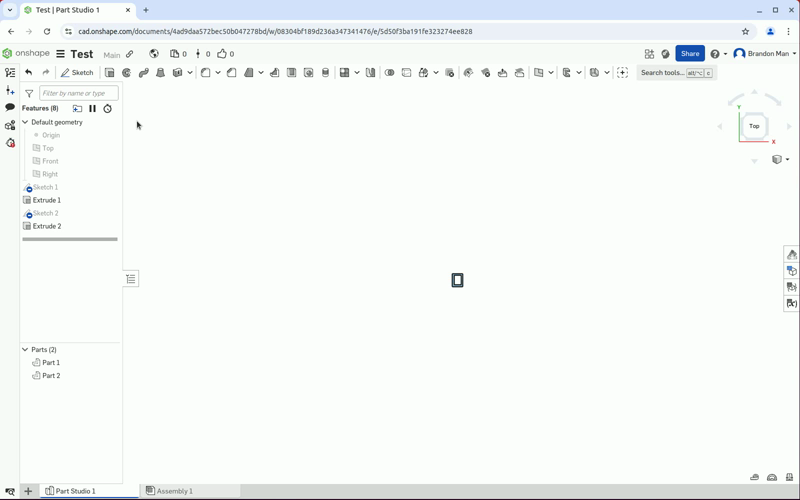
key(shift+h)
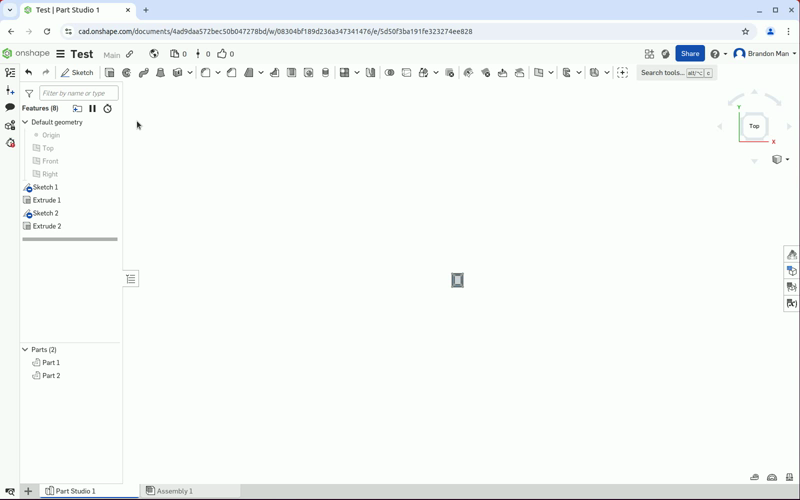
key(shift+h)
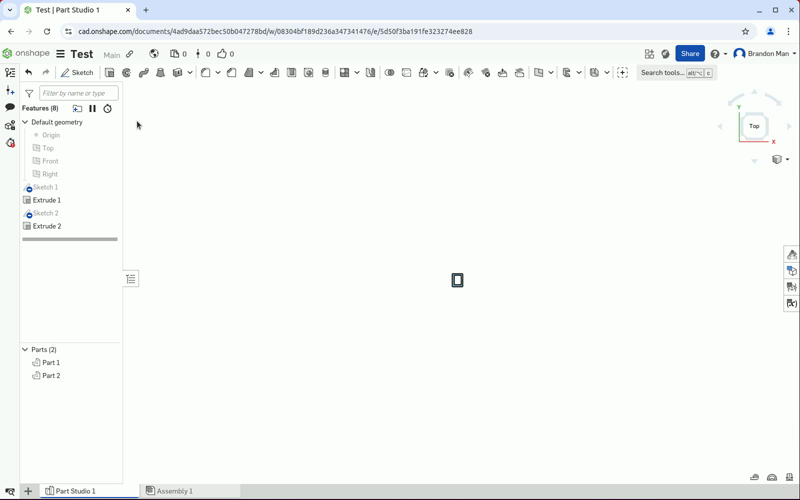
mouse_move(73, 189)
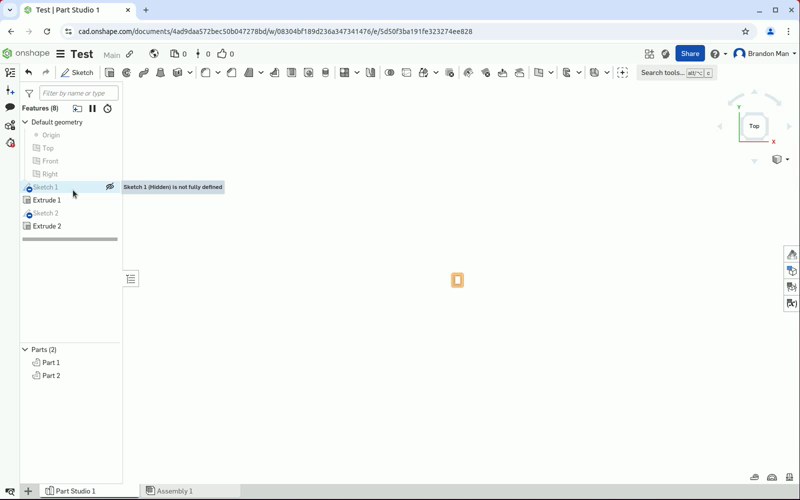
click(73, 189)
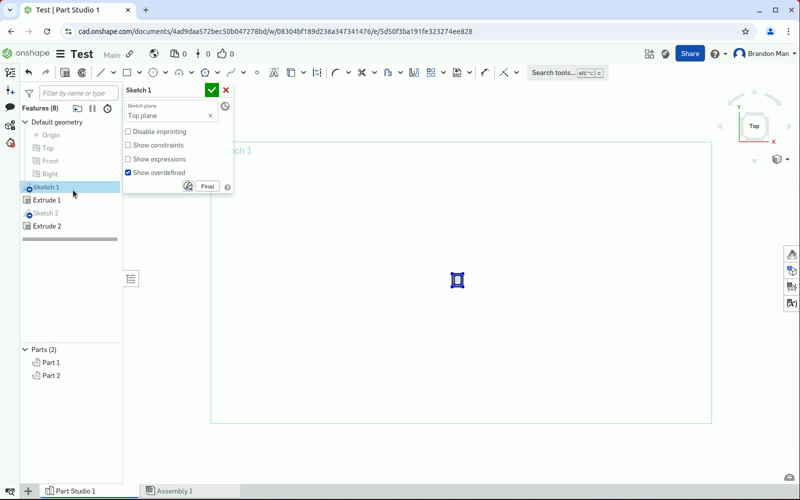
mouse_move(229, 92)
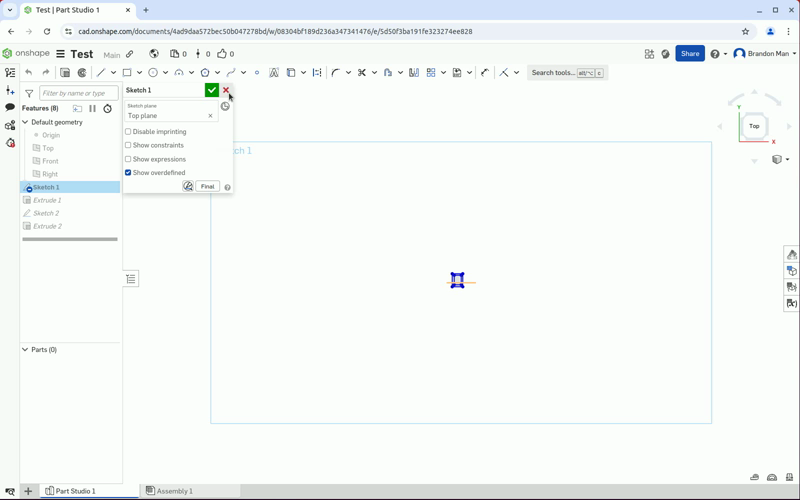
click(229, 92)
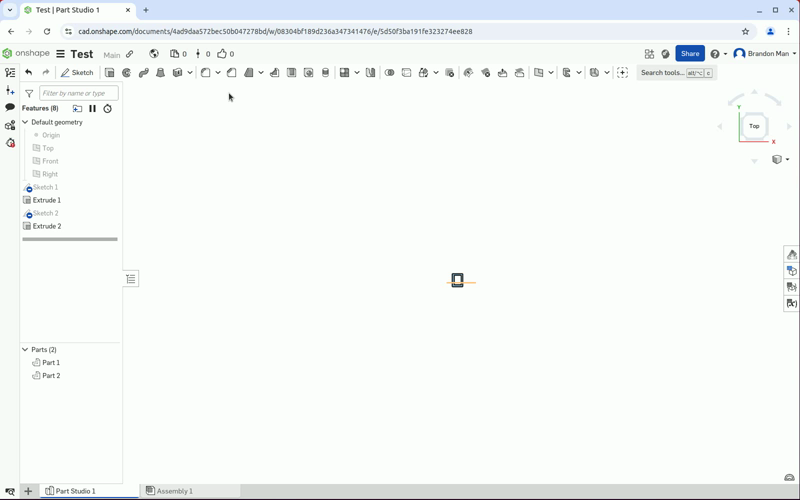
mouse_move(73, 352)
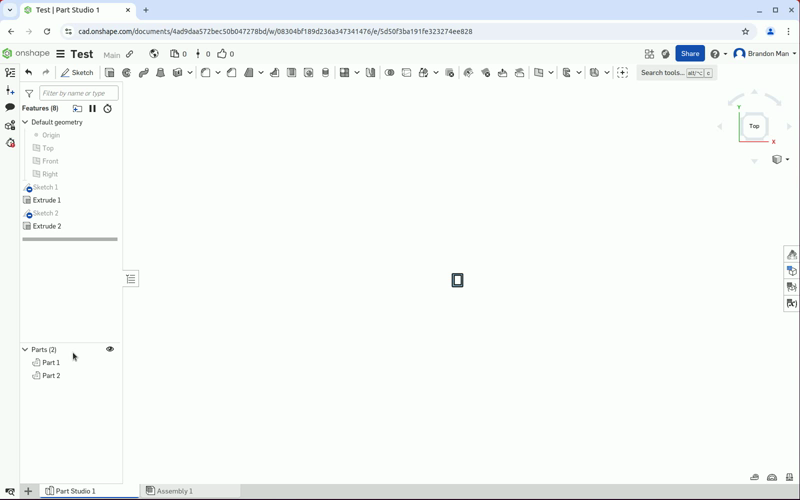
key(y)
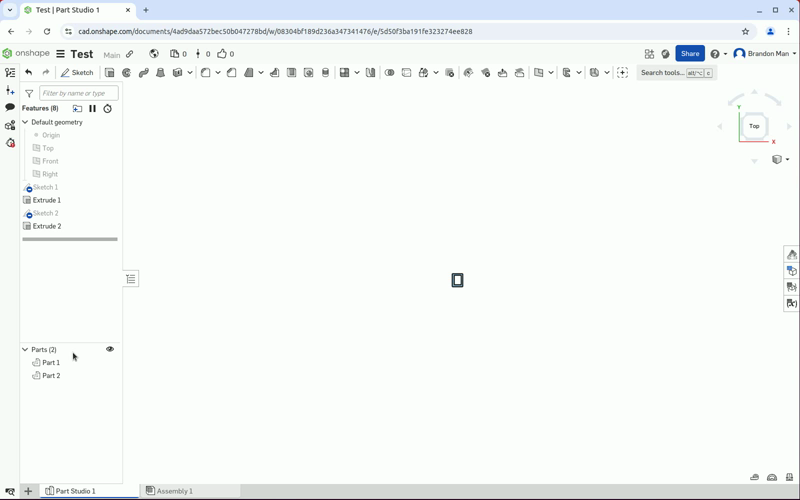
key(shift+p)
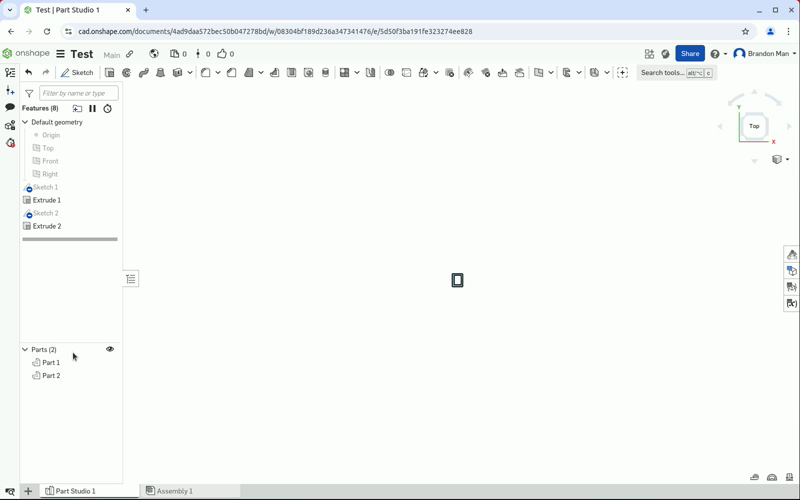
key(space)
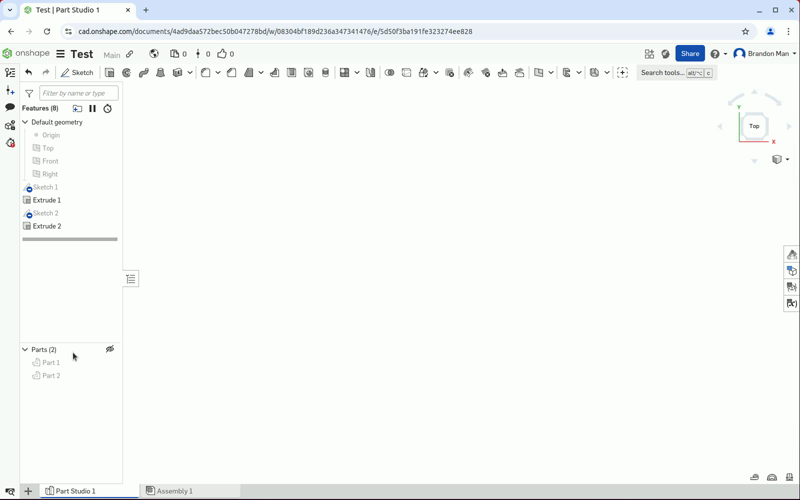
key_down(shift)
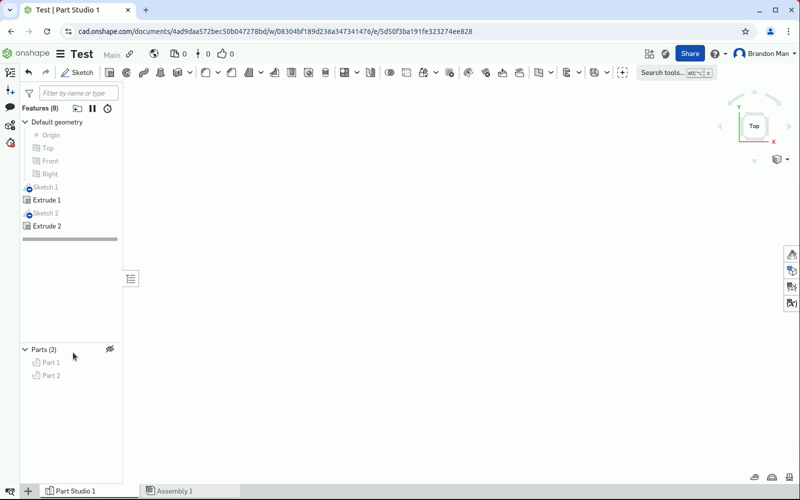
key(up)
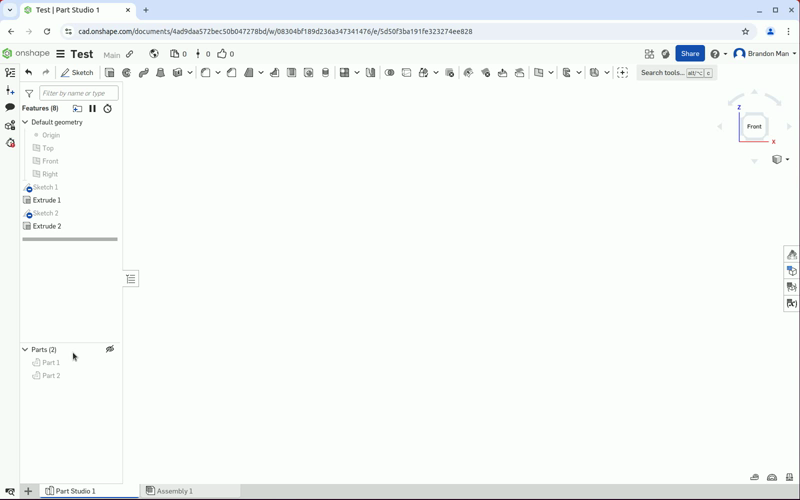
key_up(shift)
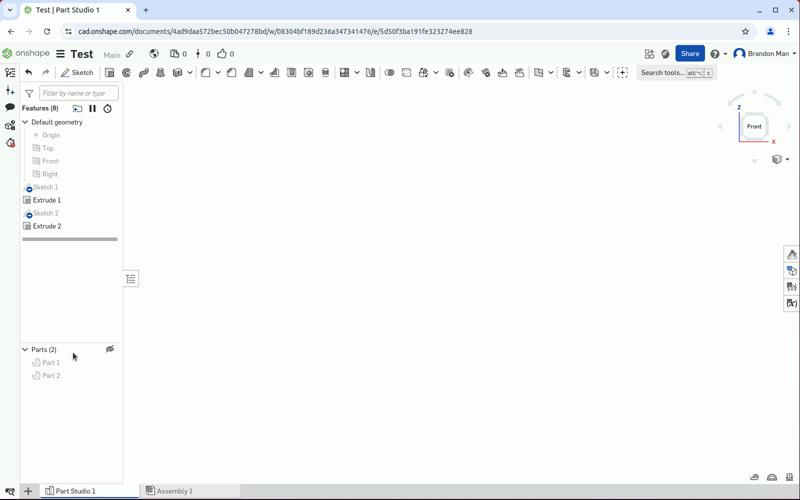
key(space)
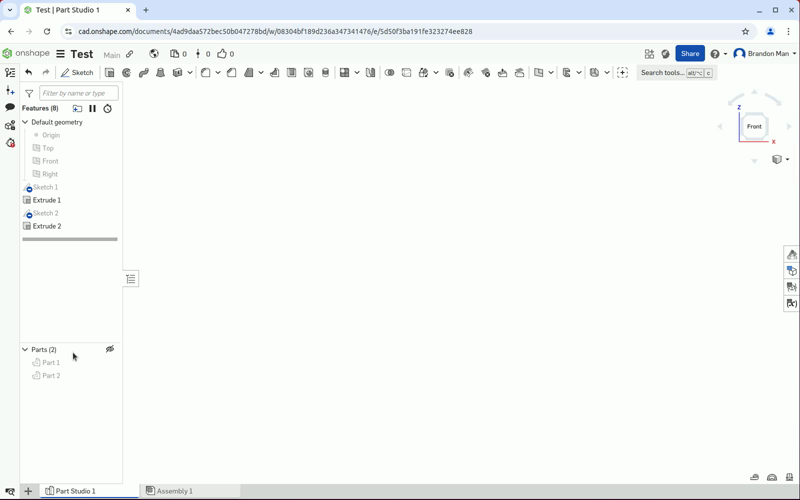
key_down(shift)
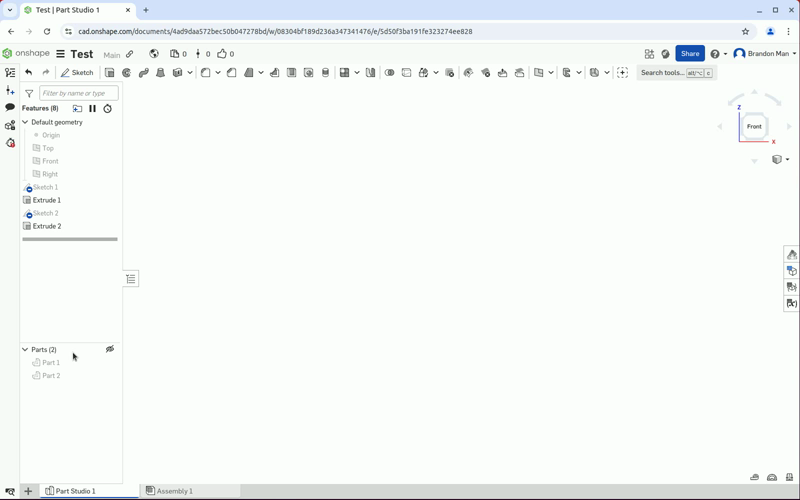
key(left)
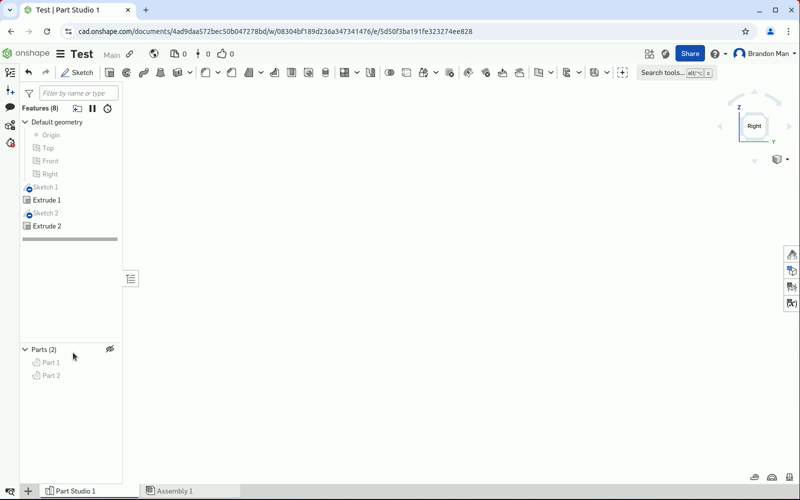
key_up(shift)
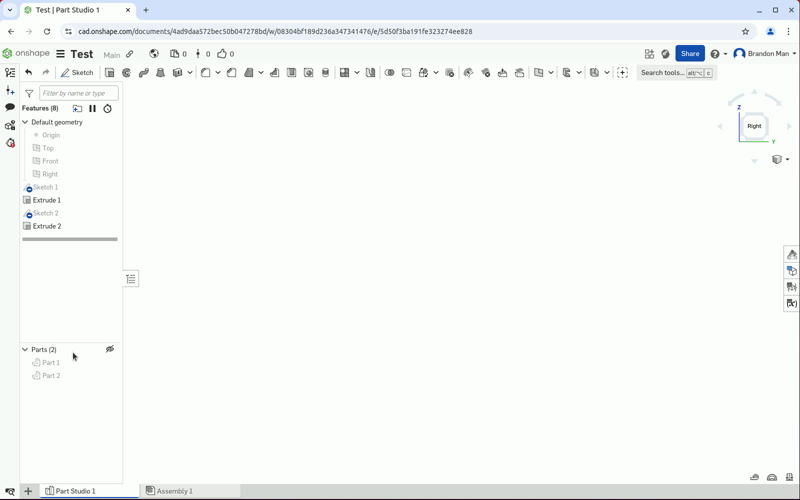
mouse_move(73, 352)
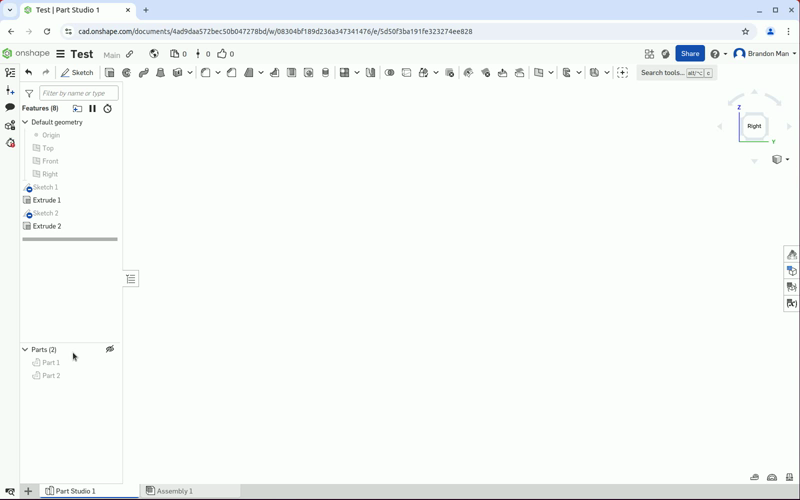
key(shift+y)
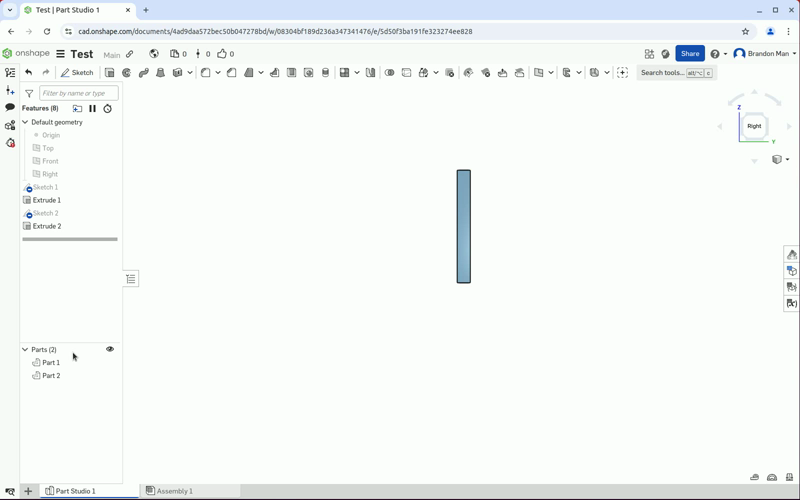
mouse_move(541, 75)
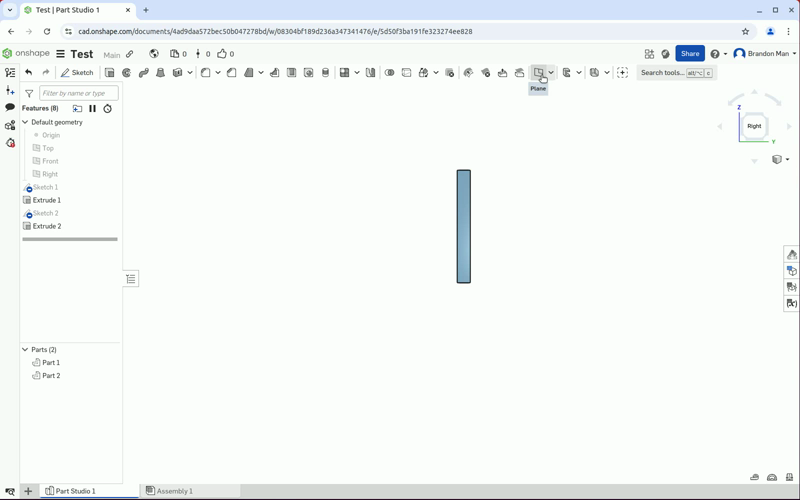
click(541, 75)
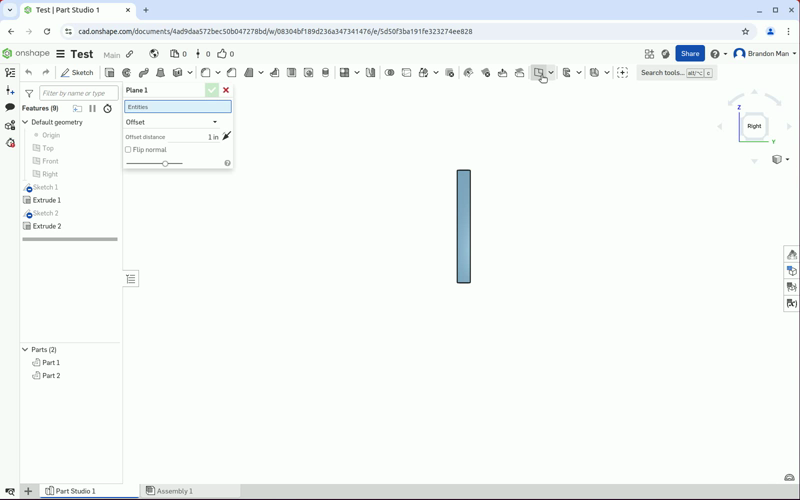
mouse_move(73, 176)
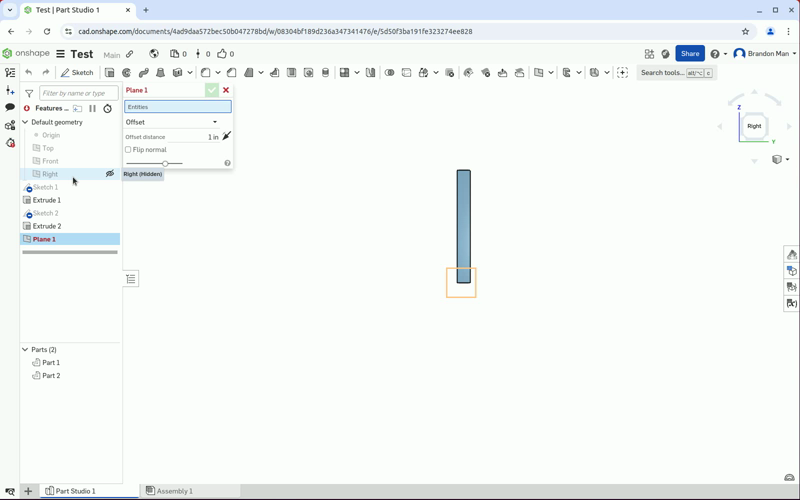
click(73, 176)
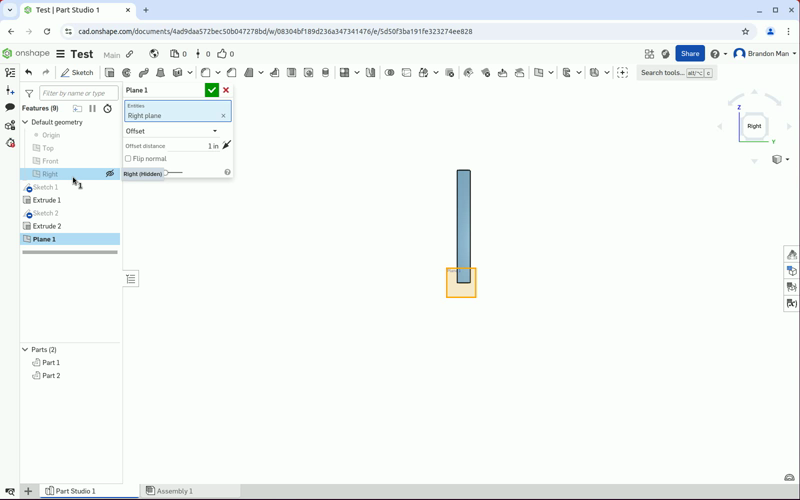
key(tab, 2)
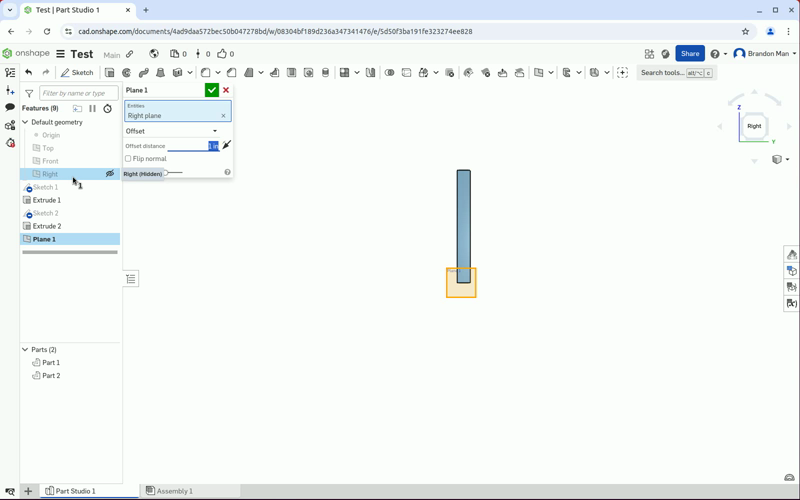
text(1.695)
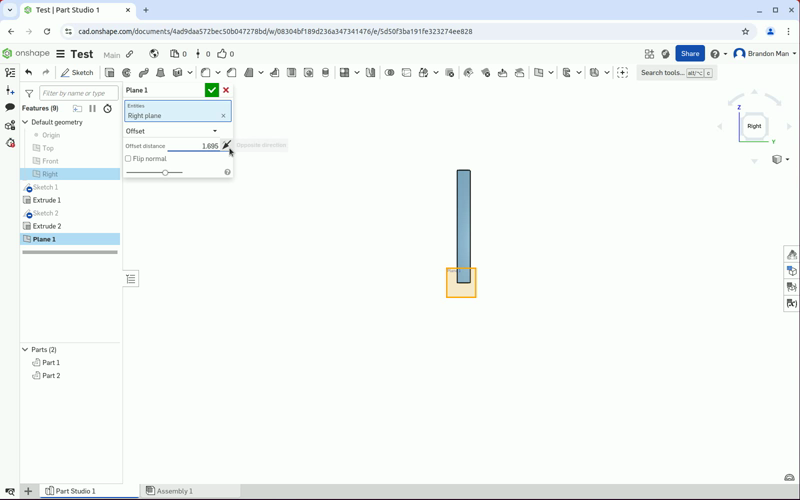
mouse_move(229, 147)
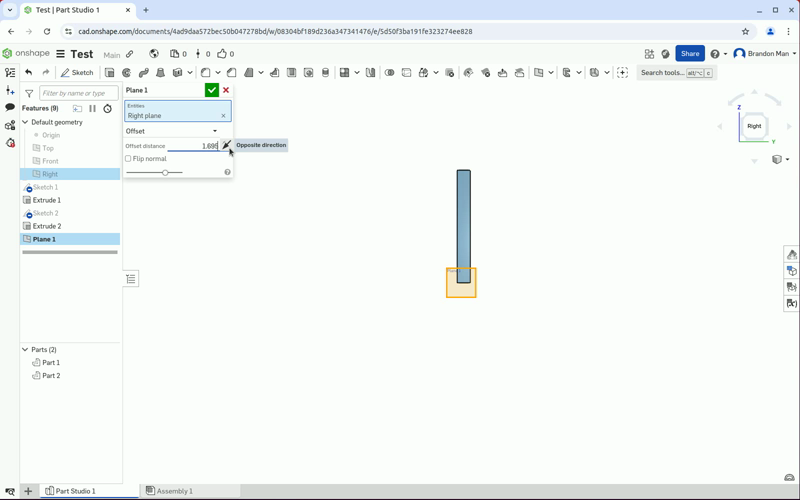
click(229, 147)
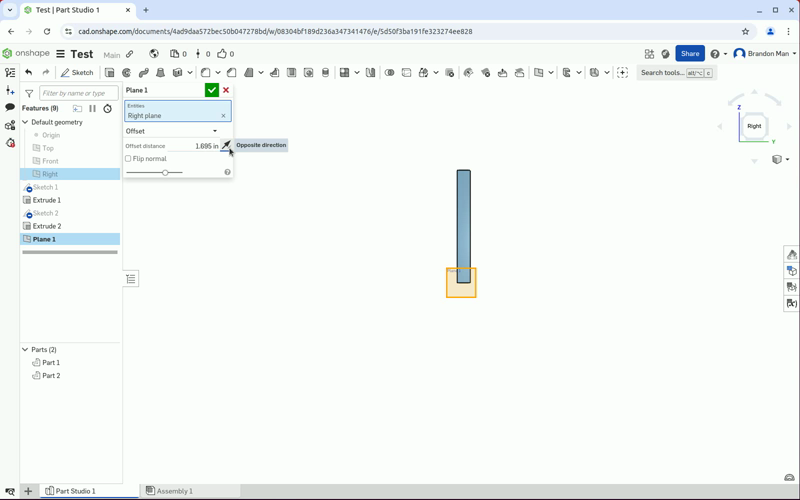
key(enter, 2)
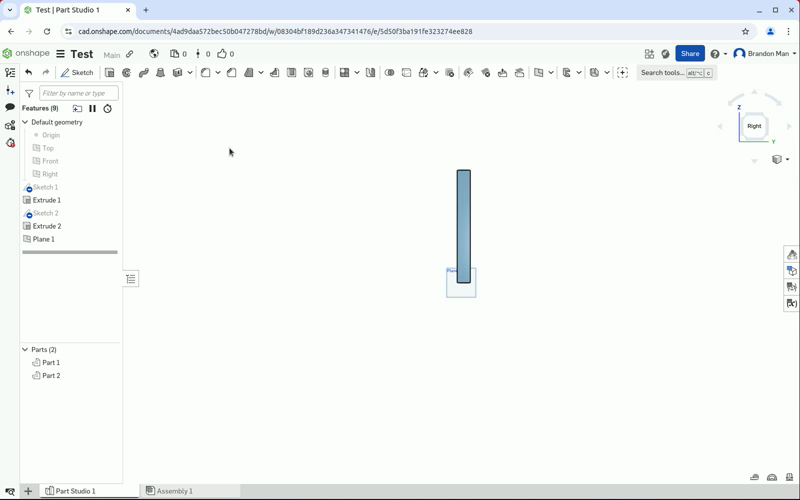
key(shift+s)
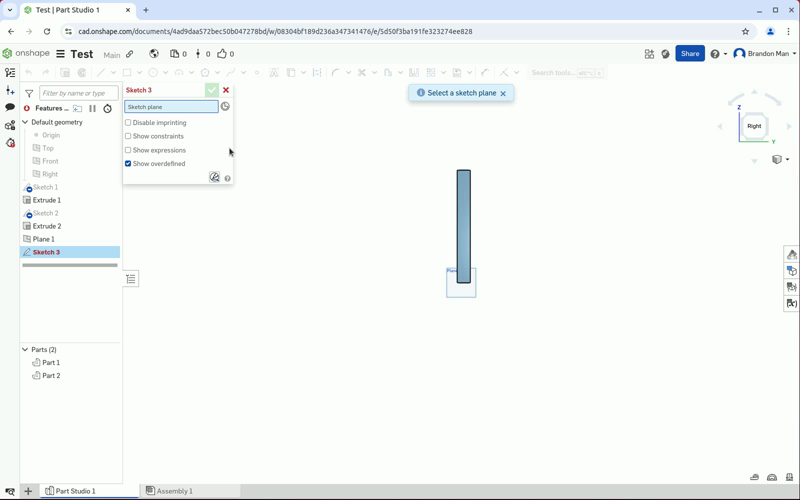
mouse_move(73, 241)
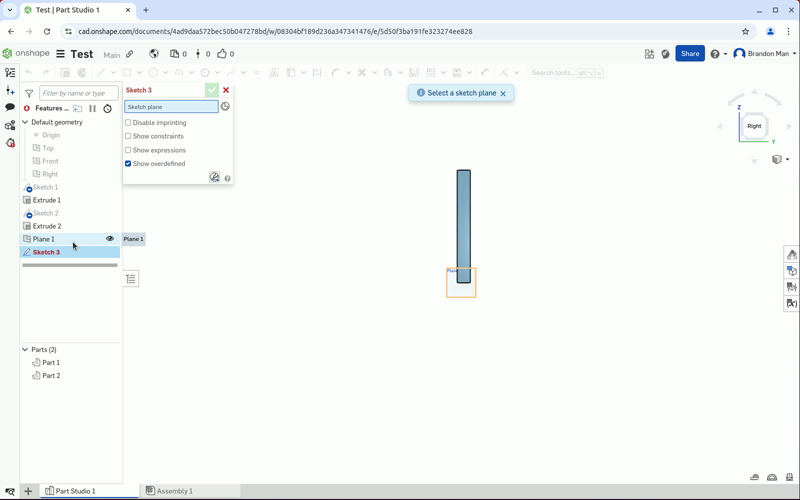
click(73, 241)
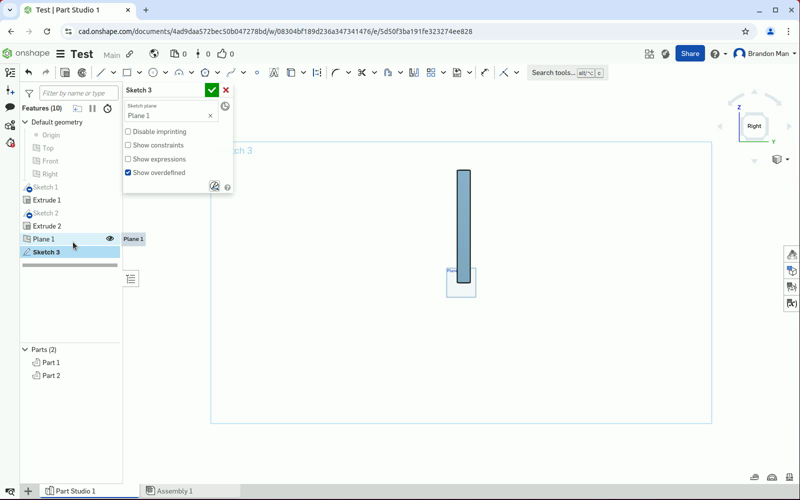
mouse_move(73, 352)
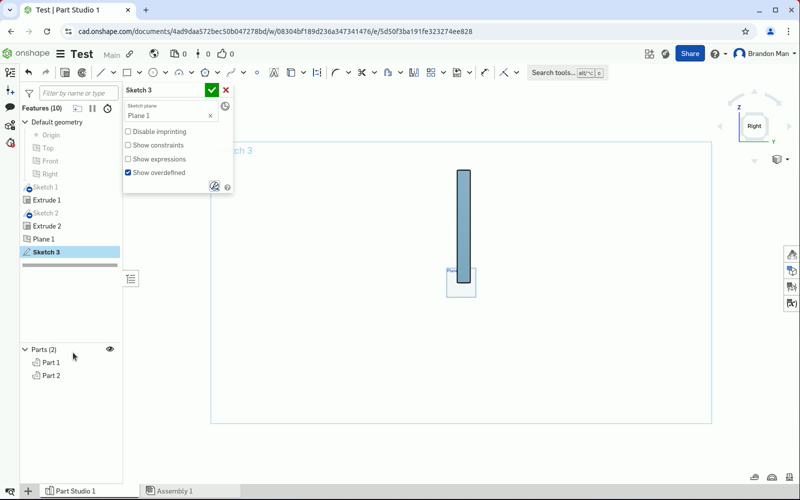
key(y)
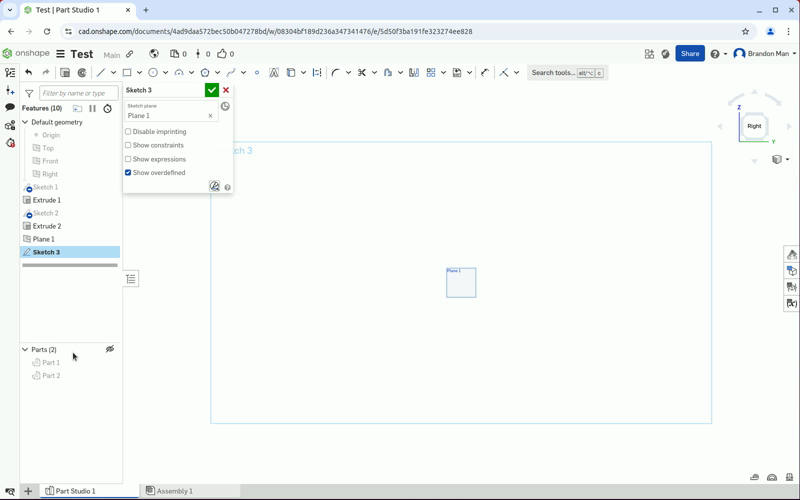
key(c)
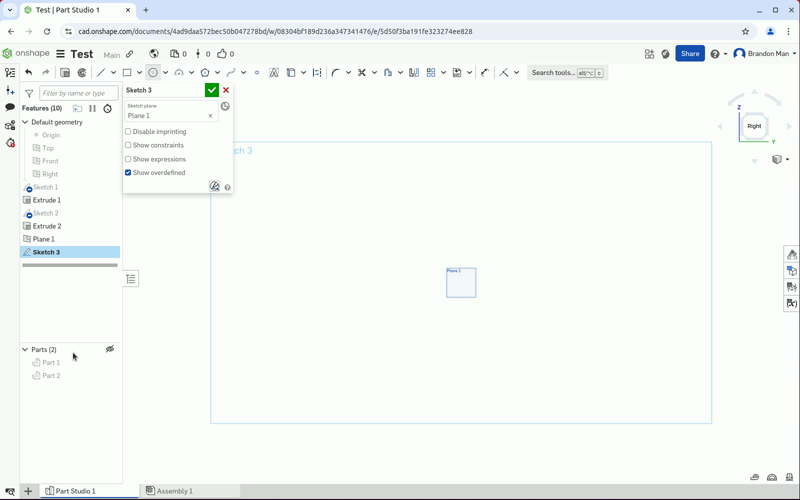
key_down(shift)
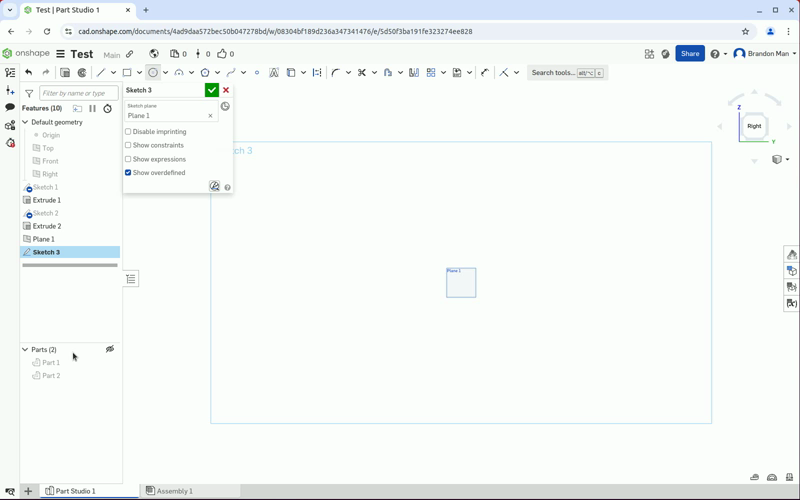
mouse_move(459, 271)
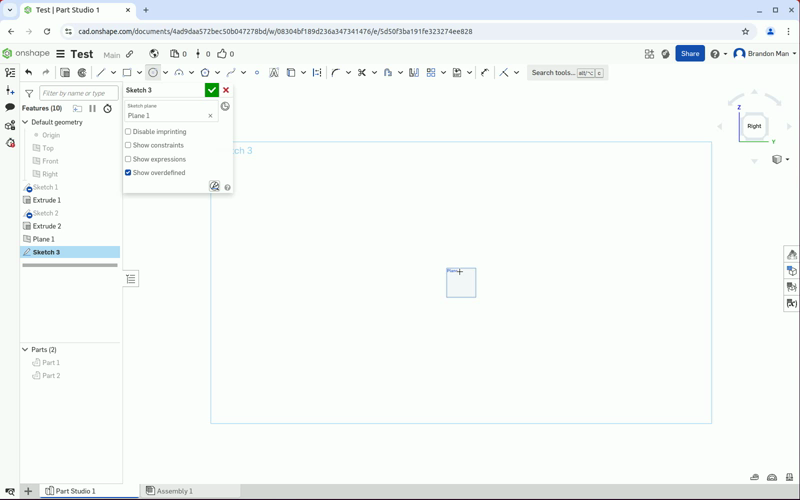
click(459, 271)
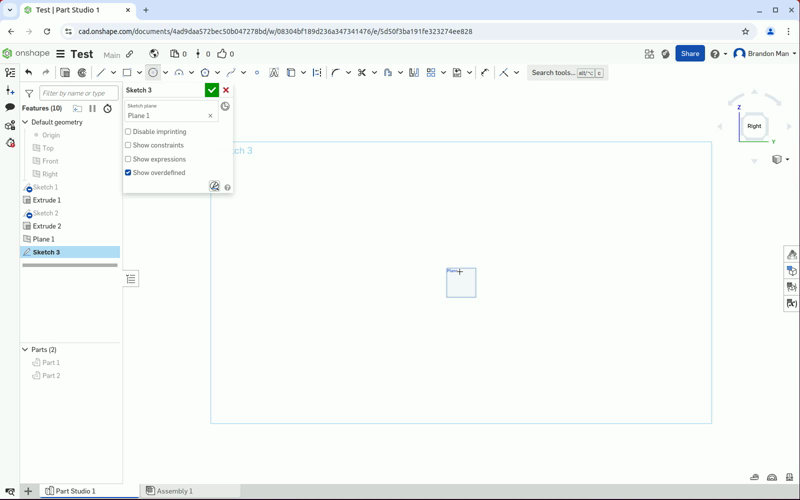
key_up(shift)
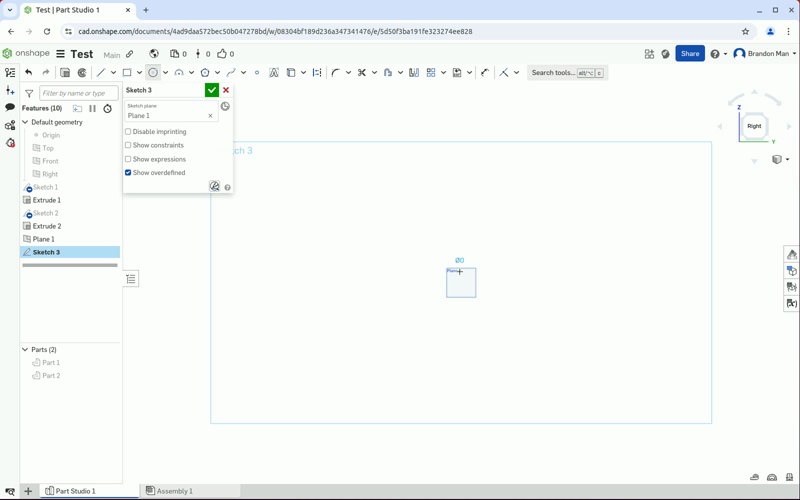
mouse_move(460, 271)
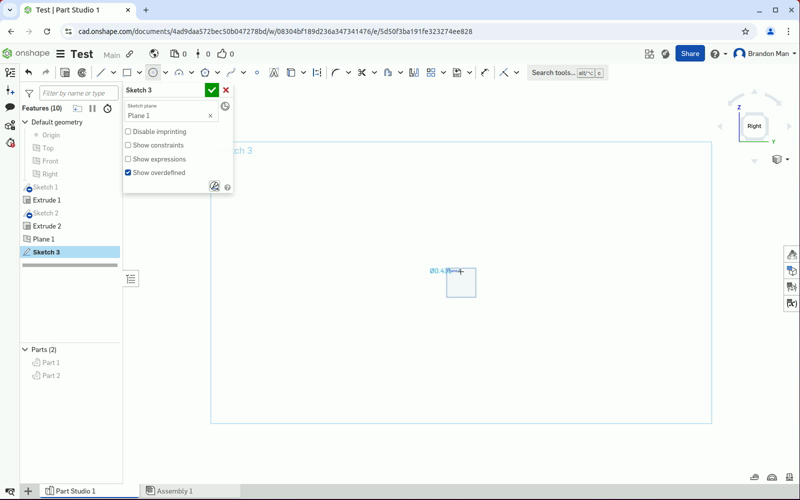
scroll(6)
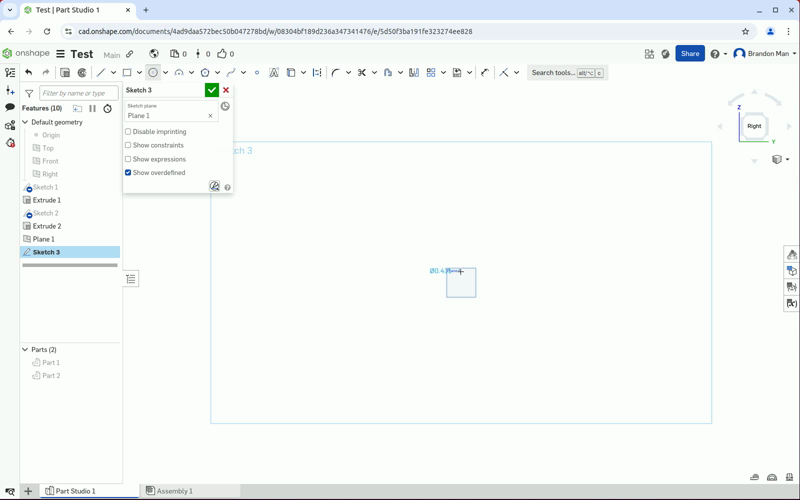
scroll(6)
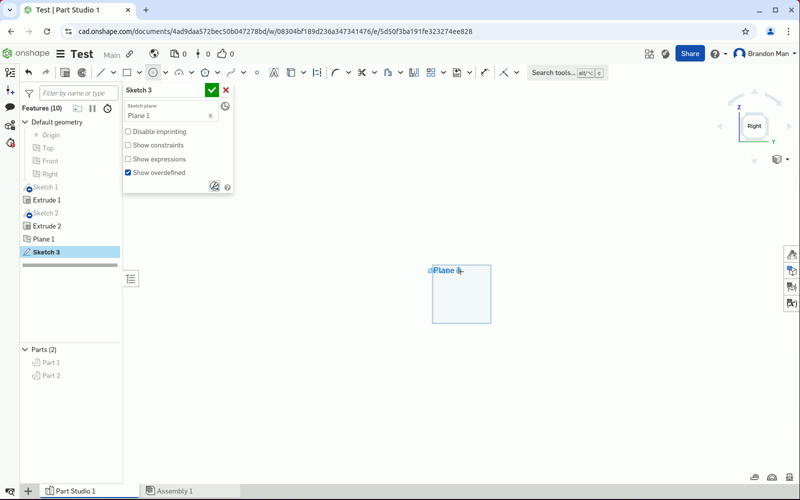
scroll(6)
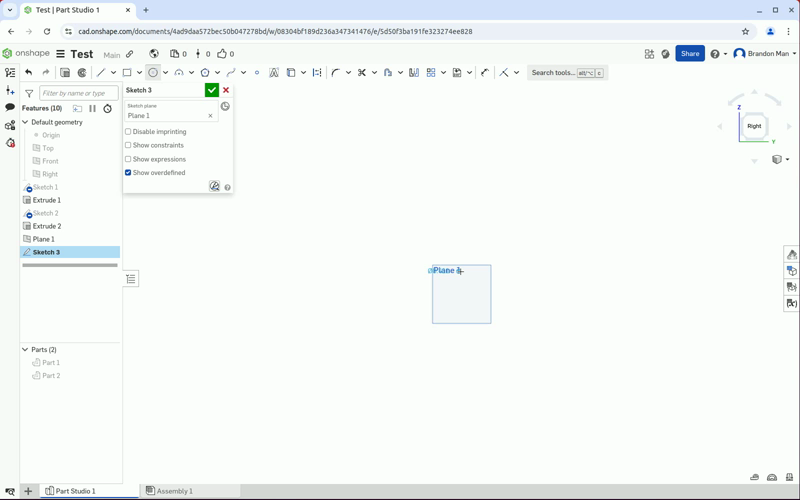
scroll(6)
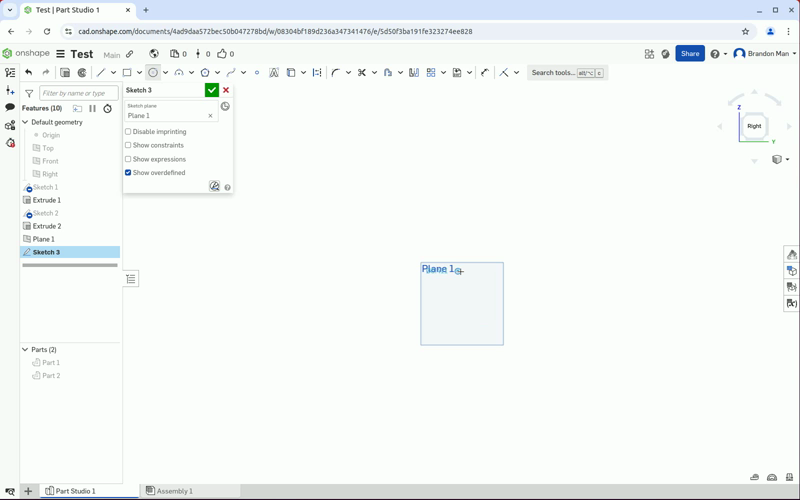
scroll(6)
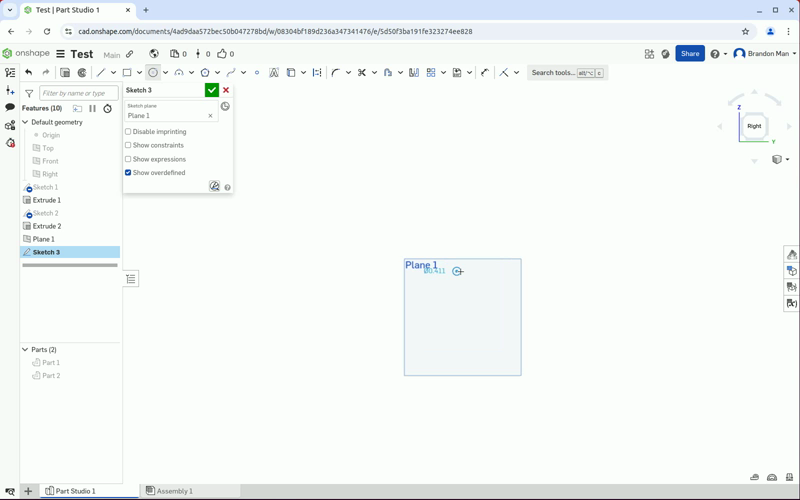
scroll(6)
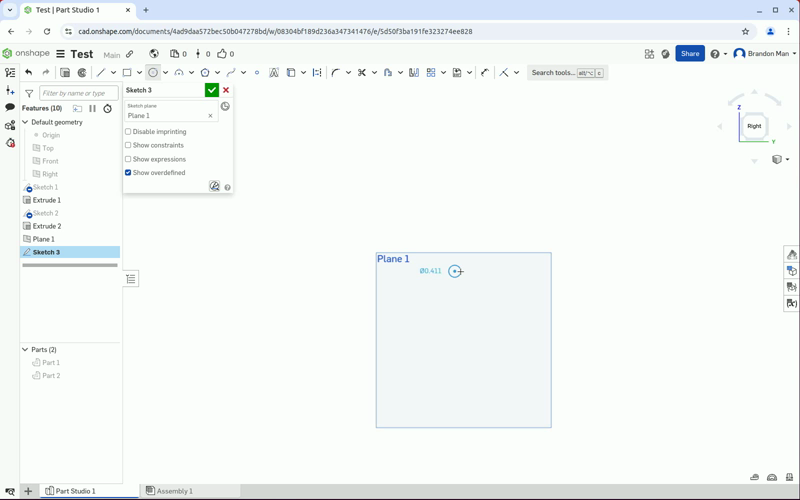
scroll(6)
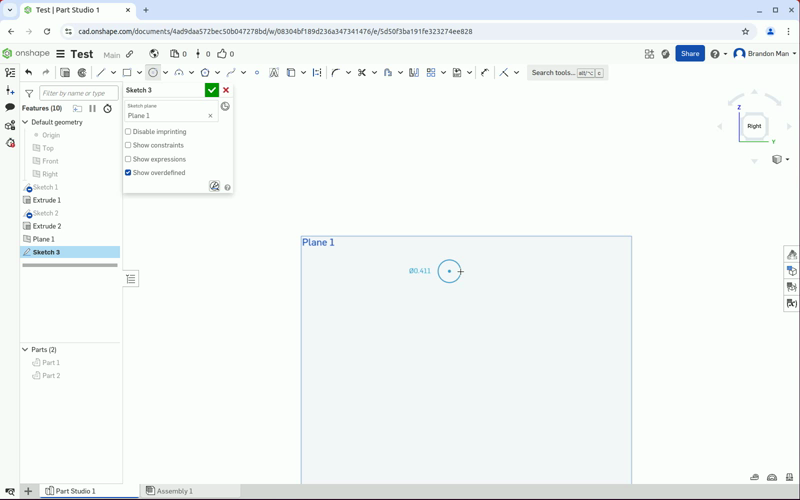
click(460, 271)
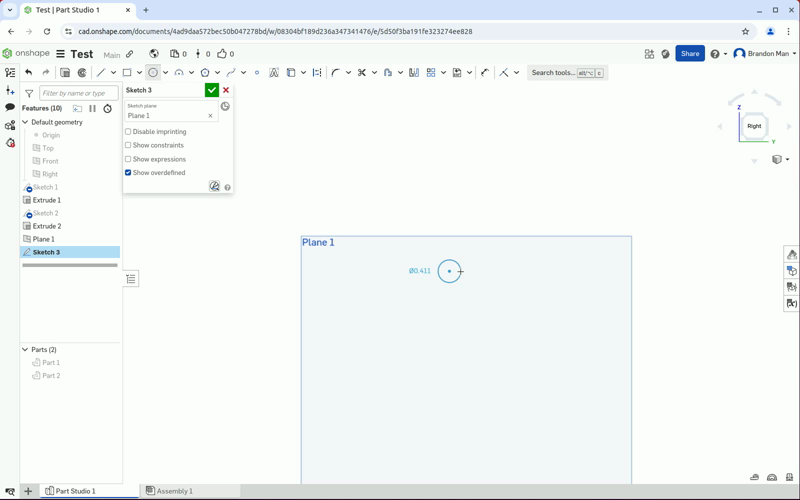
scroll(-6)
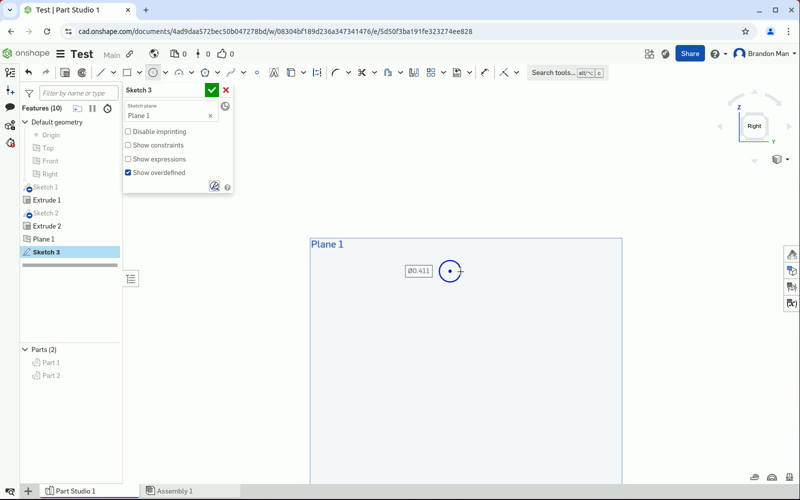
scroll(-6)
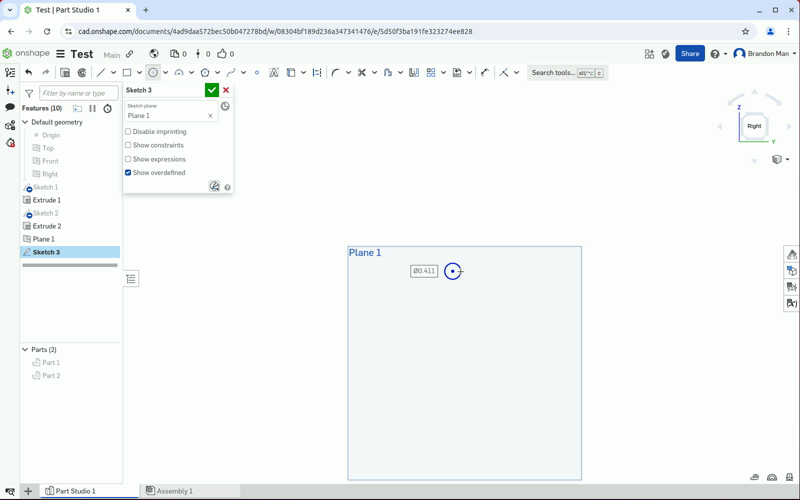
scroll(-6)
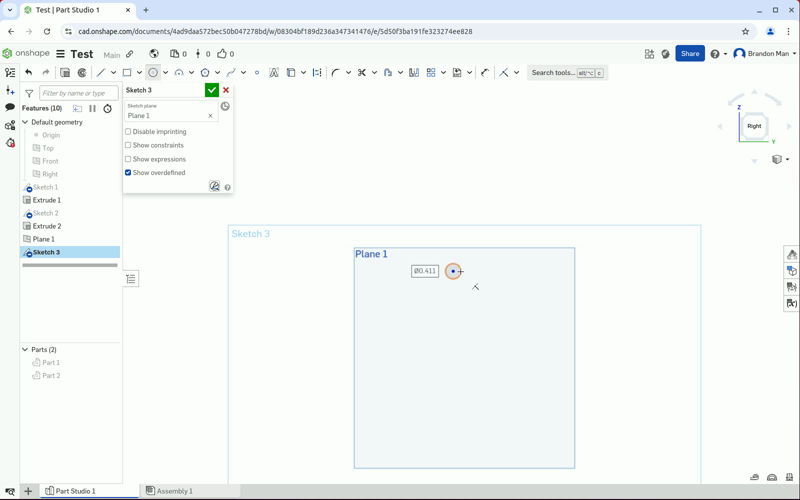
scroll(-6)
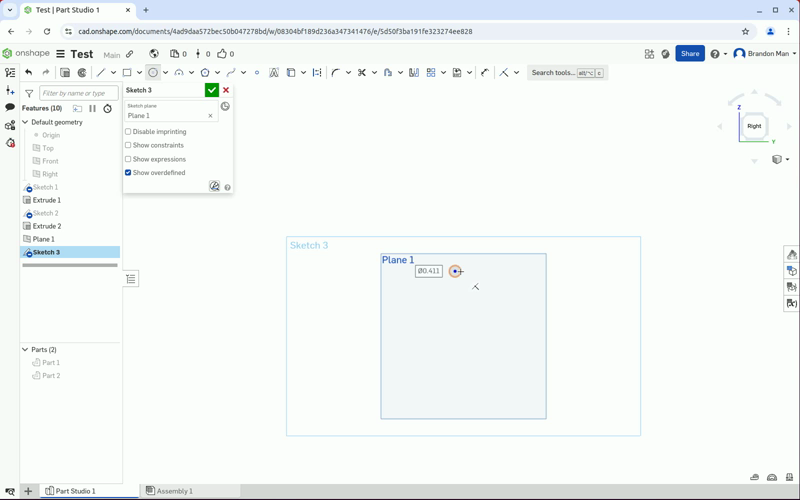
scroll(-6)
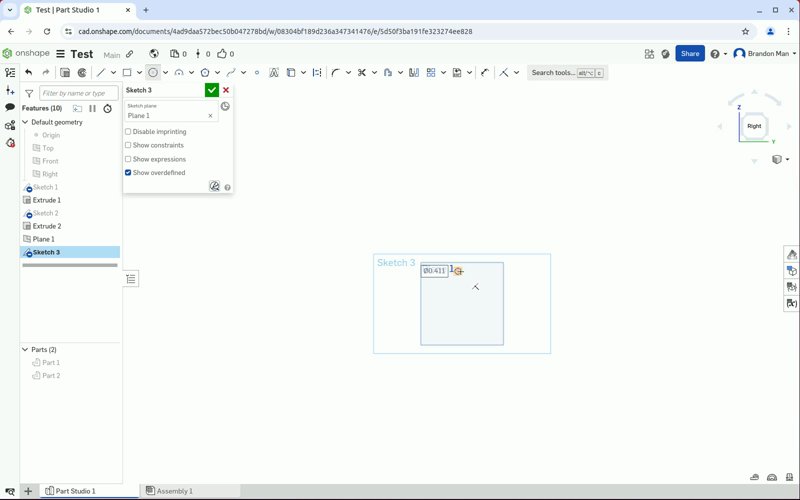
scroll(-6)
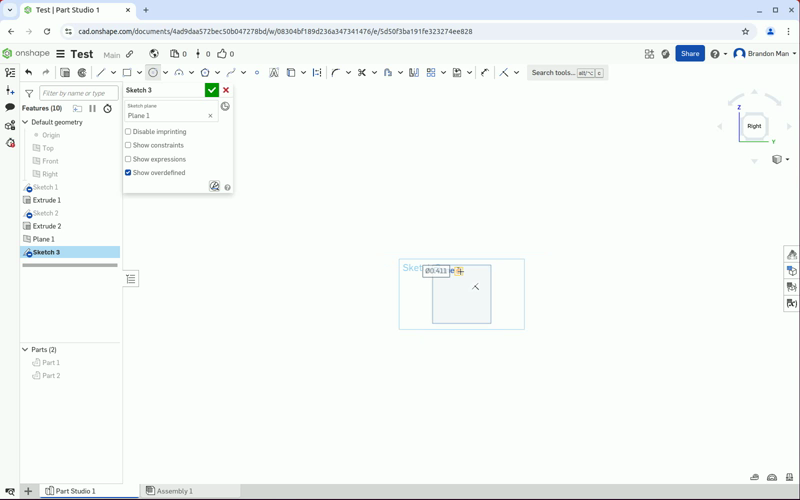
scroll(-6)
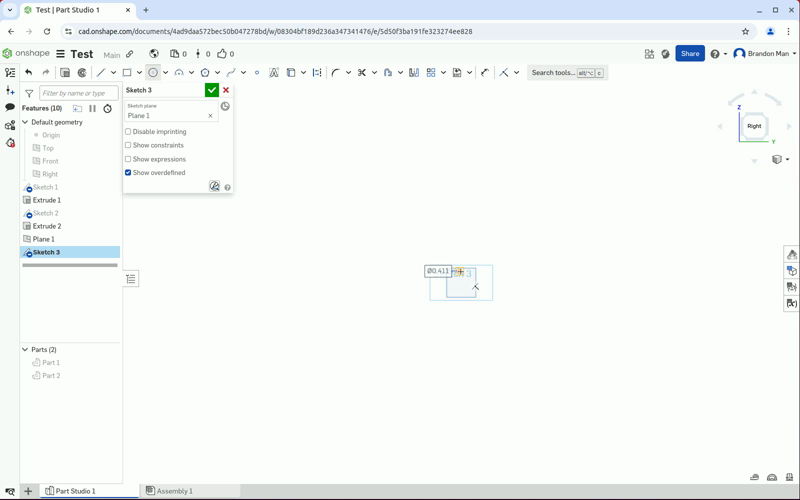
key(esc)
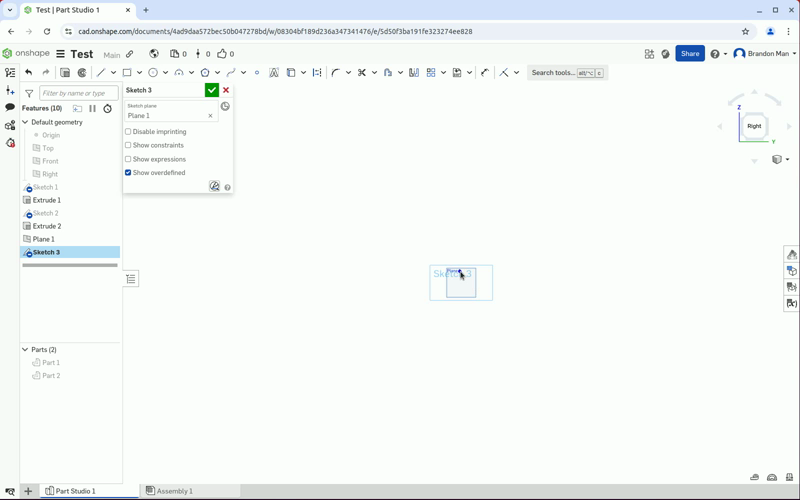
mouse_move(458, 271)
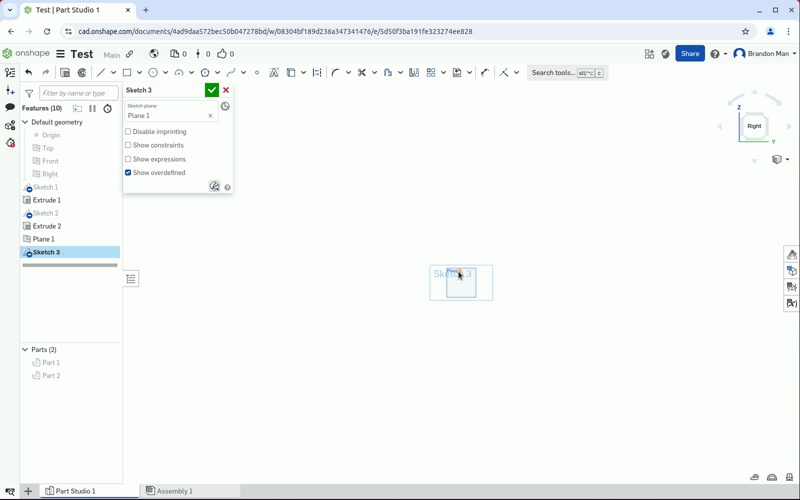
scroll(6)
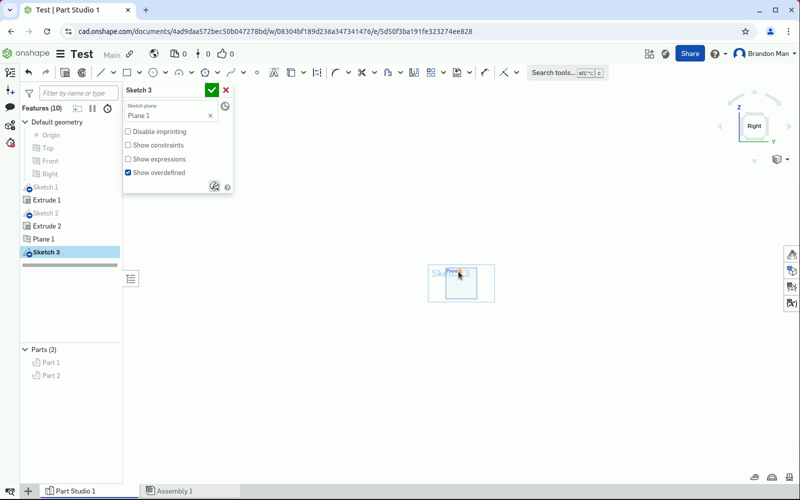
scroll(6)
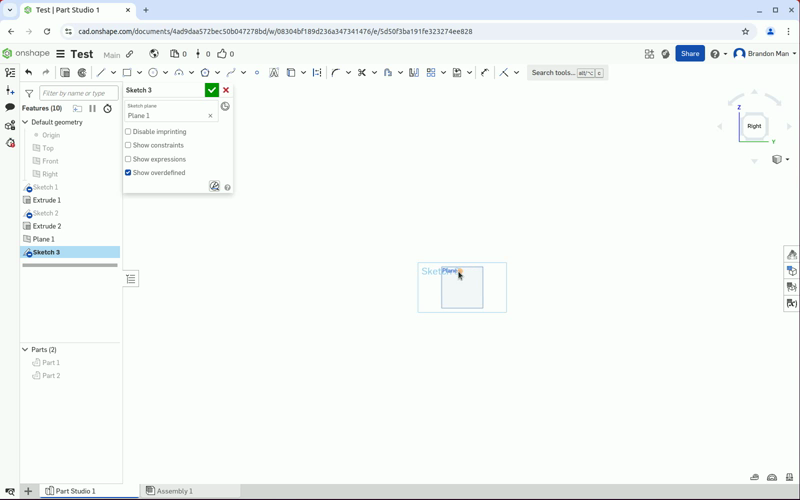
scroll(6)
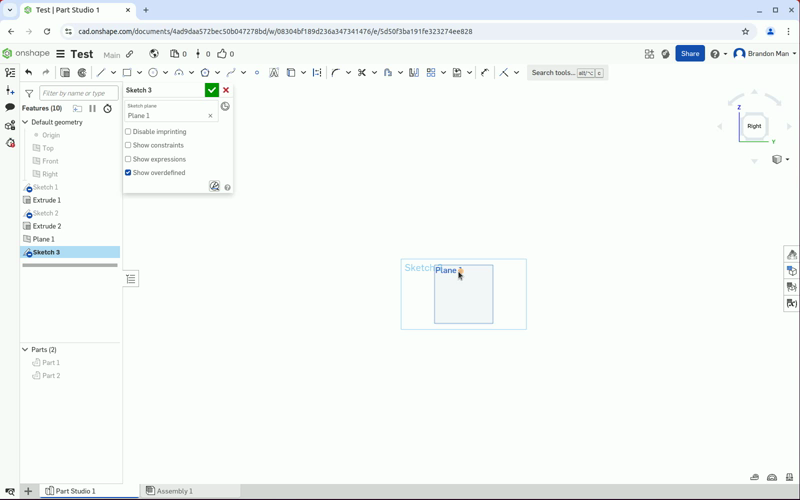
scroll(6)
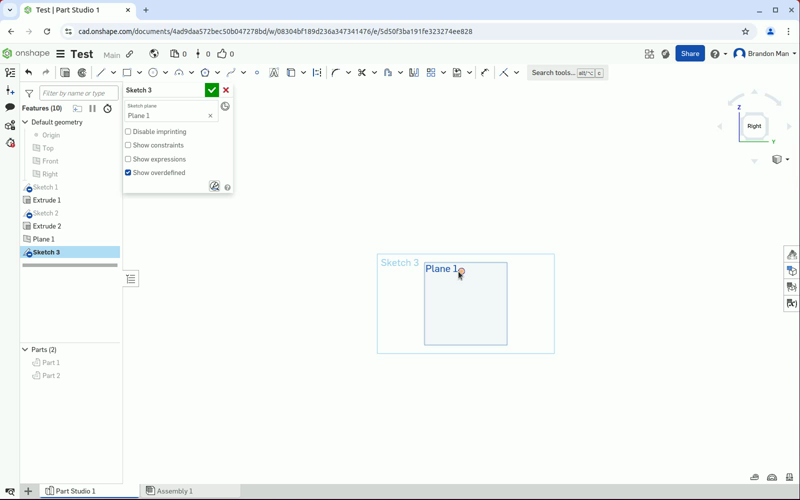
scroll(6)
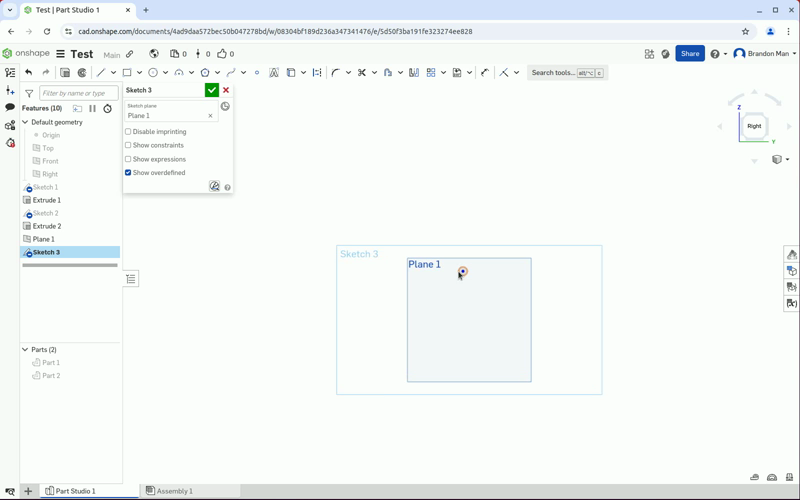
scroll(6)
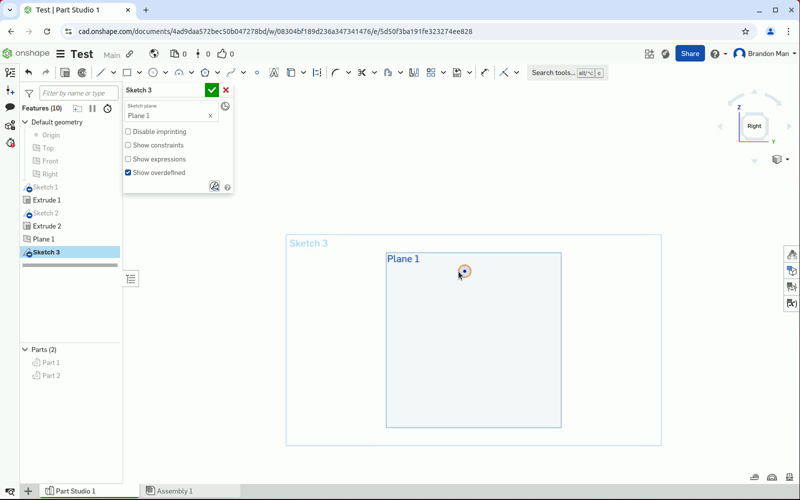
scroll(6)
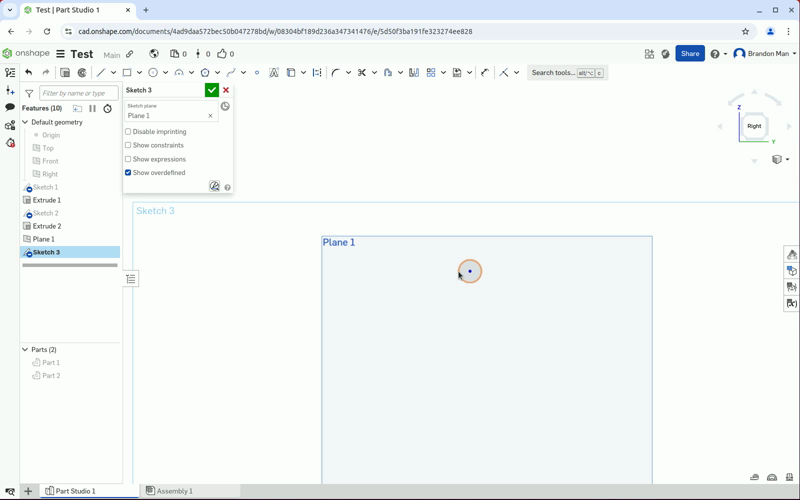
click(458, 271)
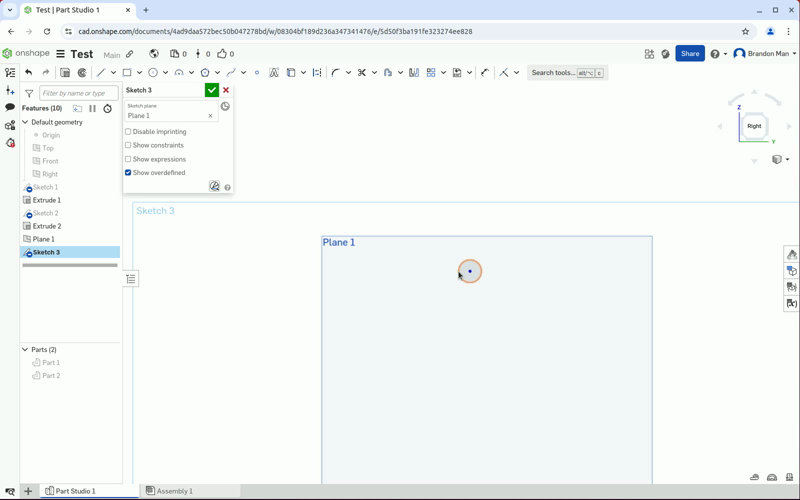
scroll(-6)
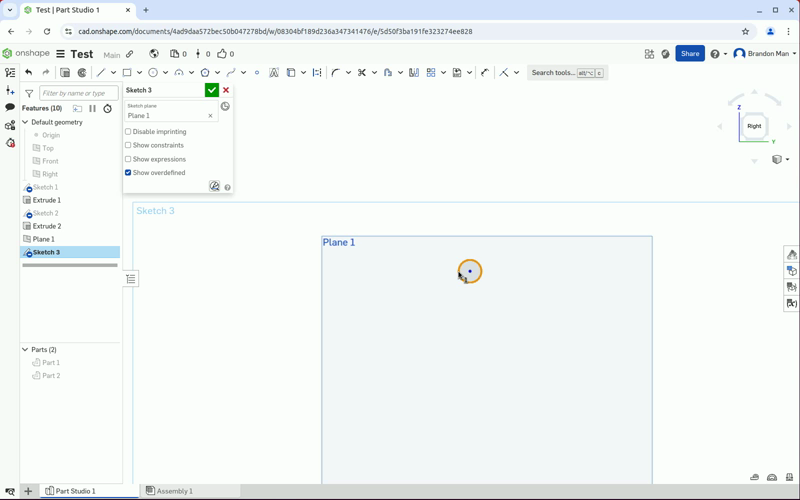
scroll(-6)
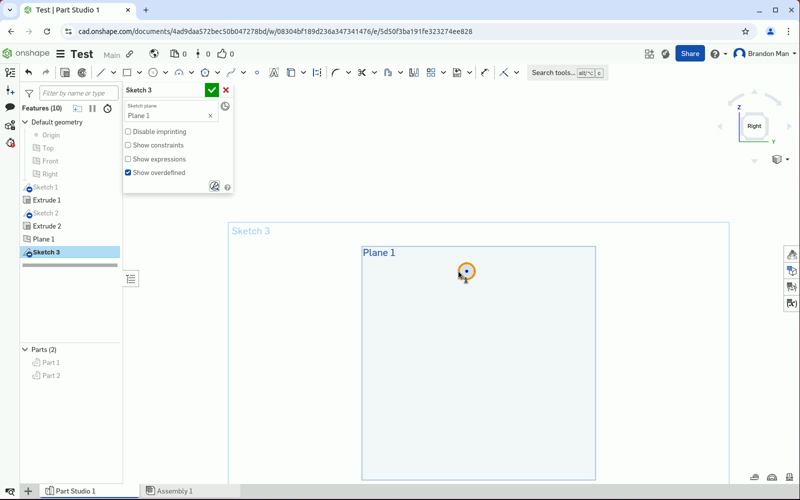
scroll(-6)
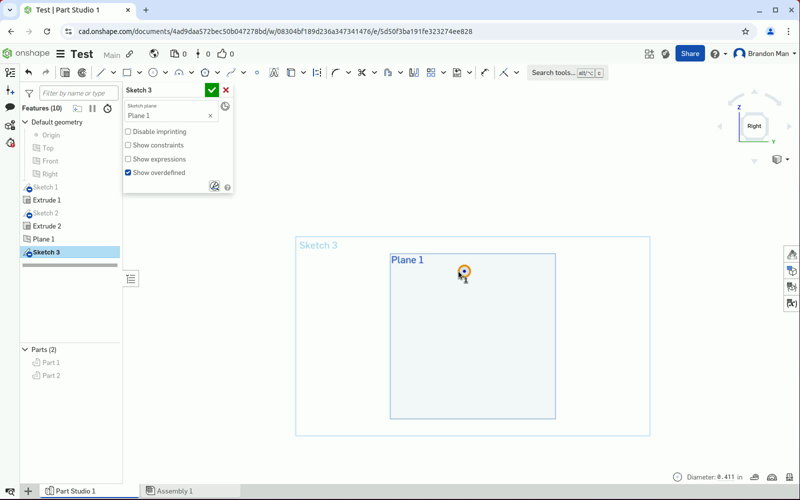
scroll(-6)
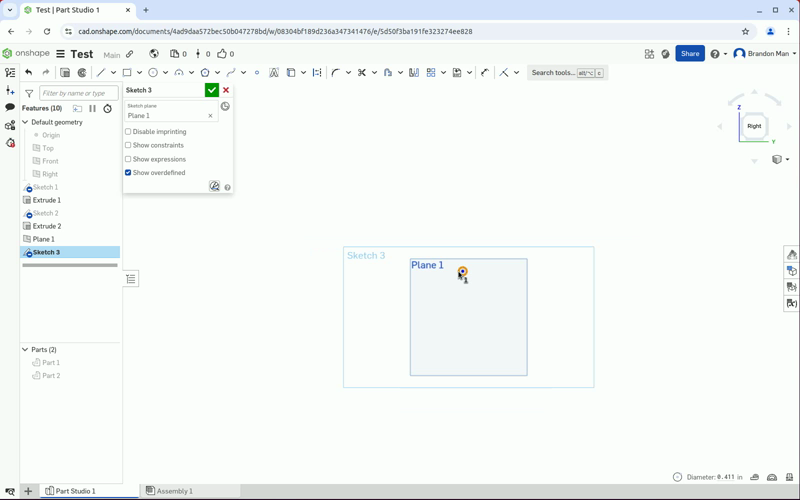
scroll(-6)
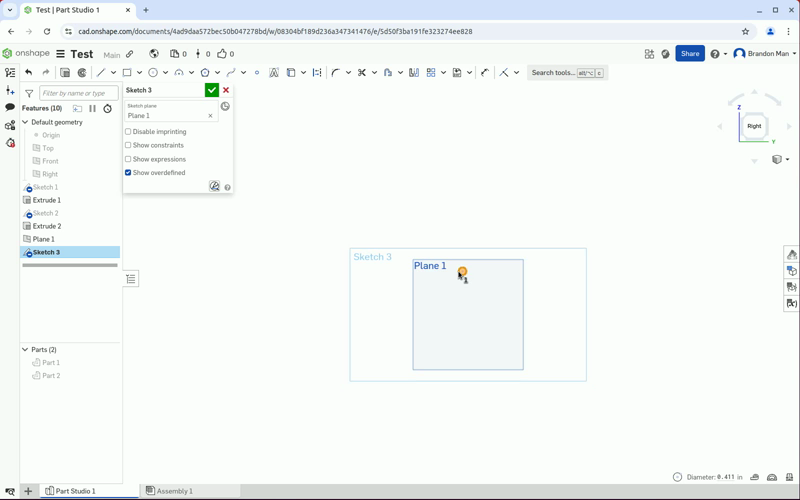
scroll(-6)
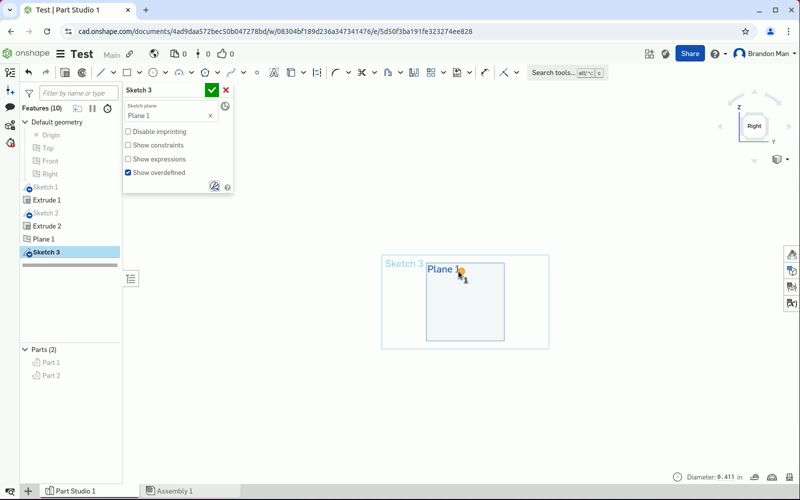
scroll(-6)
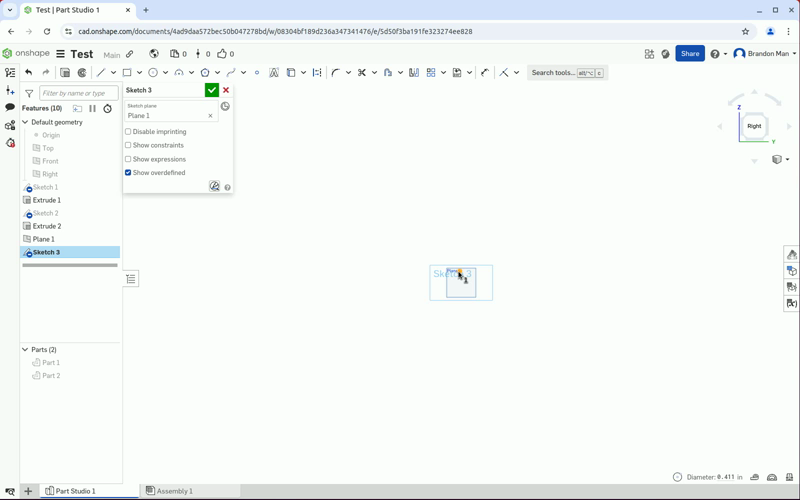
mouse_move(73, 352)
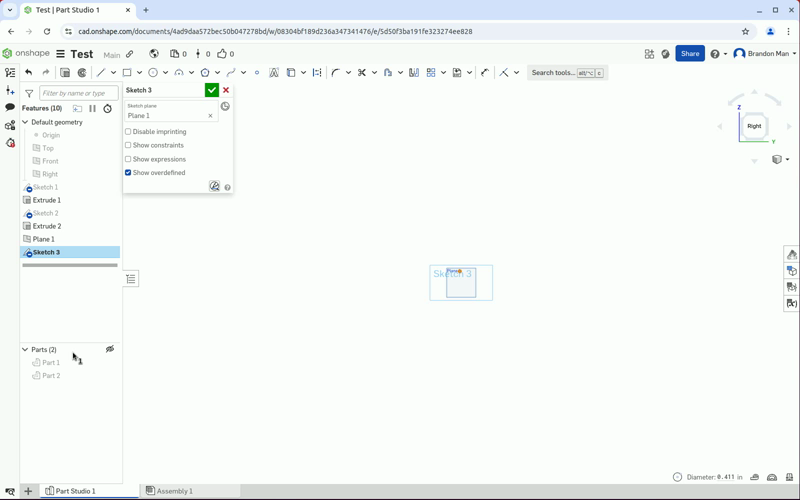
key(shift+y)
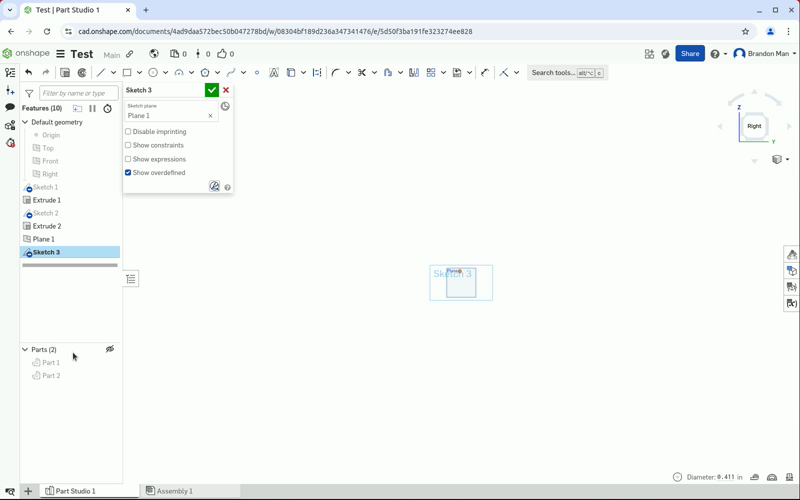
key(shift+e)
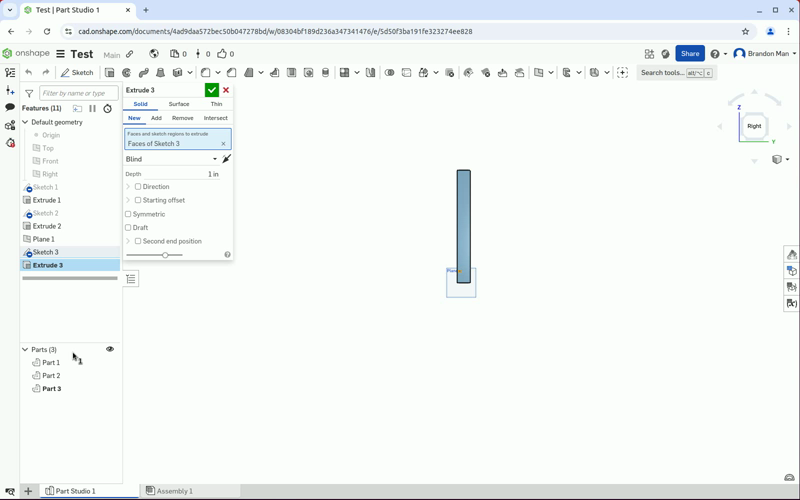
mouse_move(143, 106)
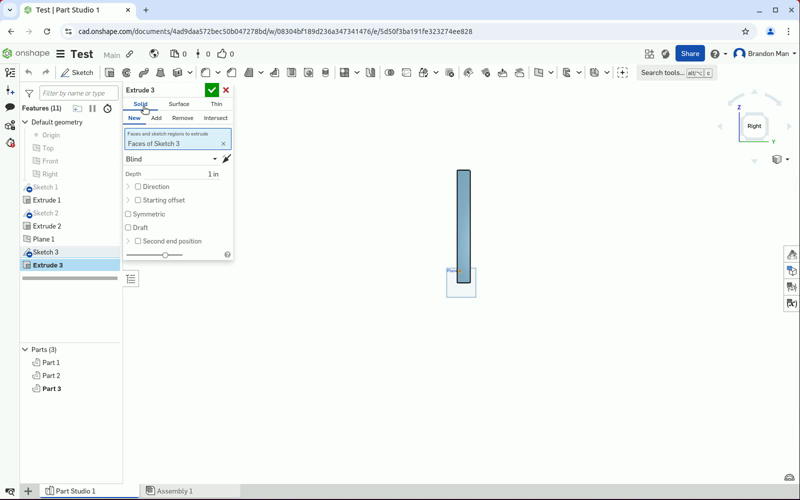
click(143, 106)
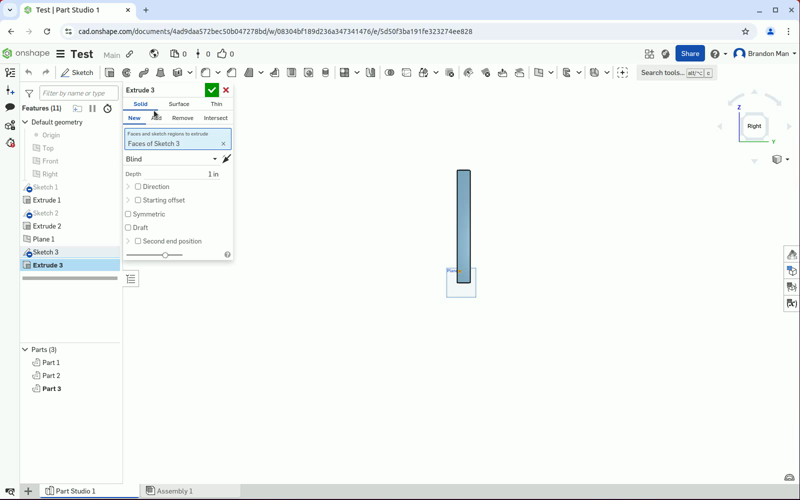
mouse_move(186, 120)
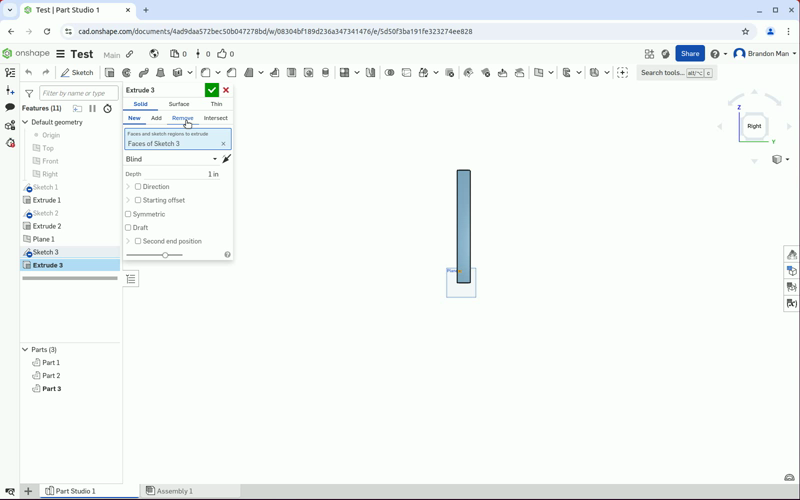
click(186, 120)
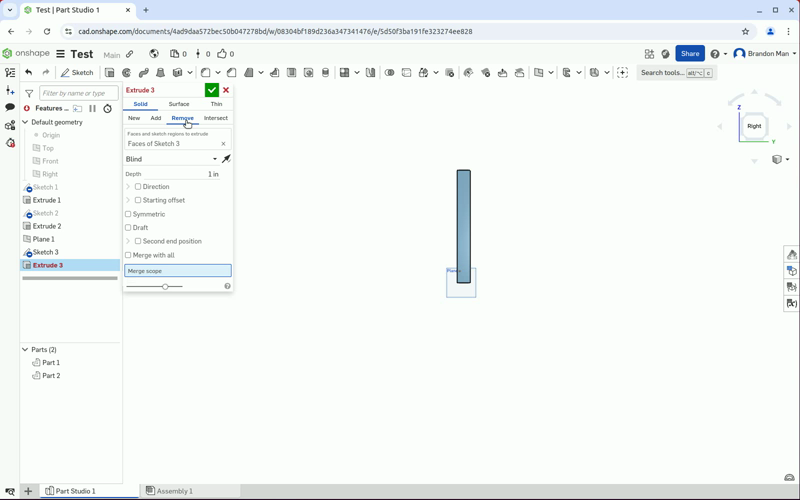
key(tab, 4)
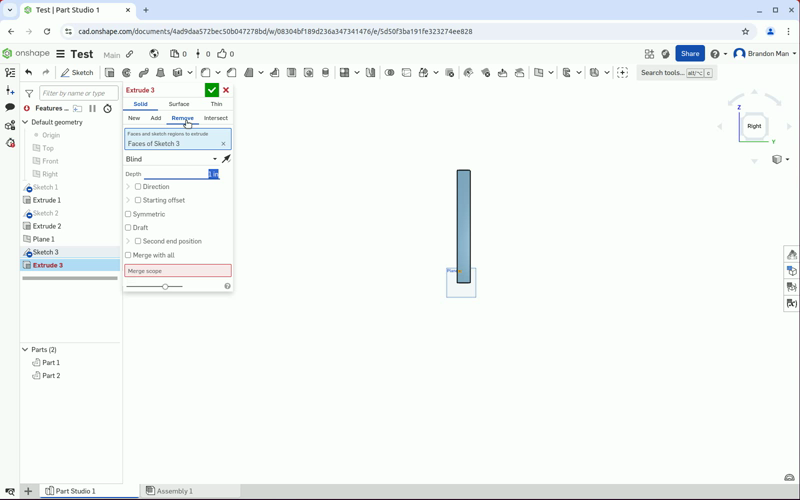
text(3.37)
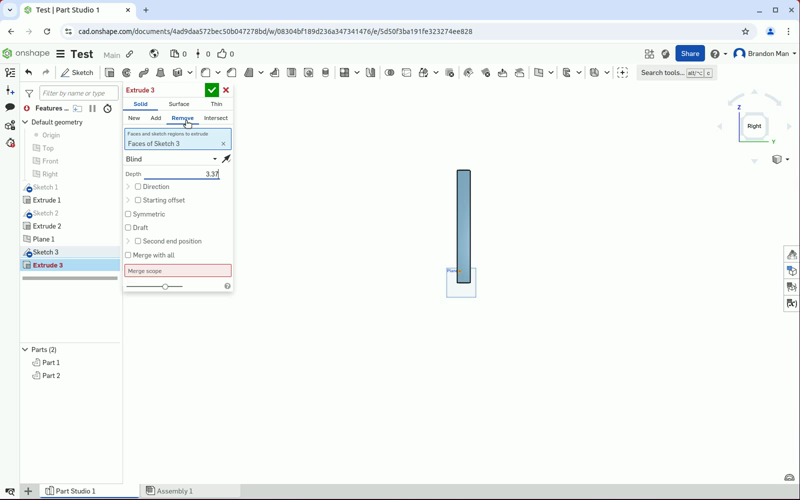
key(tab, 6)
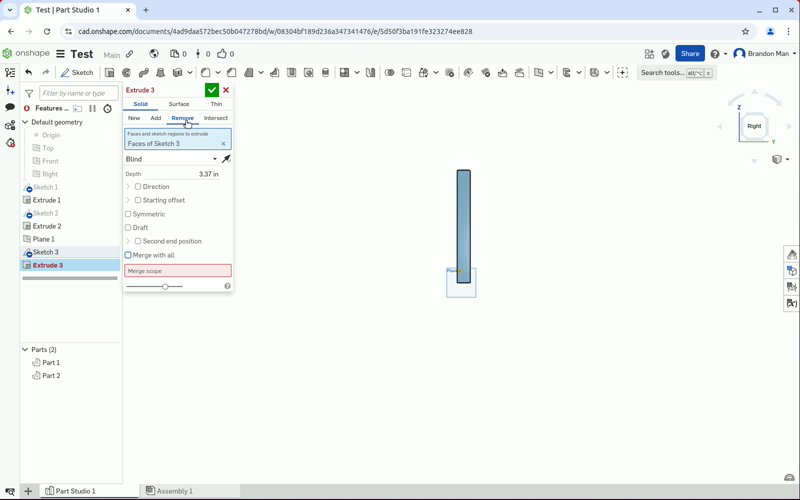
key(space)
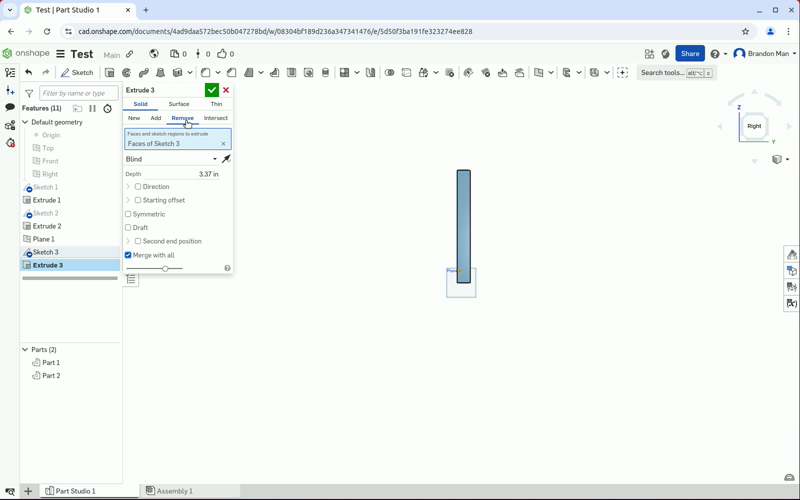
key(enter)
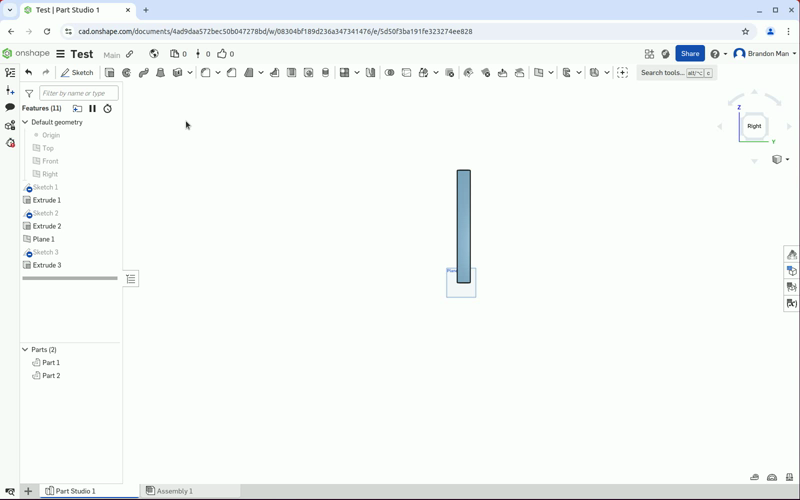
key(shift+h)
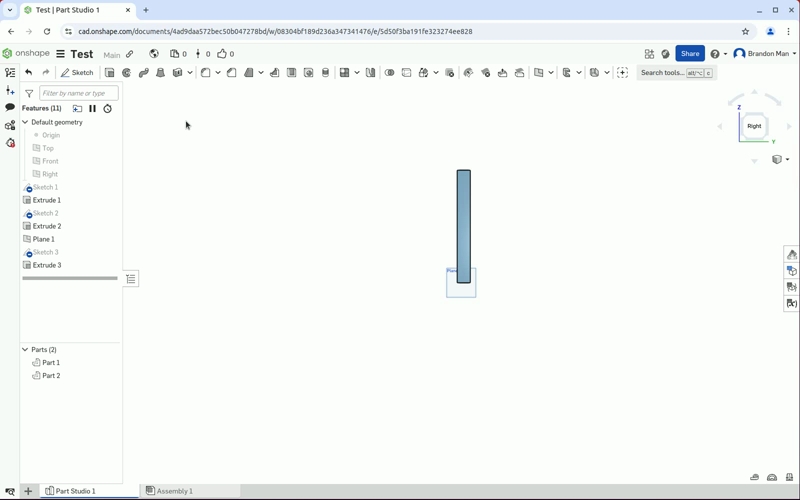
key(shift+h)
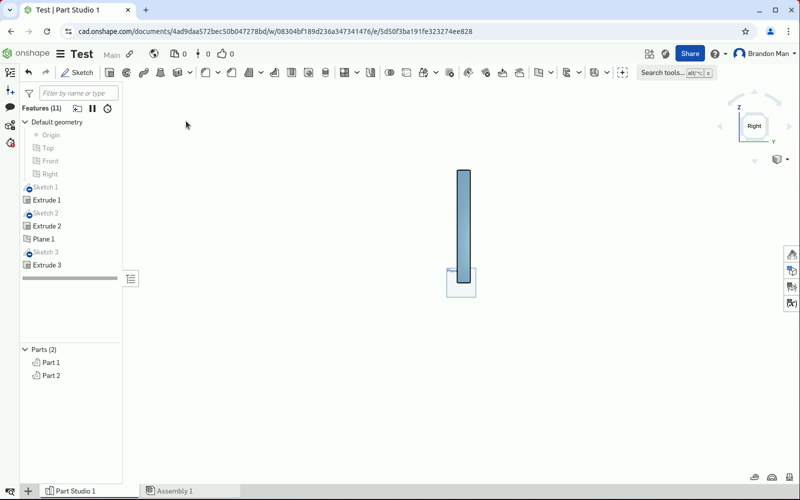
mouse_move(73, 189)
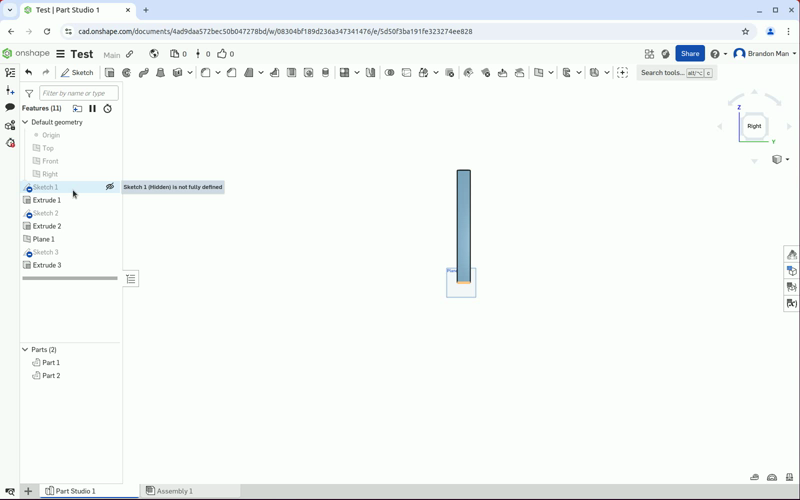
click(73, 189)
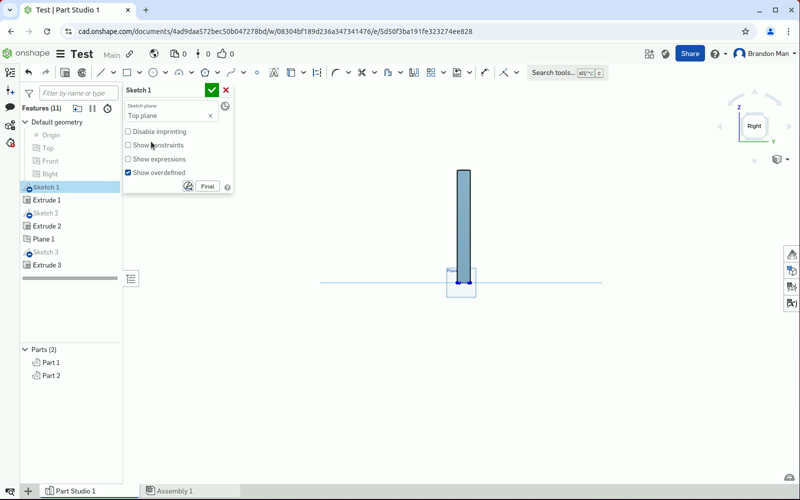
mouse_move(229, 92)
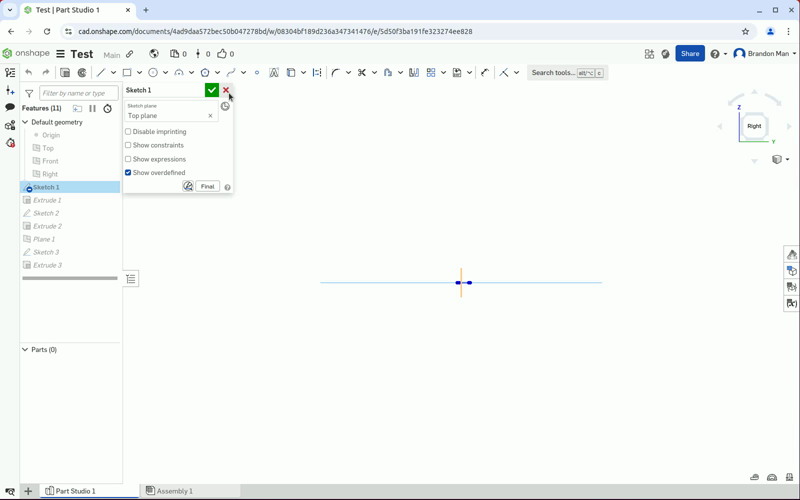
click(229, 92)
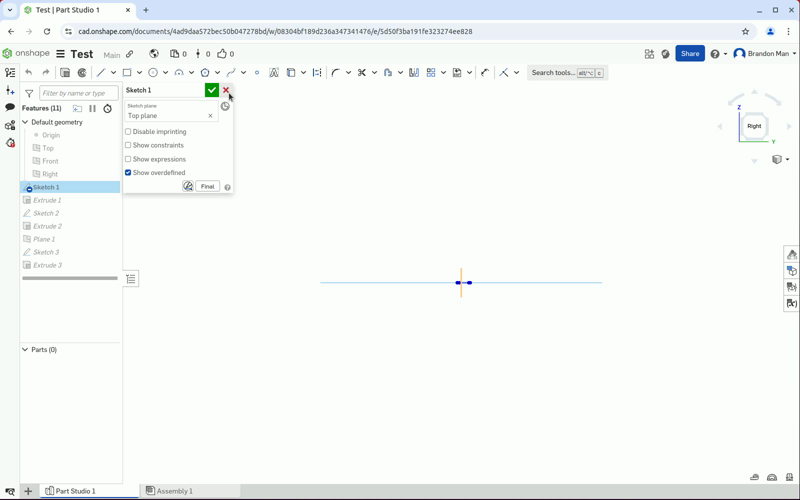
key(shift+s)
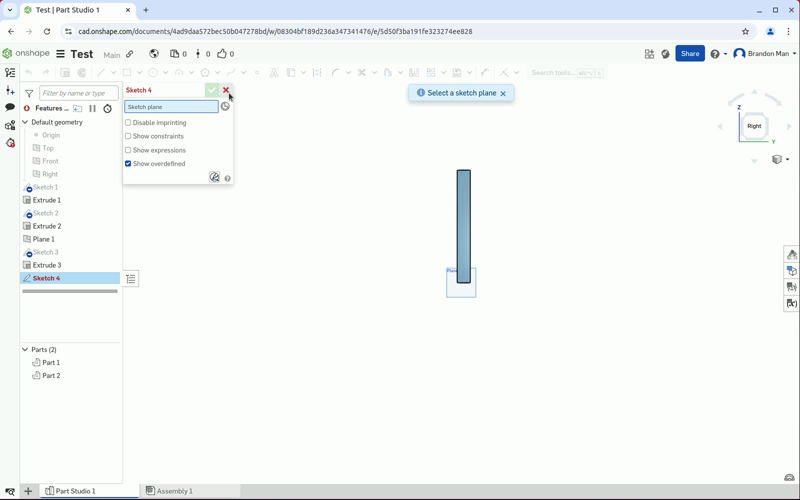
mouse_move(73, 241)
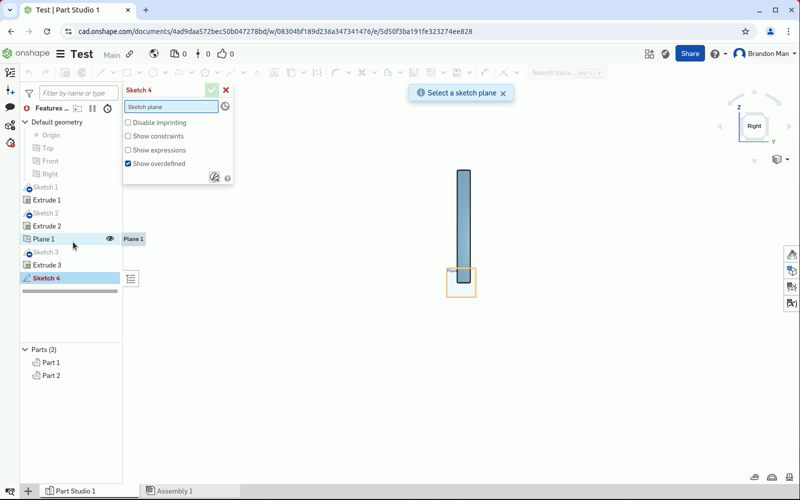
click(73, 241)
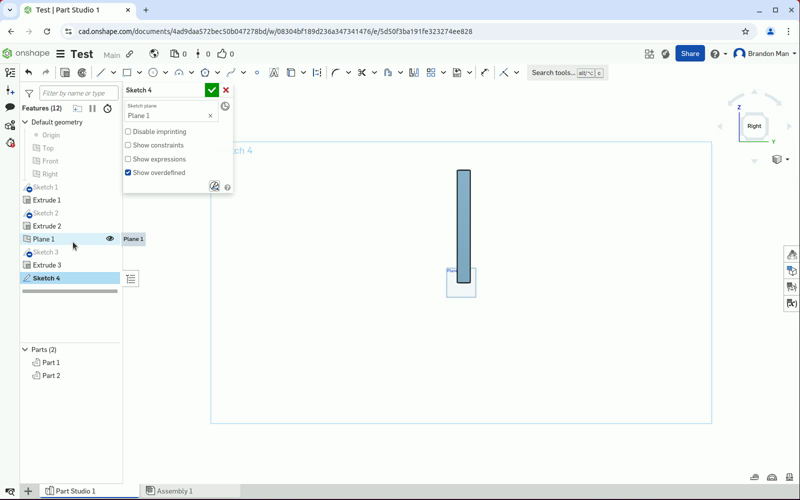
mouse_move(73, 352)
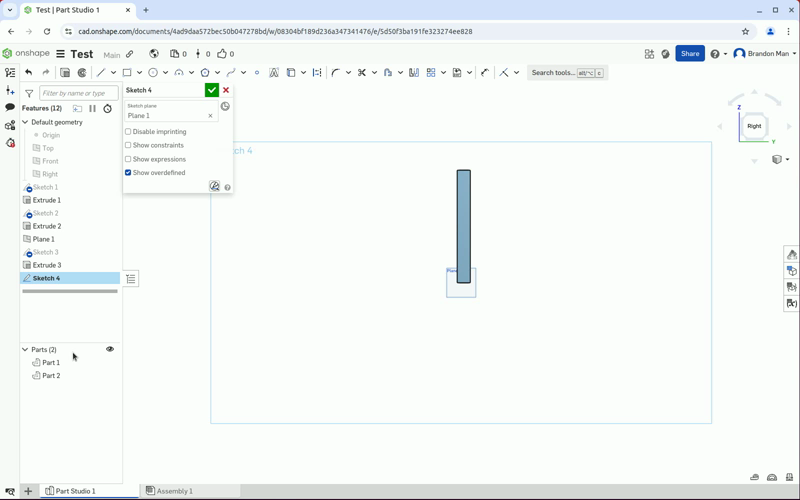
key(y)
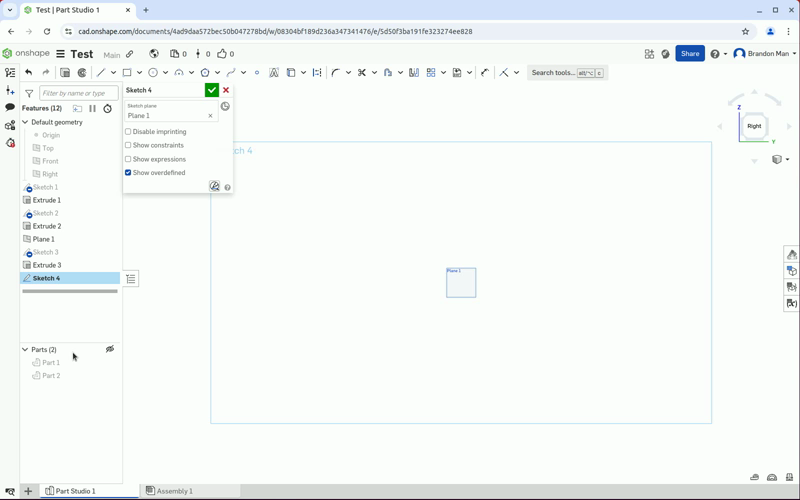
key(c)
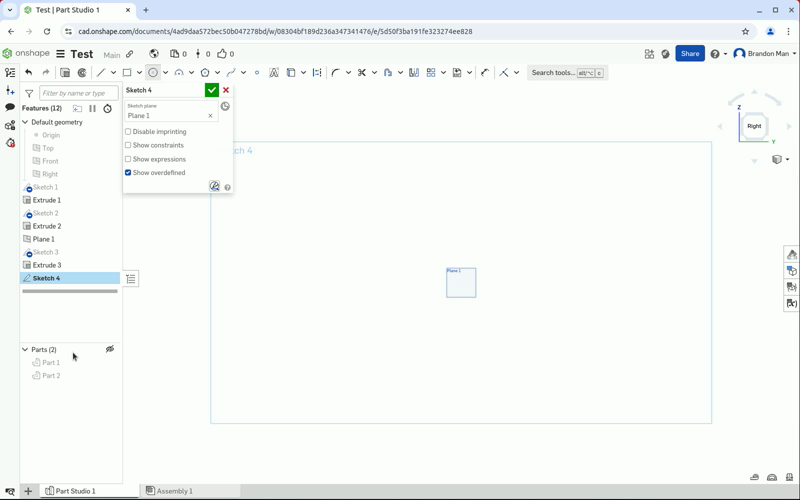
key_down(shift)
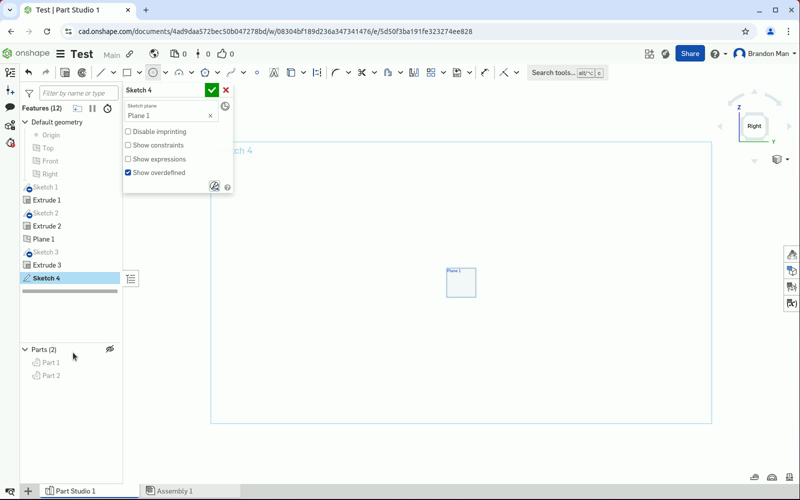
mouse_move(459, 207)
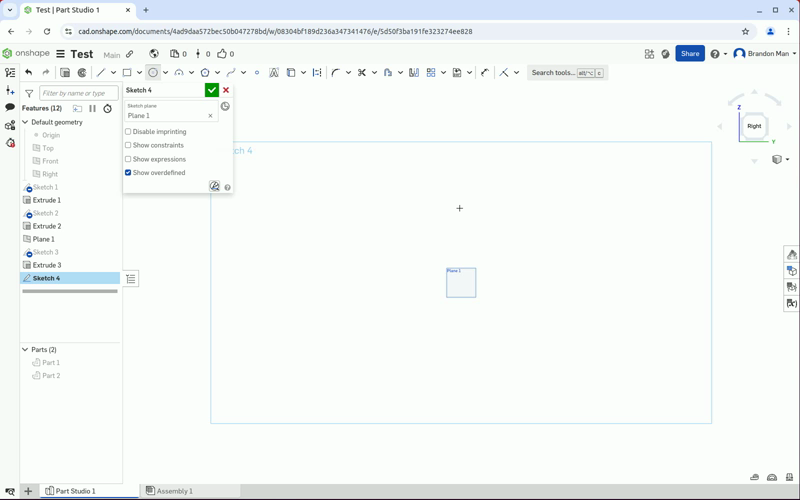
click(459, 207)
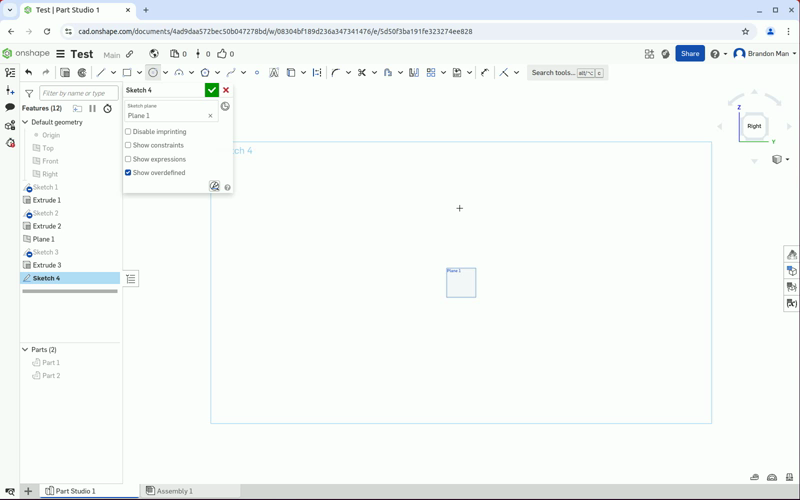
key_up(shift)
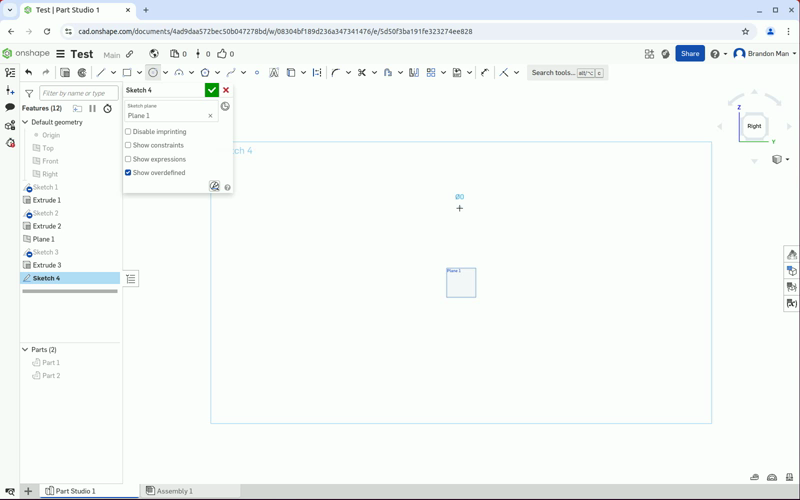
mouse_move(460, 207)
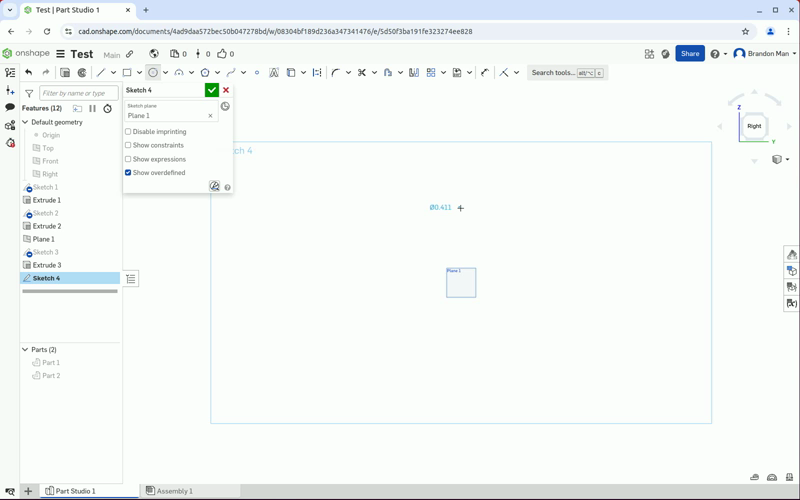
scroll(6)
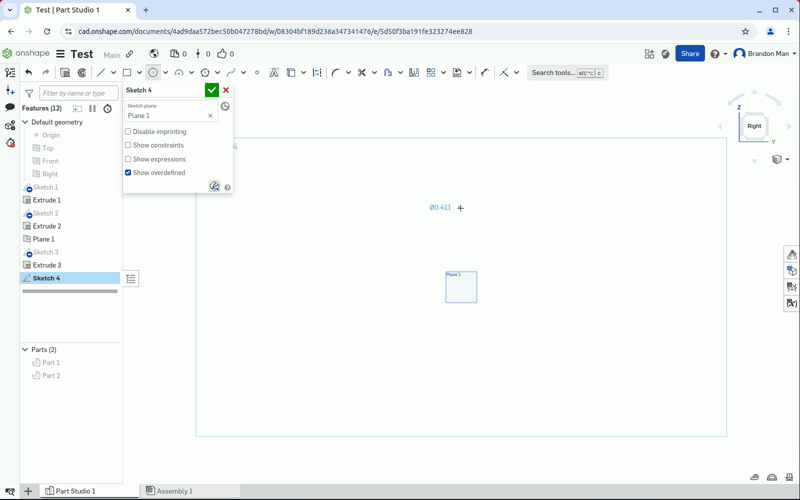
scroll(6)
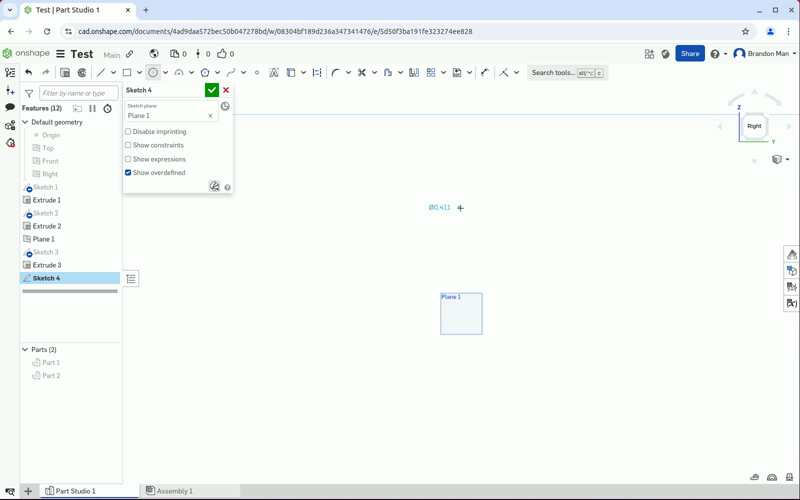
scroll(6)
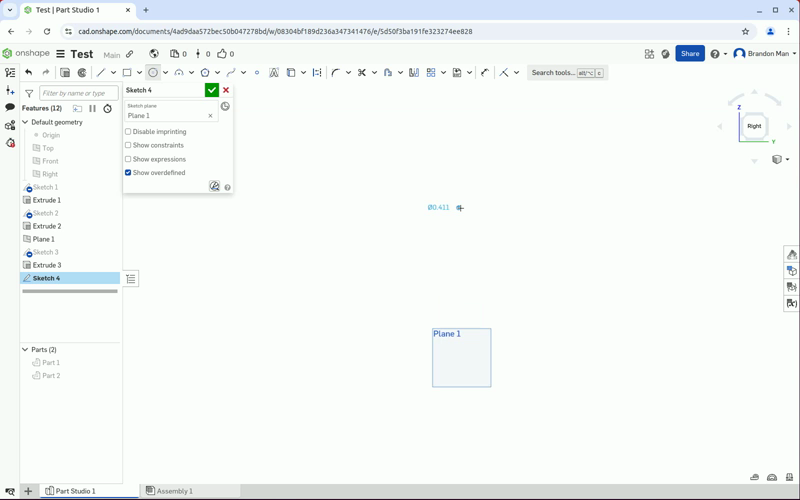
scroll(6)
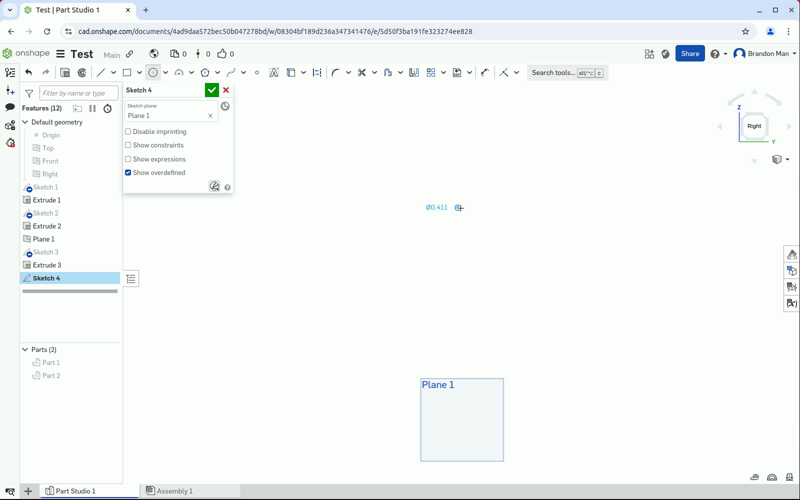
scroll(6)
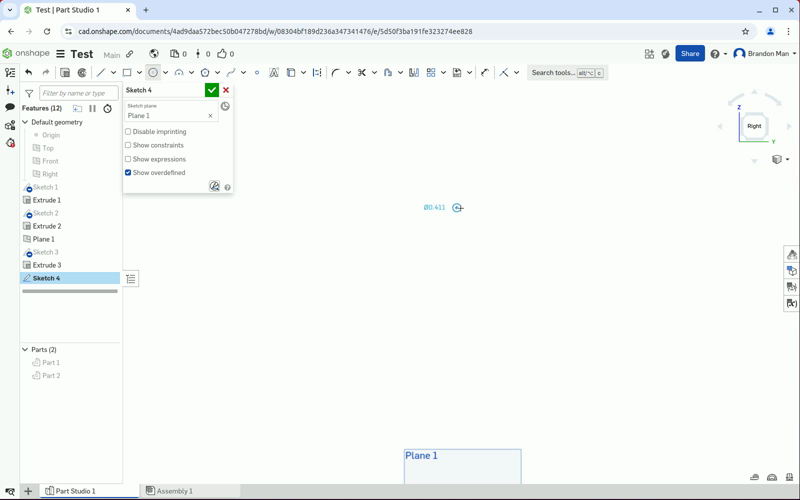
scroll(6)
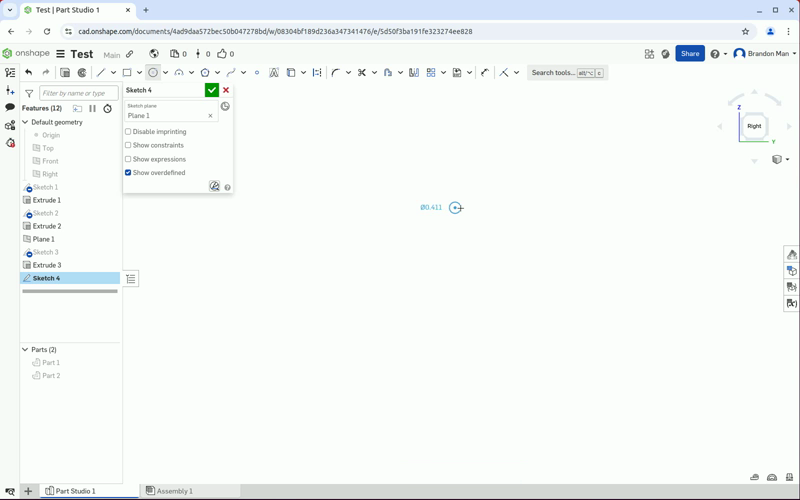
scroll(6)
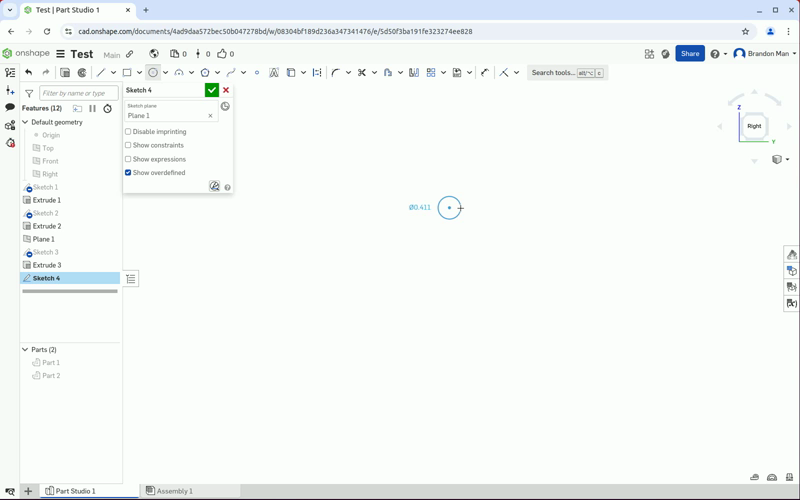
click(460, 207)
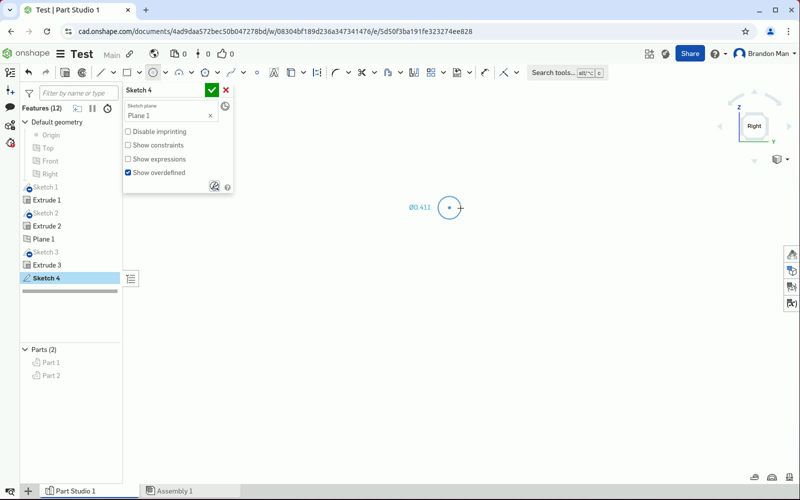
scroll(-6)
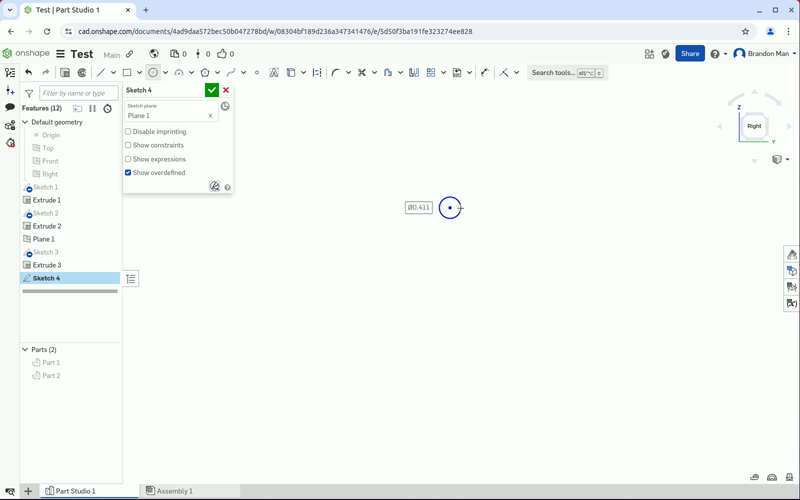
scroll(-6)
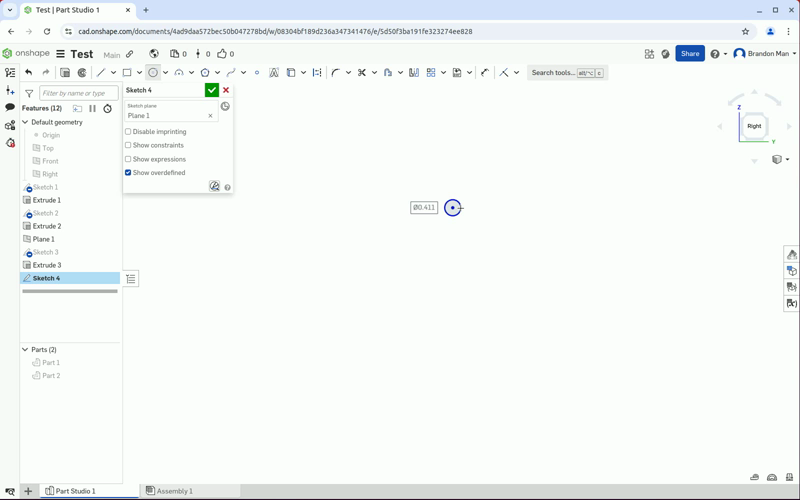
scroll(-6)
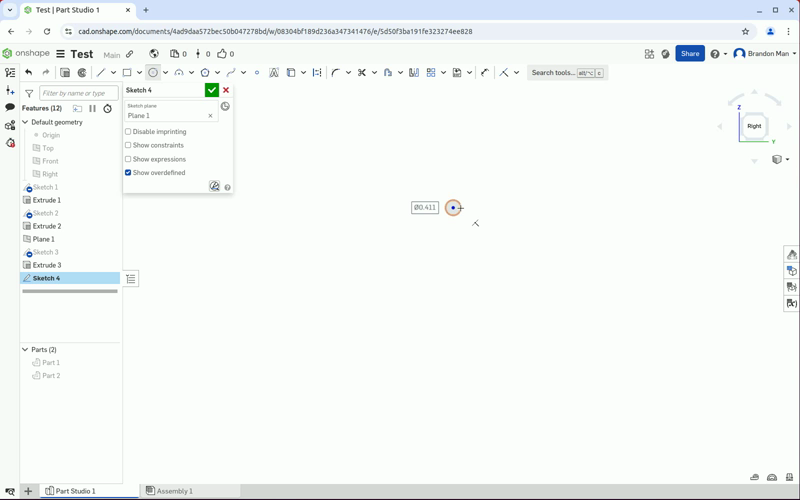
scroll(-6)
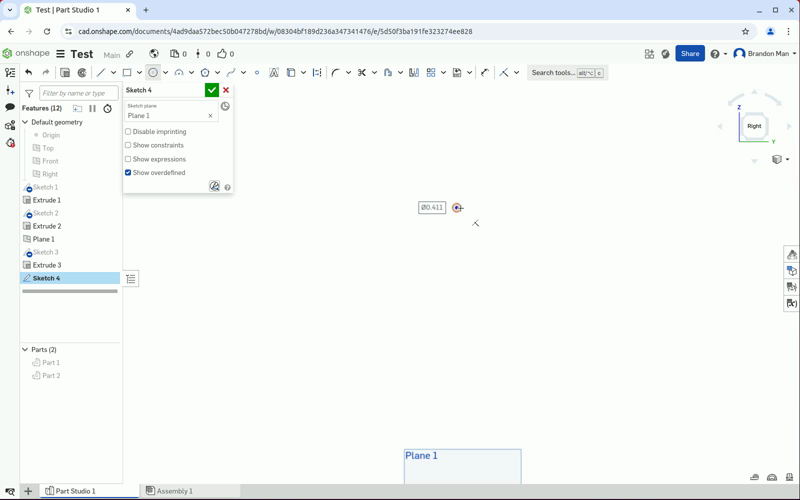
scroll(-6)
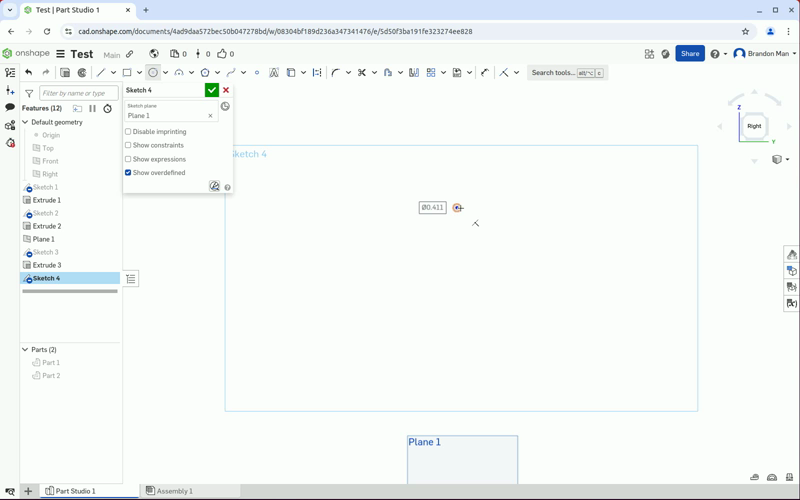
scroll(-6)
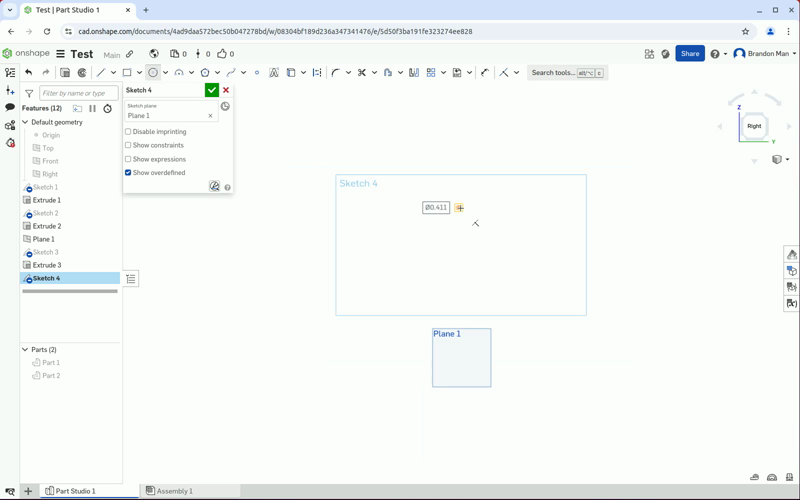
scroll(-6)
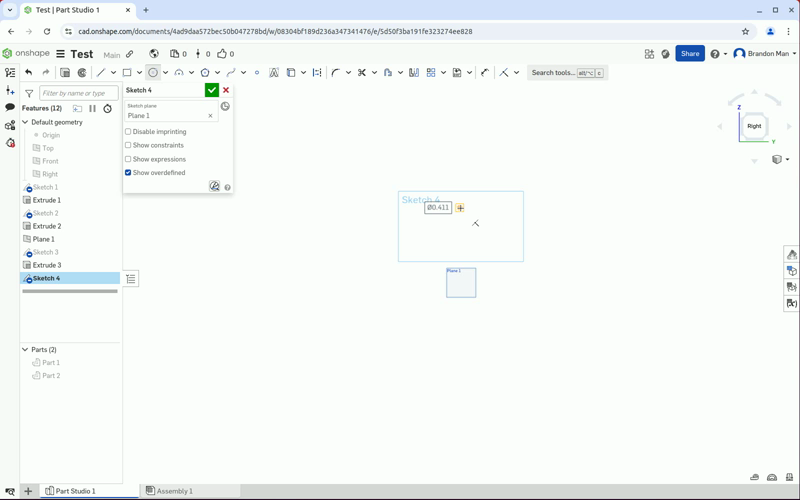
key(esc)
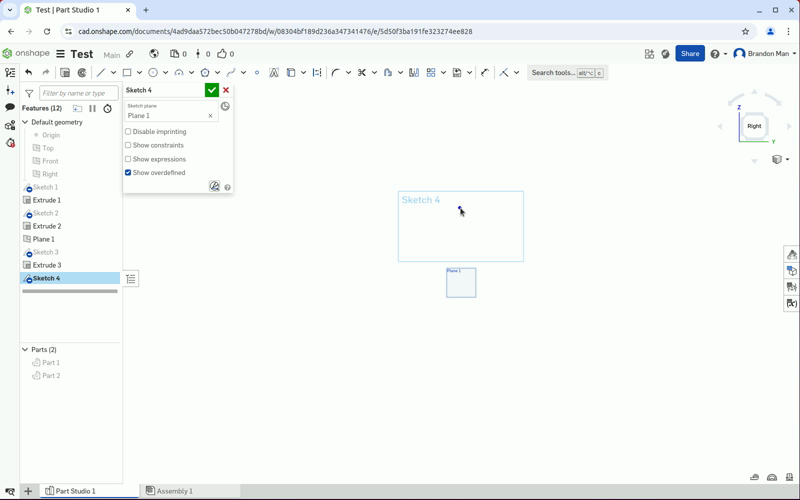
mouse_move(458, 208)
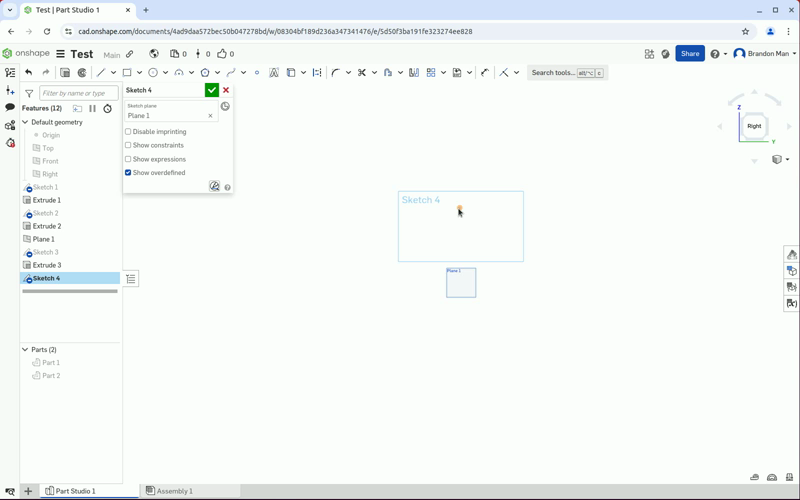
scroll(6)
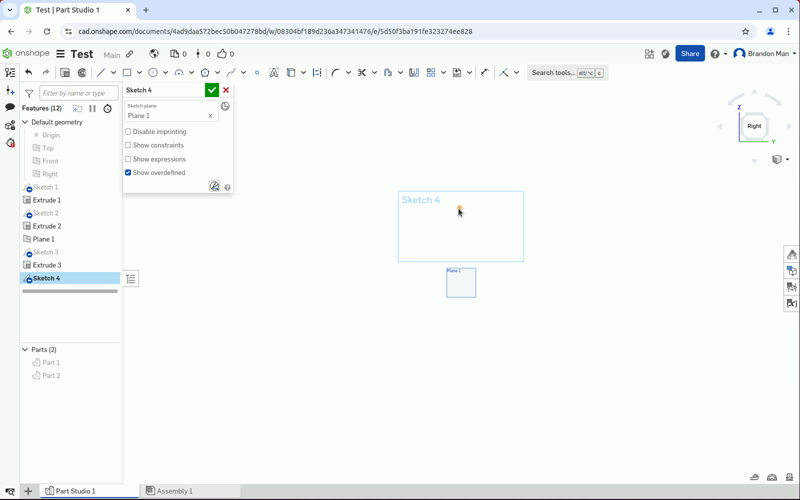
scroll(6)
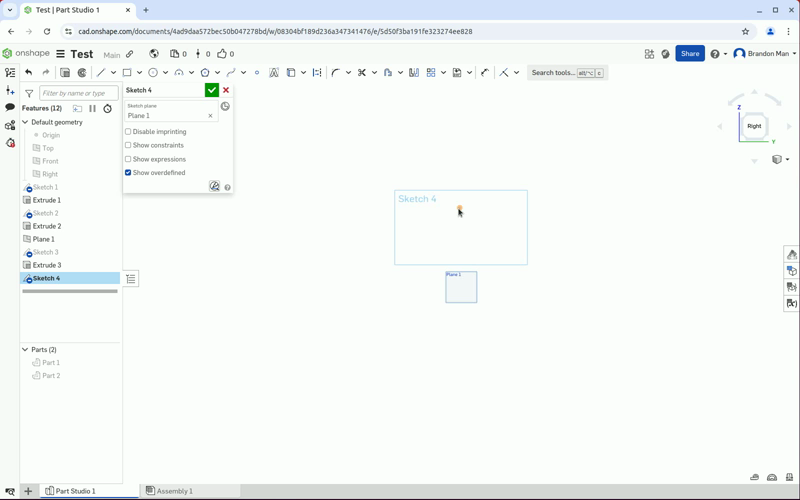
scroll(6)
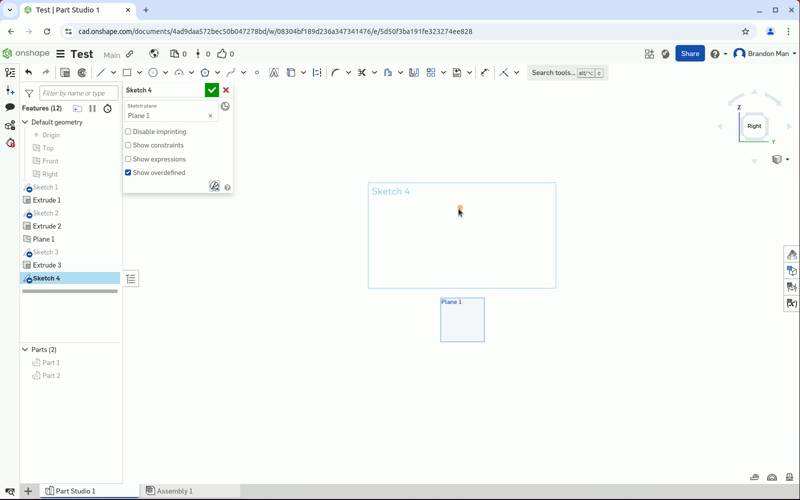
scroll(6)
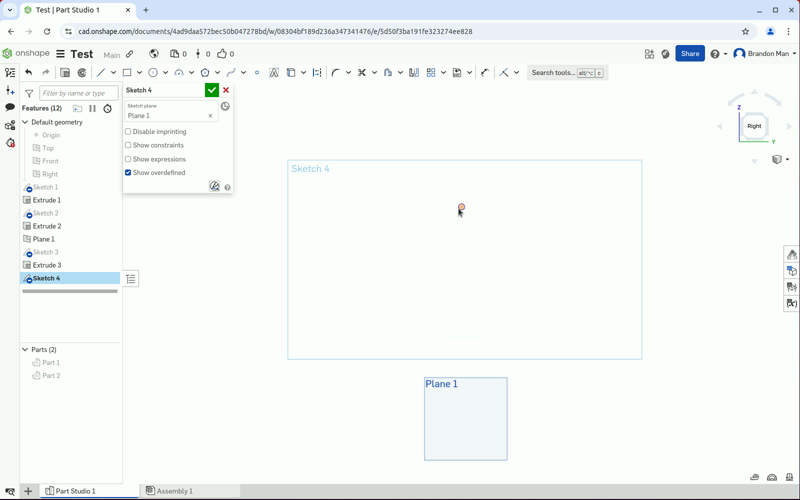
scroll(6)
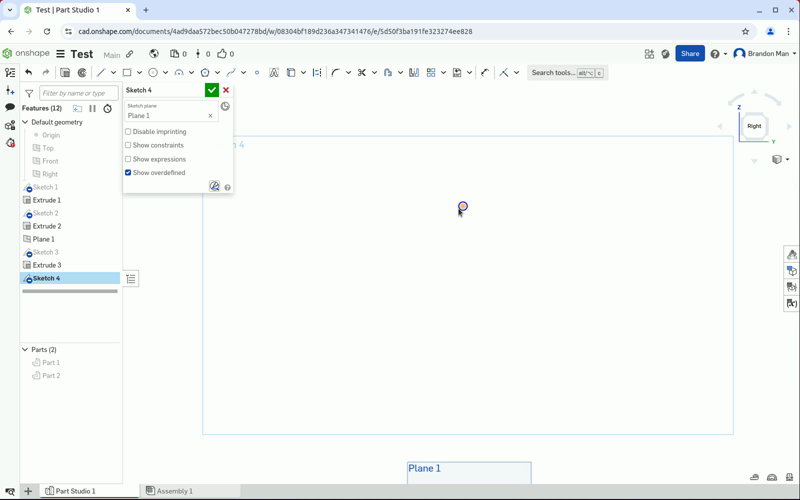
scroll(6)
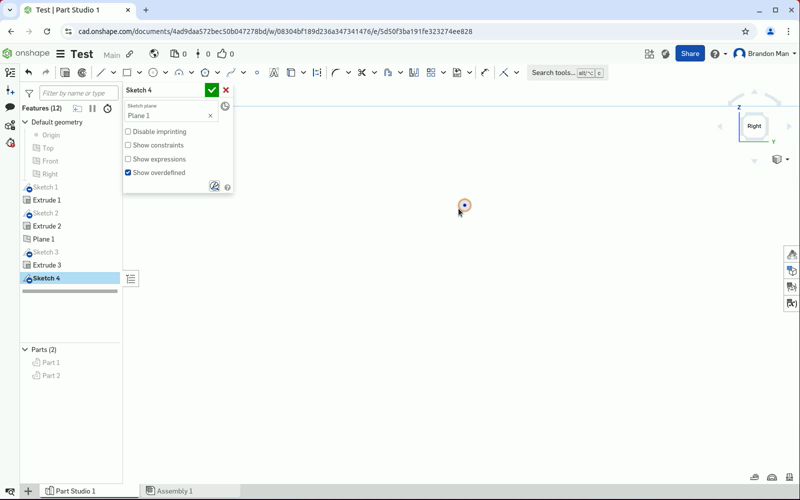
scroll(6)
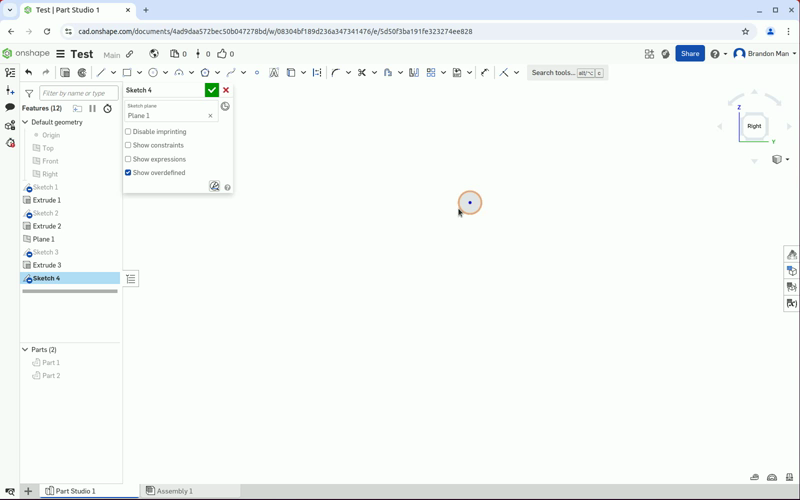
click(458, 208)
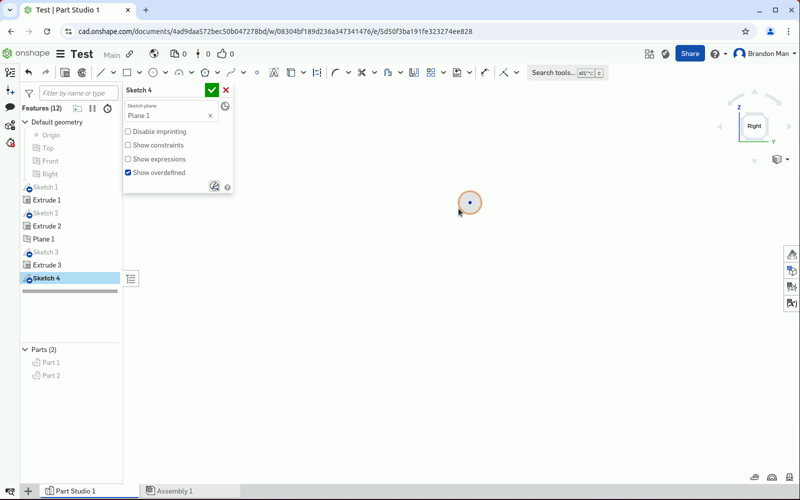
scroll(-6)
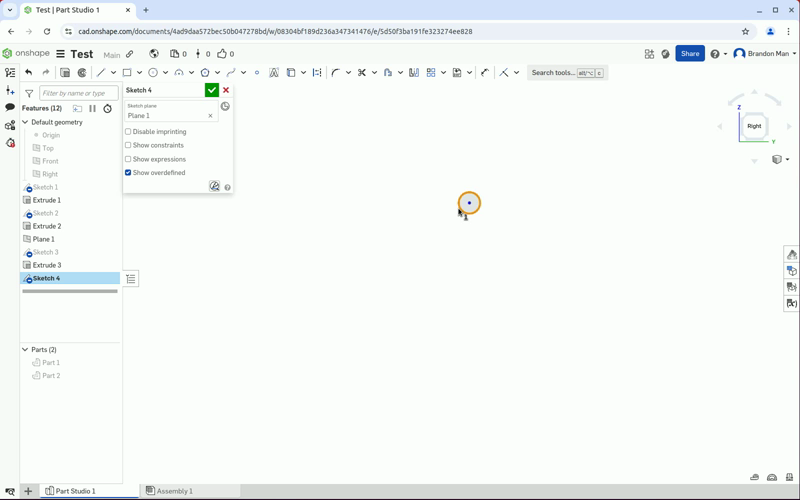
scroll(-6)
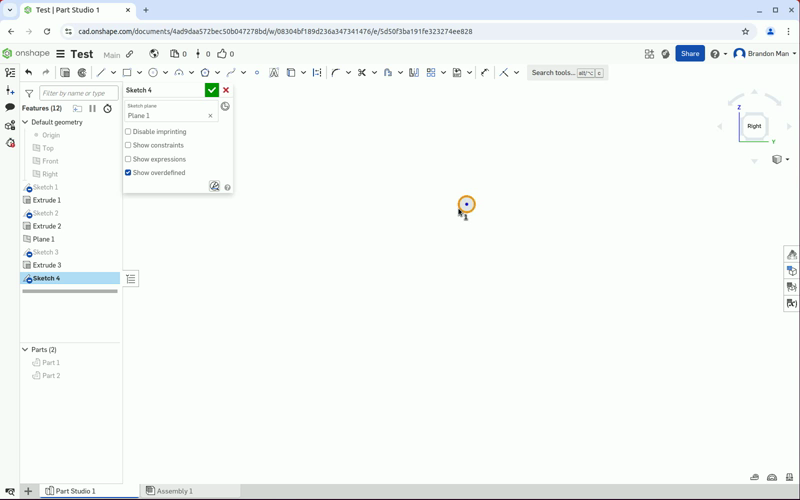
scroll(-6)
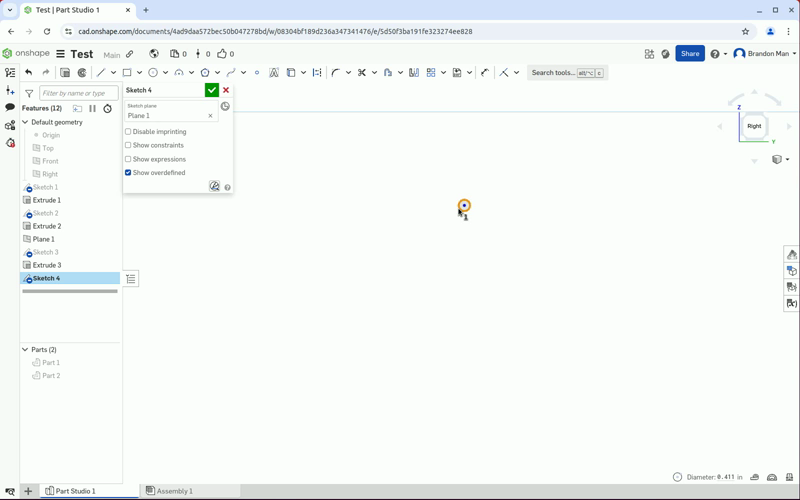
scroll(-6)
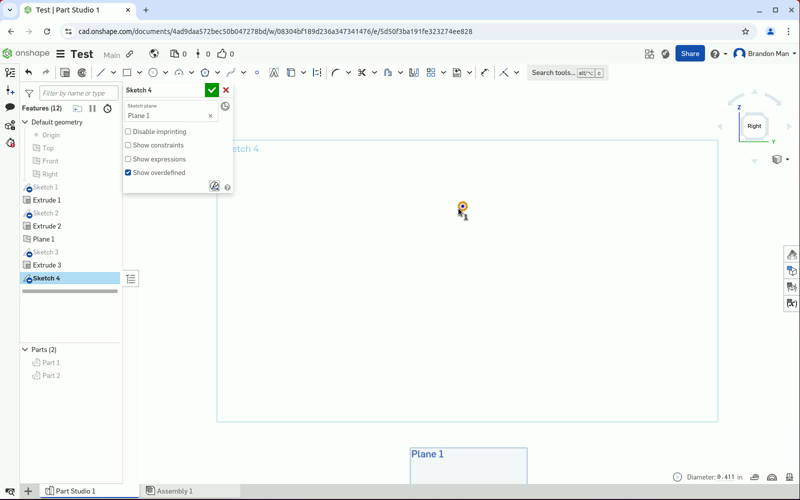
scroll(-6)
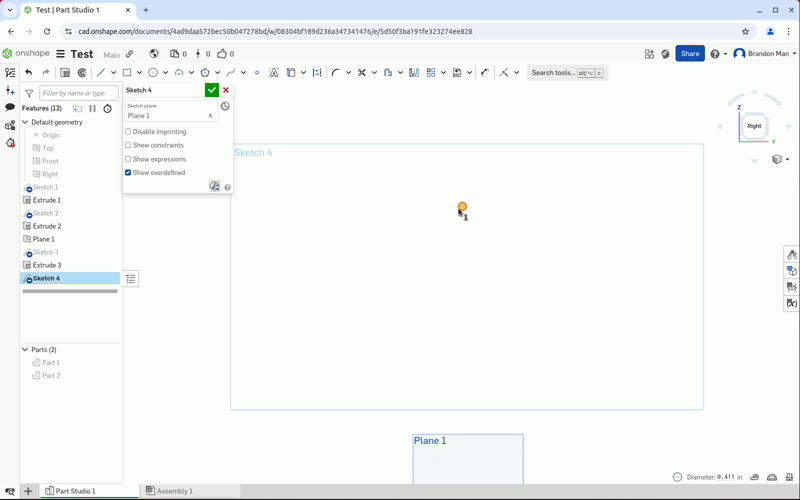
scroll(-6)
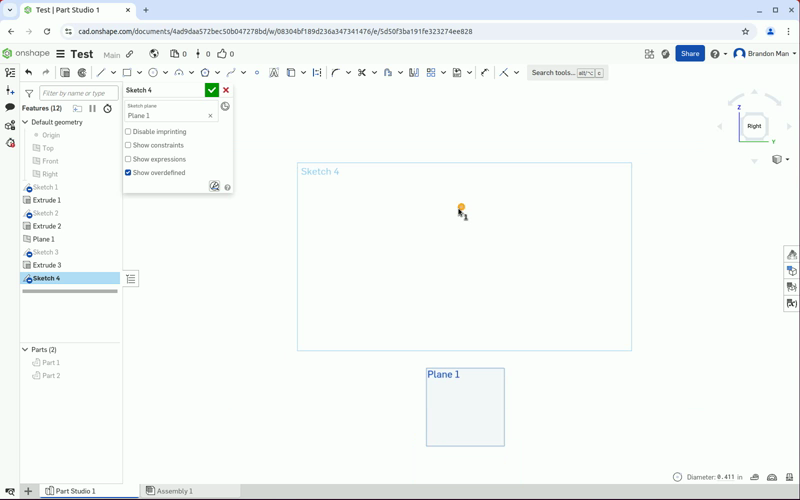
scroll(-6)
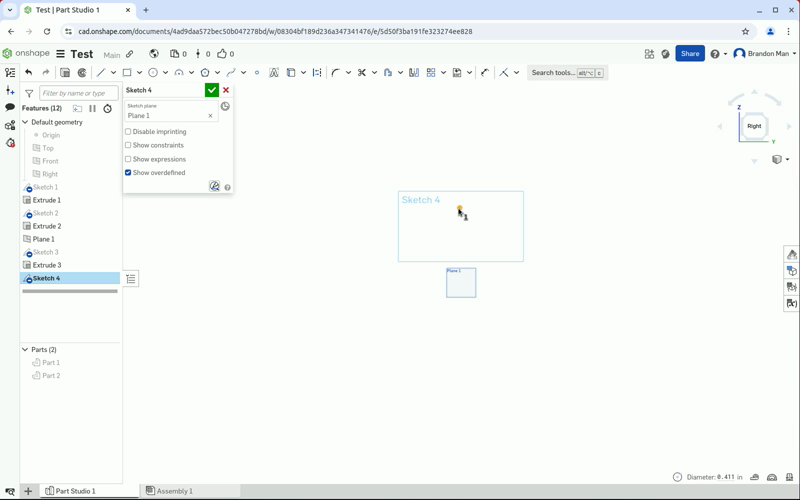
mouse_move(73, 352)
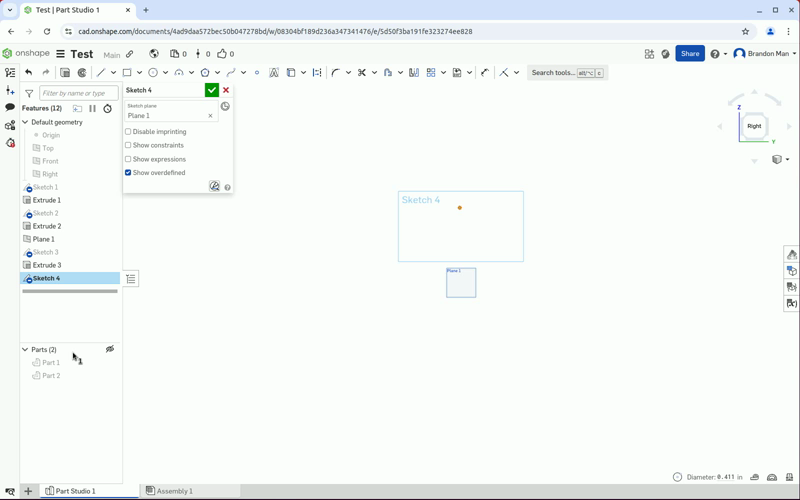
key(shift+y)
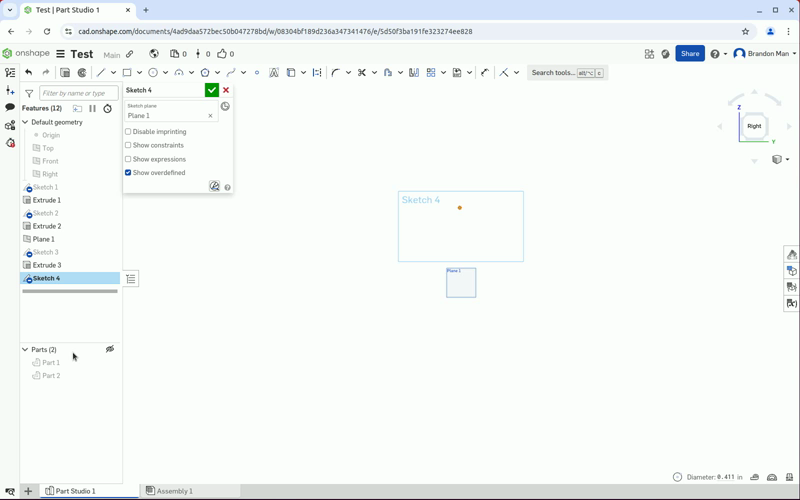
key(shift+e)
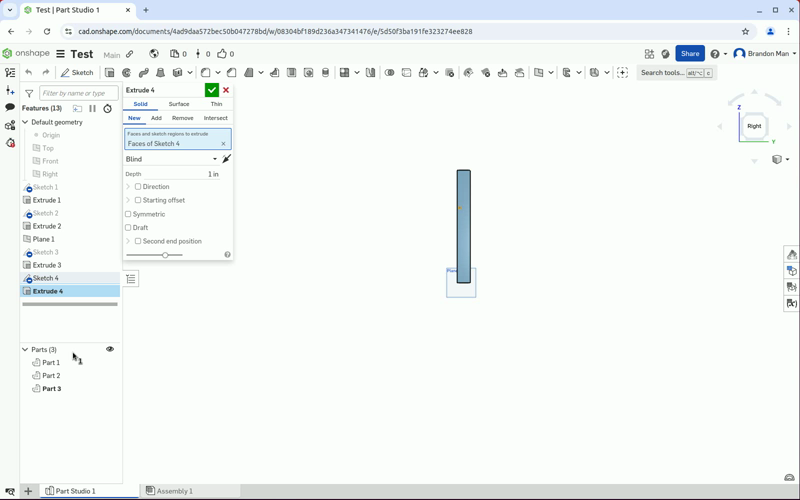
mouse_move(143, 106)
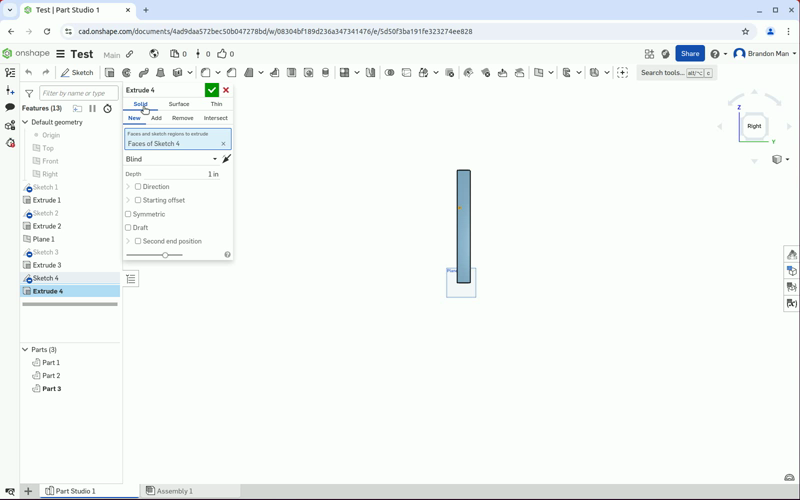
click(143, 106)
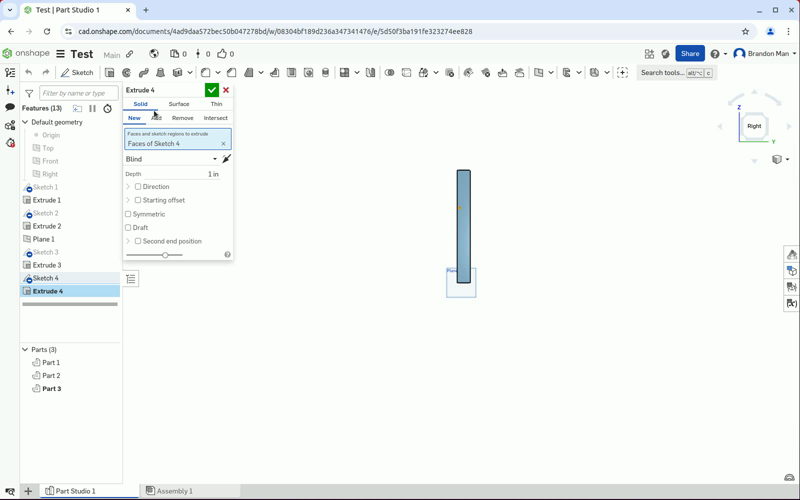
mouse_move(186, 120)
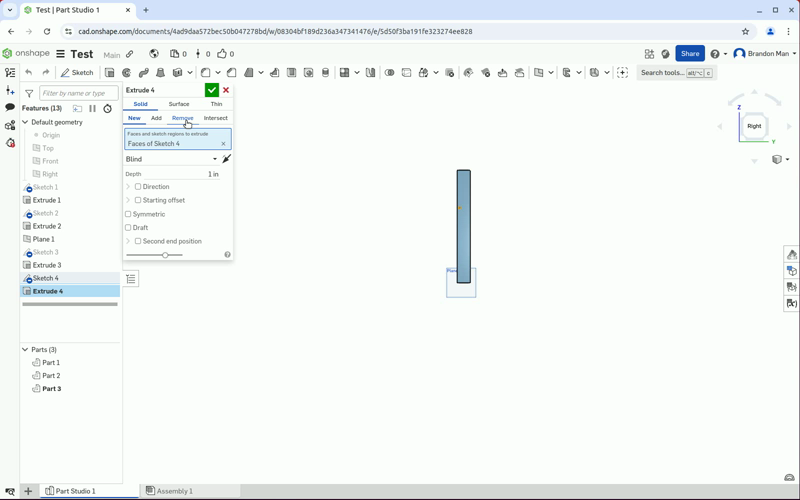
click(186, 120)
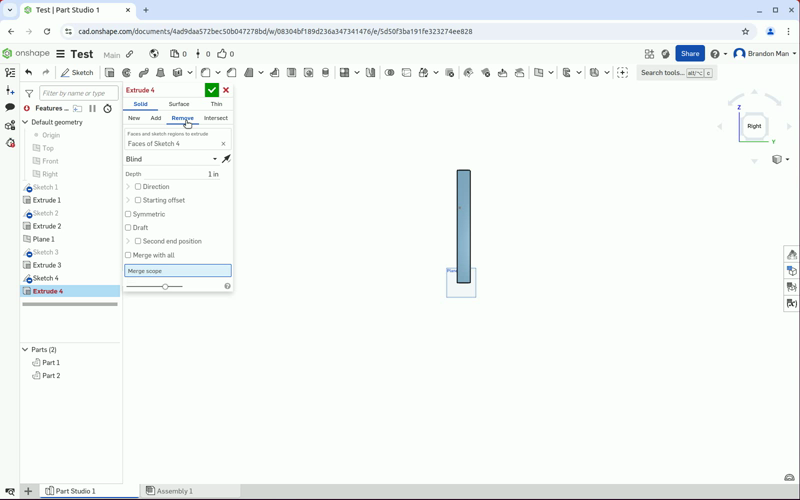
key(tab, 4)
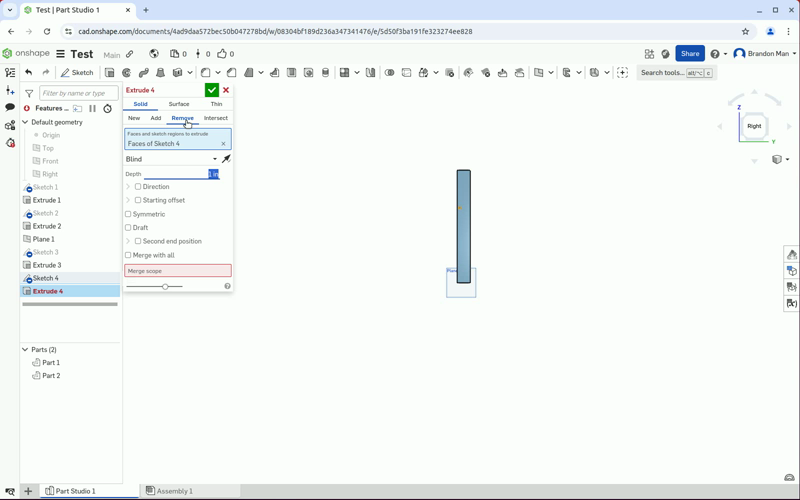
text(3.37)
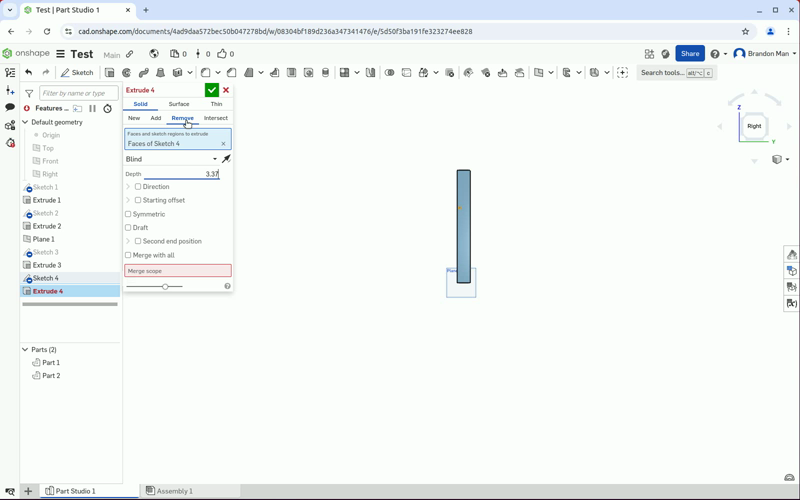
key(tab, 6)
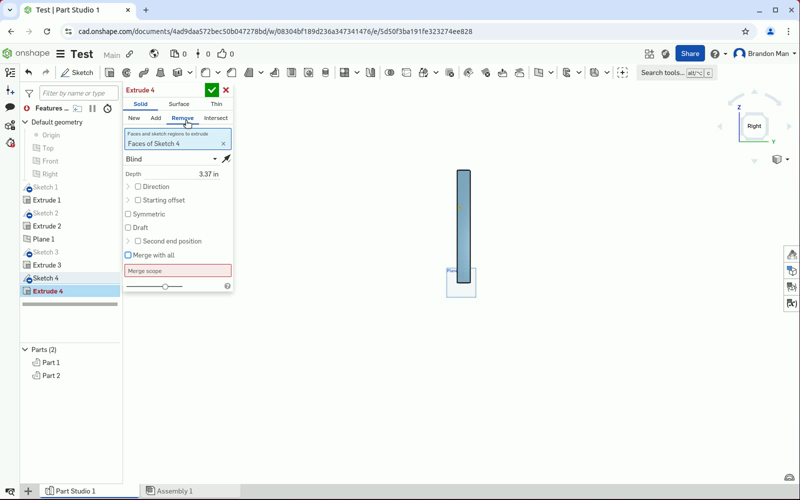
key(space)
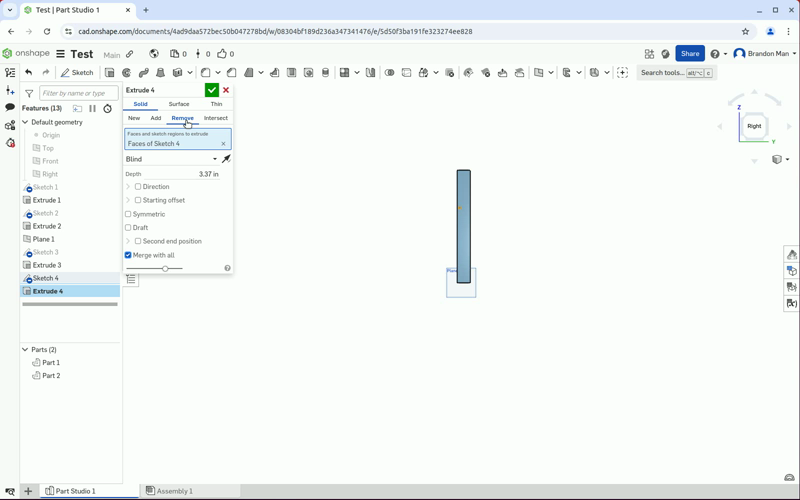
key(enter)
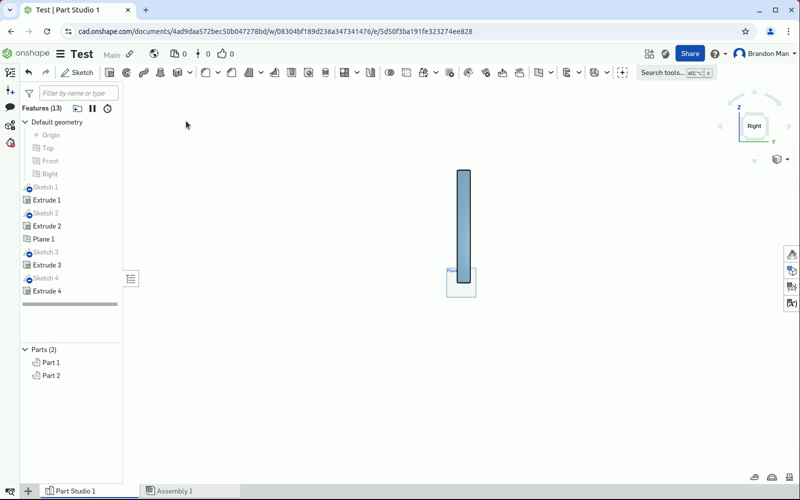
key(shift+h)
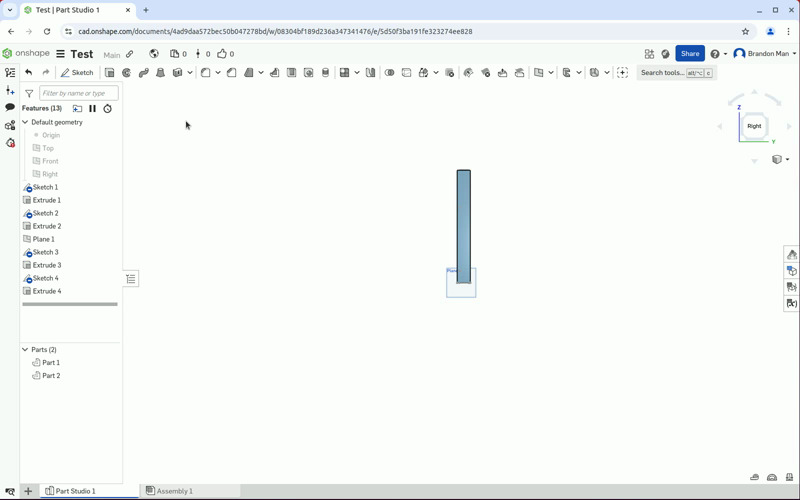
key(shift+h)
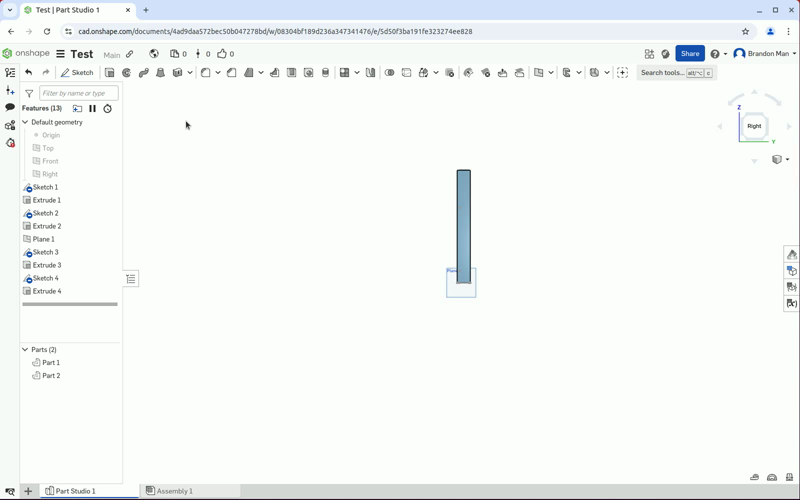
key(shift+7)
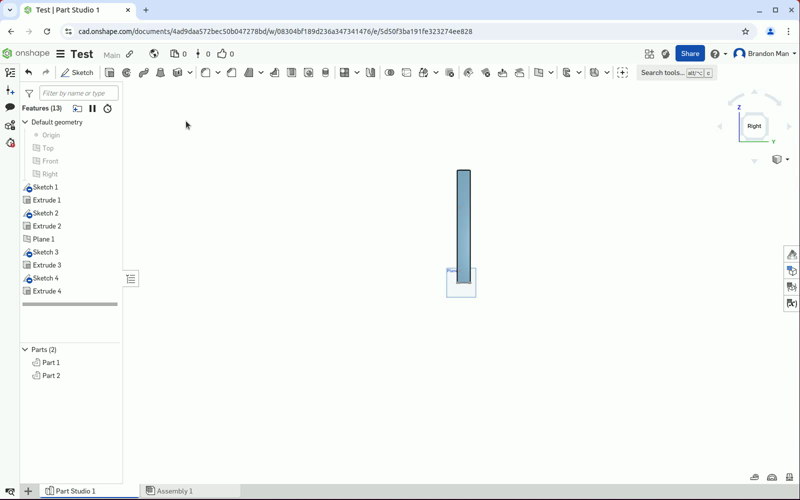
key(right, 2)
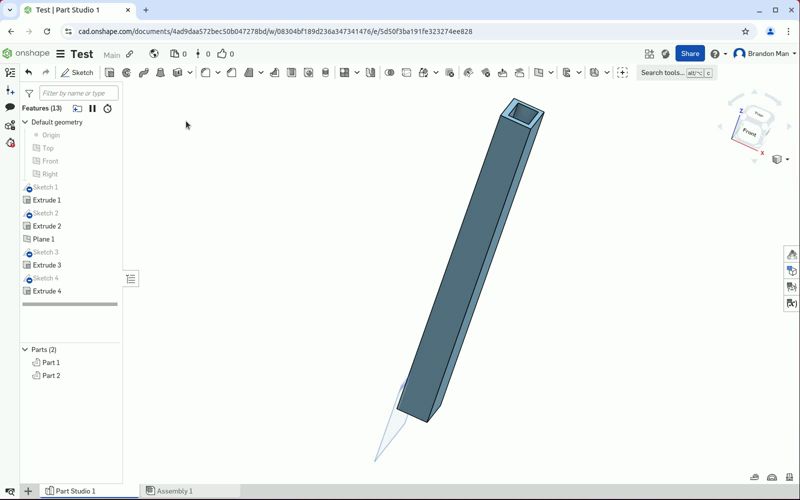
key(down, 2)
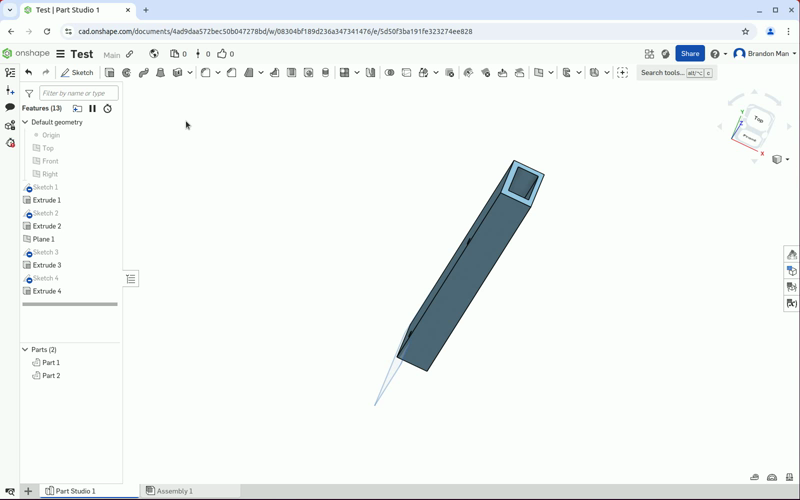
key(up, 2)
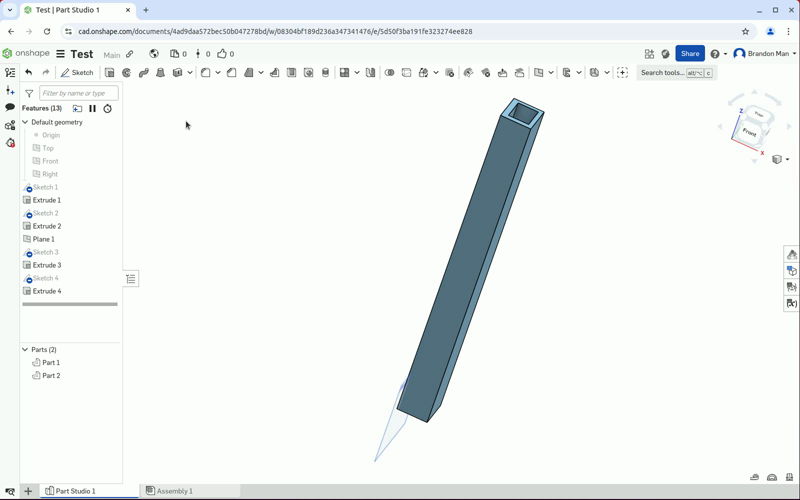
key(left, 2)
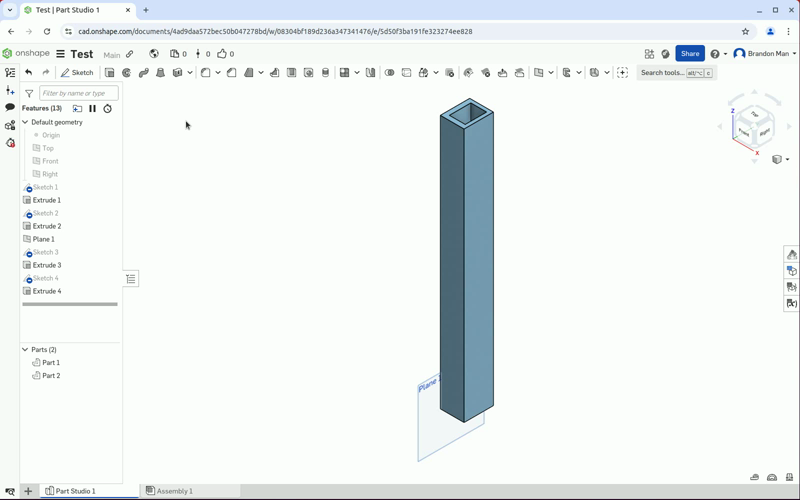
mouse_move(73, 189)
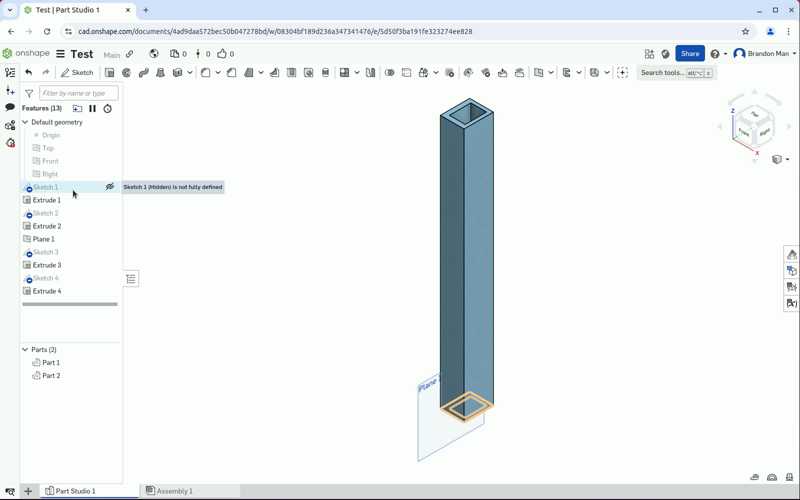
click(73, 189)